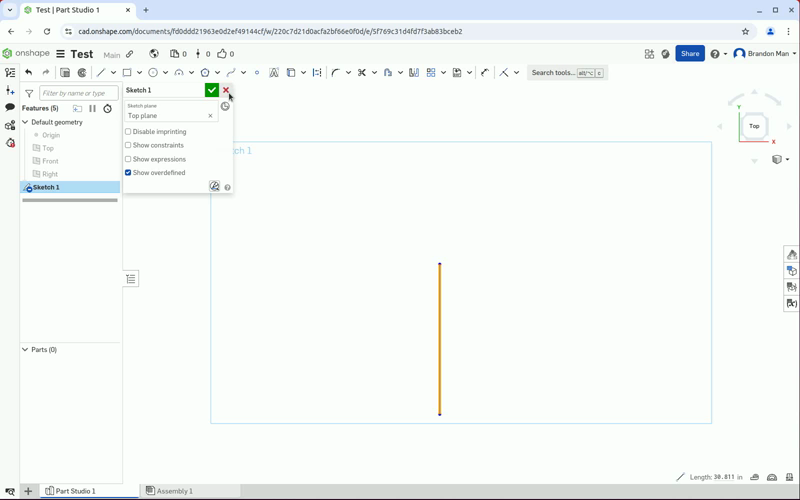
key(shift+h)
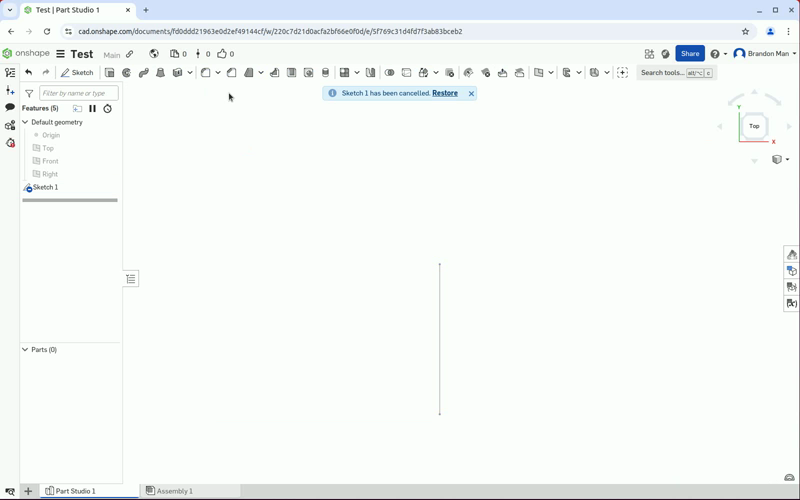
key(shift+s)
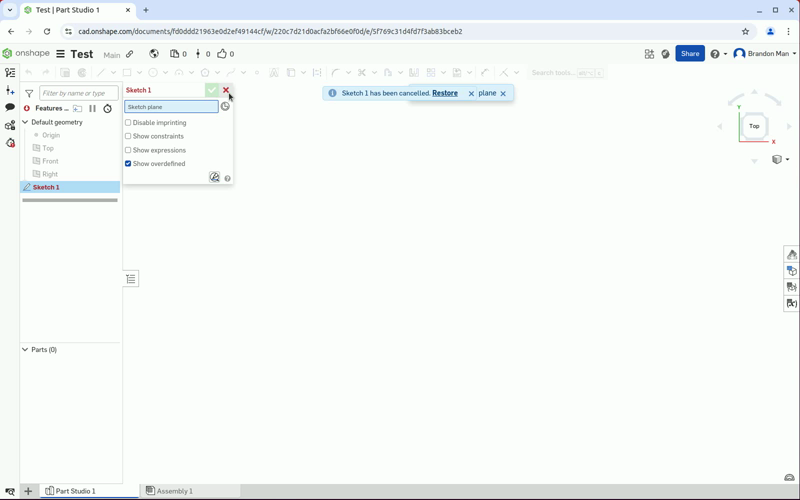
mouse_move(73, 150)
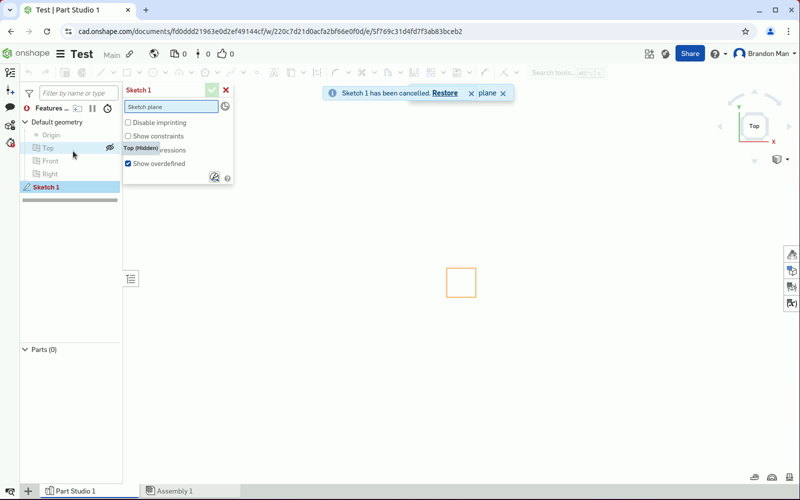
click(73, 150)
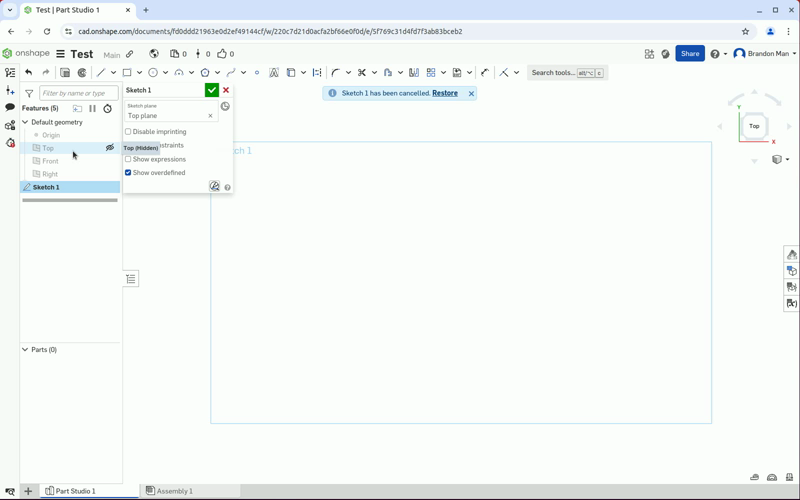
mouse_move(73, 352)
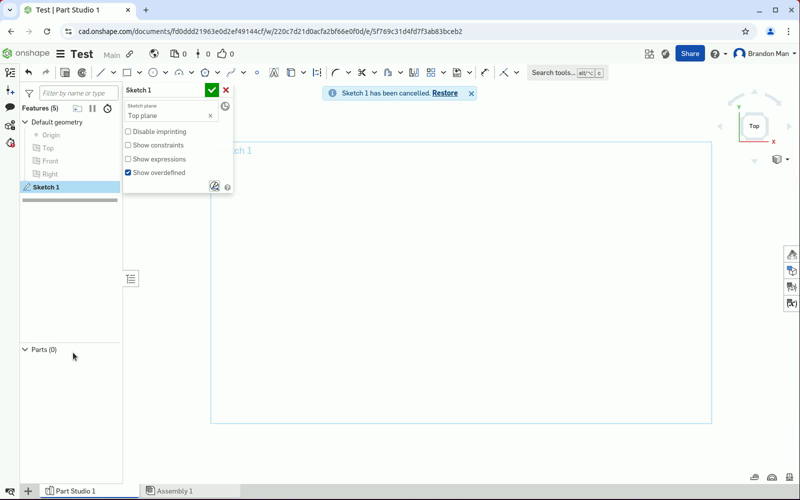
key(y)
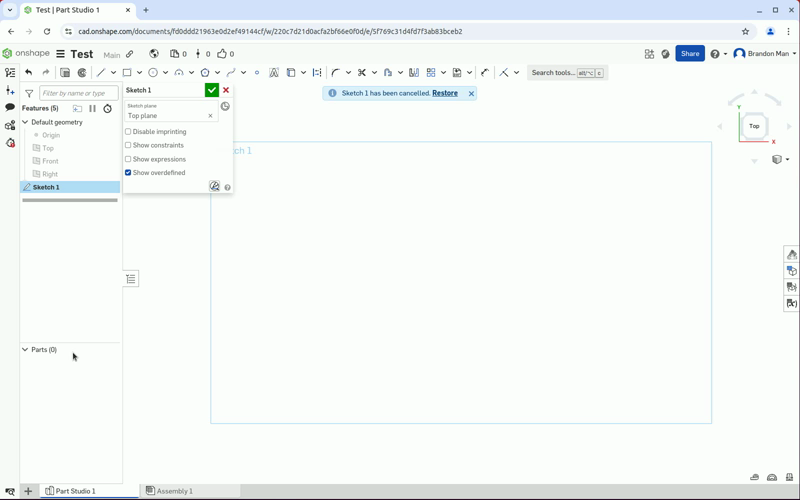
key(c)
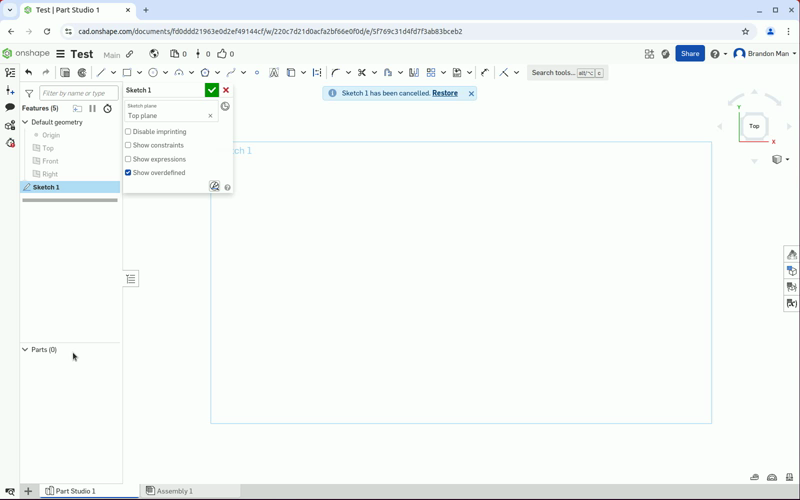
key_down(shift)
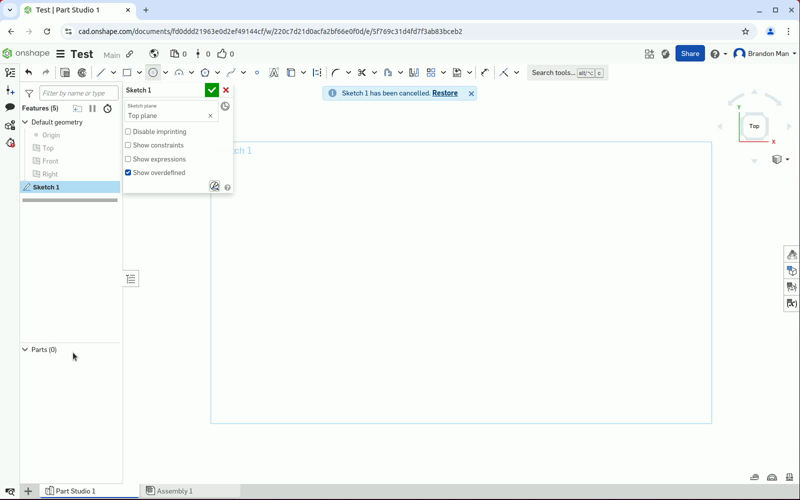
mouse_move(461, 203)
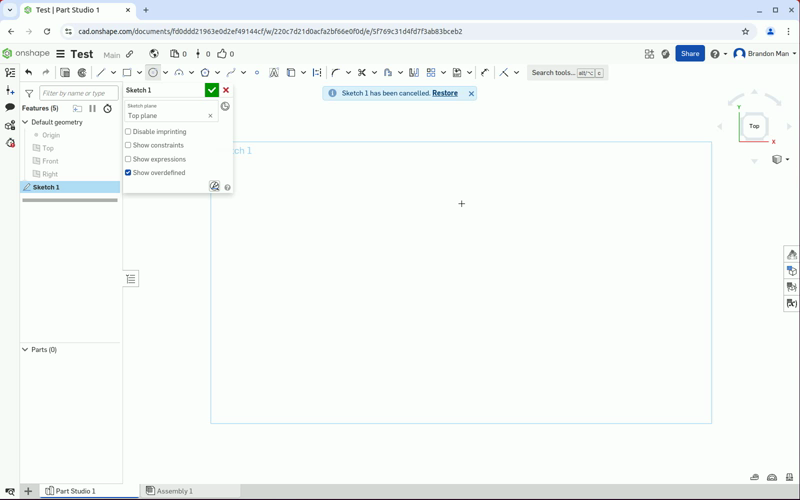
click(461, 203)
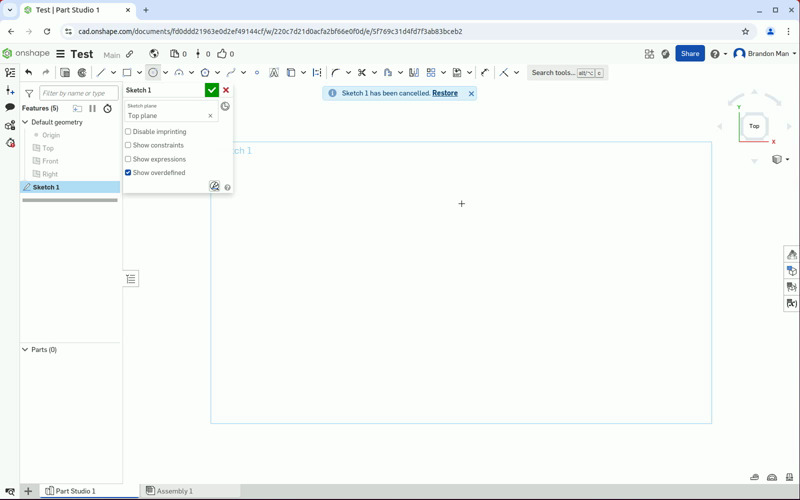
key_up(shift)
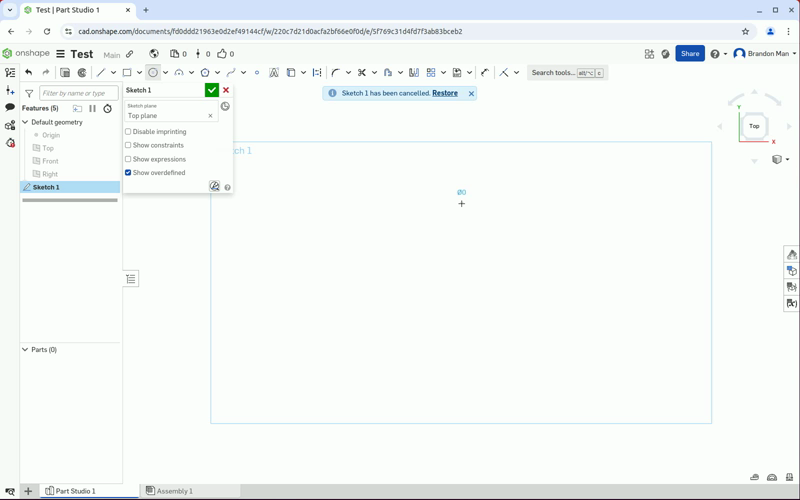
mouse_move(495, 203)
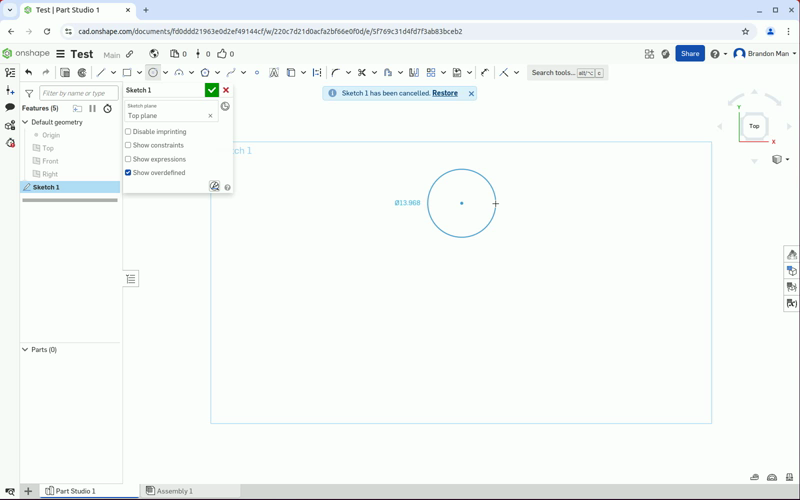
click(495, 203)
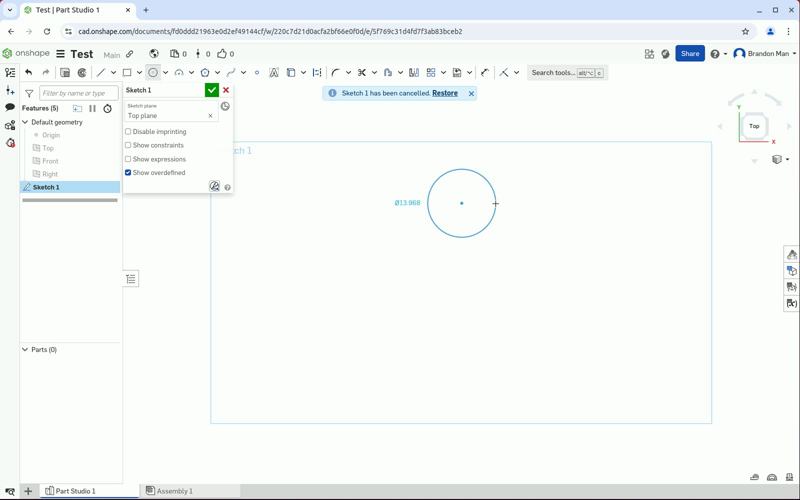
key(esc)
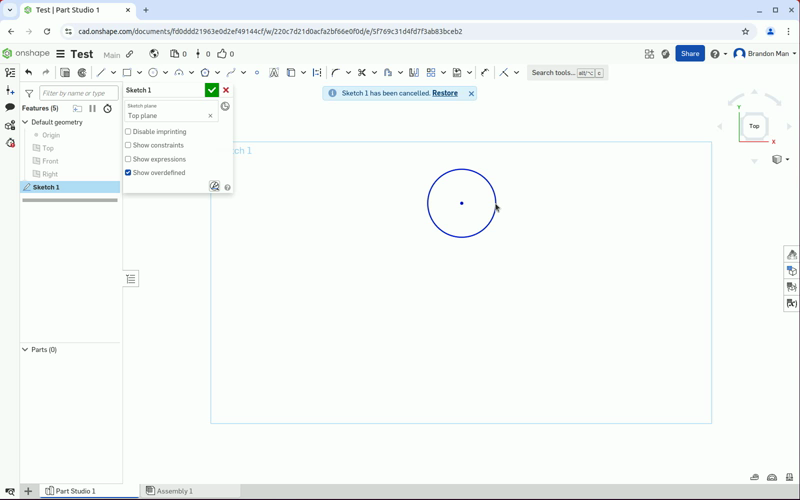
key(c)
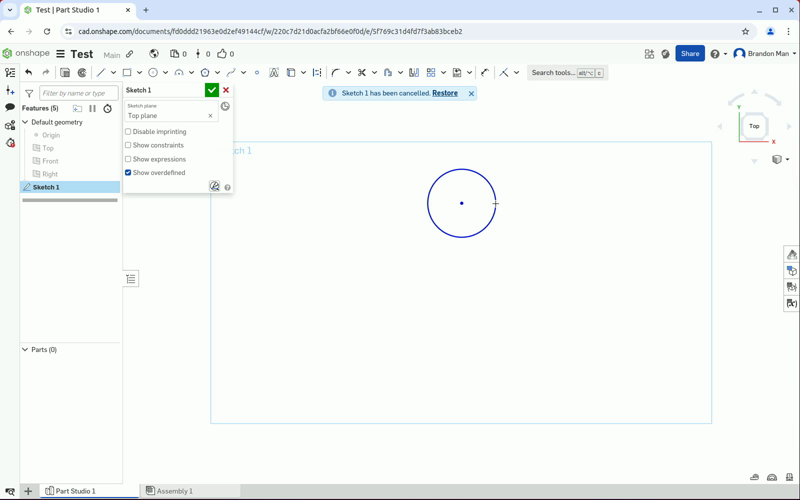
key_down(shift)
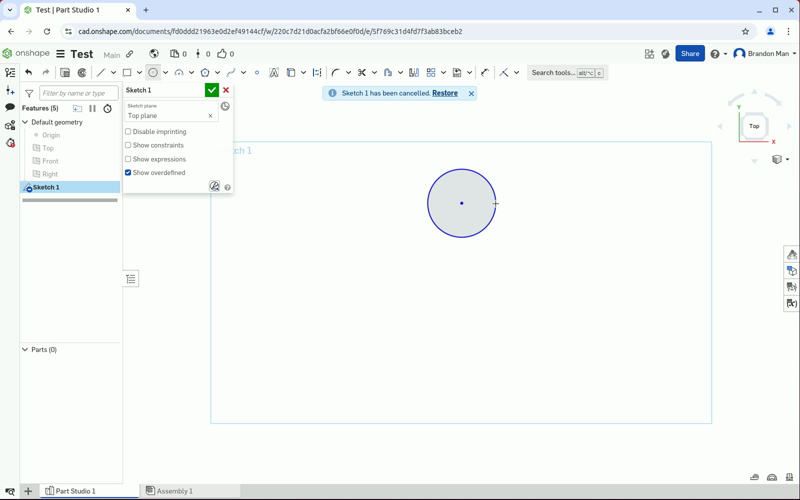
mouse_move(461, 203)
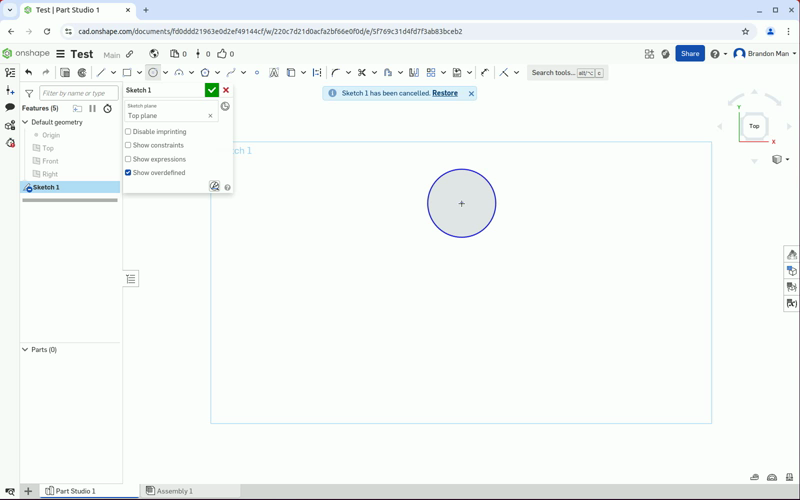
click(461, 203)
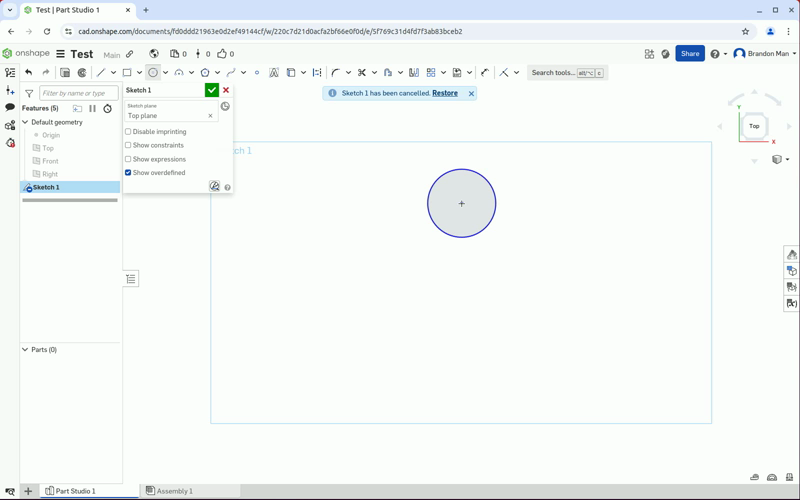
key_up(shift)
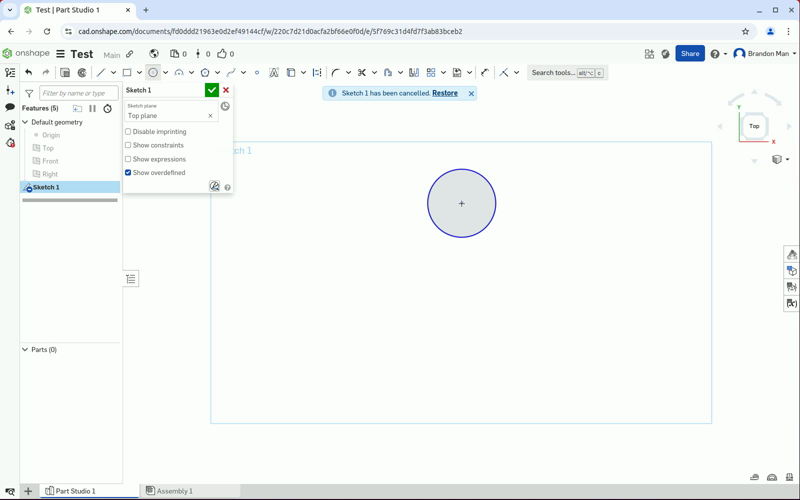
mouse_move(490, 203)
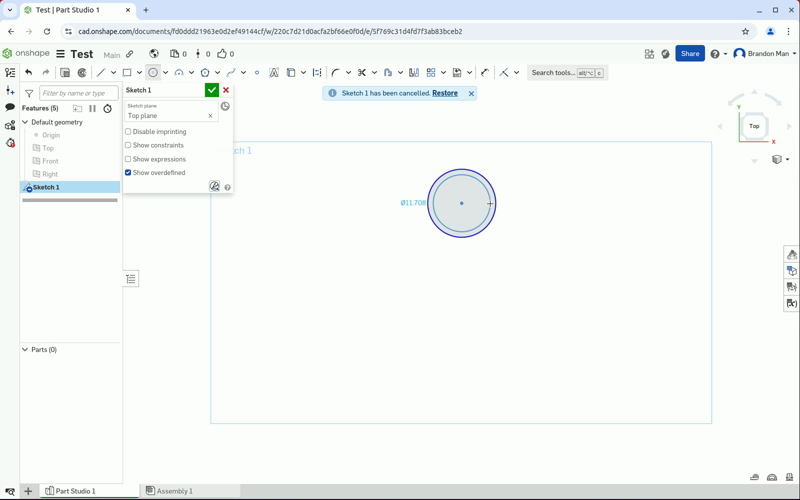
click(490, 203)
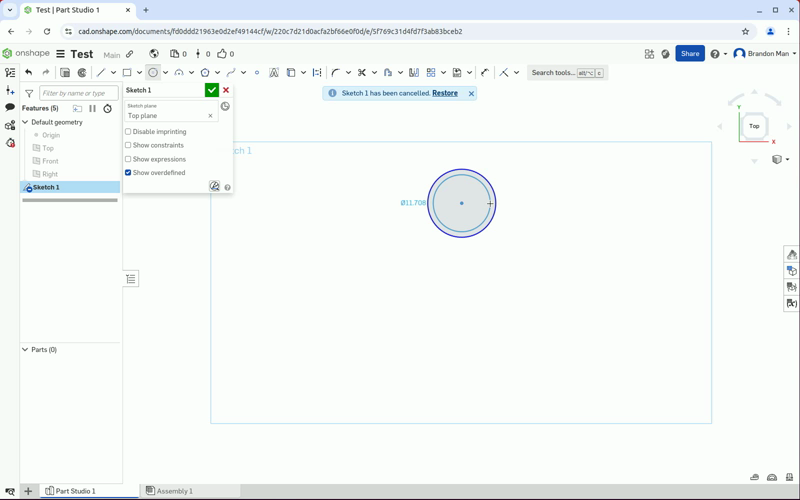
key(esc)
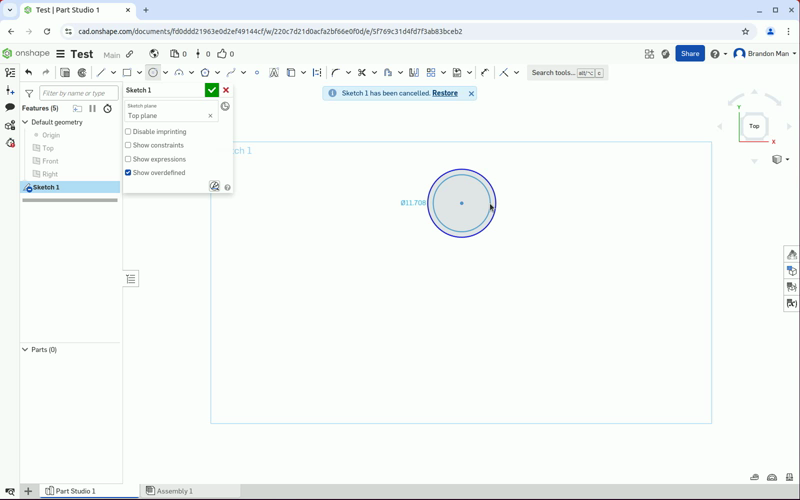
mouse_move(449, 173)
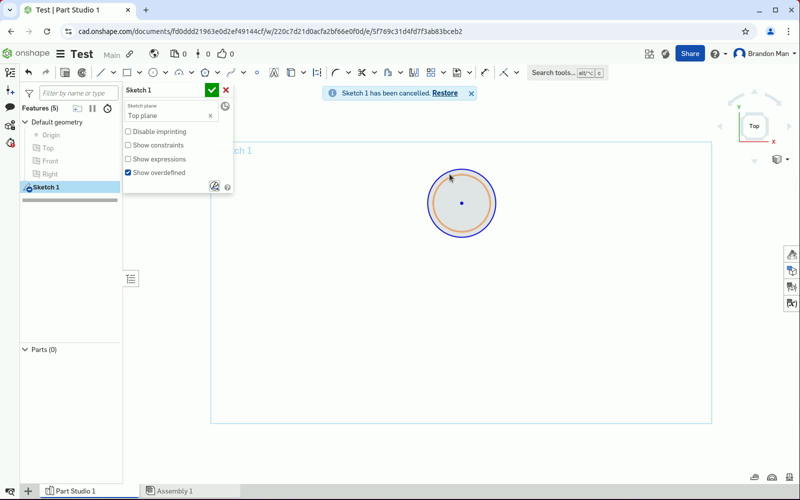
scroll(6)
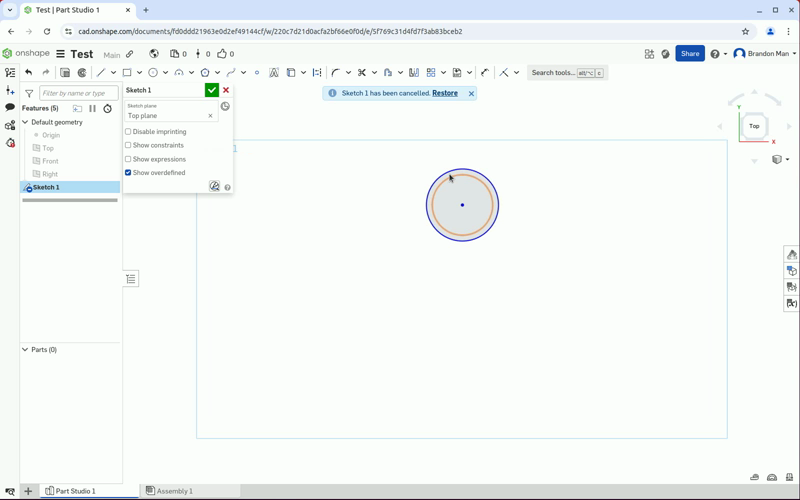
scroll(6)
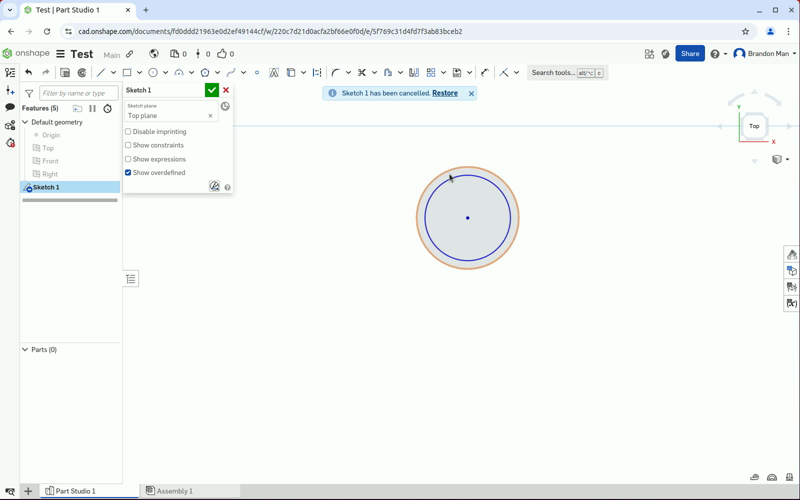
scroll(6)
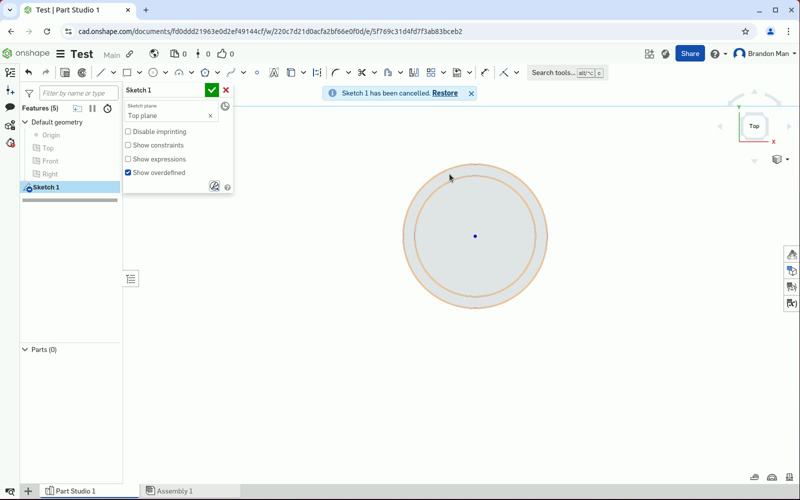
scroll(6)
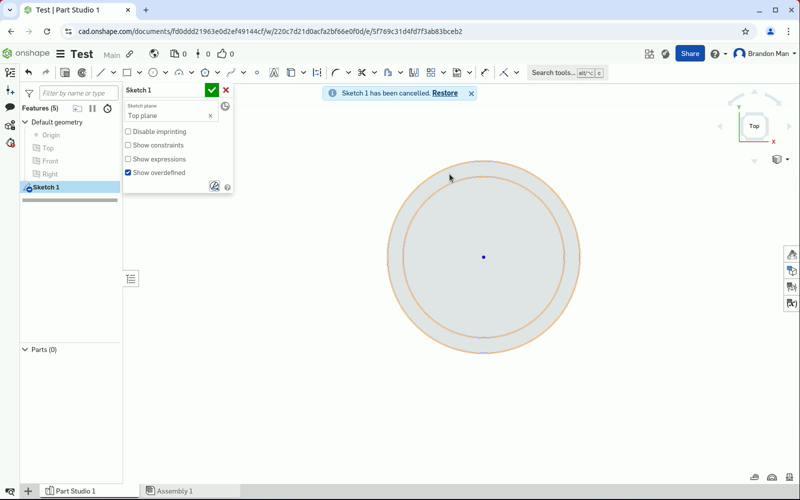
scroll(6)
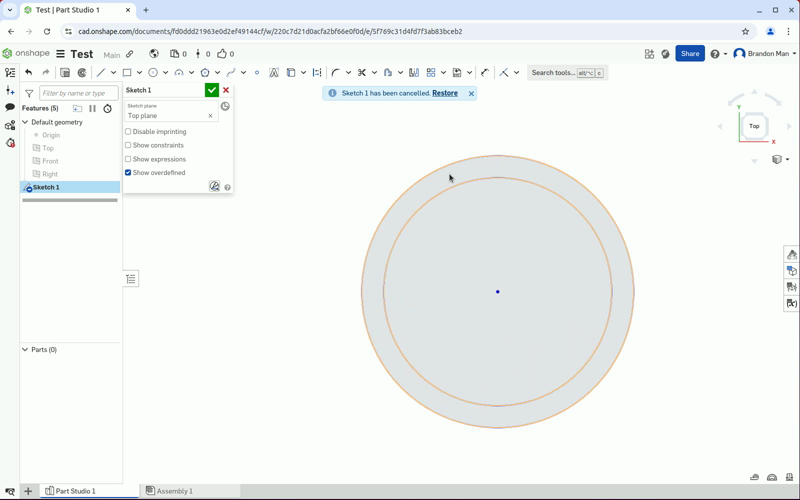
scroll(6)
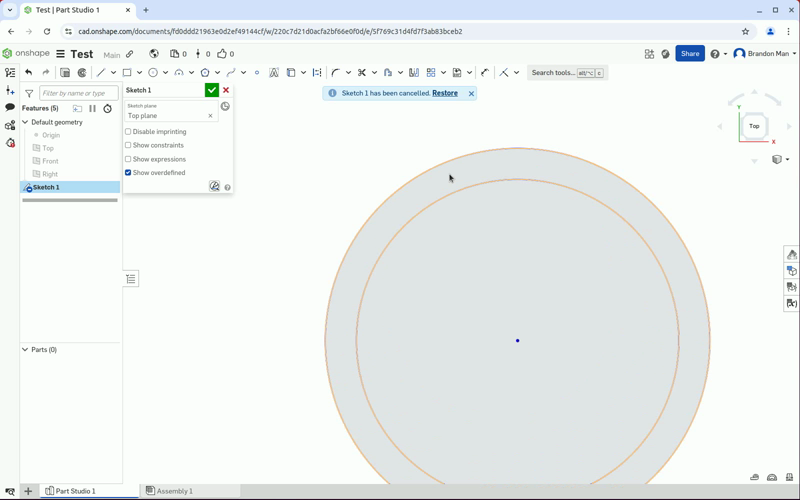
scroll(6)
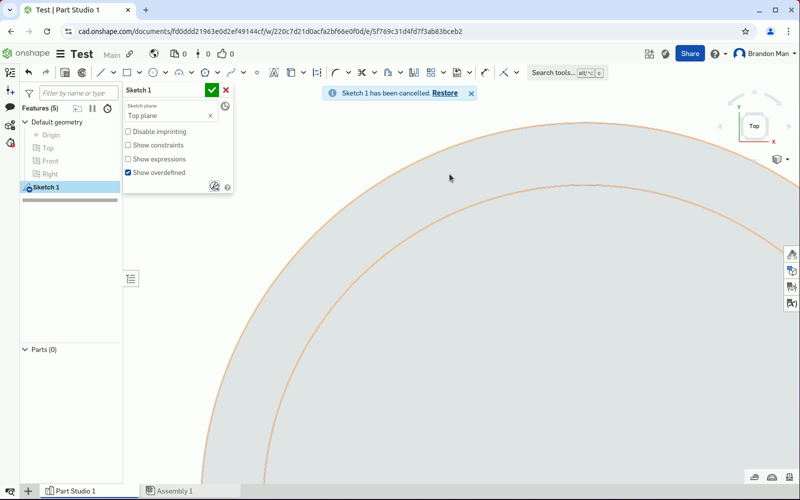
click(449, 173)
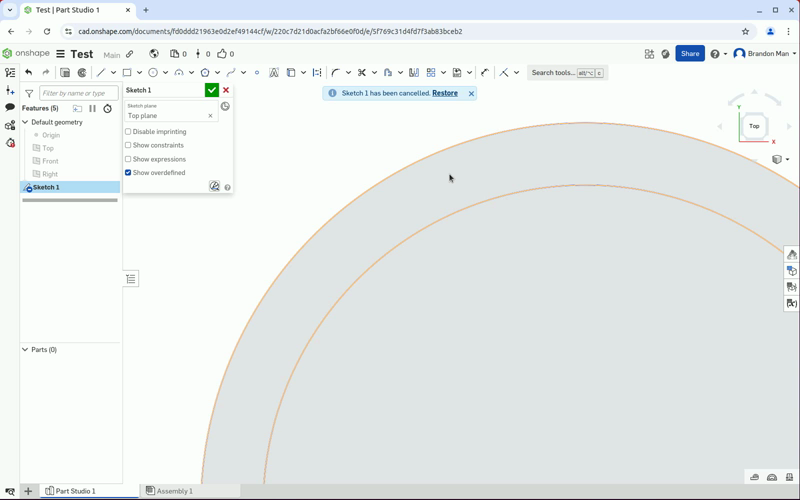
scroll(-6)
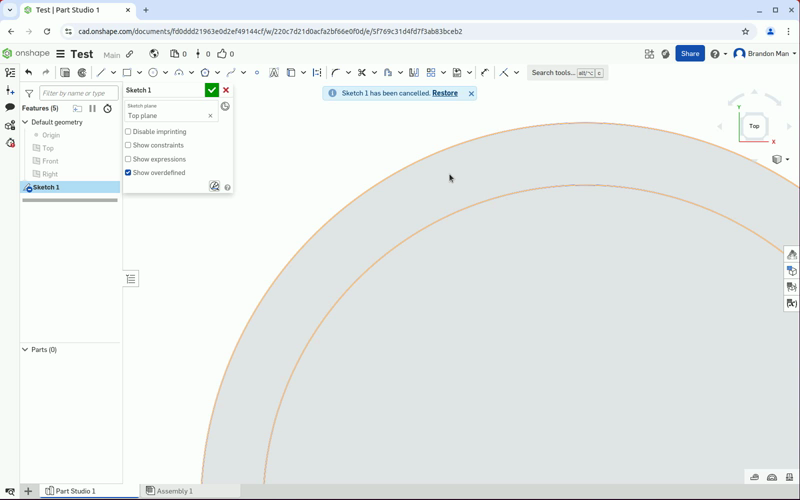
scroll(-6)
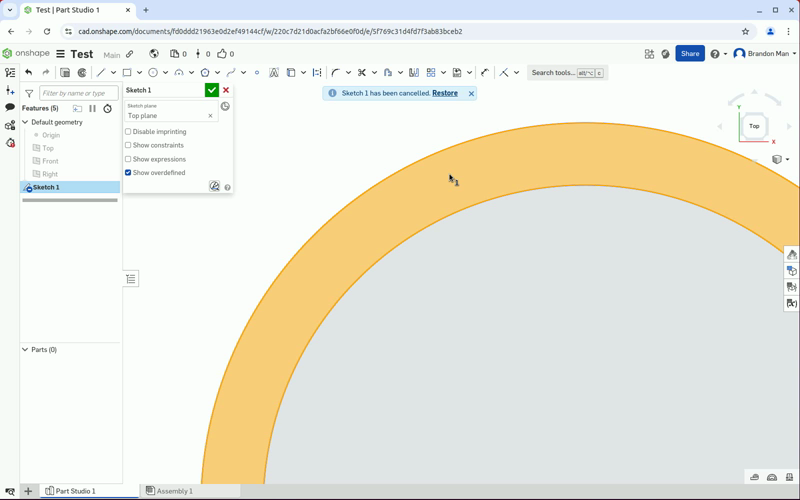
scroll(-6)
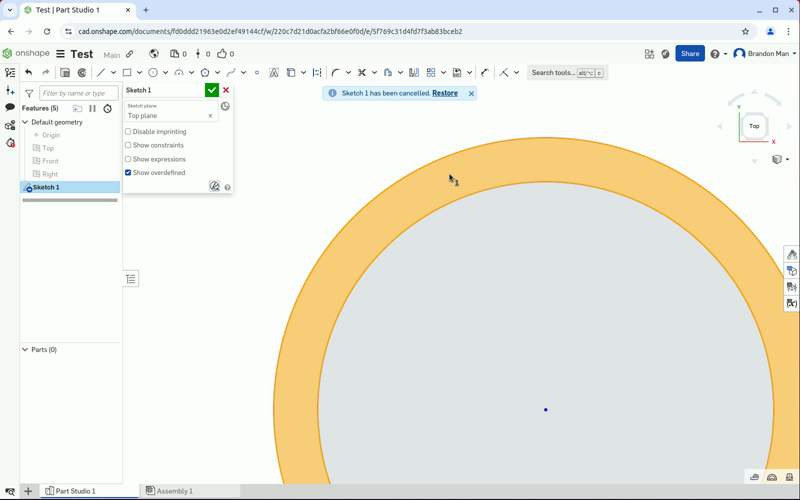
scroll(-6)
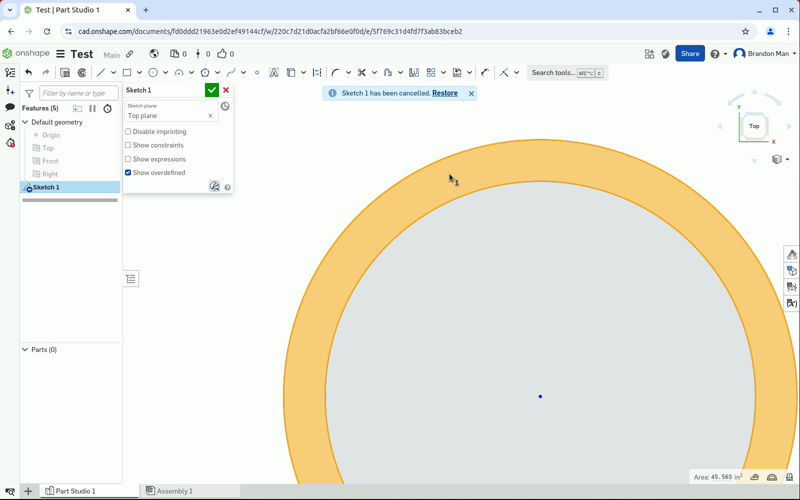
scroll(-6)
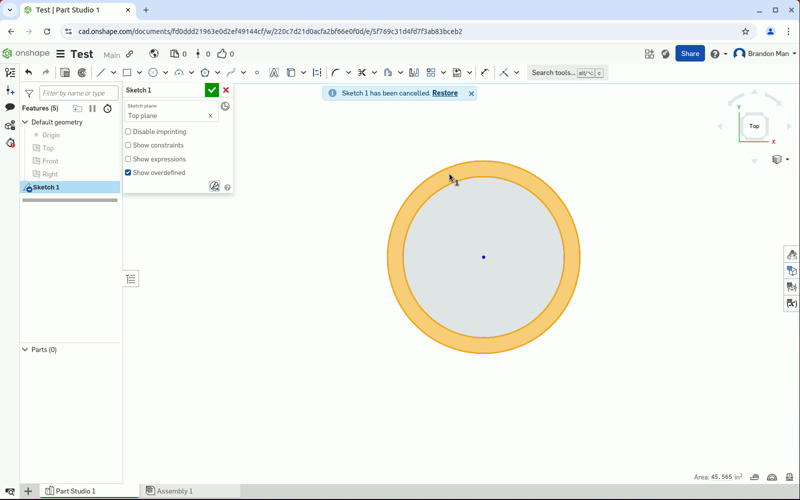
scroll(-6)
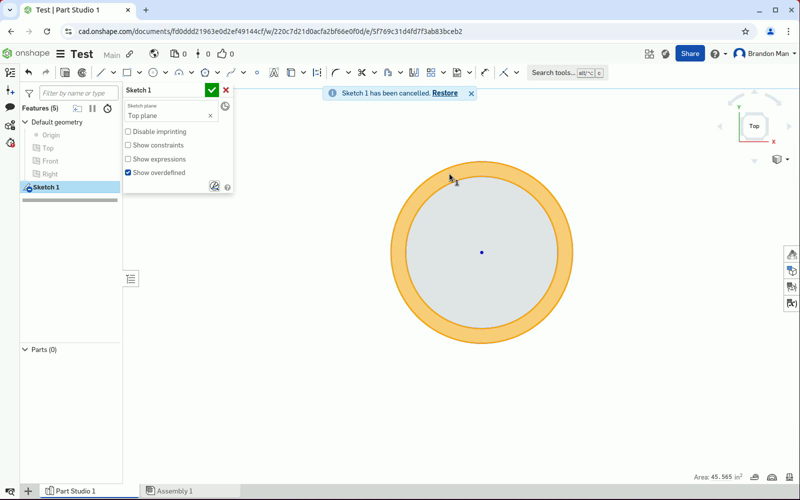
scroll(-6)
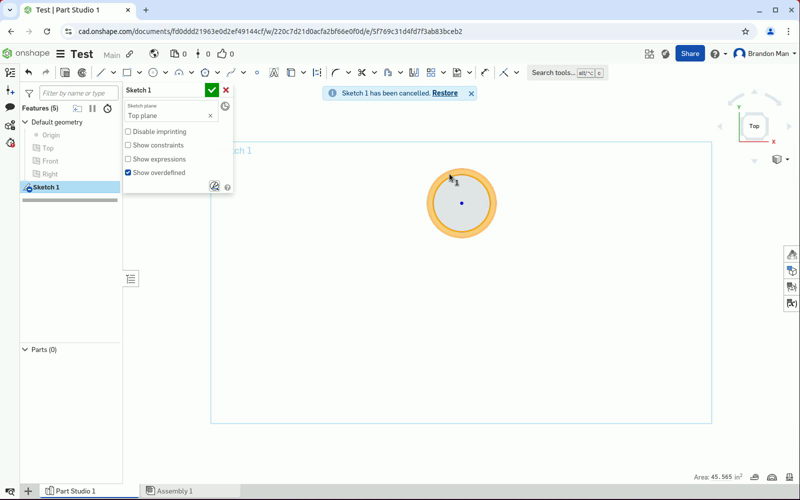
mouse_move(73, 352)
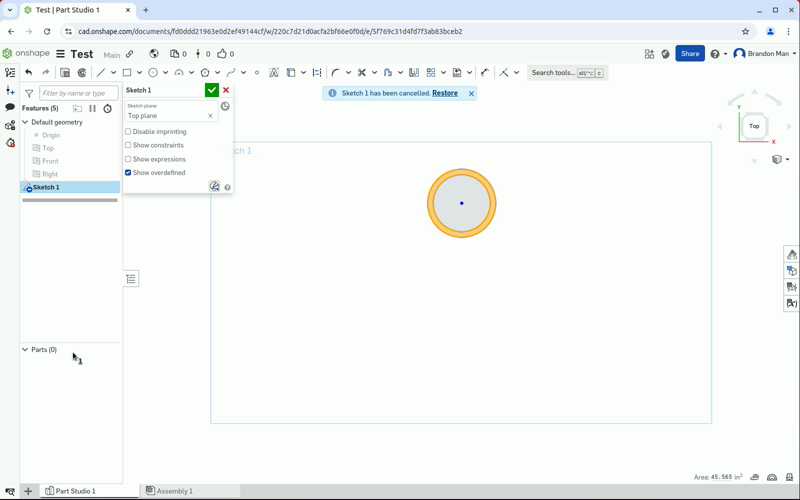
key(shift+y)
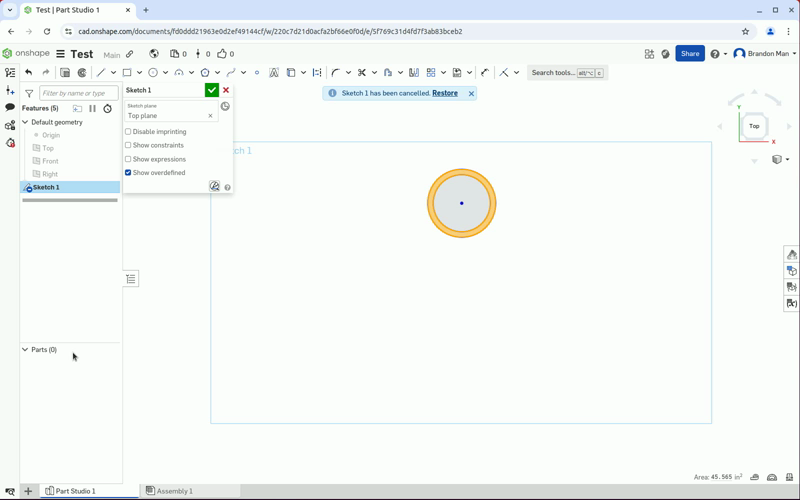
key(shift+e)
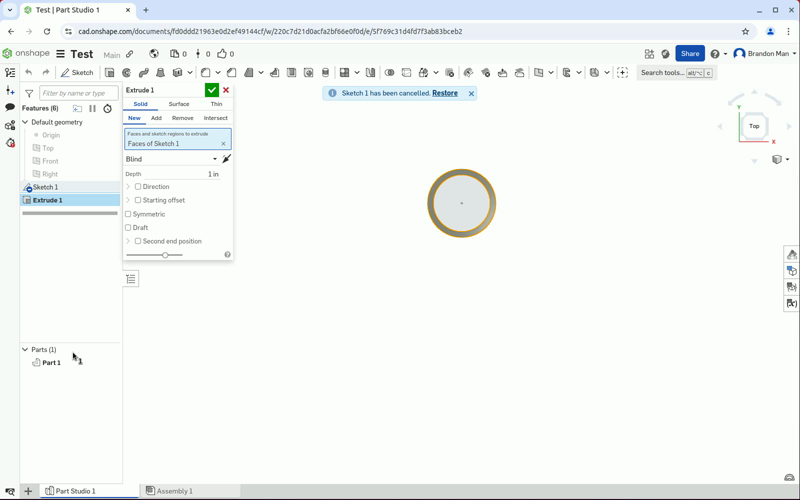
mouse_move(143, 106)
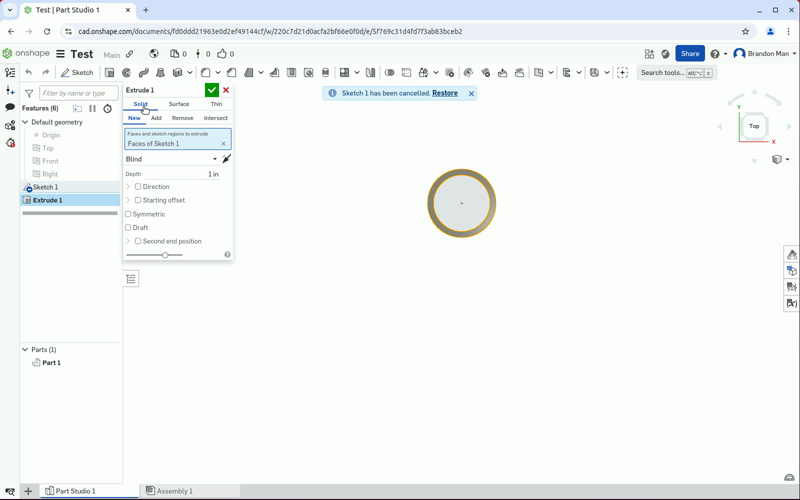
click(143, 106)
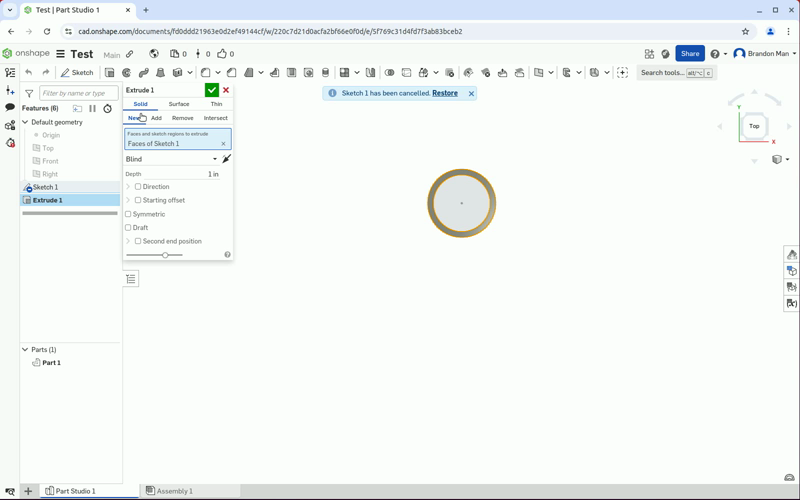
mouse_move(137, 120)
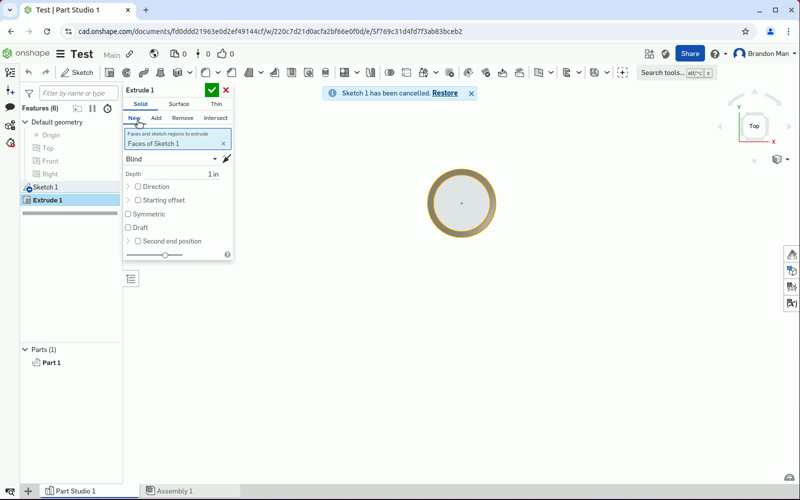
click(137, 120)
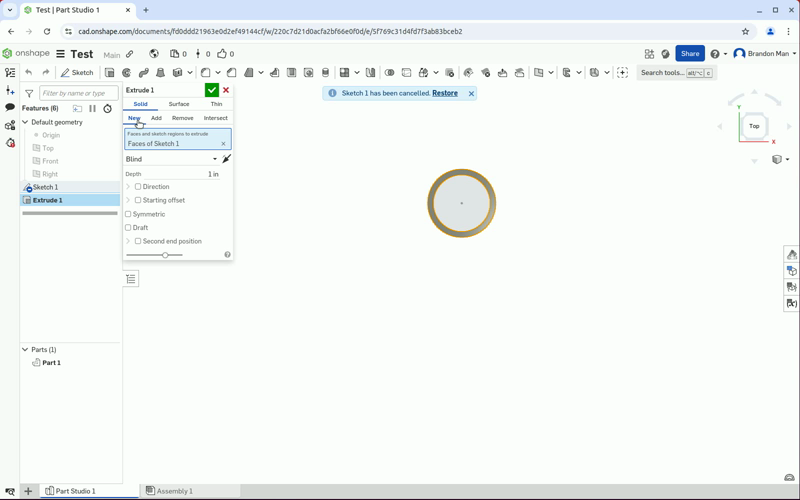
key(tab, 4)
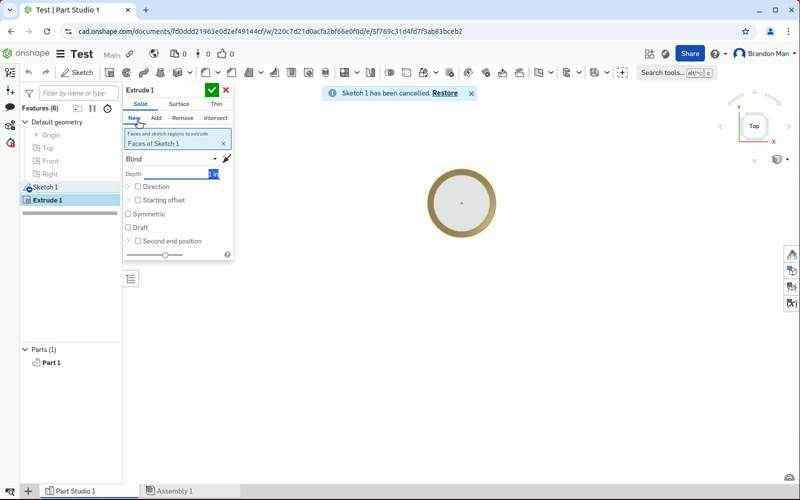
text(3.611)
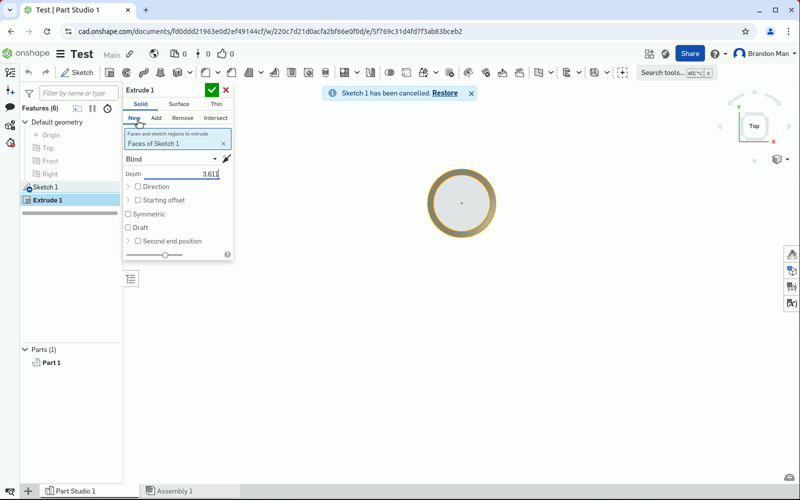
key(enter)
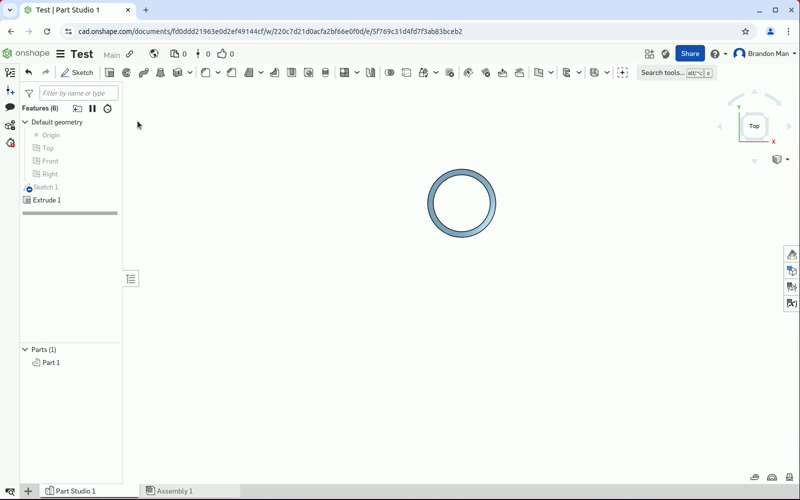
key(shift+h)
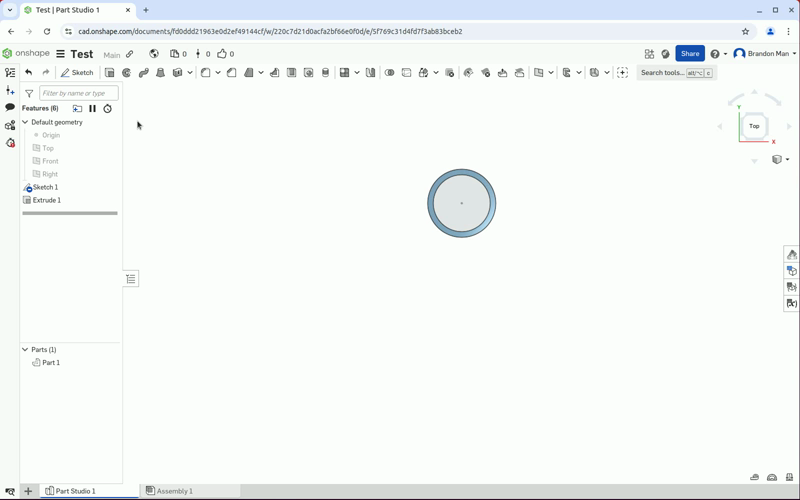
key(shift+h)
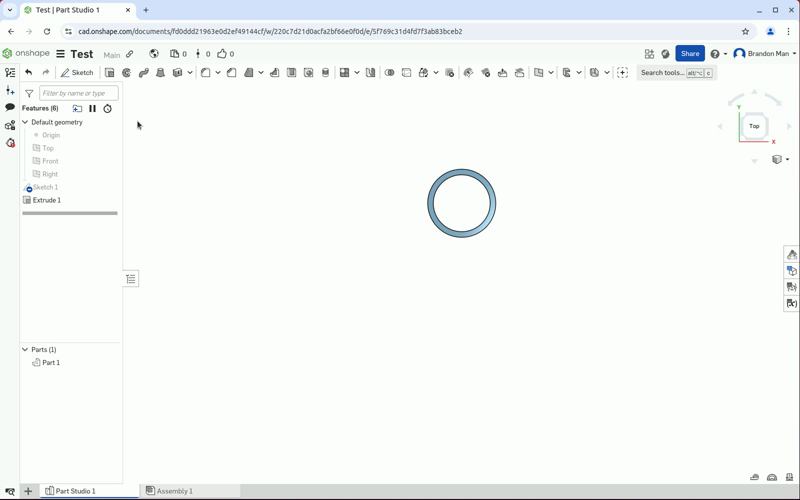
mouse_move(73, 189)
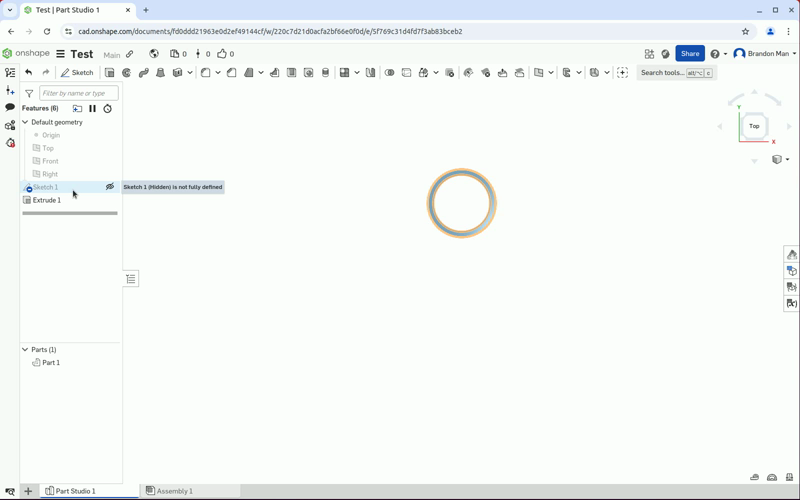
click(73, 189)
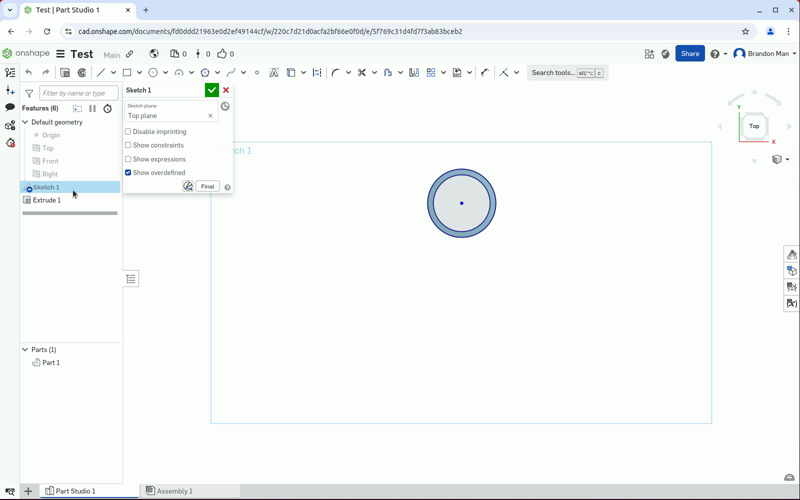
mouse_move(229, 92)
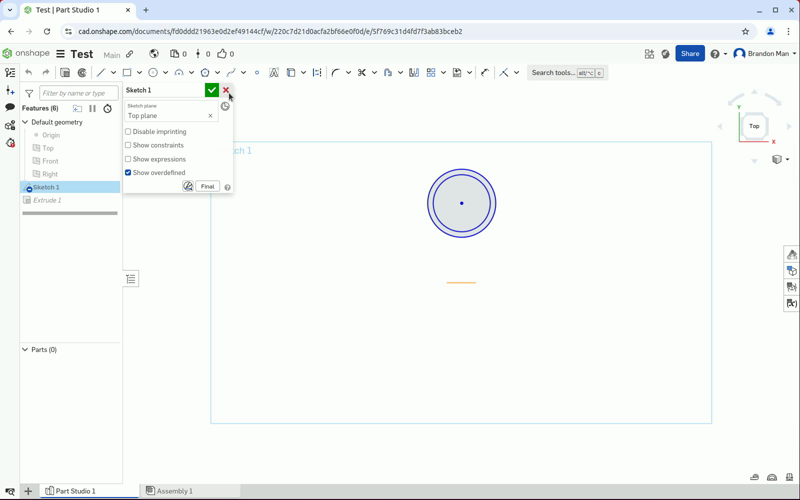
click(229, 92)
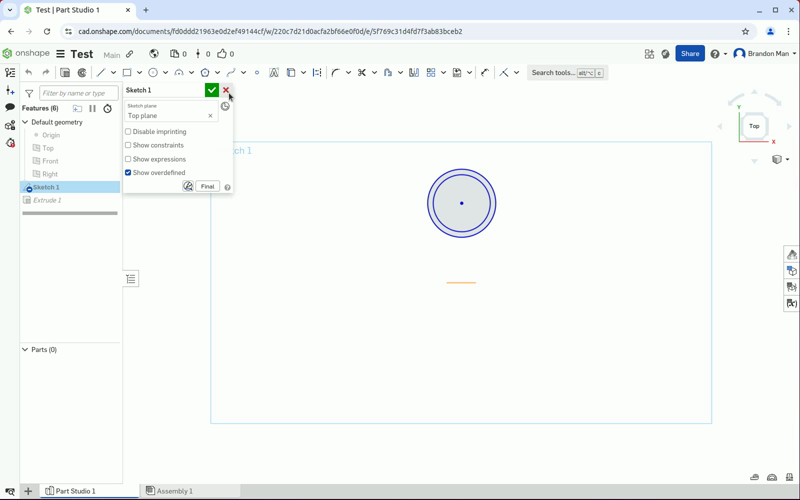
key(shift+s)
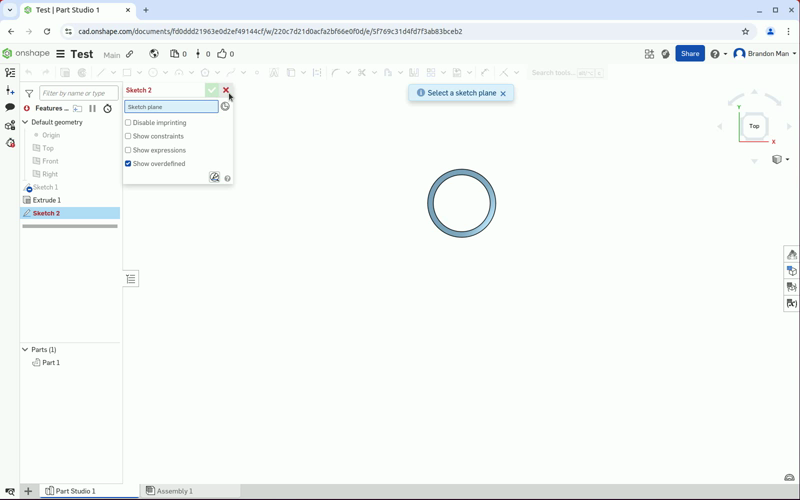
mouse_move(73, 150)
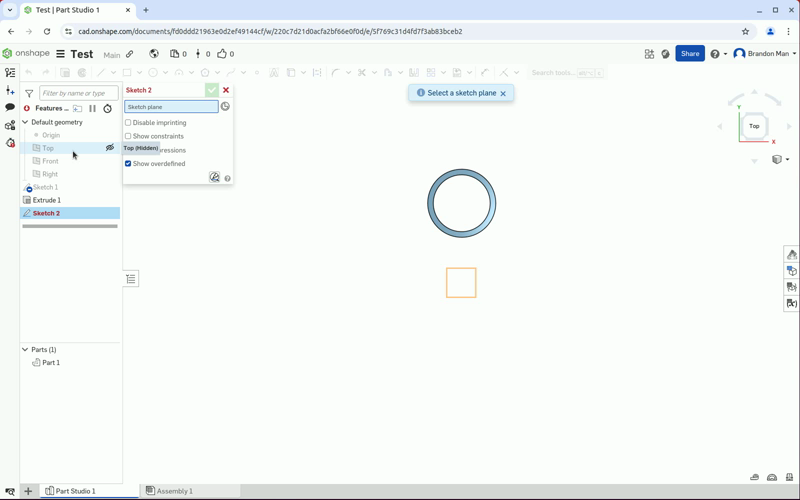
click(73, 150)
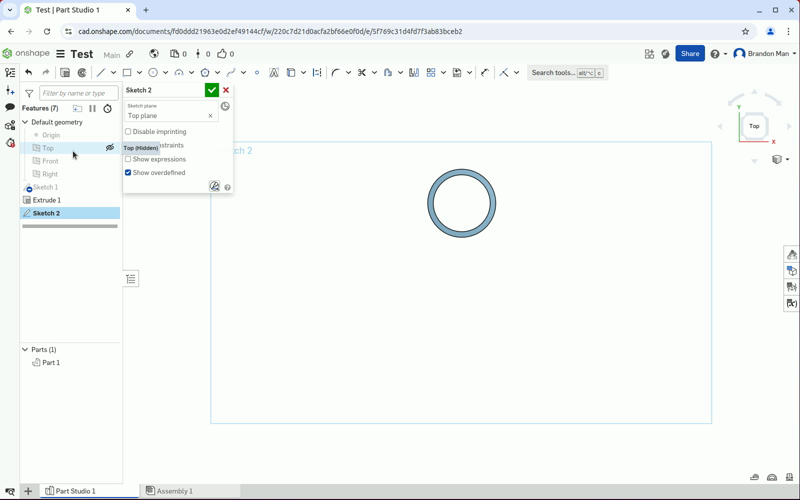
mouse_move(73, 352)
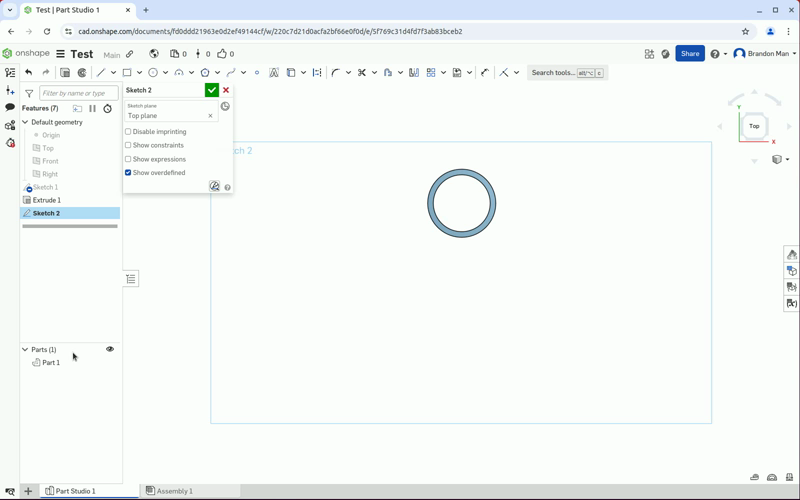
key(y)
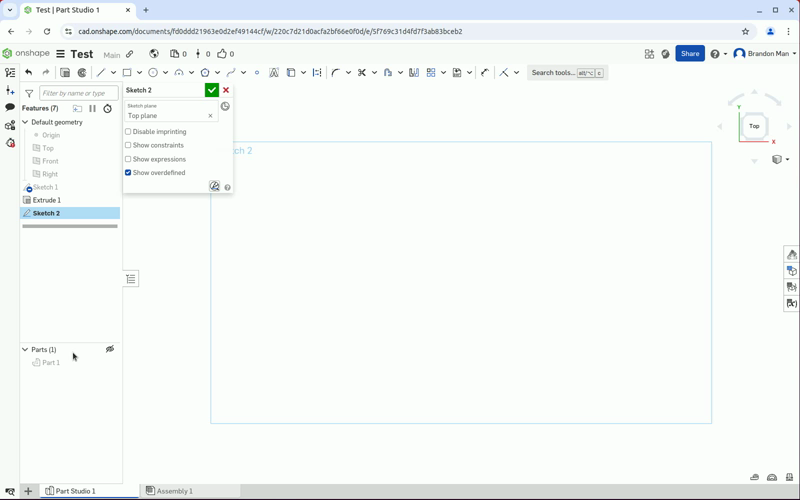
key(c)
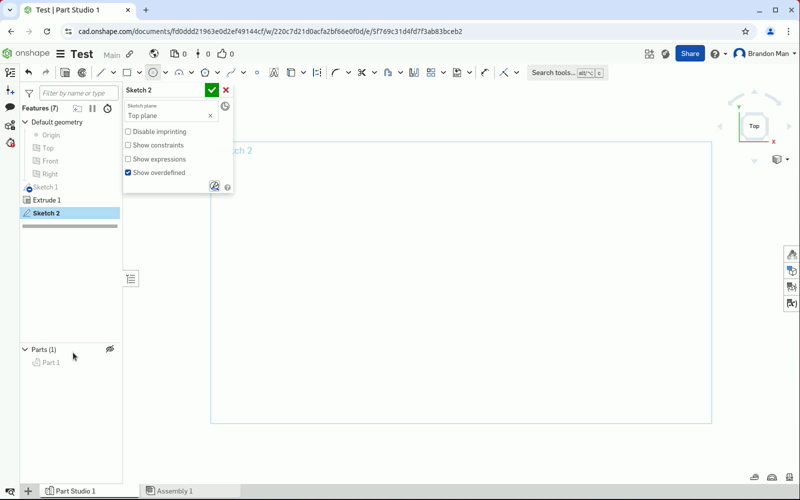
key_down(shift)
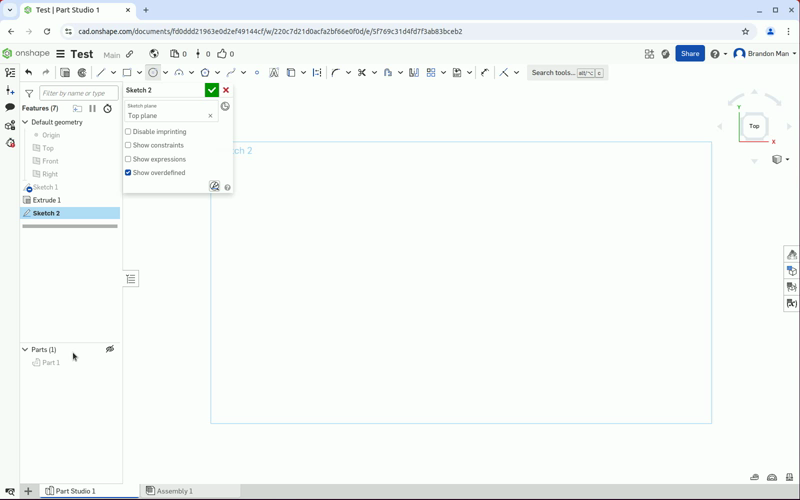
mouse_move(392, 322)
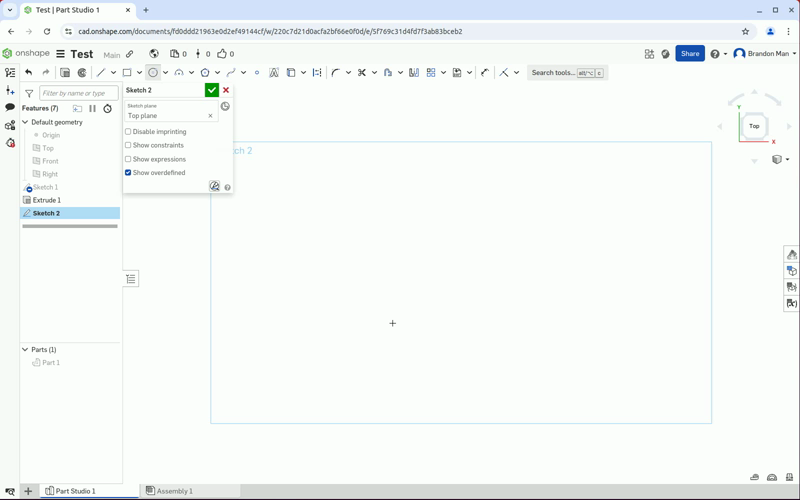
click(392, 322)
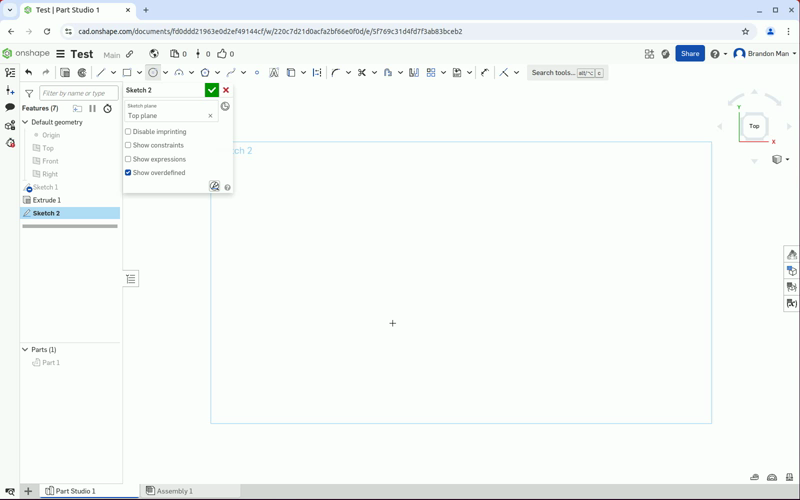
key_up(shift)
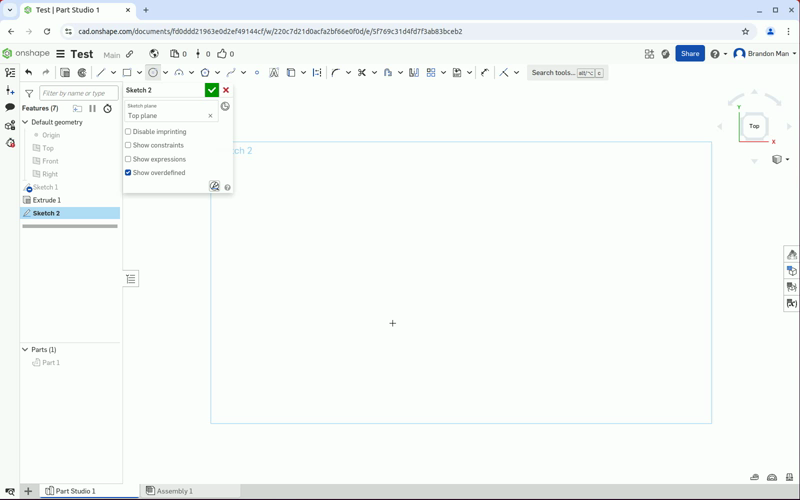
mouse_move(426, 322)
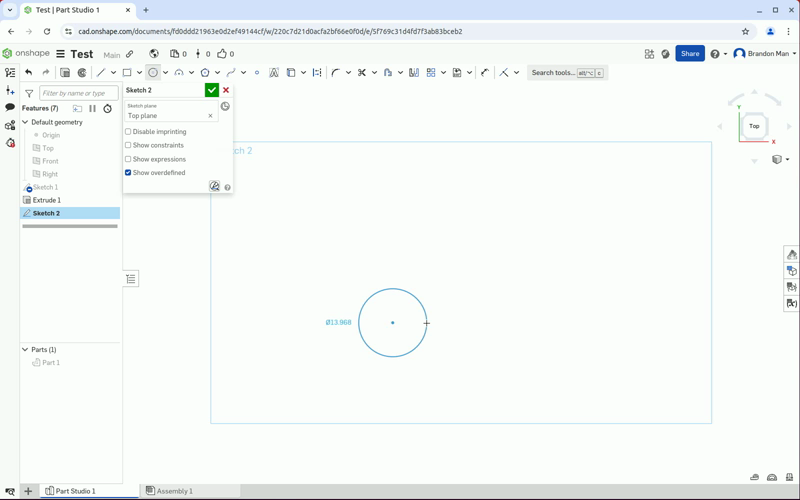
click(426, 322)
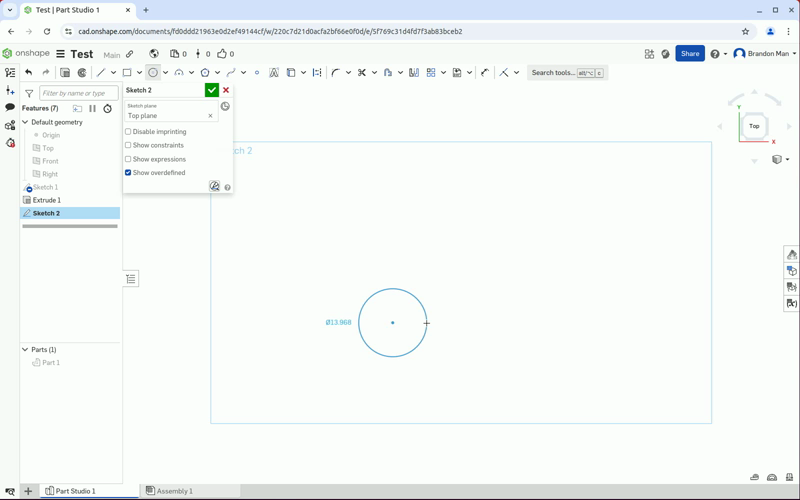
key(esc)
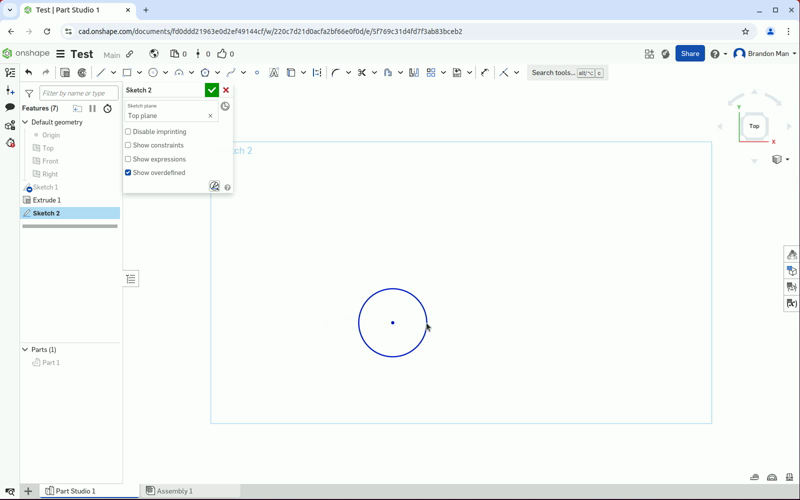
key(c)
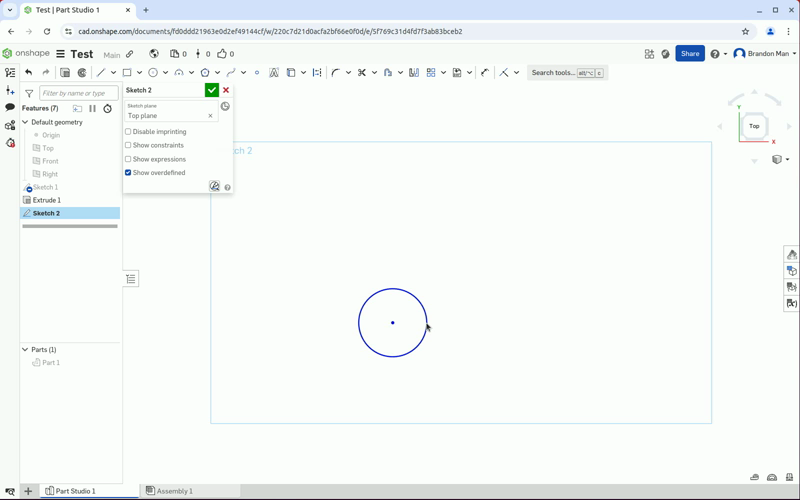
key_down(shift)
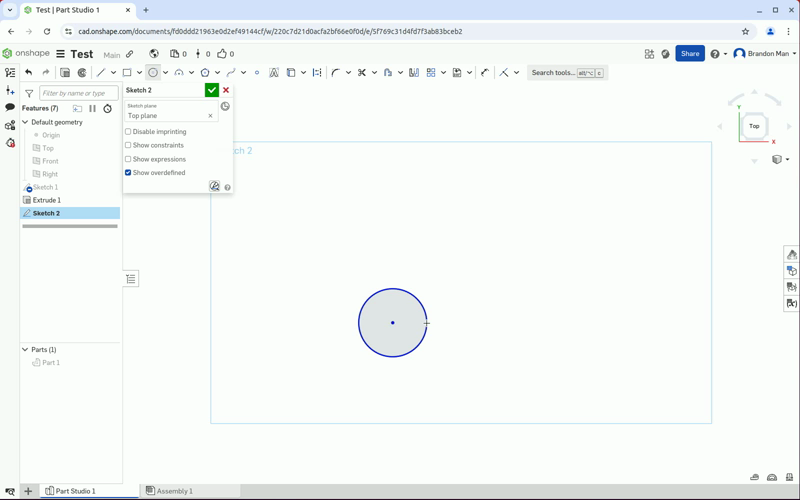
mouse_move(392, 322)
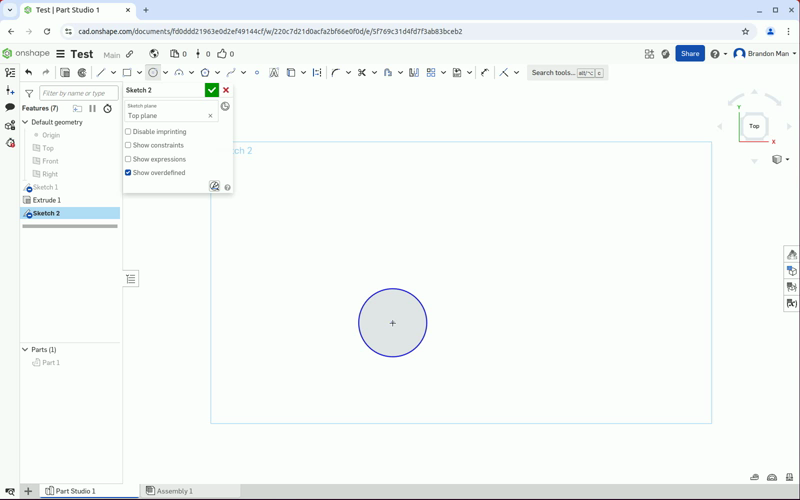
click(392, 322)
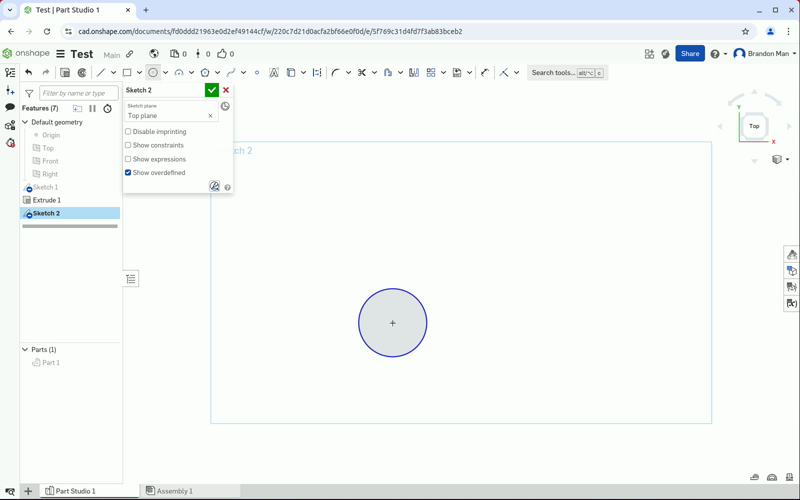
key_up(shift)
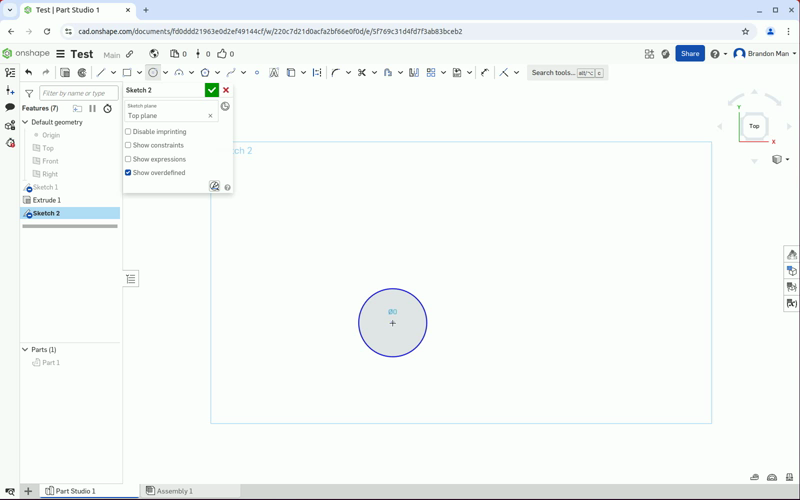
mouse_move(420, 322)
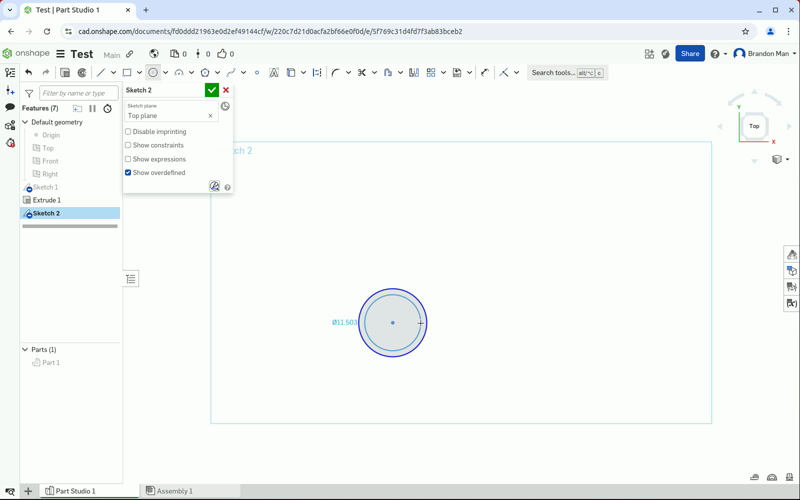
click(420, 322)
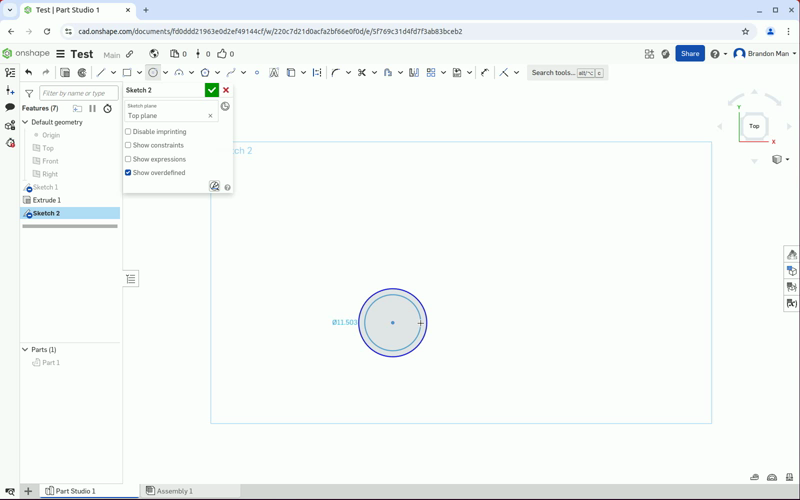
key(esc)
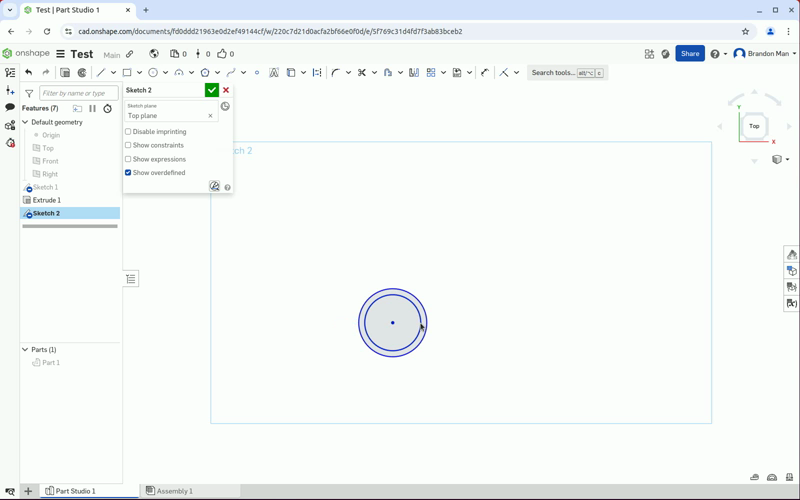
mouse_move(419, 305)
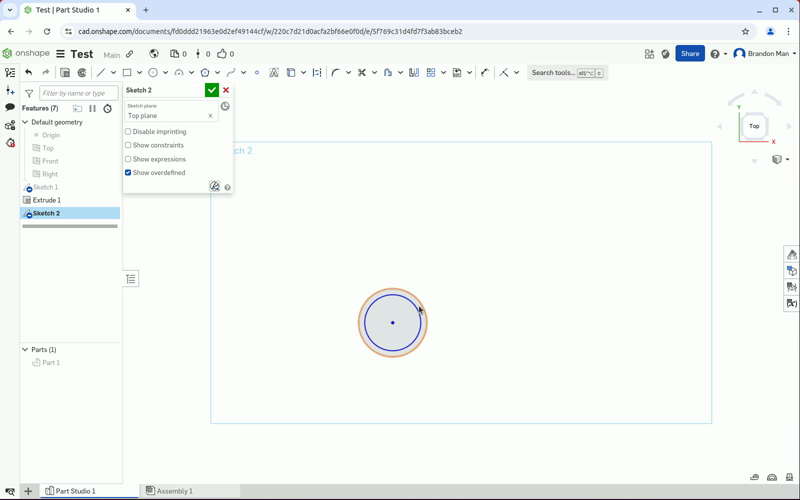
scroll(6)
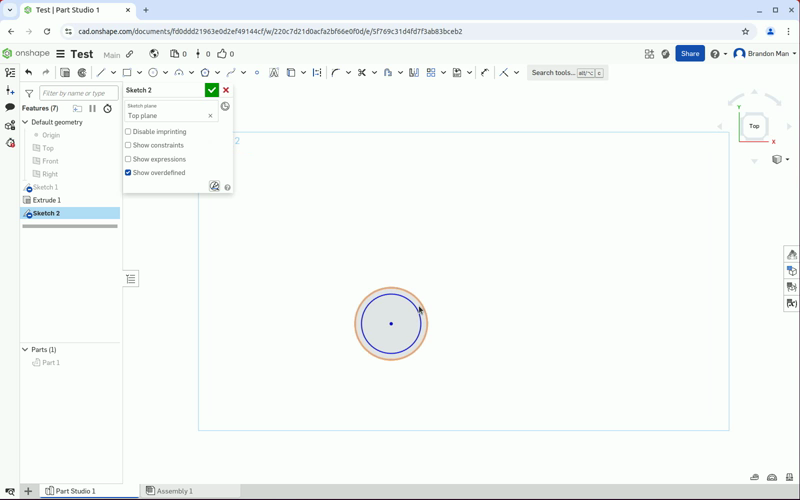
scroll(6)
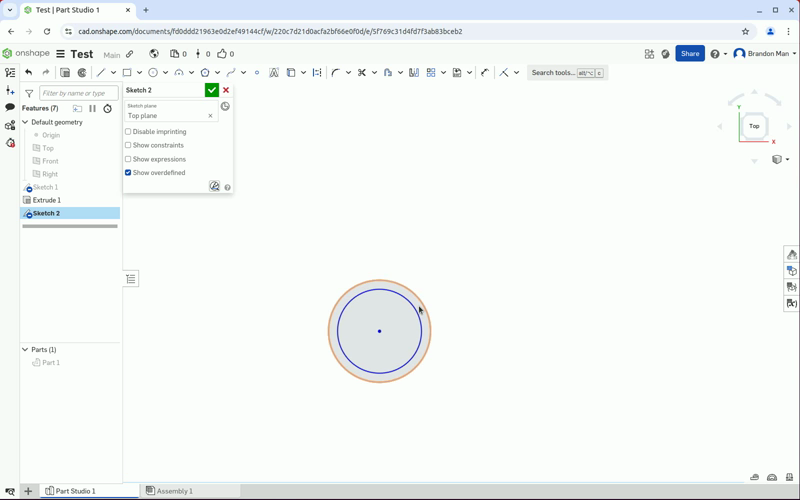
scroll(6)
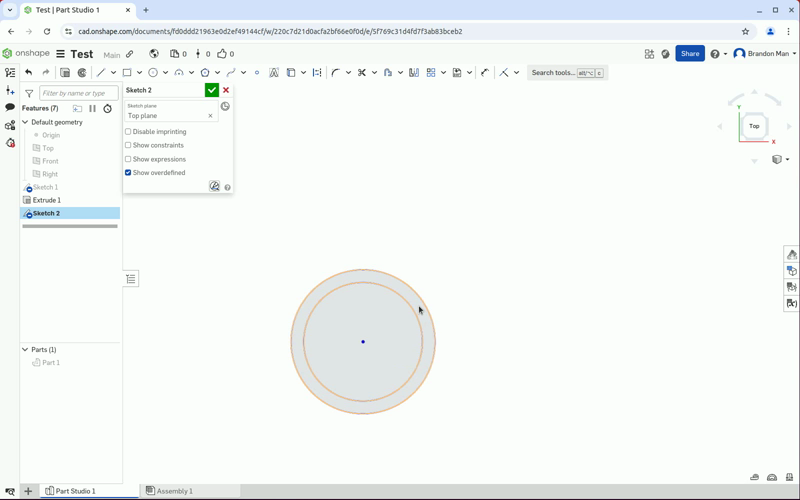
scroll(6)
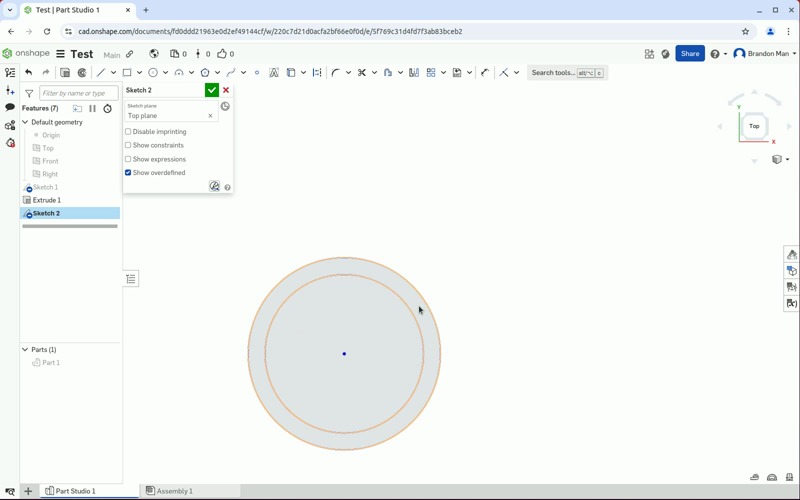
scroll(6)
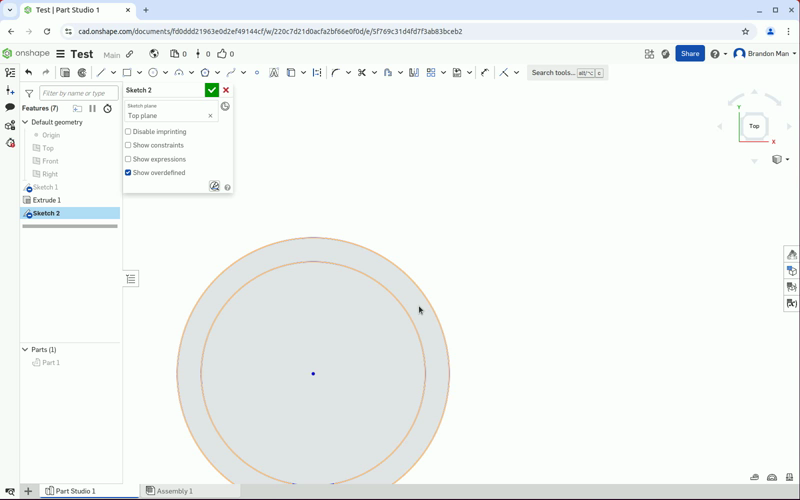
scroll(6)
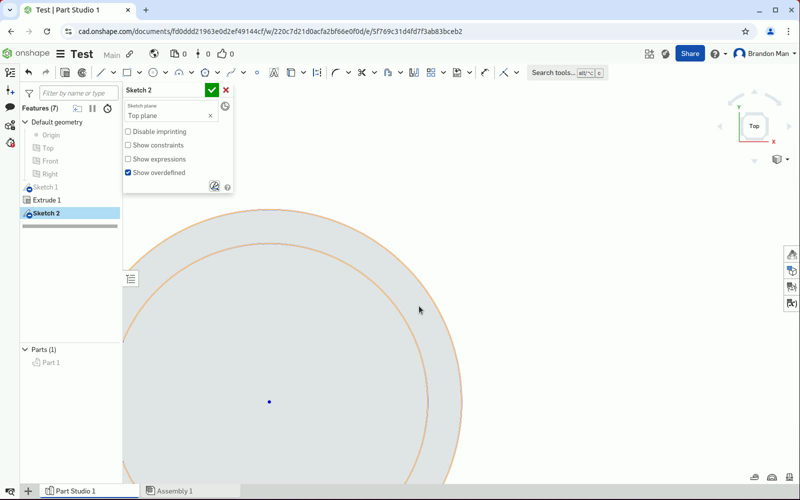
scroll(6)
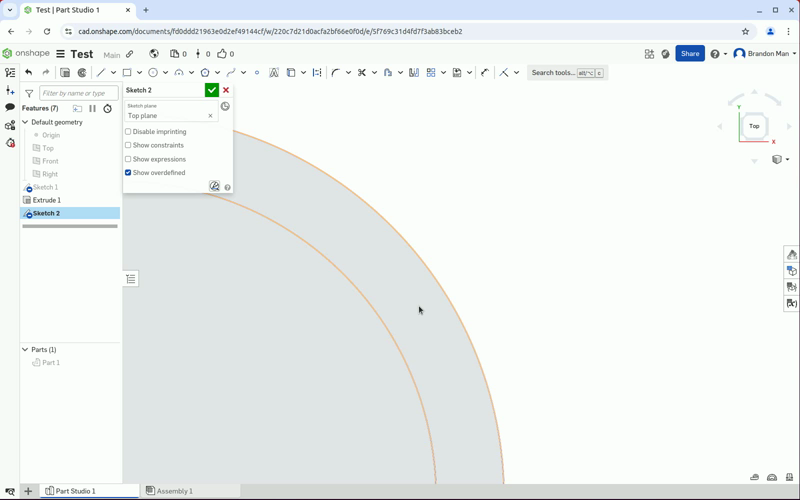
click(419, 305)
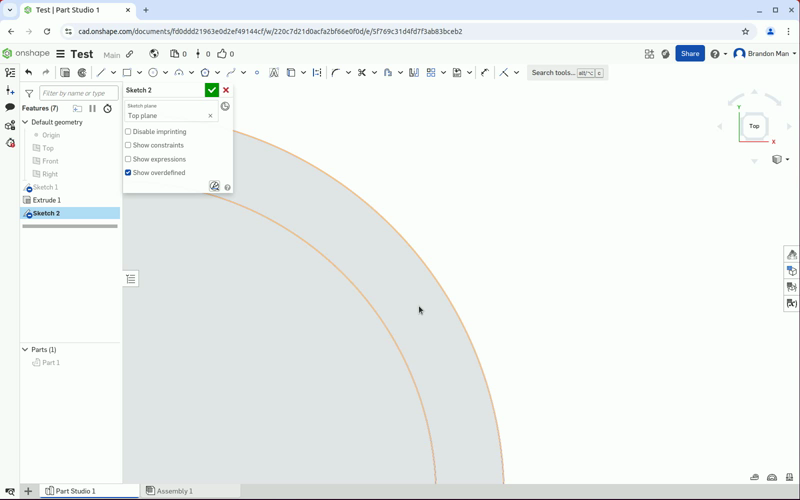
scroll(-6)
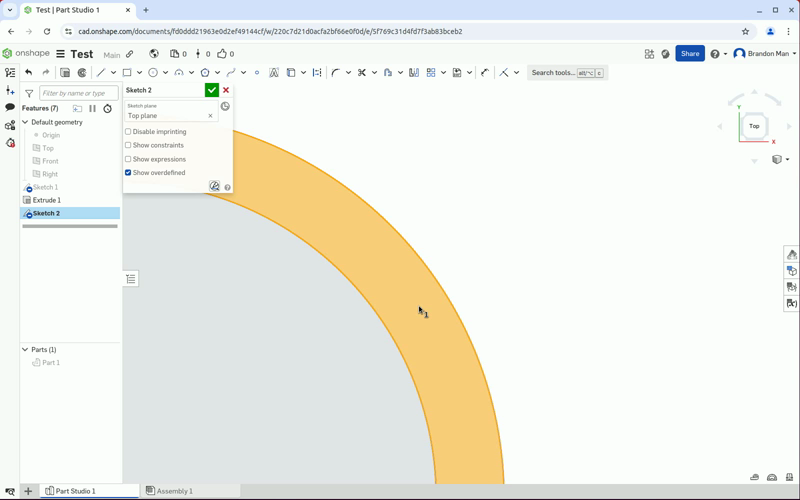
scroll(-6)
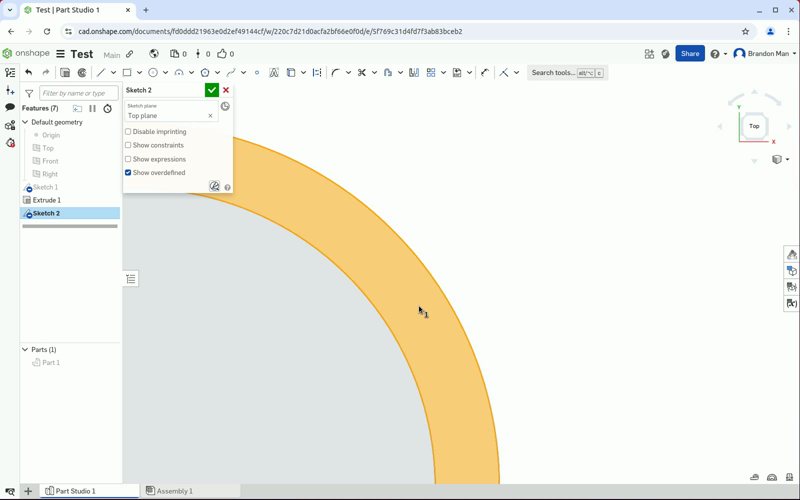
scroll(-6)
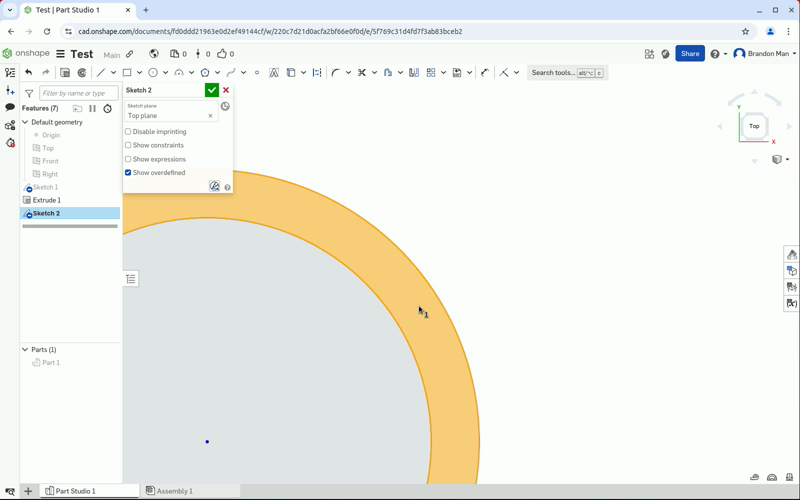
scroll(-6)
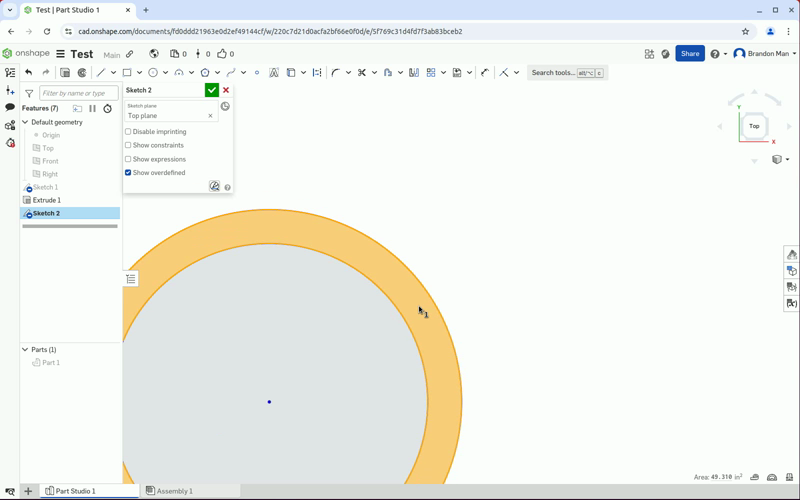
scroll(-6)
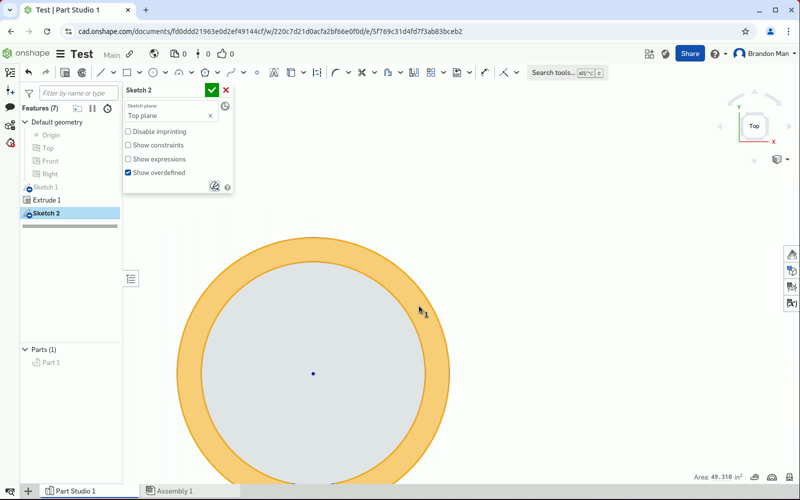
scroll(-6)
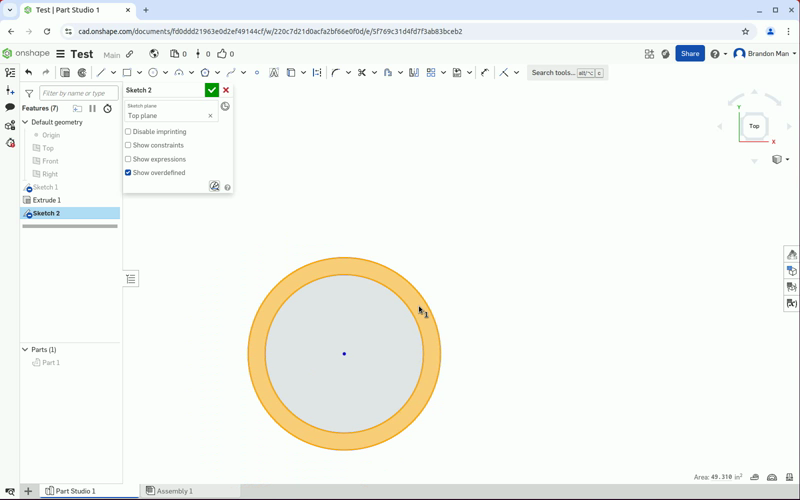
scroll(-6)
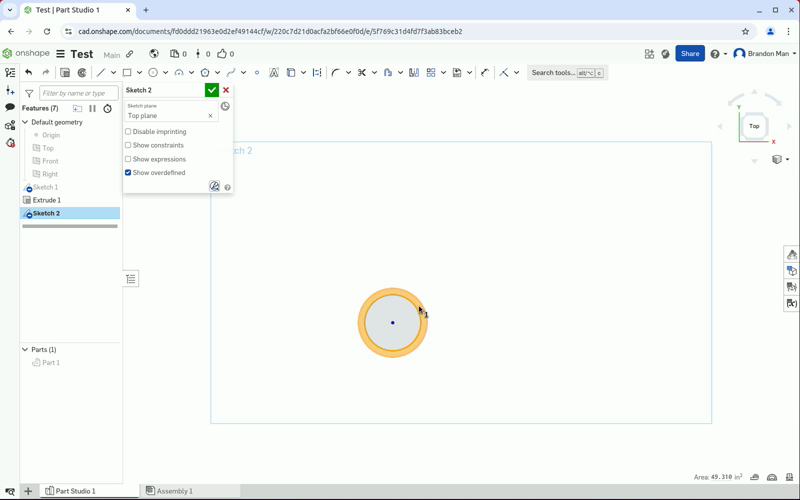
mouse_move(73, 352)
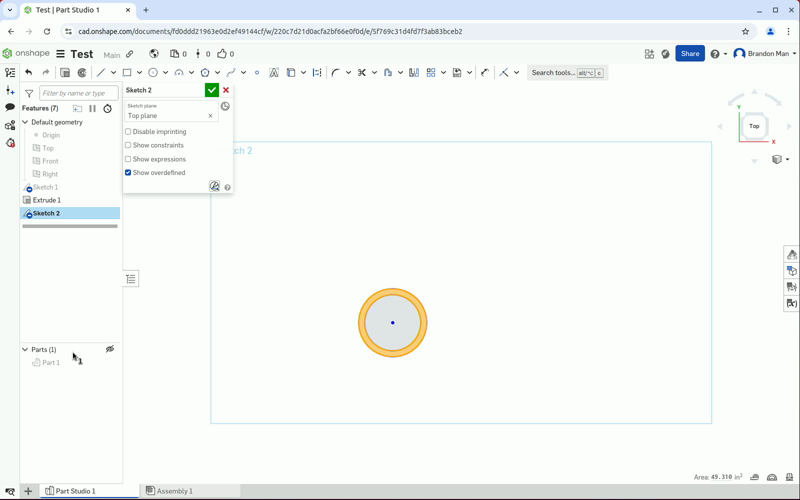
key(shift+y)
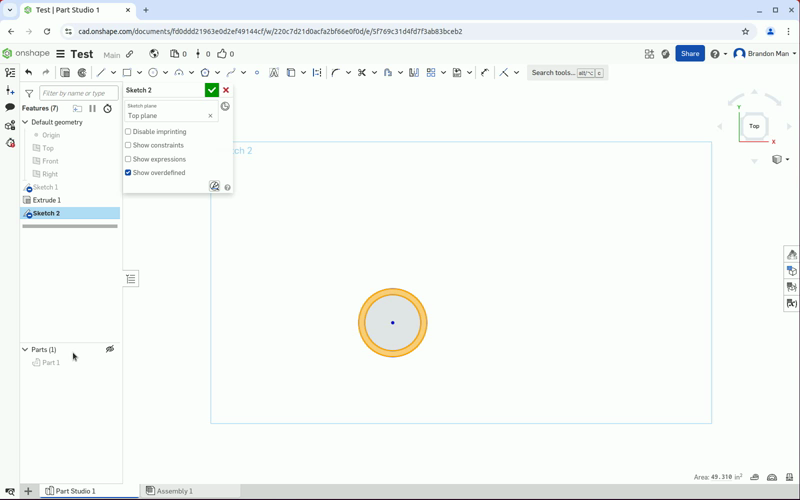
key(shift+e)
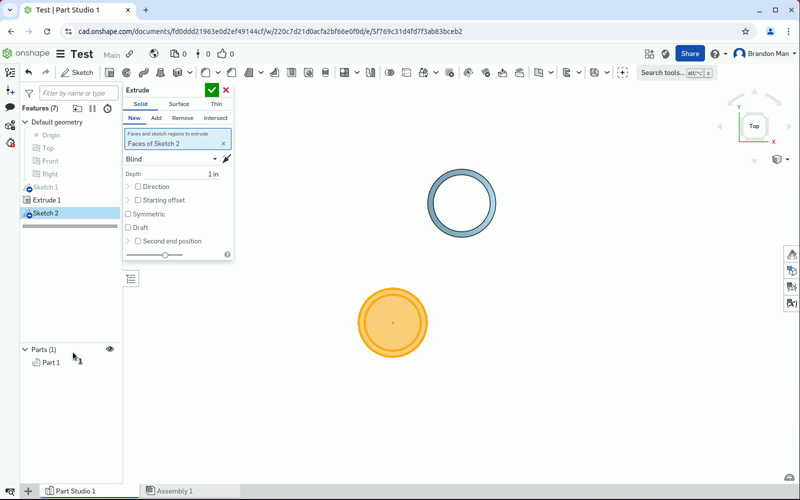
mouse_move(143, 106)
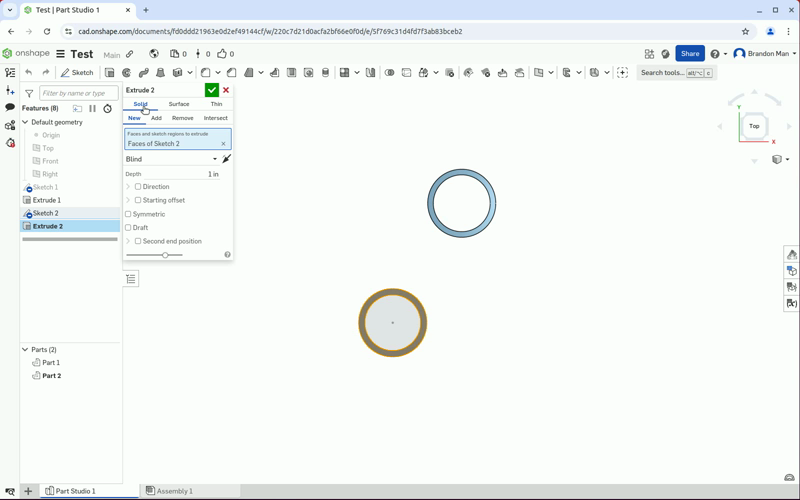
click(143, 106)
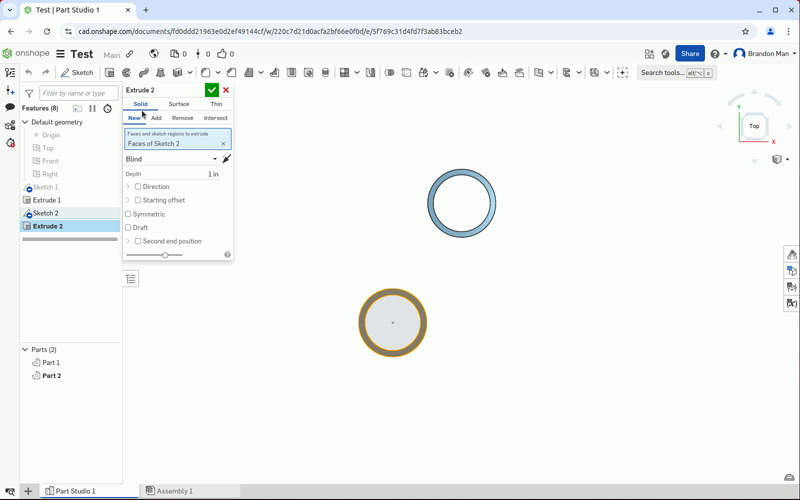
mouse_move(137, 120)
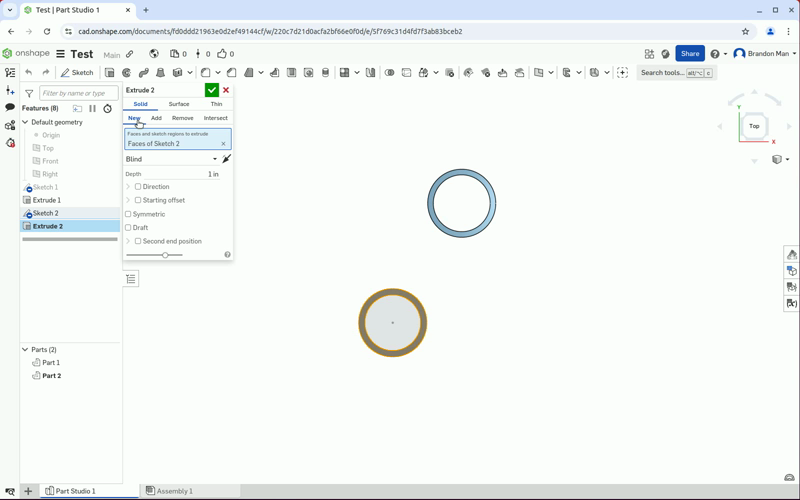
click(137, 120)
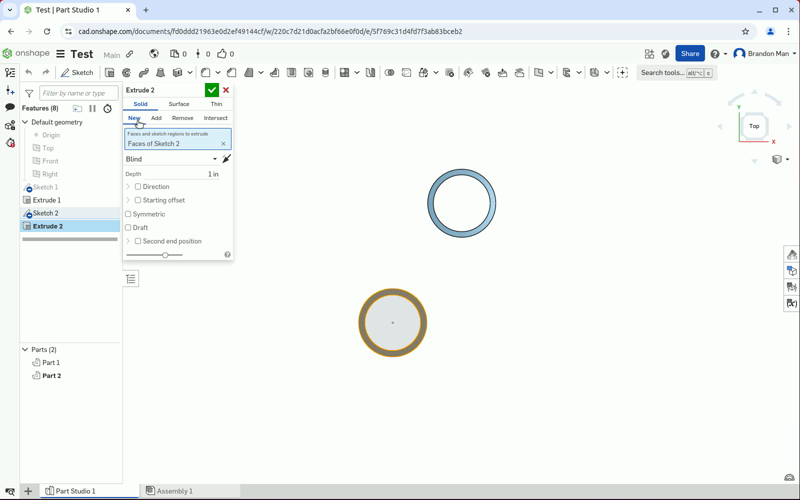
key(tab, 4)
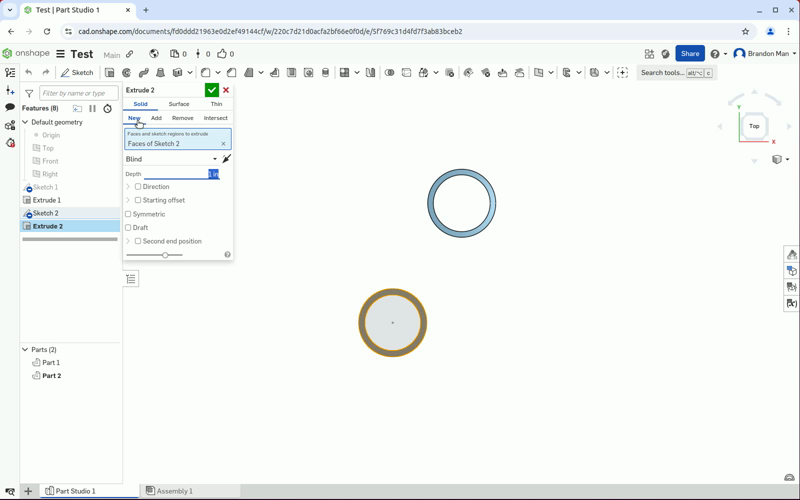
text(3.611)
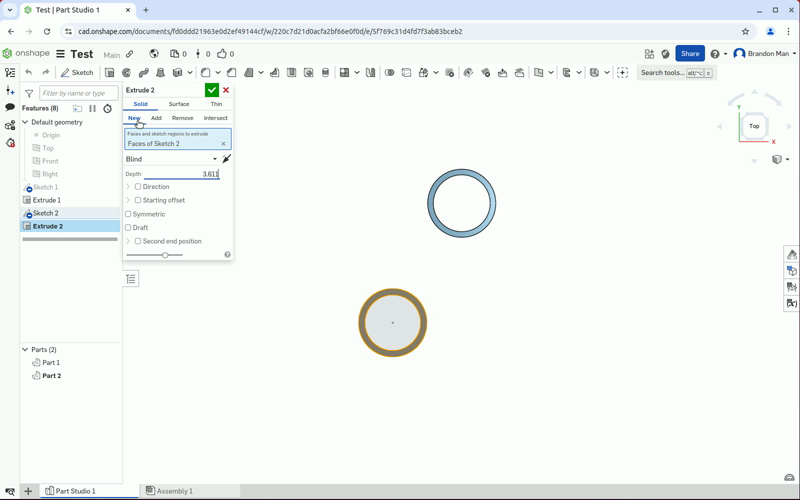
key(enter)
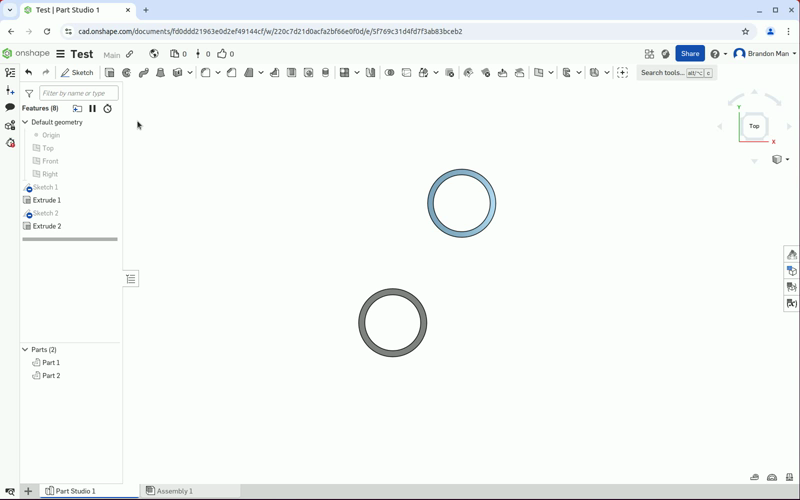
key(shift+h)
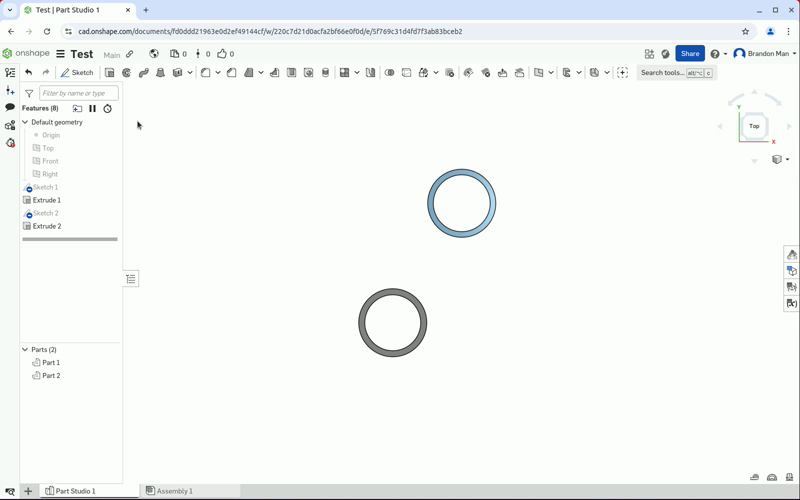
key(shift+h)
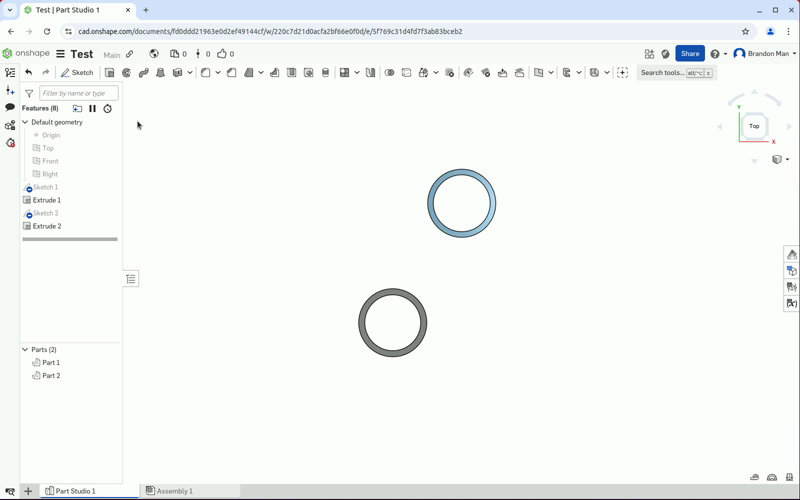
mouse_move(73, 189)
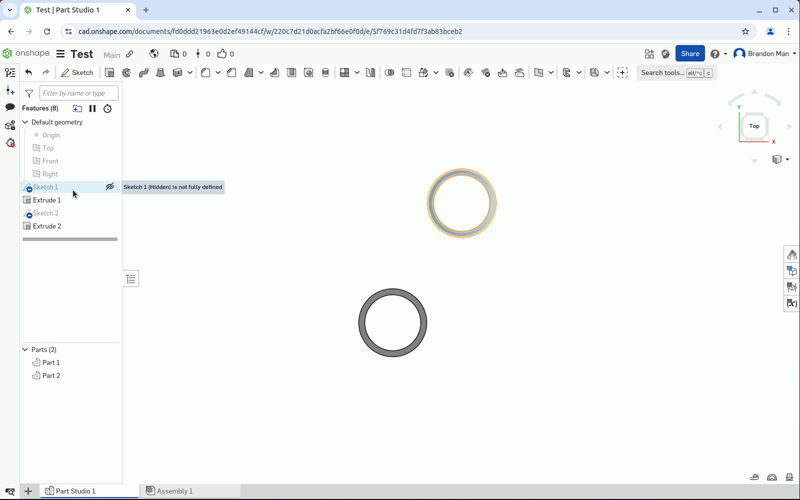
click(73, 189)
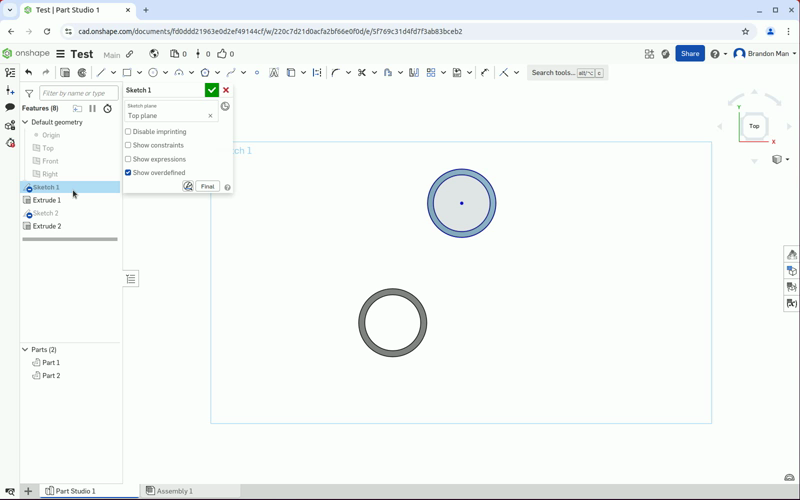
mouse_move(229, 92)
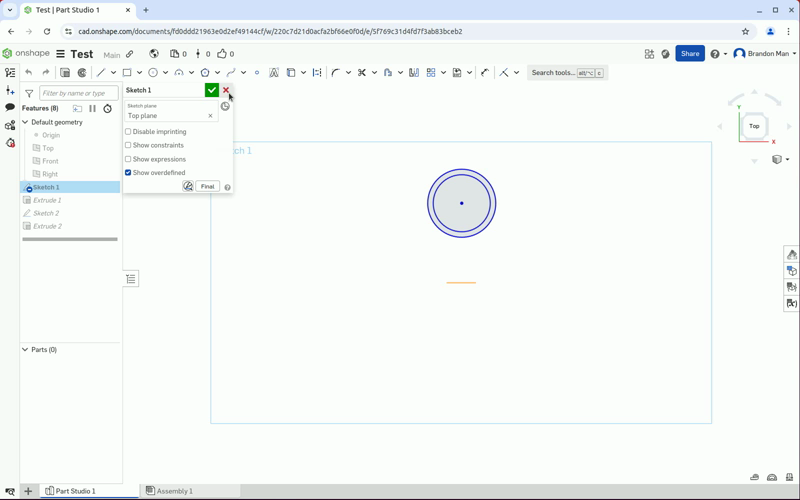
click(229, 92)
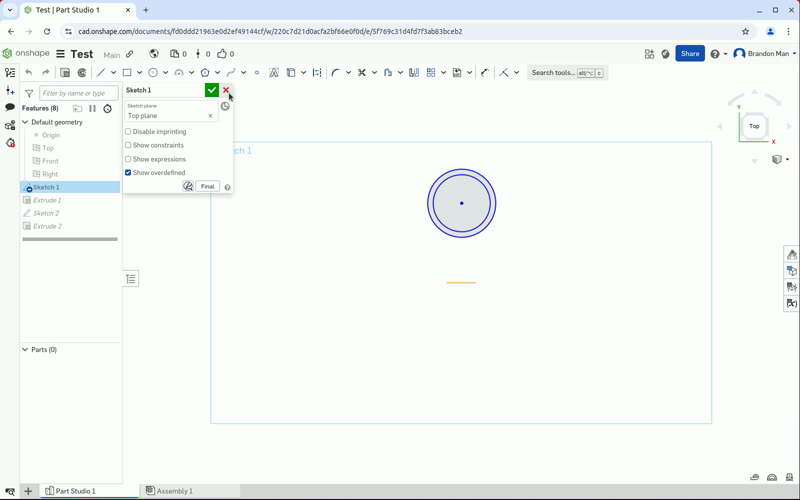
key(shift+s)
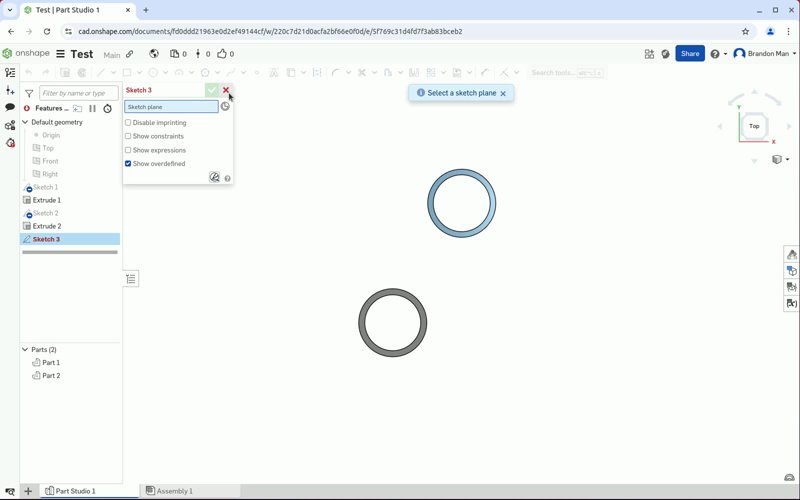
mouse_move(73, 150)
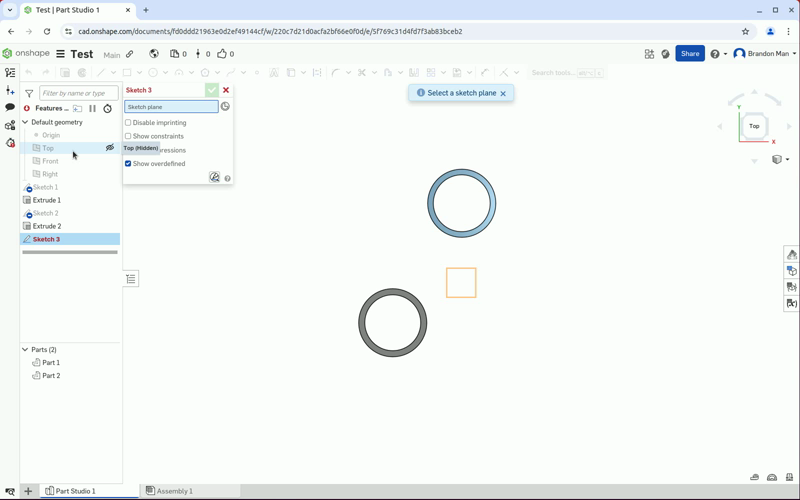
click(73, 150)
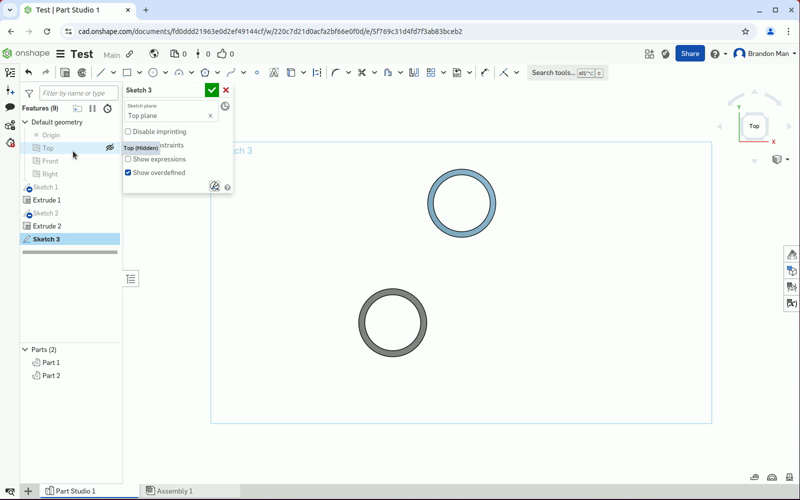
mouse_move(73, 352)
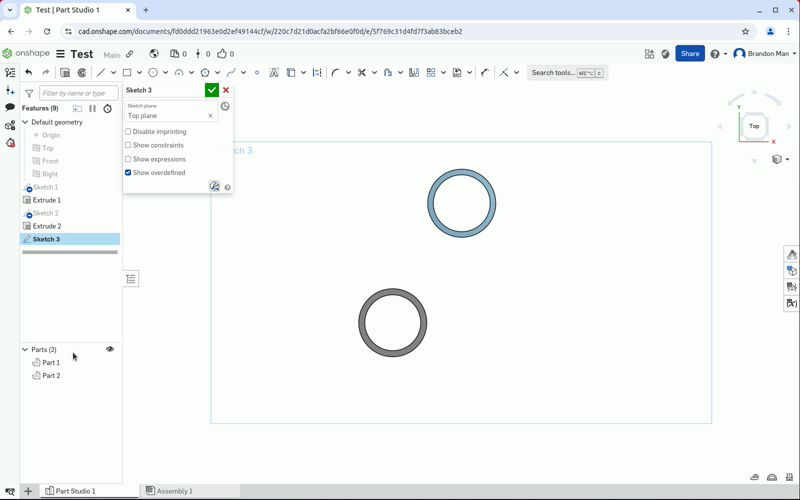
key(y)
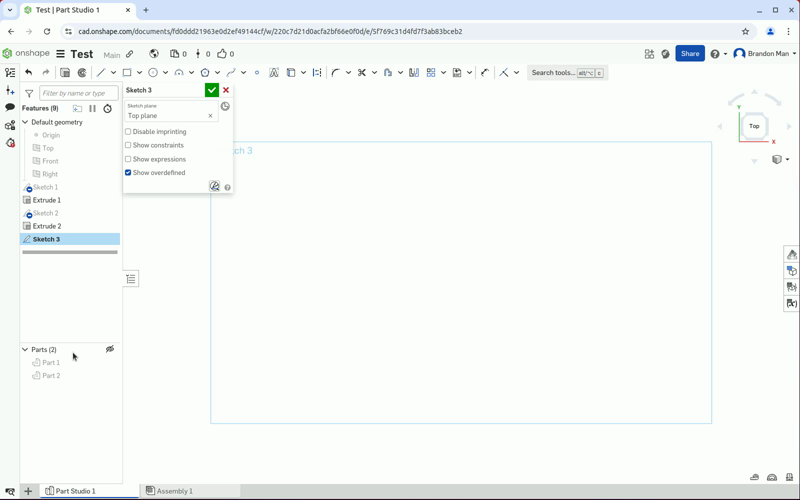
key(a)
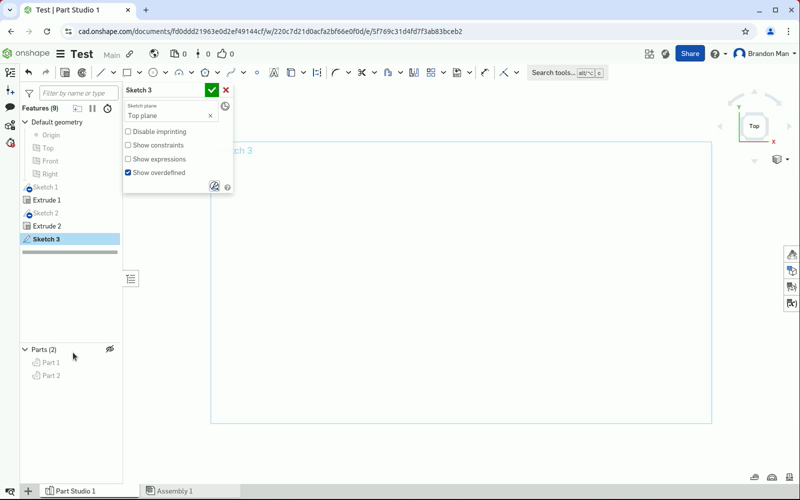
key_down(shift)
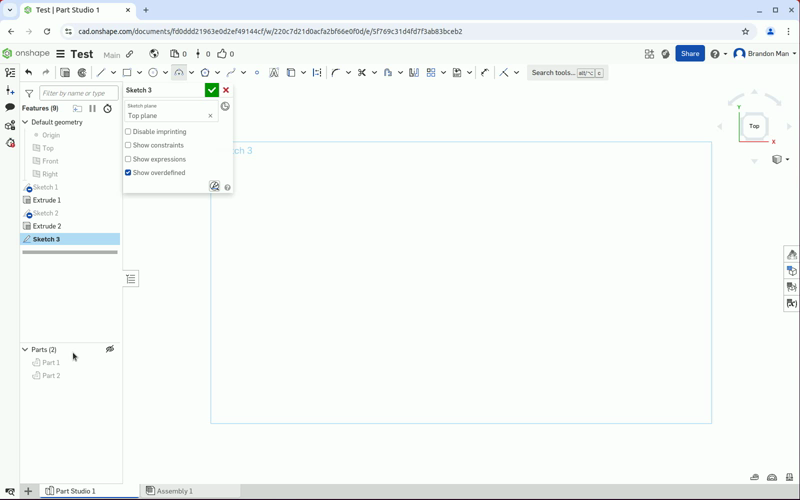
mouse_move(431, 267)
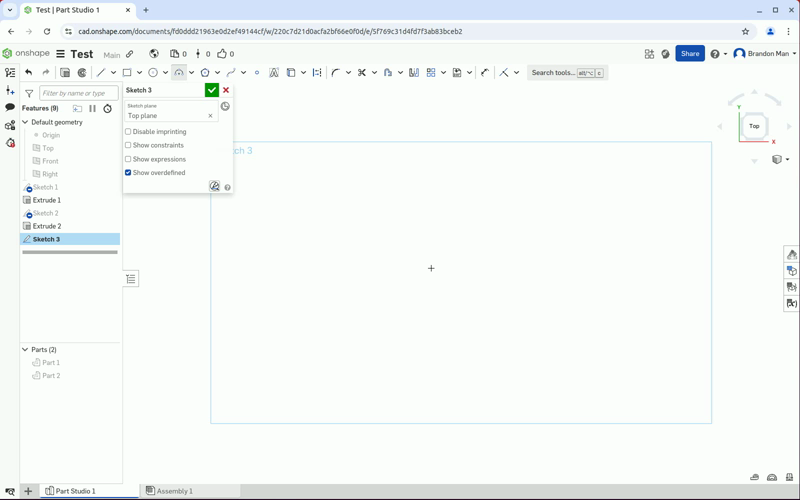
click(431, 267)
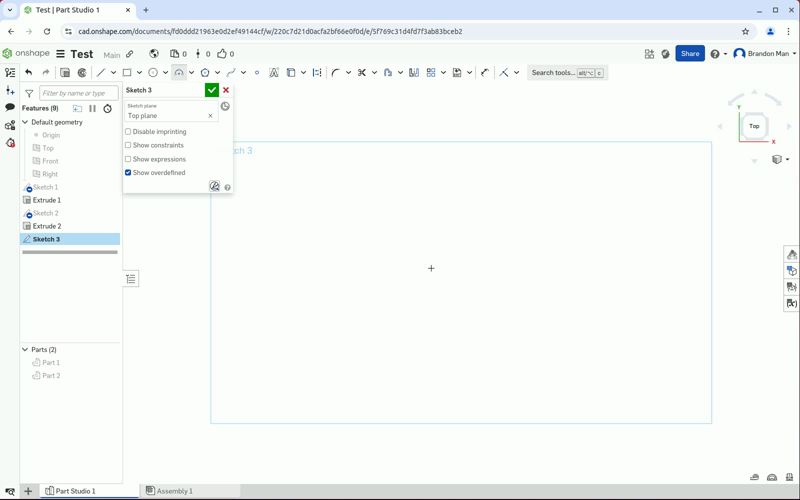
key_up(shift)
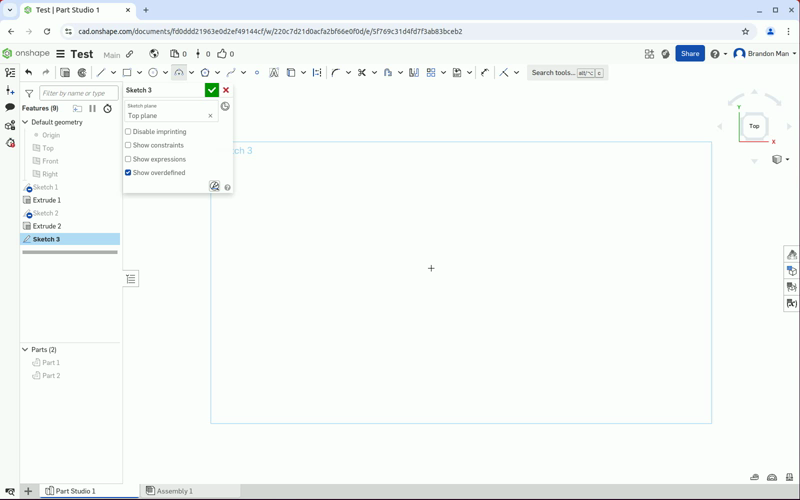
key_down(shift)
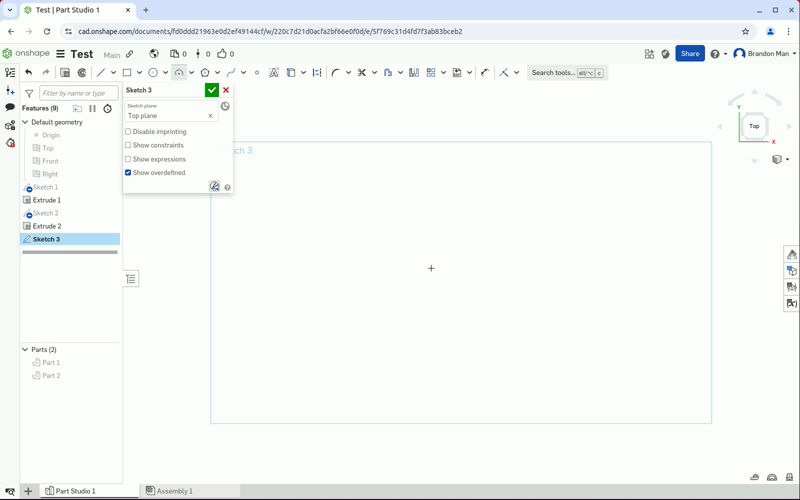
mouse_move(454, 315)
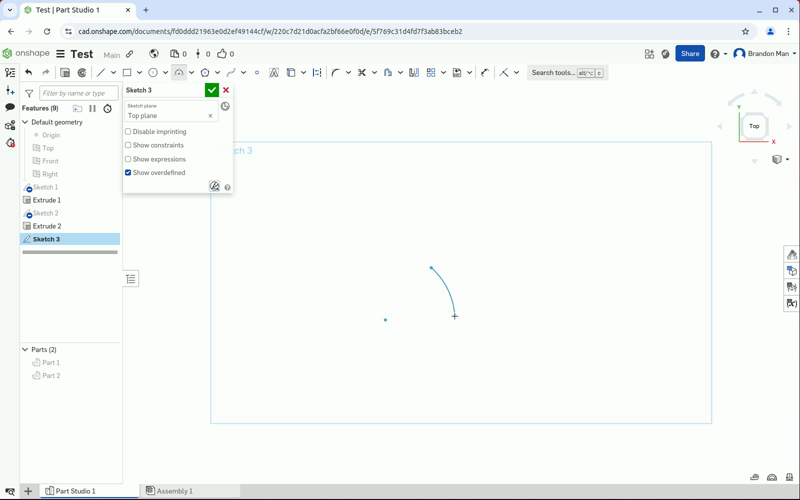
click(454, 315)
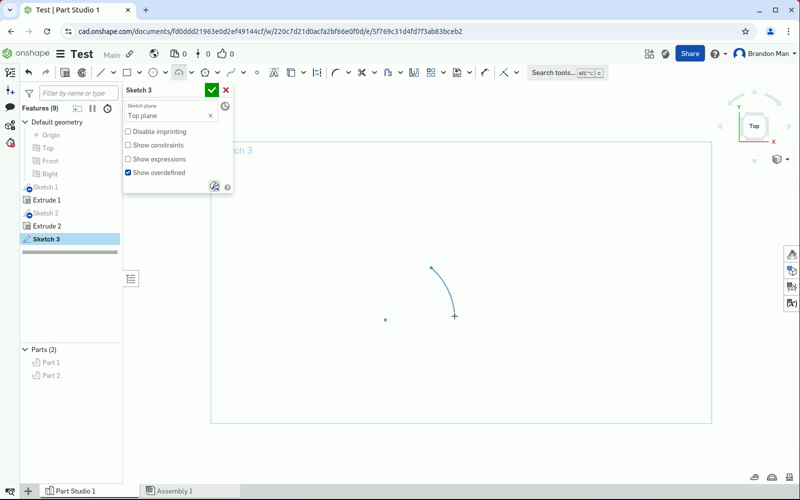
mouse_move(430, 297)
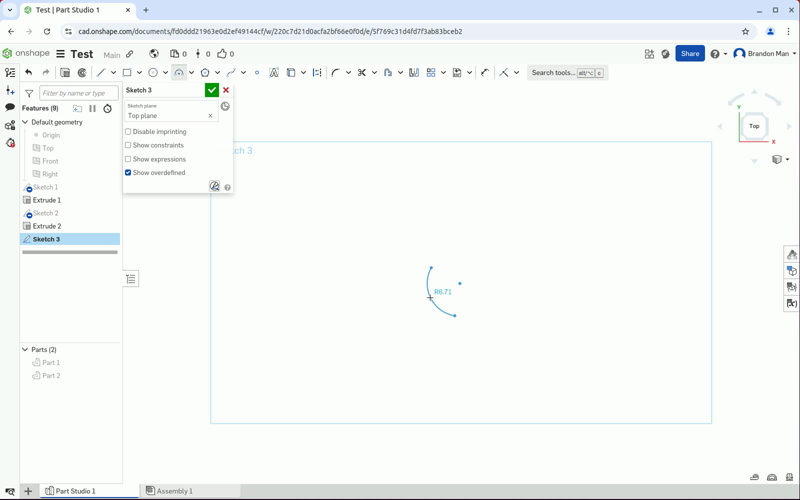
click(430, 297)
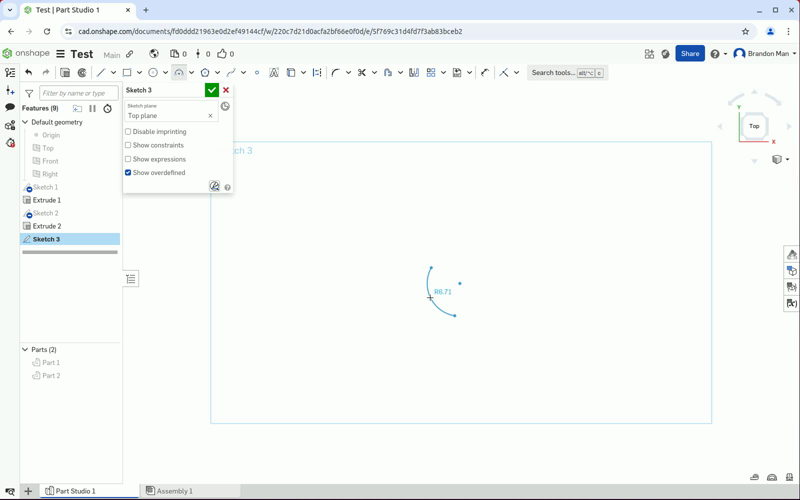
key_up(shift)
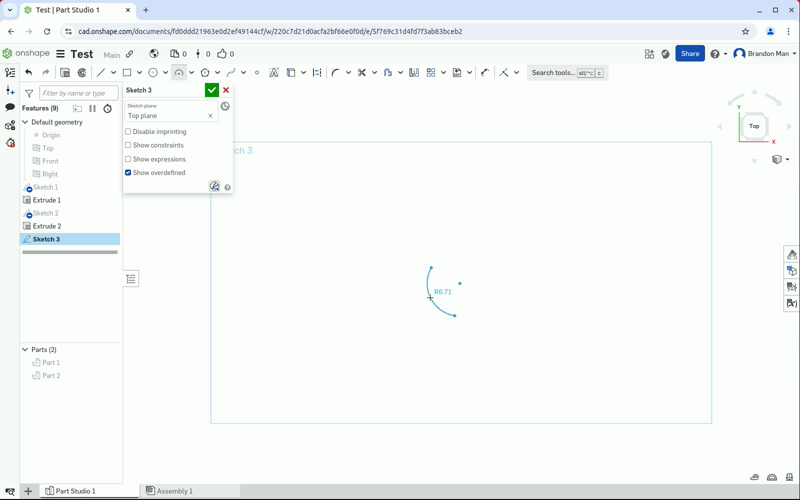
mouse_move(454, 315)
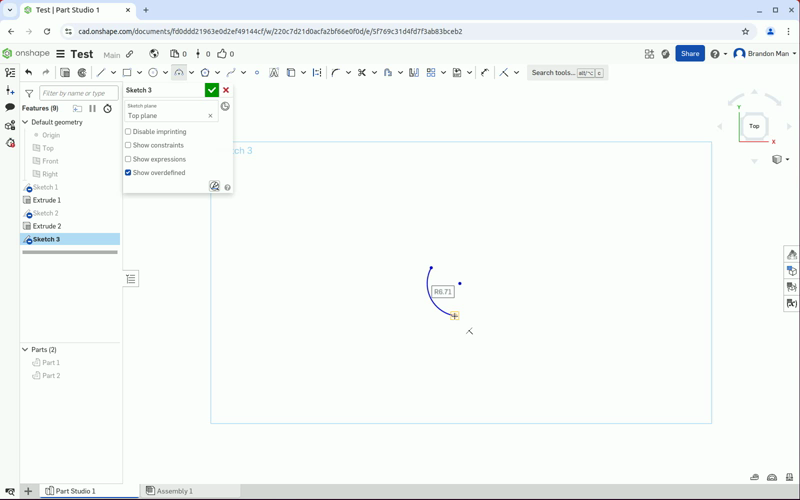
click(454, 315)
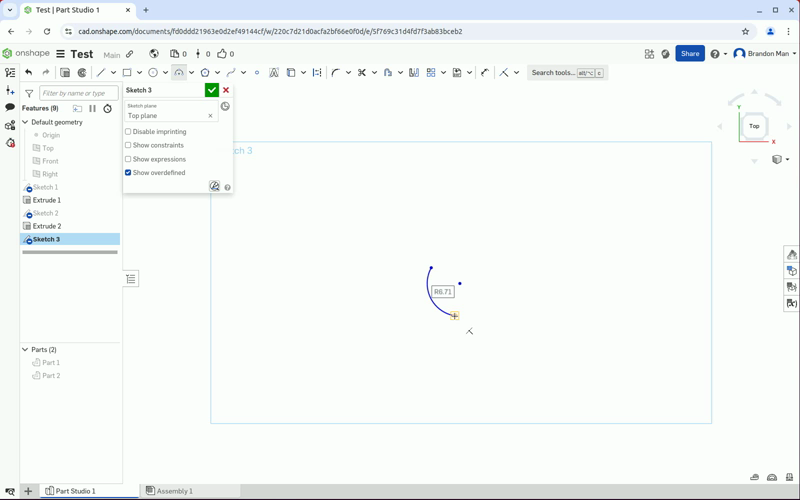
key_down(shift)
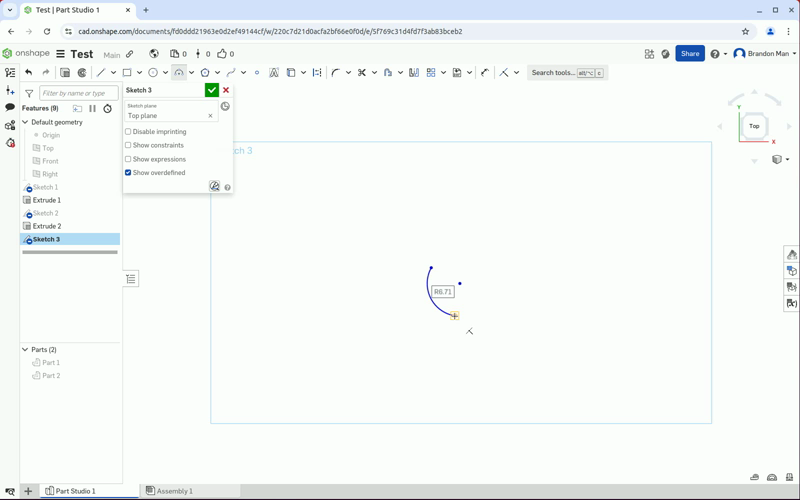
mouse_move(463, 316)
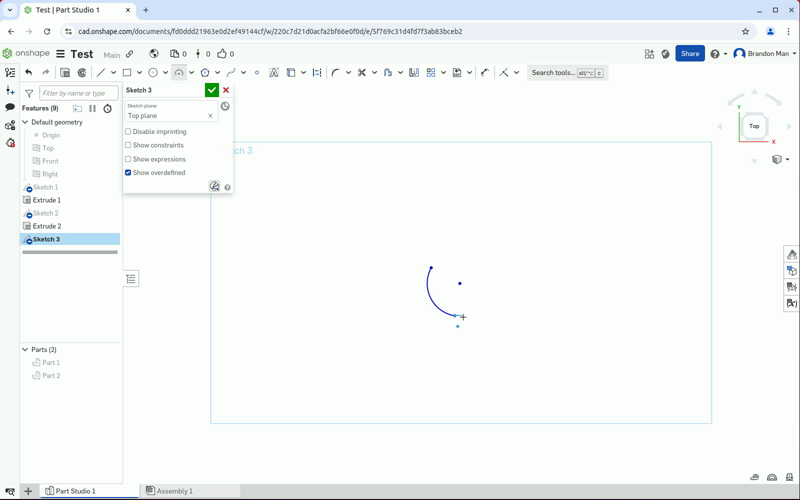
click(463, 316)
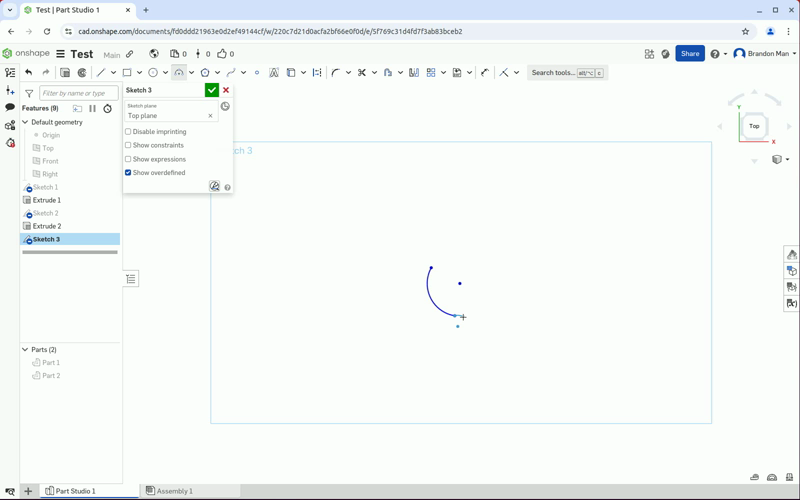
mouse_move(458, 315)
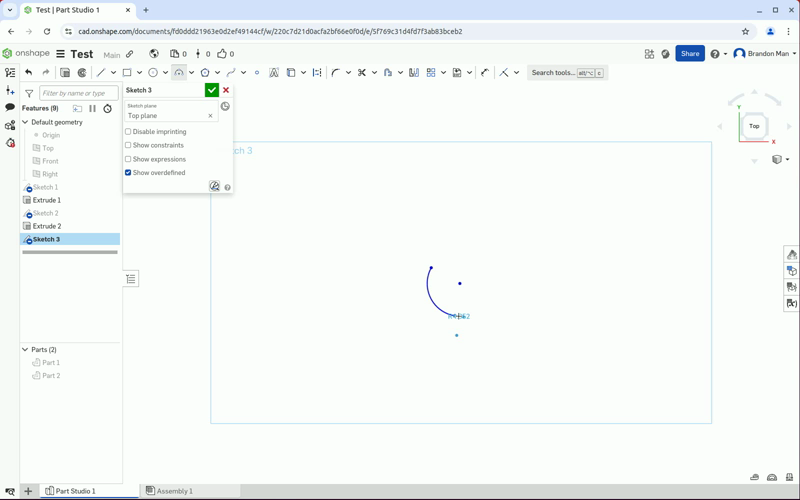
scroll(6)
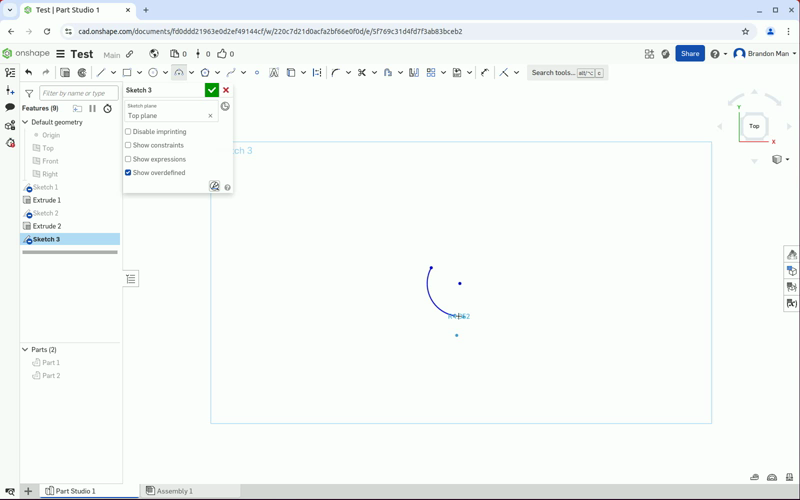
scroll(6)
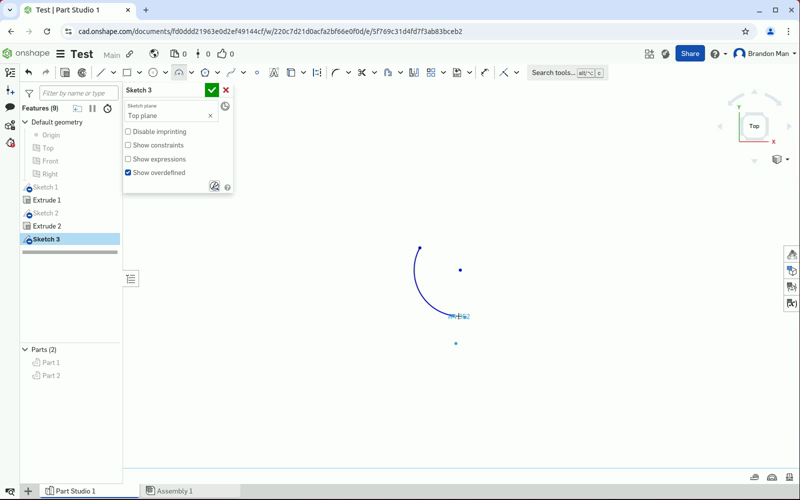
scroll(6)
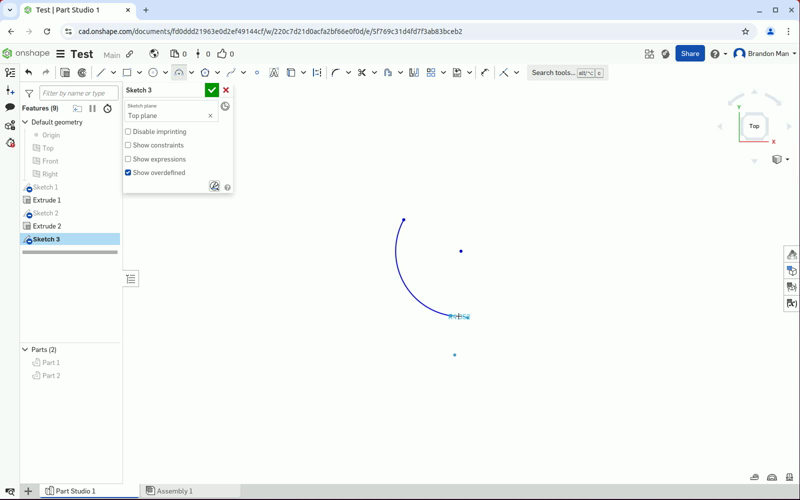
scroll(6)
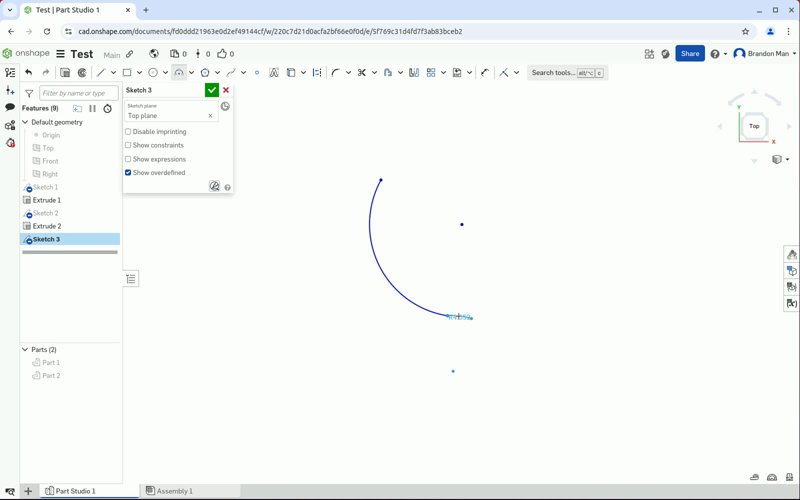
scroll(6)
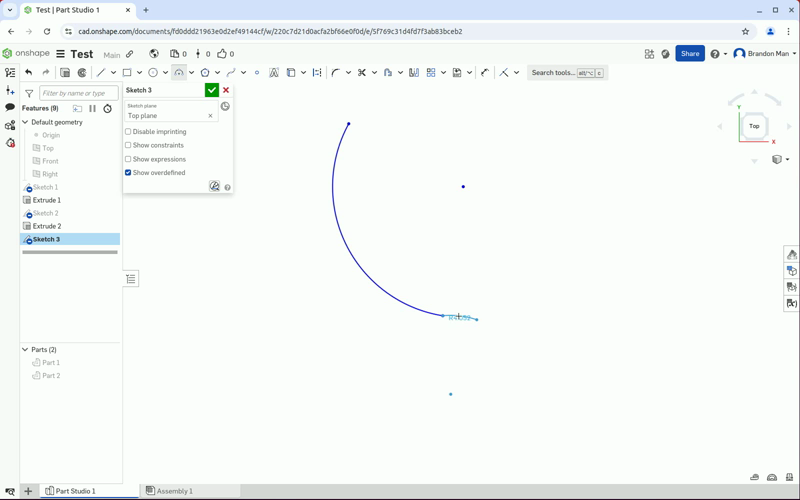
scroll(6)
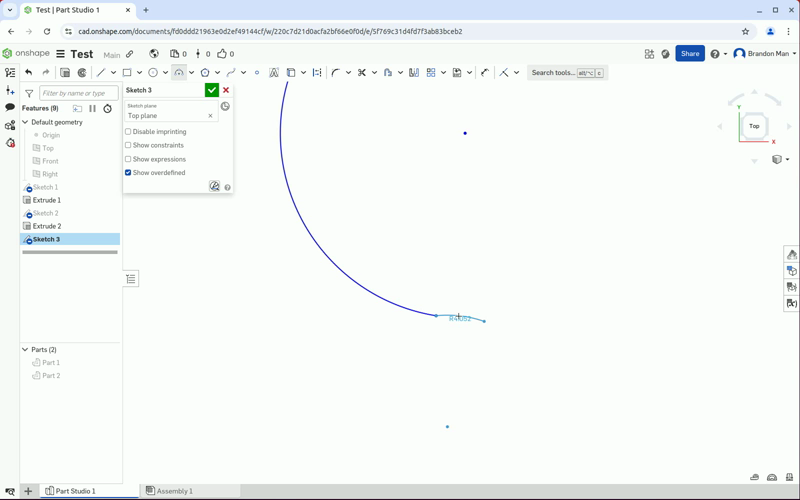
scroll(6)
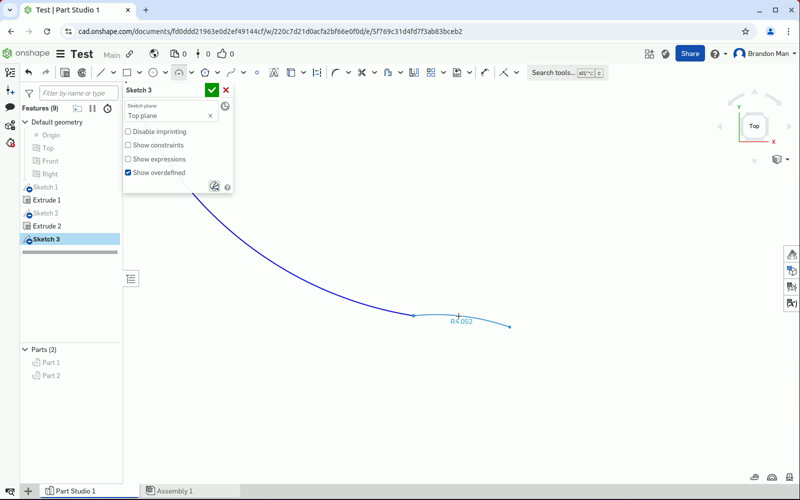
click(458, 315)
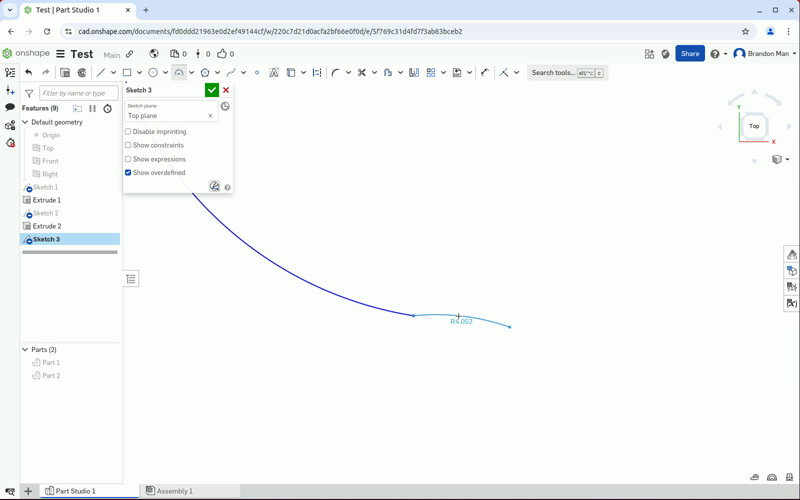
scroll(-6)
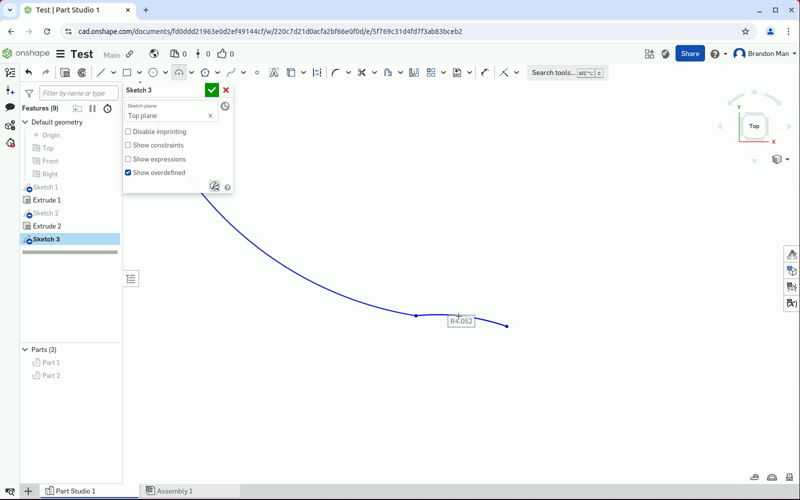
scroll(-6)
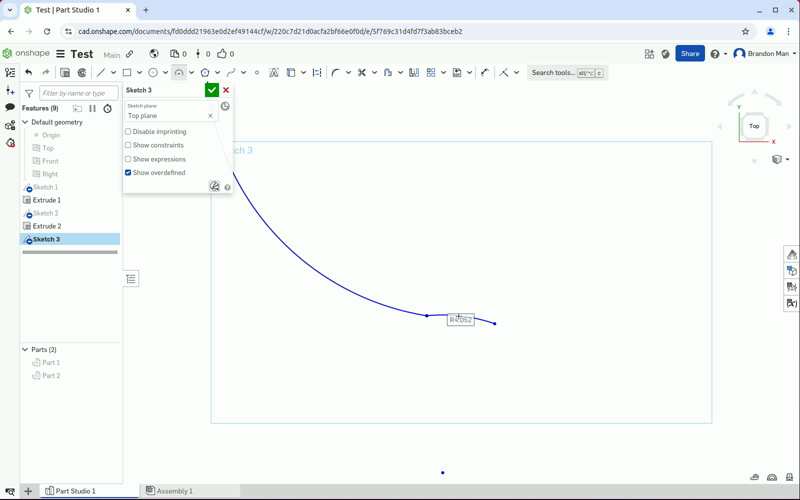
scroll(-6)
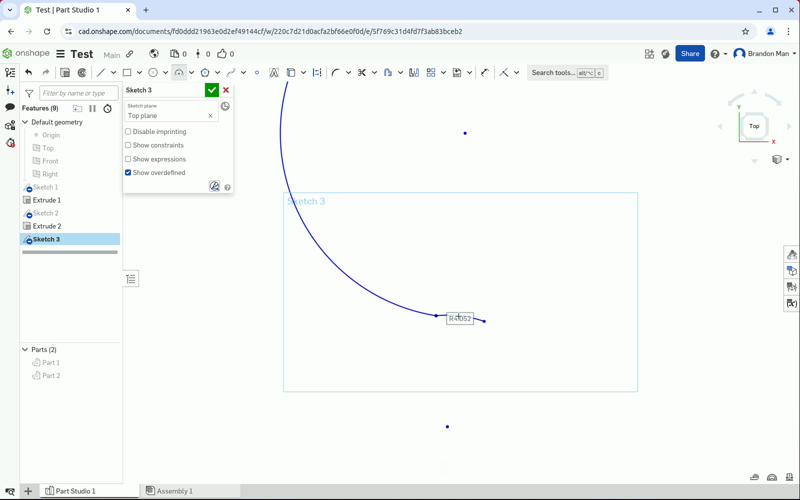
scroll(-6)
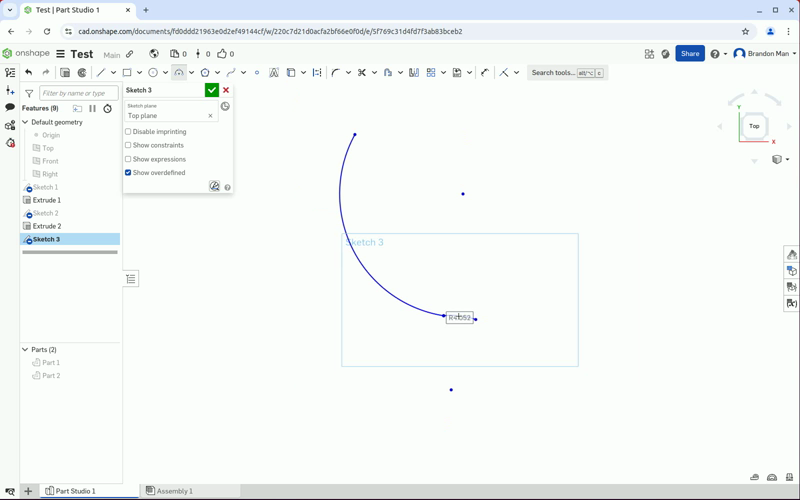
scroll(-6)
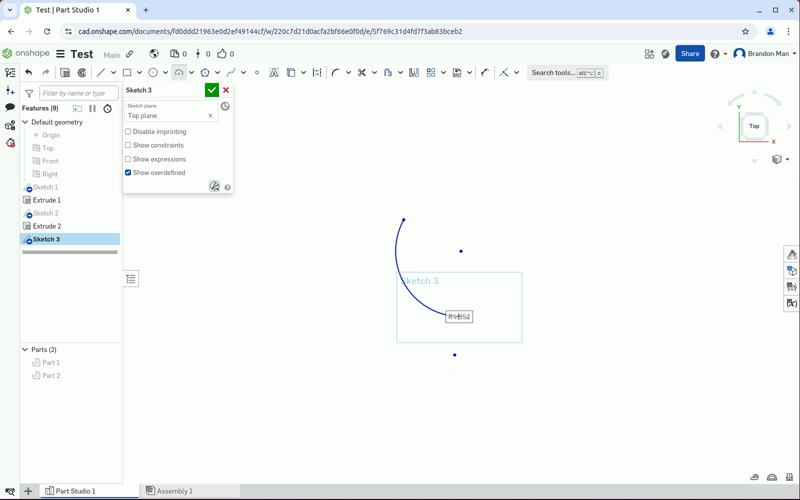
scroll(-6)
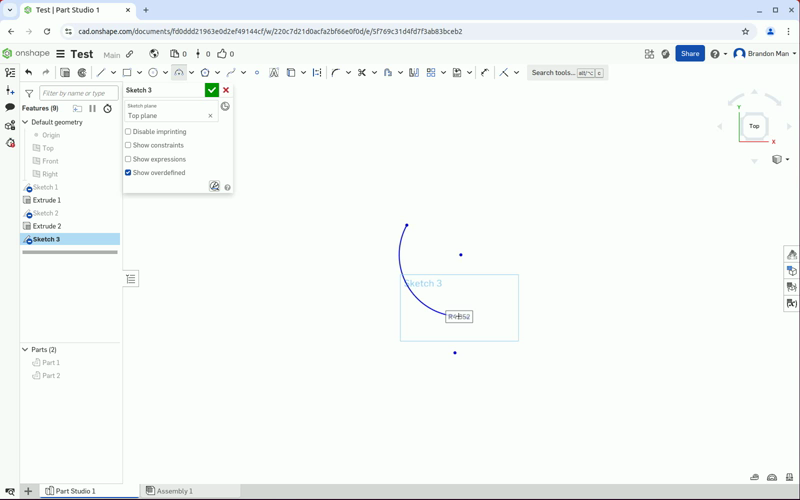
scroll(-6)
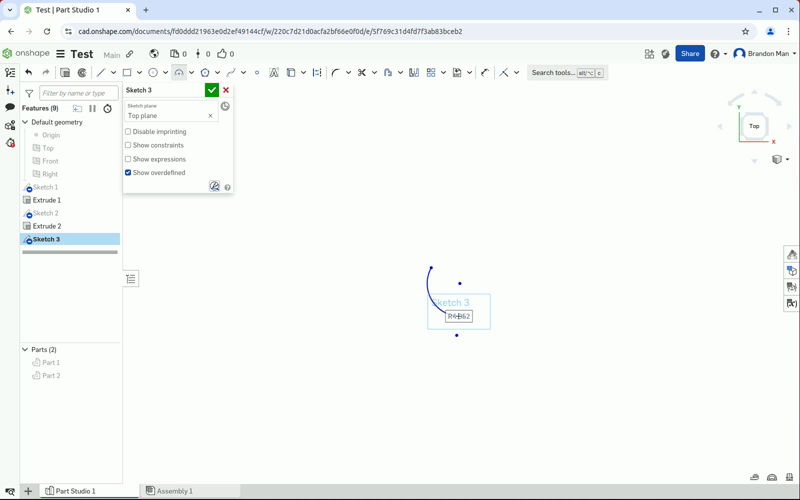
key_up(shift)
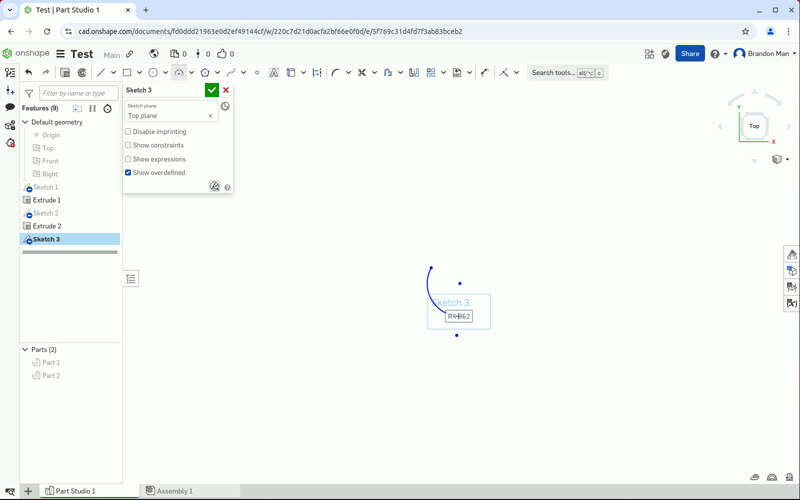
mouse_move(463, 316)
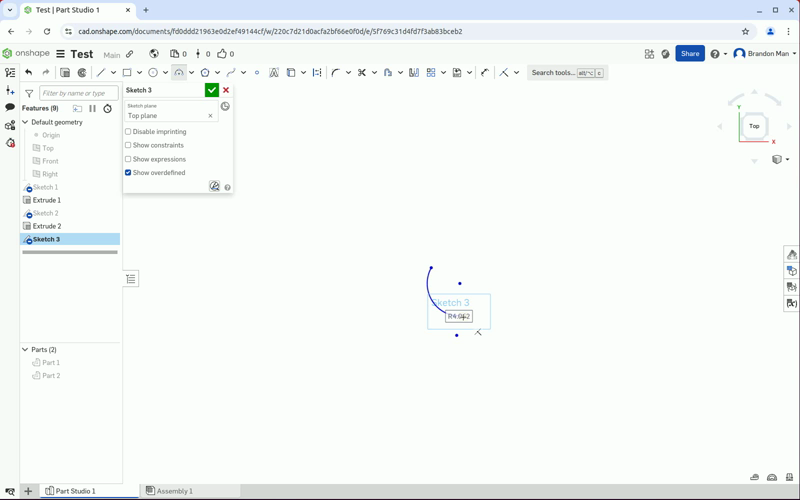
click(463, 316)
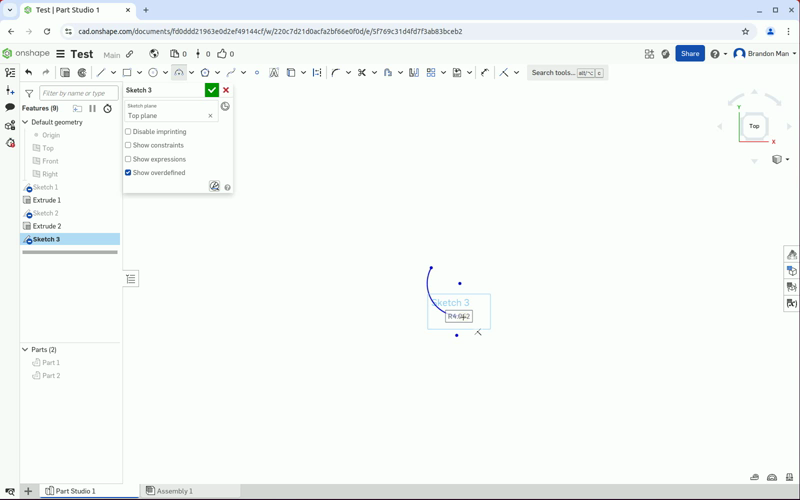
key_down(shift)
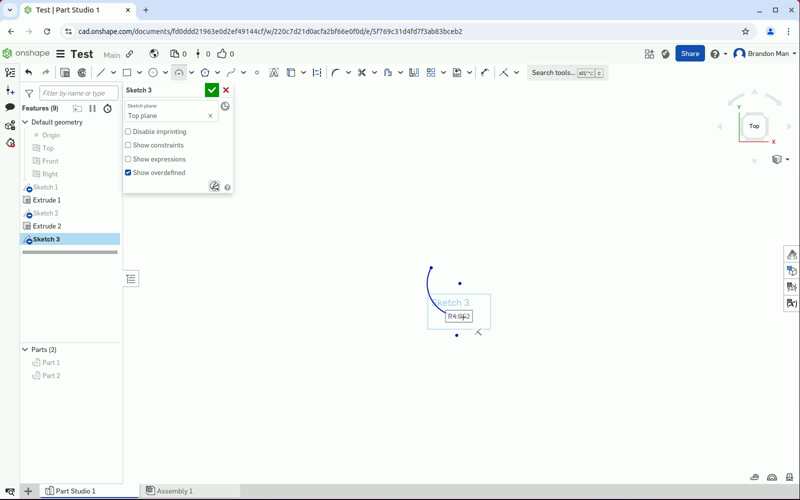
mouse_move(494, 272)
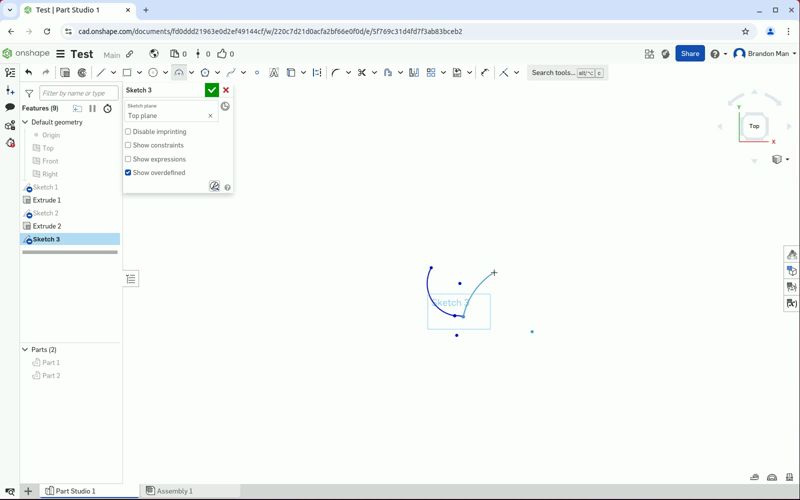
click(494, 272)
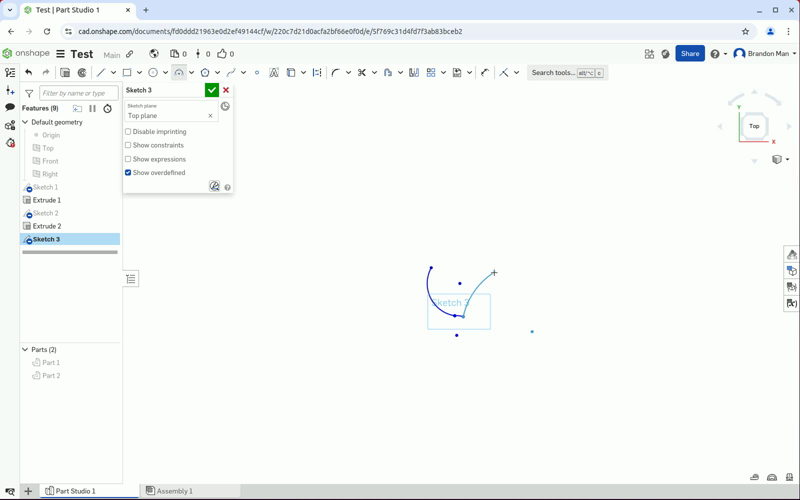
mouse_move(489, 302)
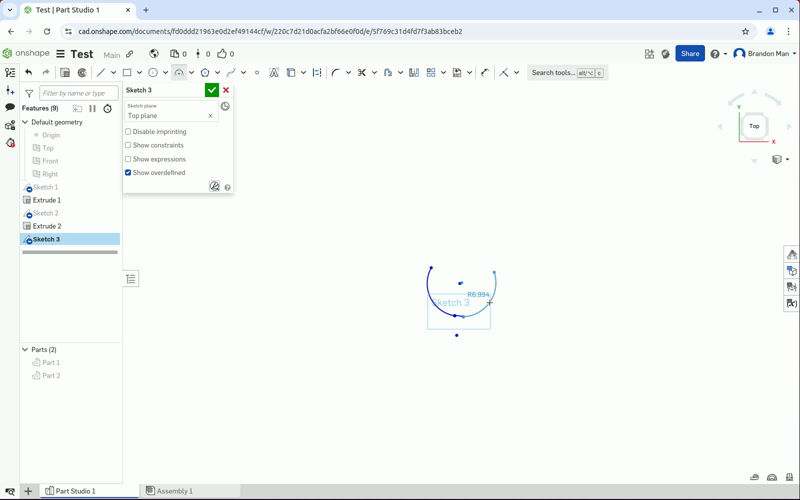
click(489, 302)
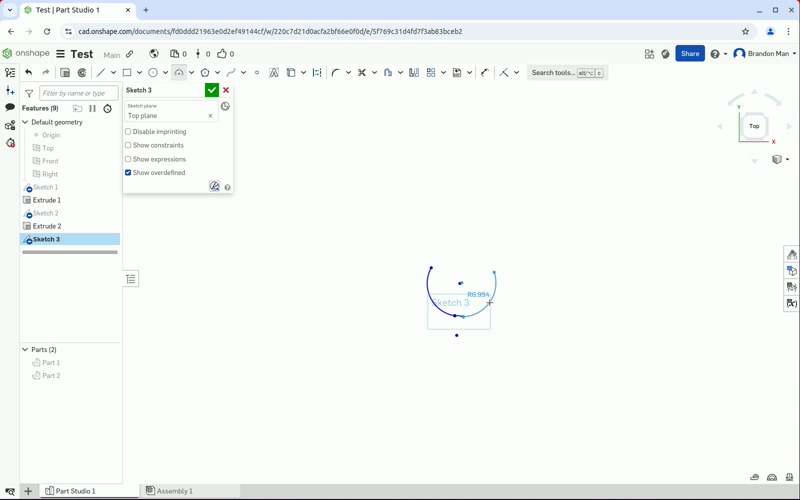
key_up(shift)
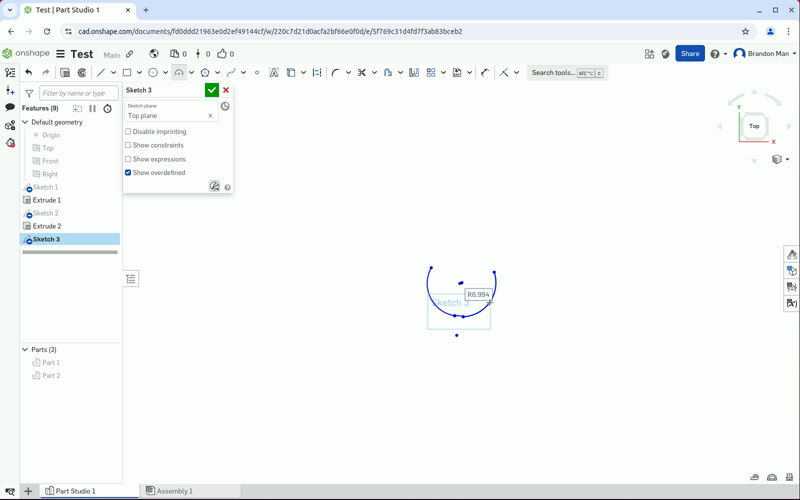
mouse_move(494, 272)
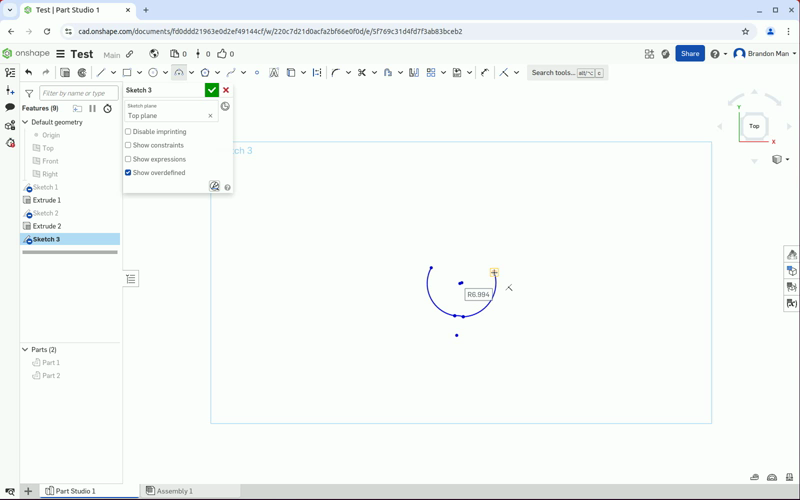
click(494, 272)
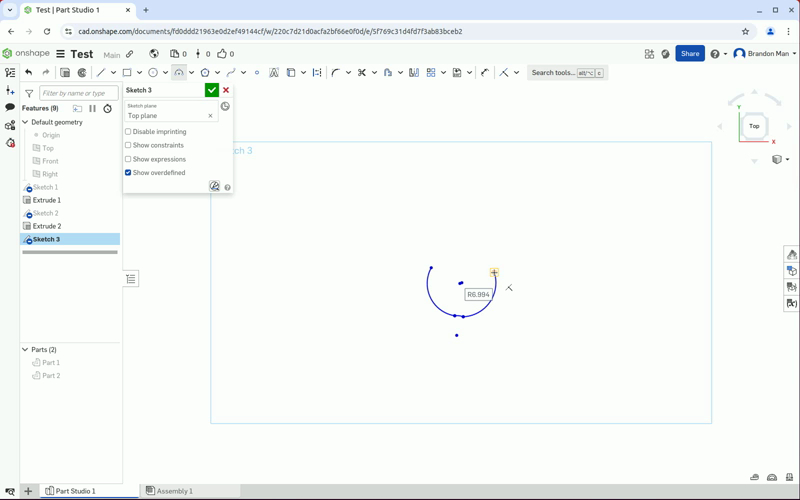
key_down(shift)
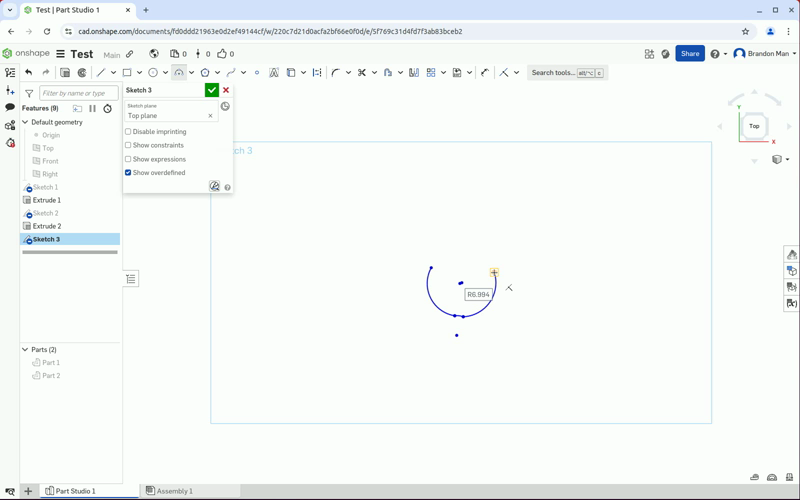
mouse_move(489, 264)
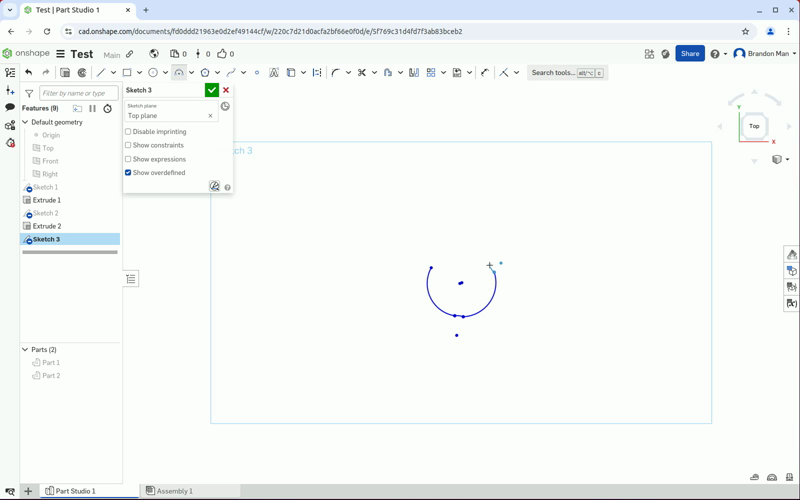
click(489, 264)
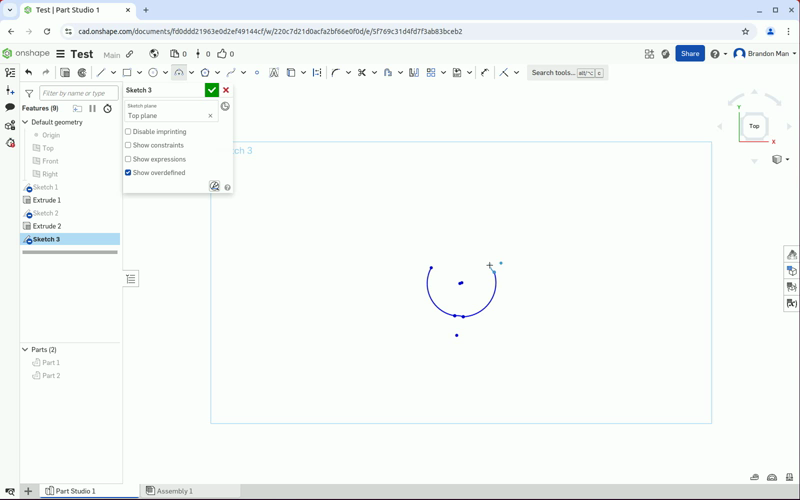
mouse_move(492, 268)
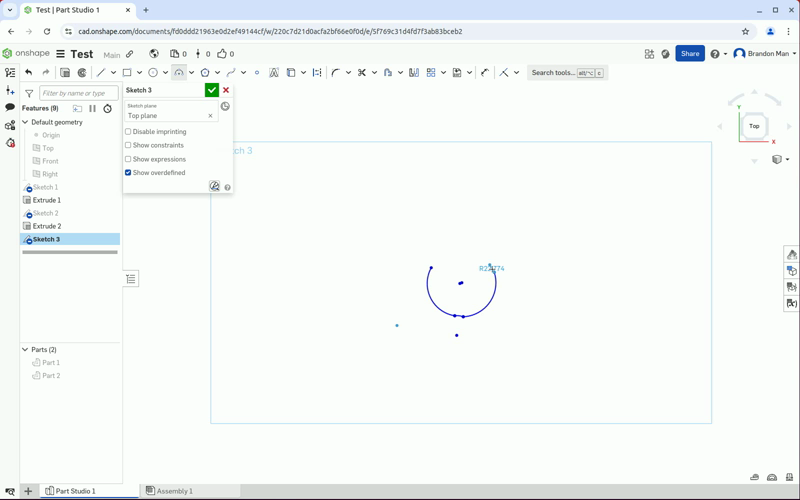
scroll(6)
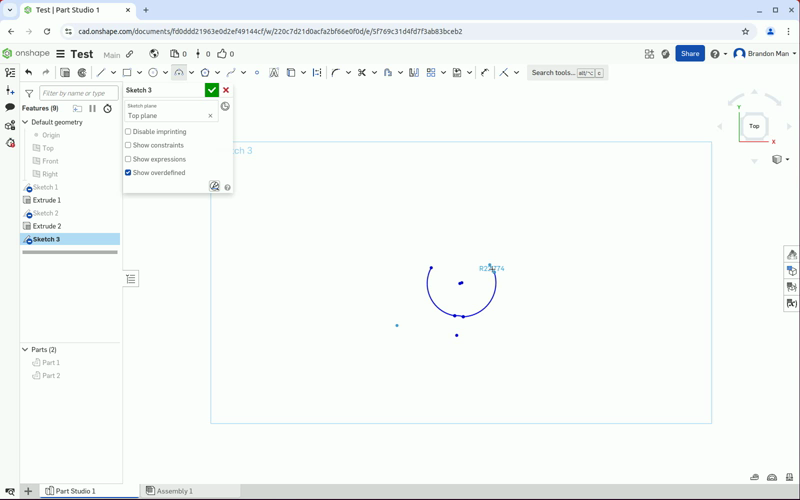
scroll(6)
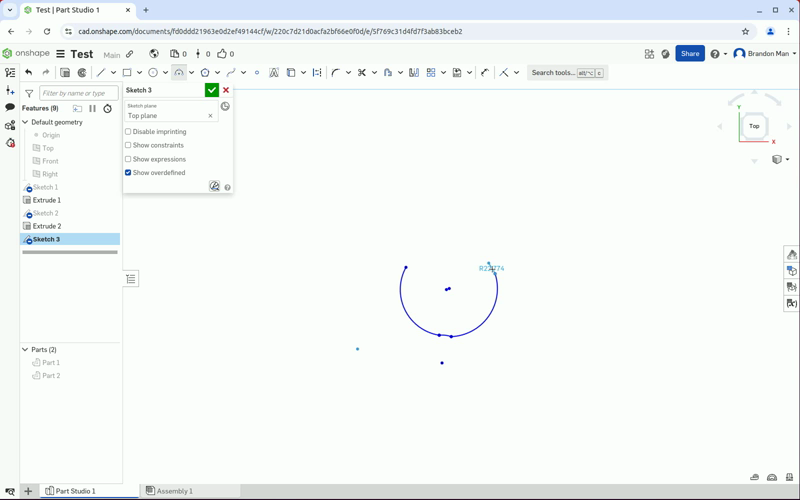
scroll(6)
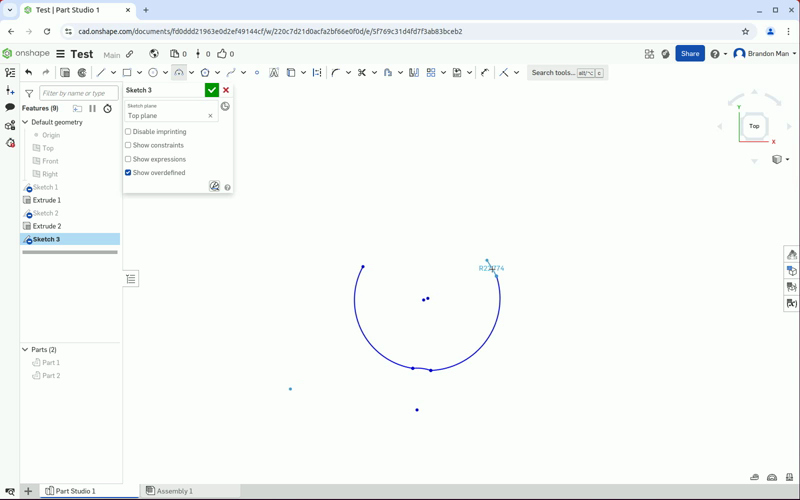
scroll(6)
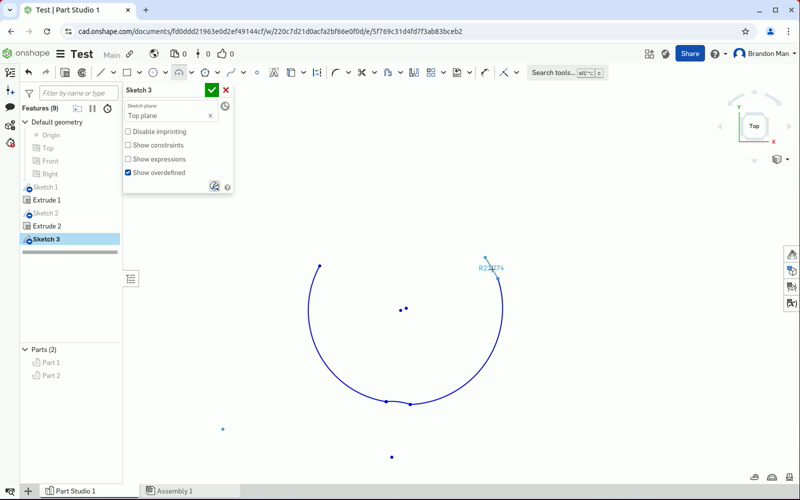
scroll(6)
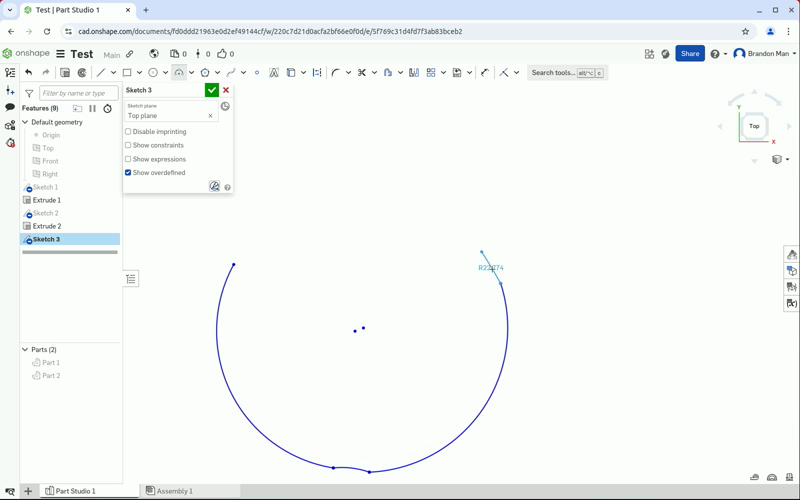
scroll(6)
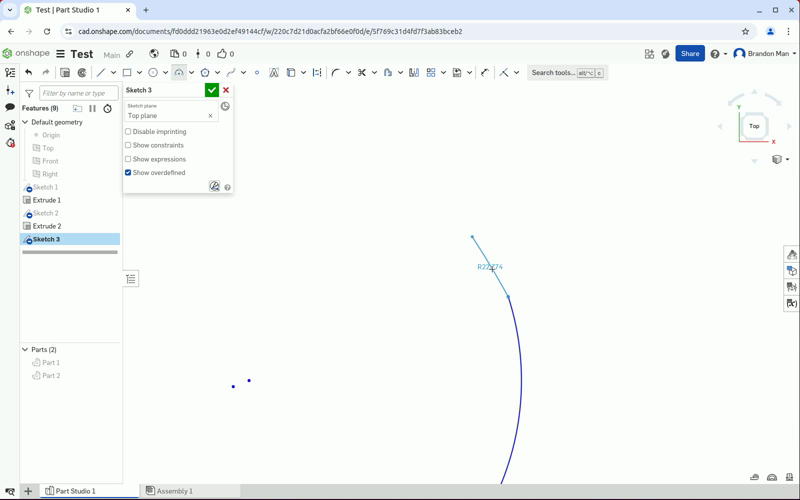
scroll(6)
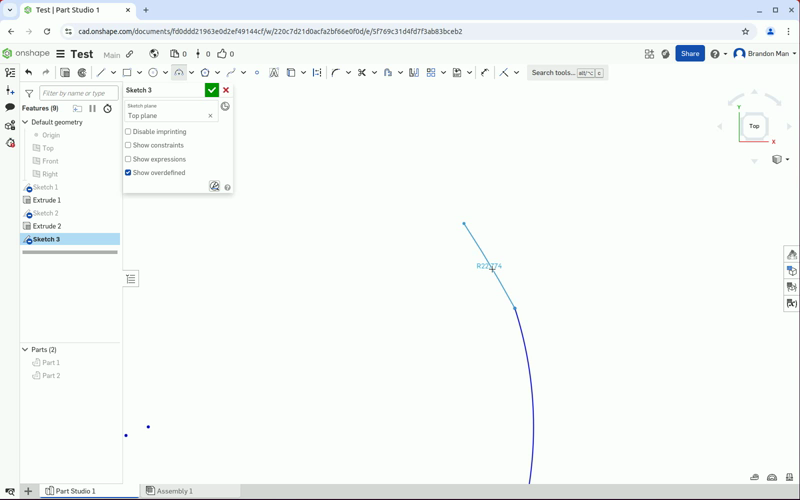
click(492, 268)
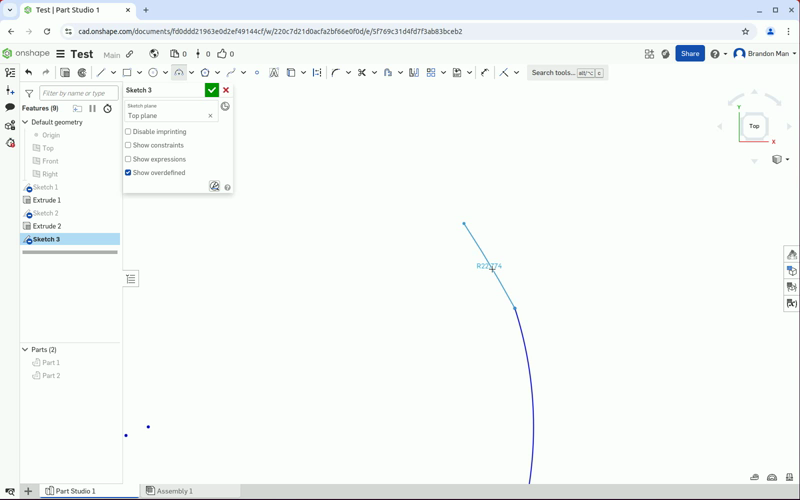
scroll(-6)
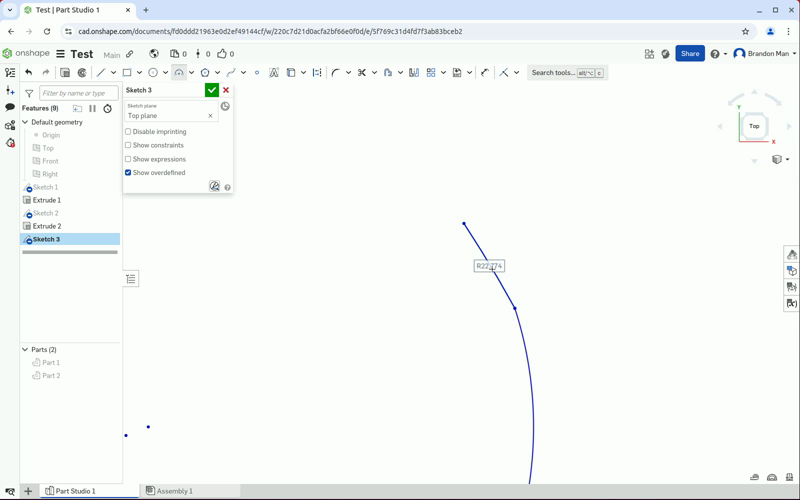
scroll(-6)
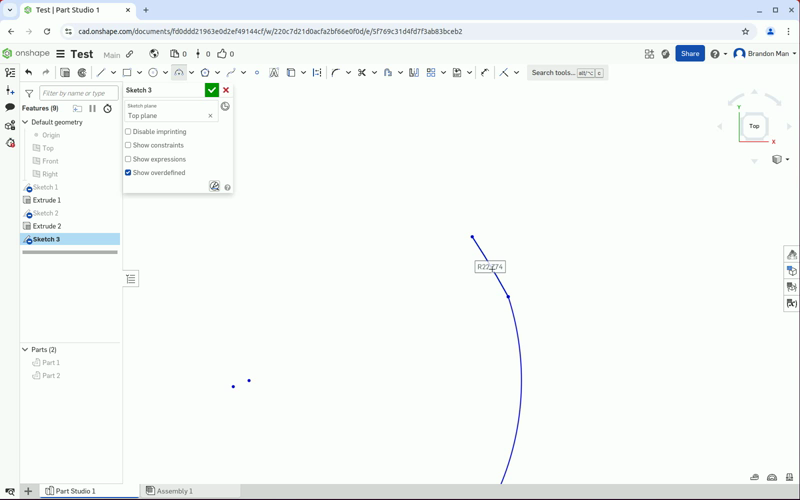
scroll(-6)
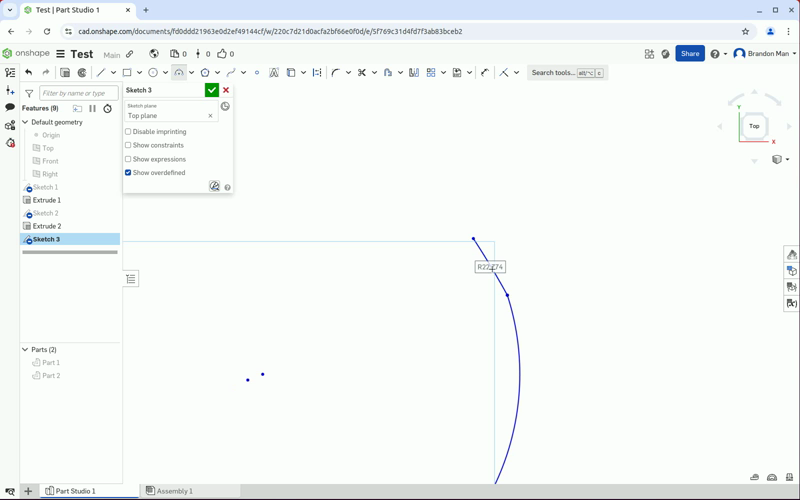
scroll(-6)
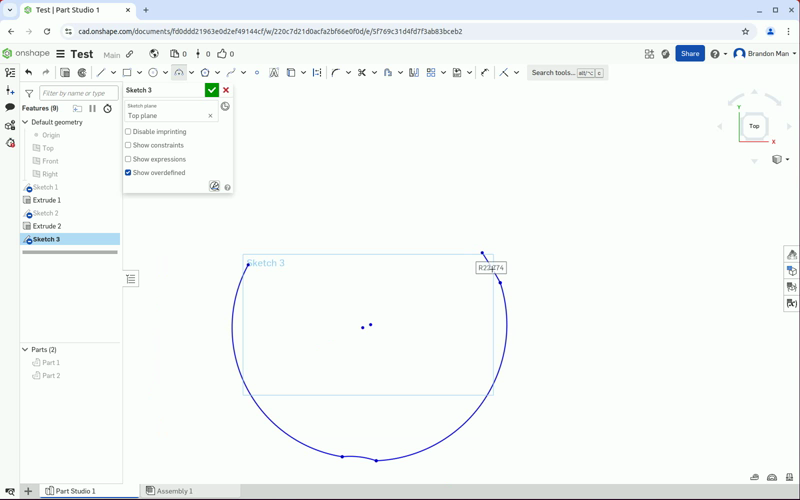
scroll(-6)
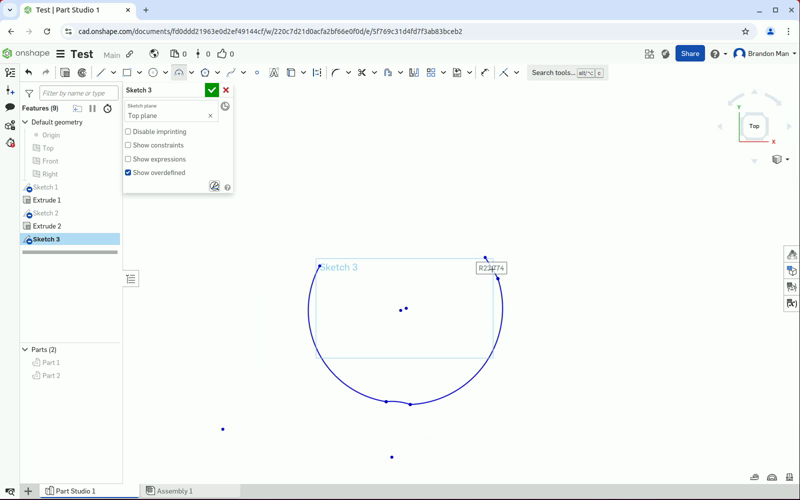
scroll(-6)
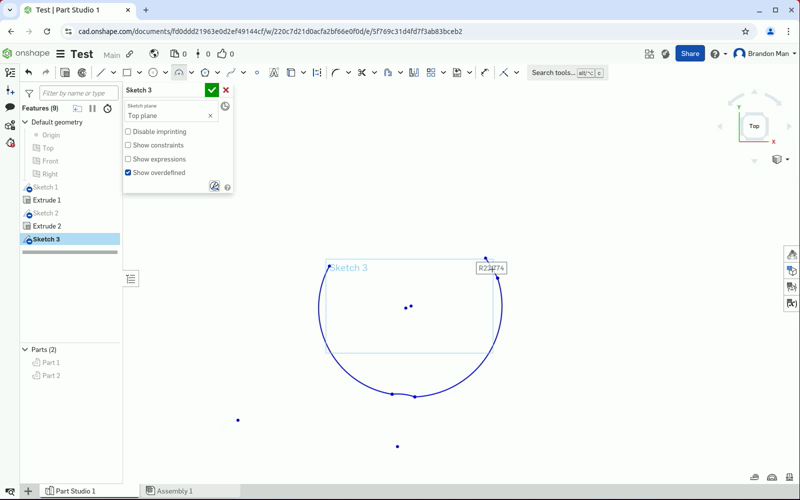
scroll(-6)
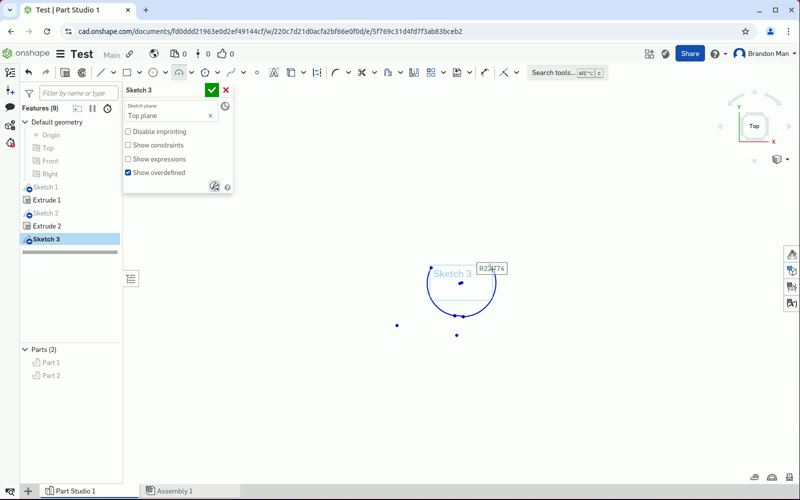
key_up(shift)
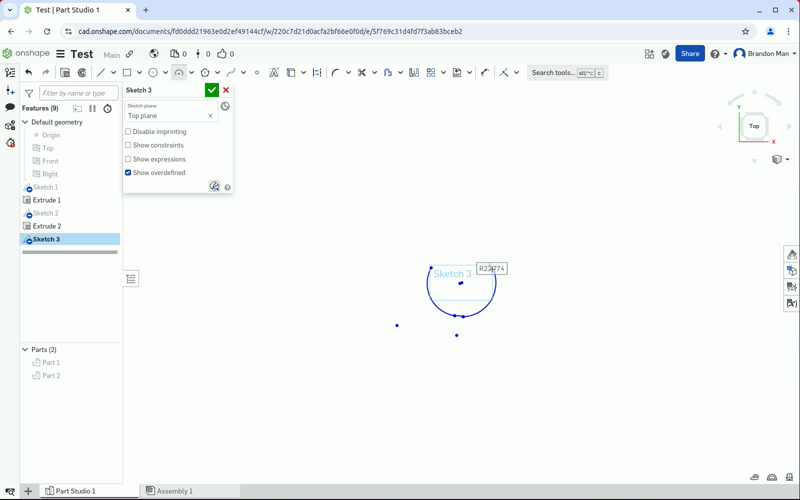
mouse_move(489, 264)
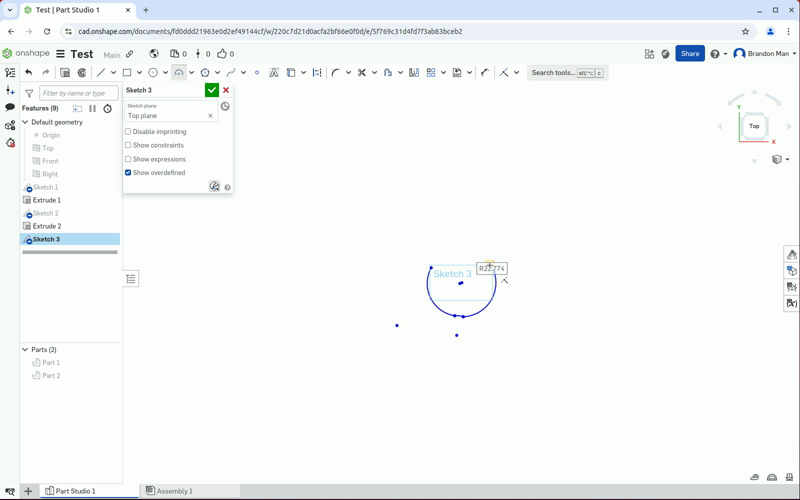
scroll(6)
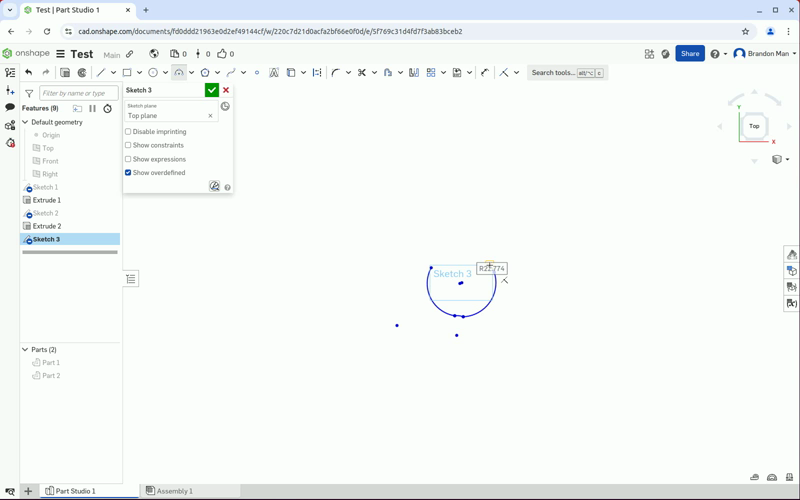
scroll(6)
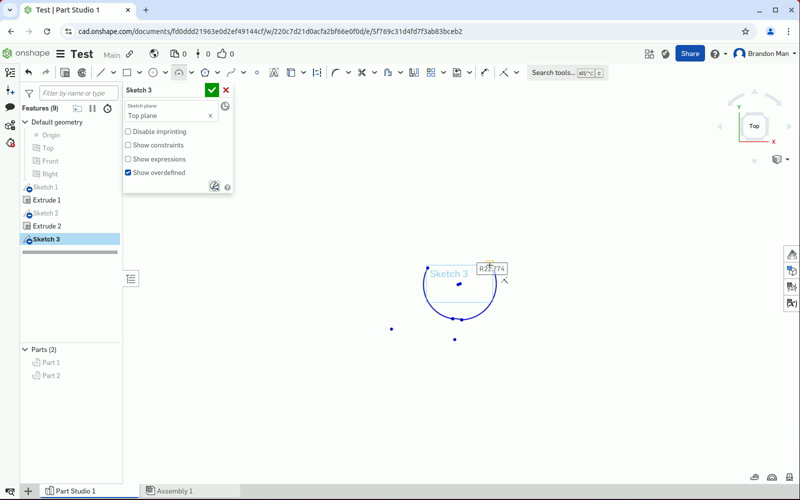
scroll(6)
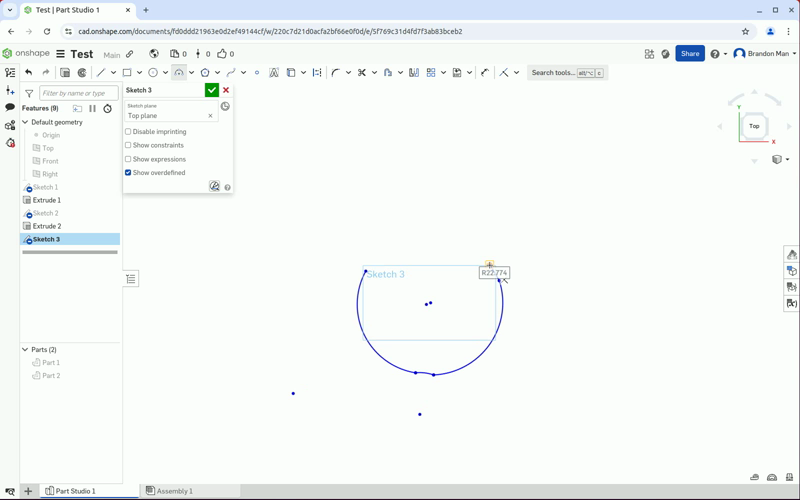
scroll(6)
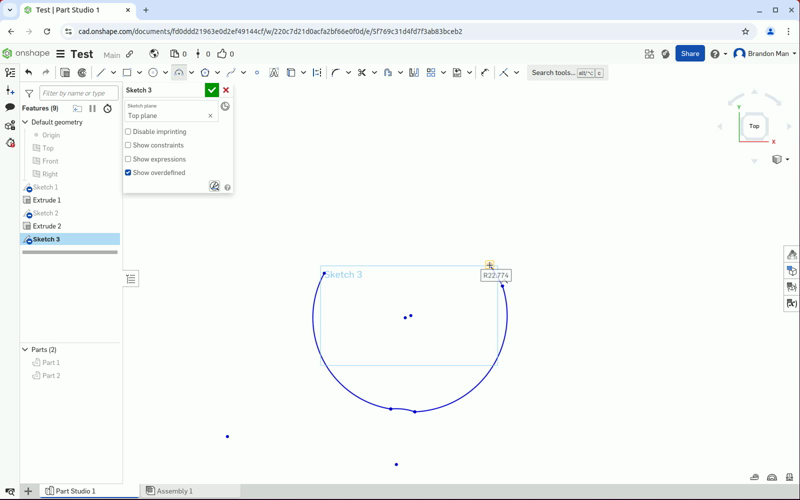
scroll(6)
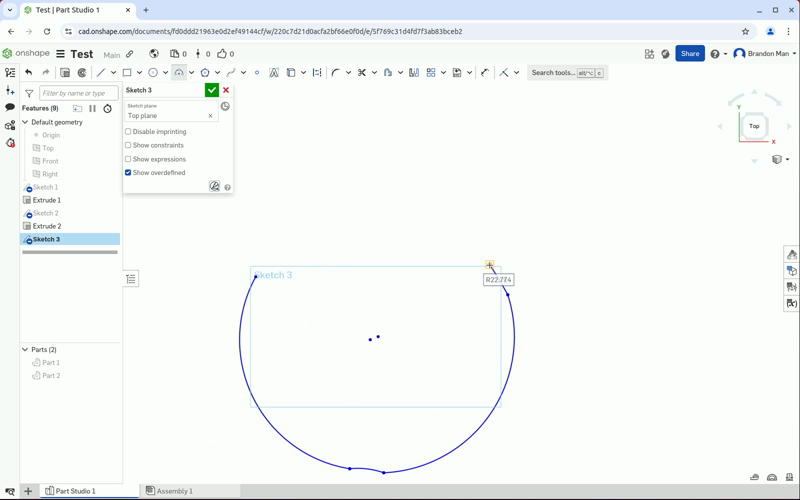
scroll(6)
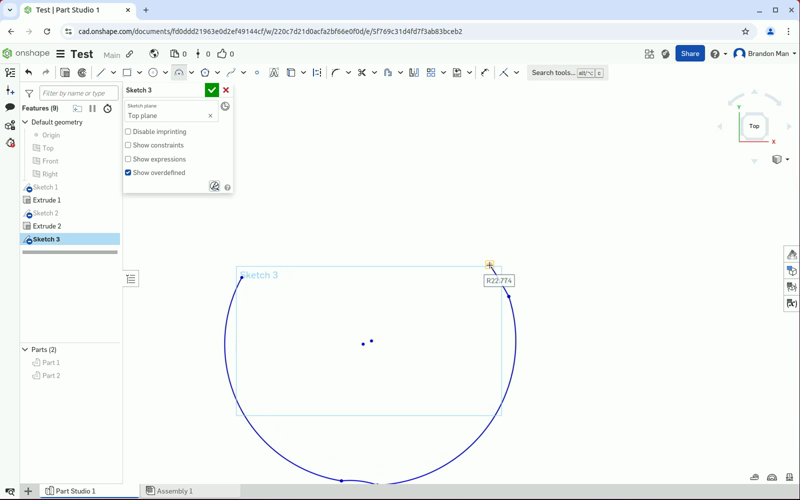
scroll(6)
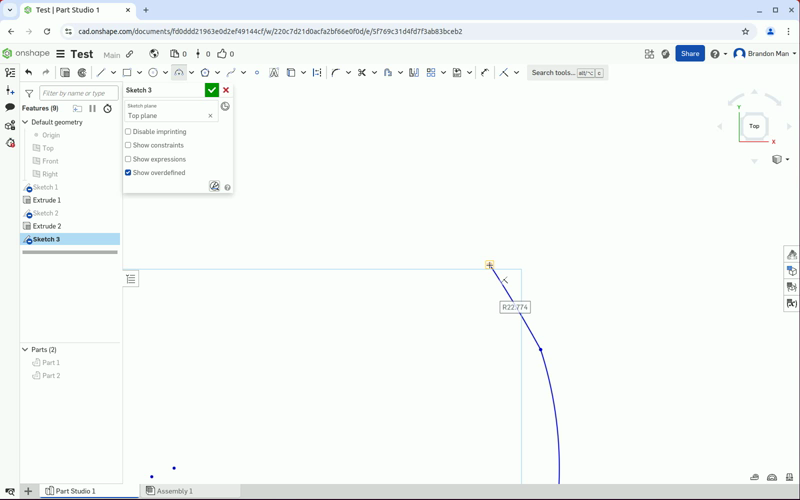
click(489, 264)
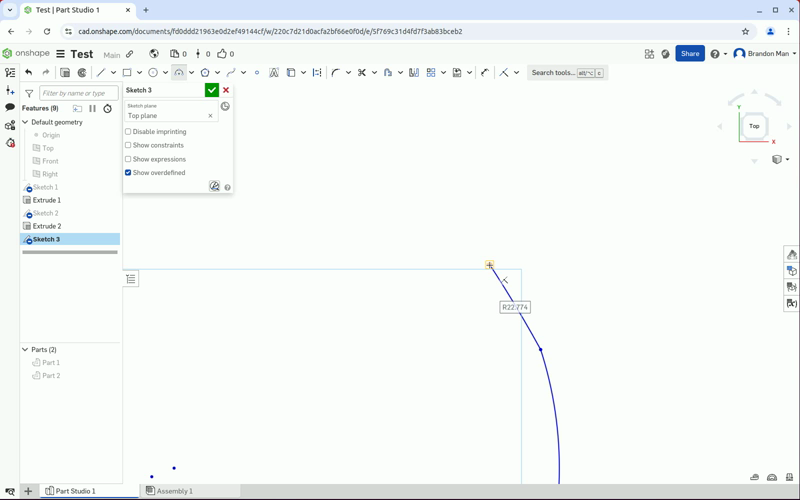
scroll(-6)
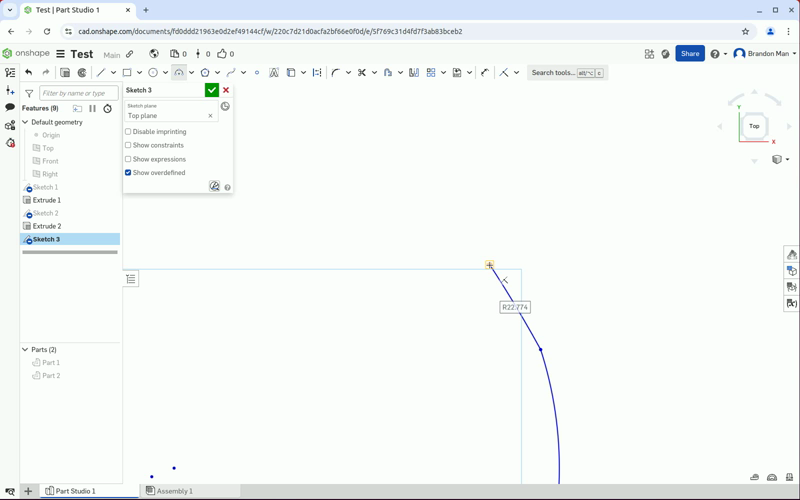
scroll(-6)
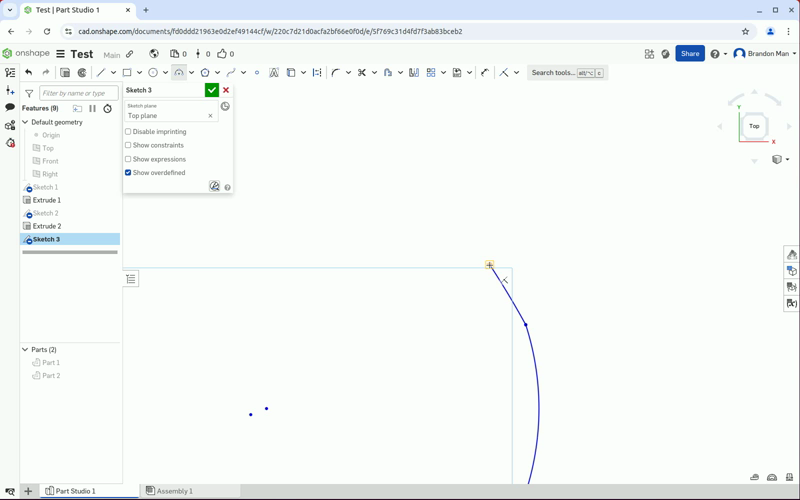
scroll(-6)
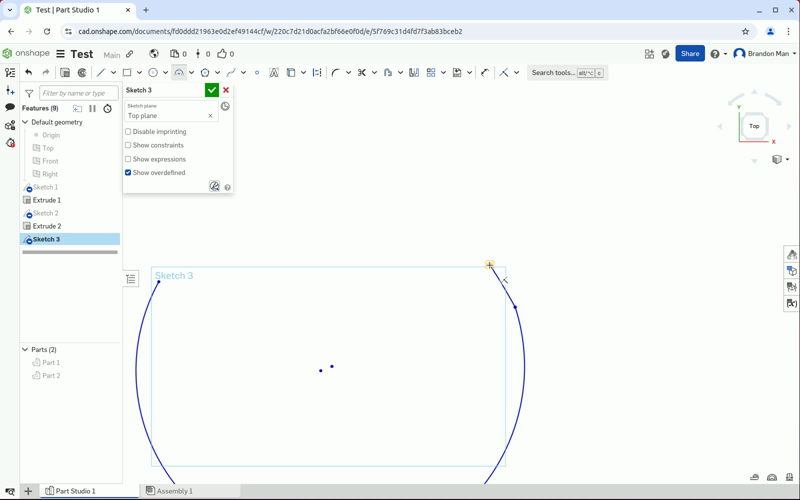
scroll(-6)
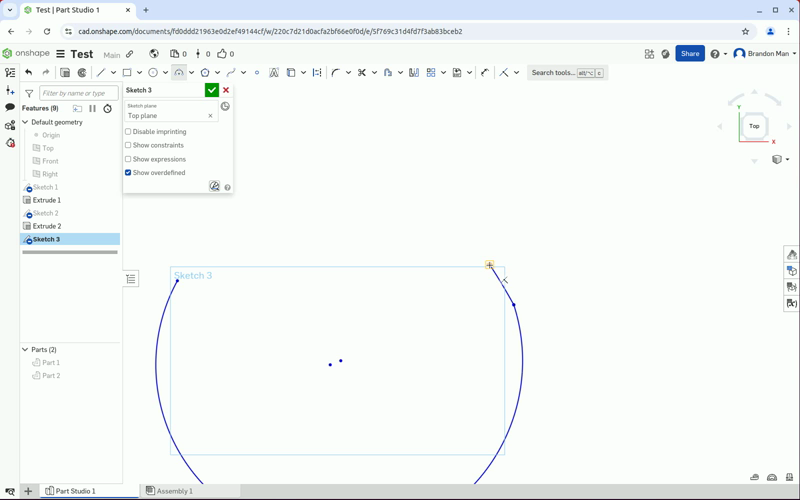
scroll(-6)
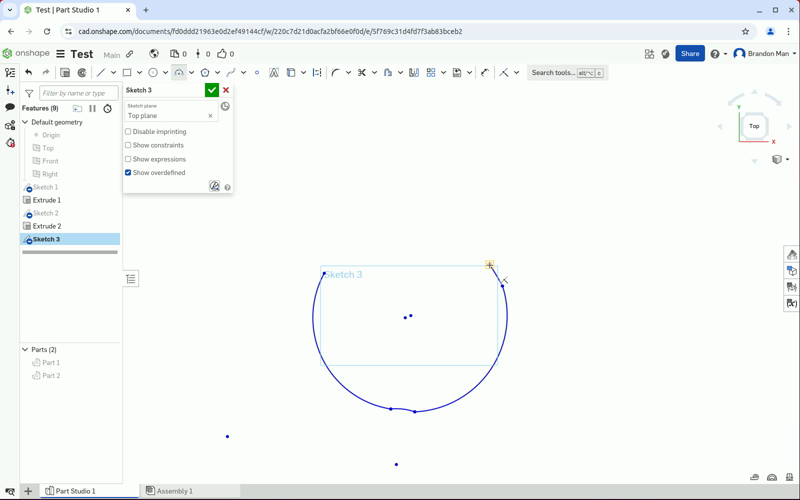
scroll(-6)
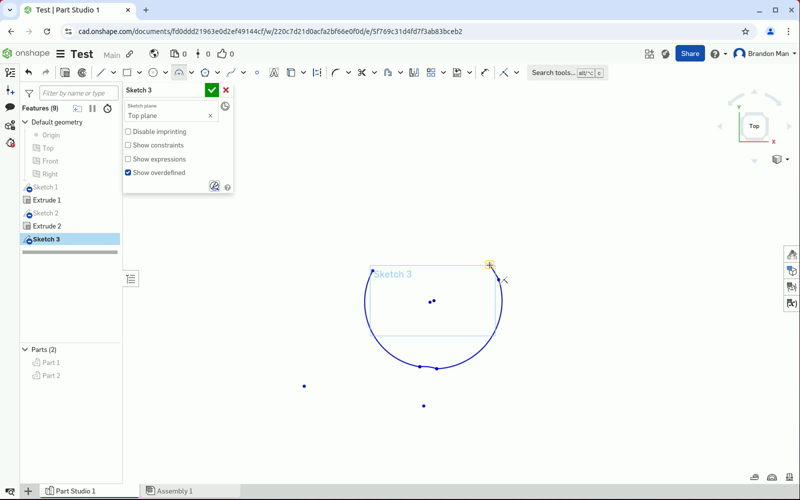
scroll(-6)
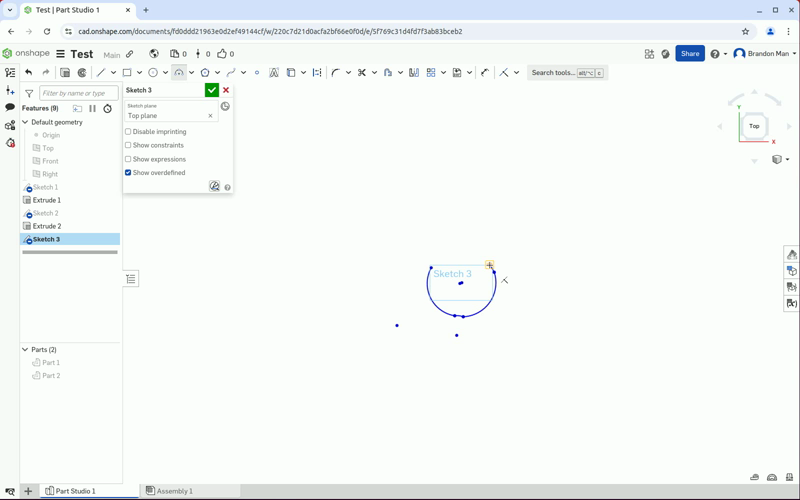
key_down(shift)
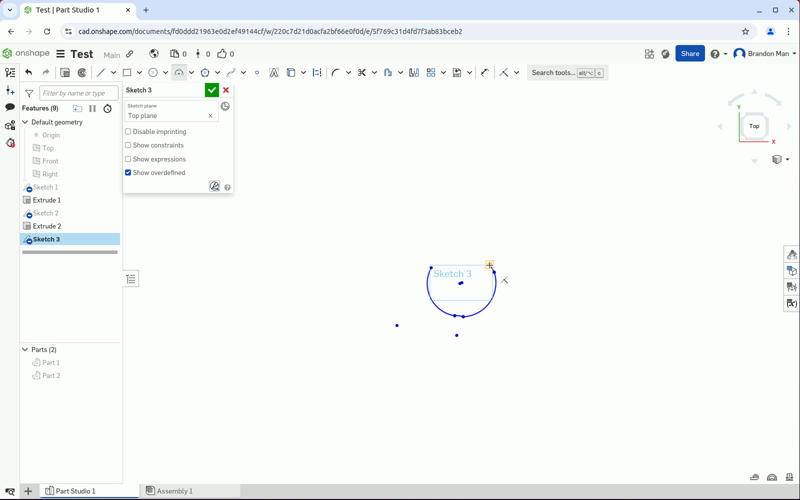
mouse_move(436, 260)
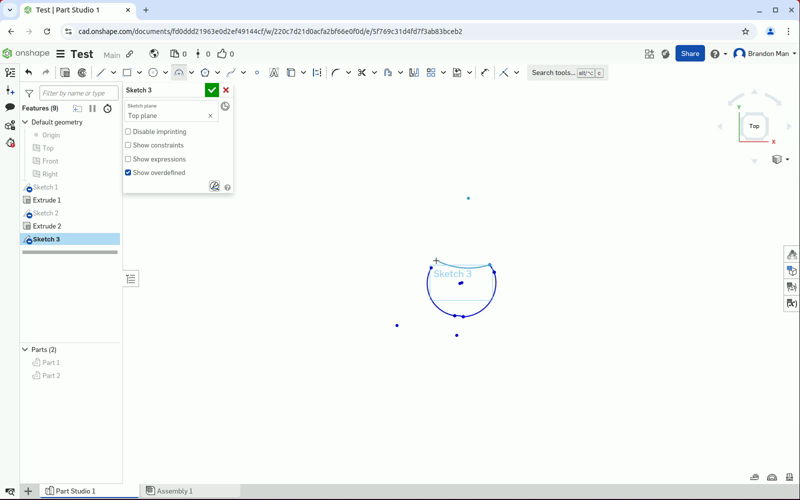
click(436, 260)
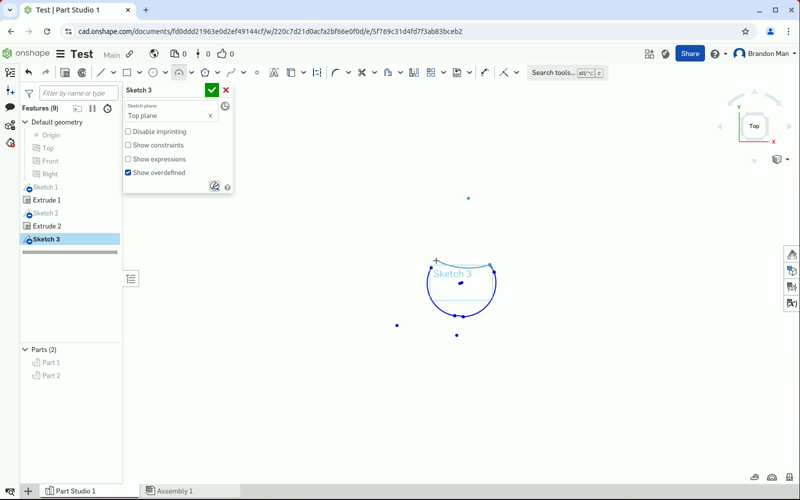
mouse_move(464, 249)
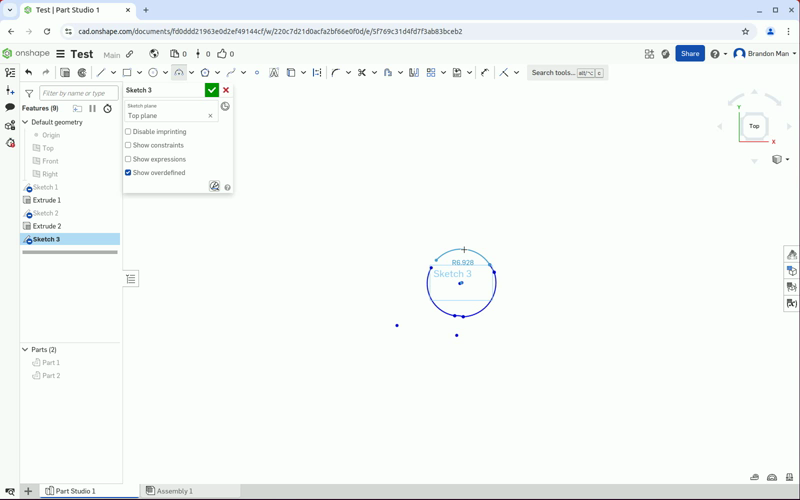
click(464, 249)
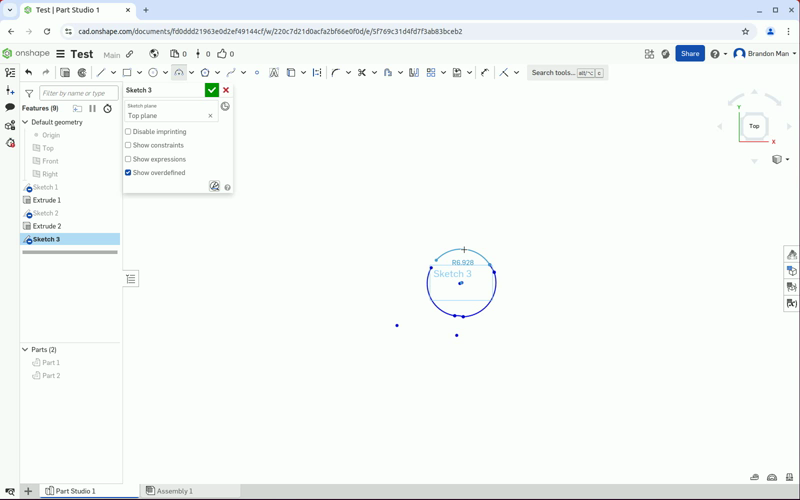
key_up(shift)
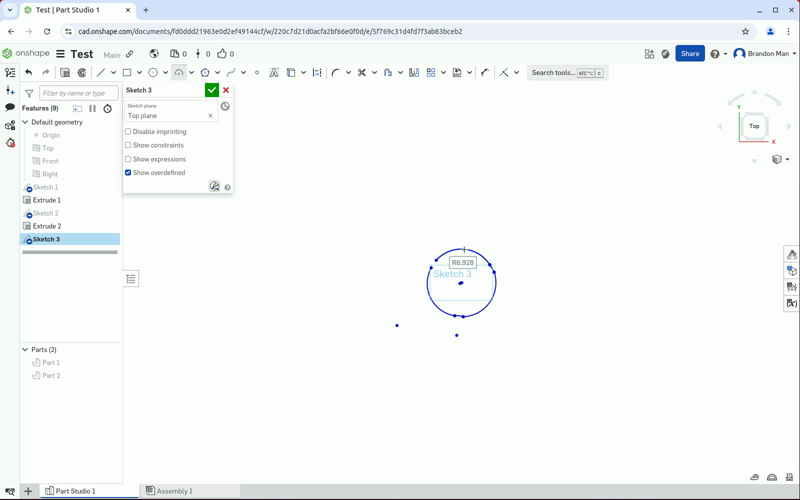
mouse_move(436, 260)
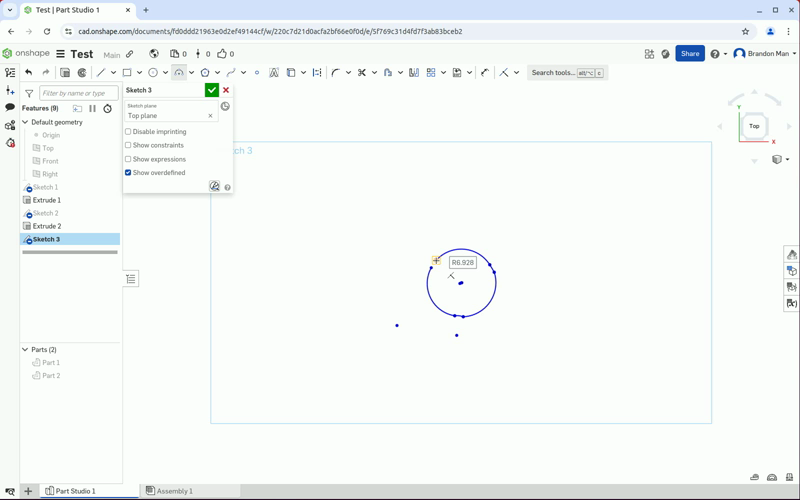
click(436, 260)
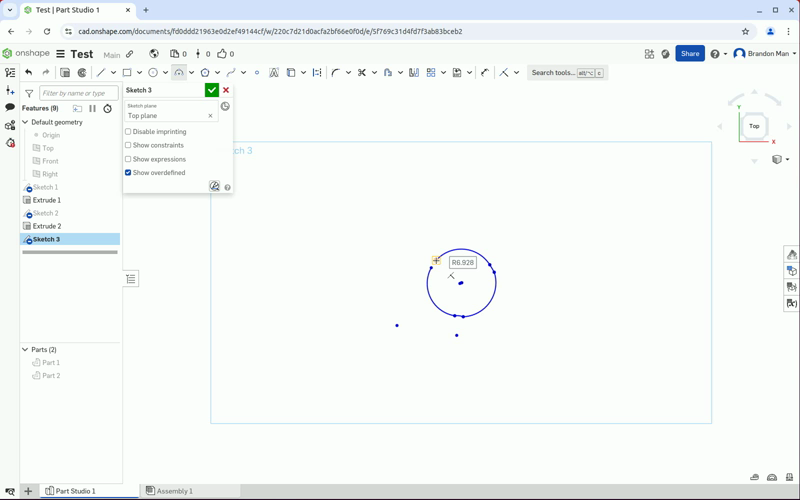
mouse_move(431, 267)
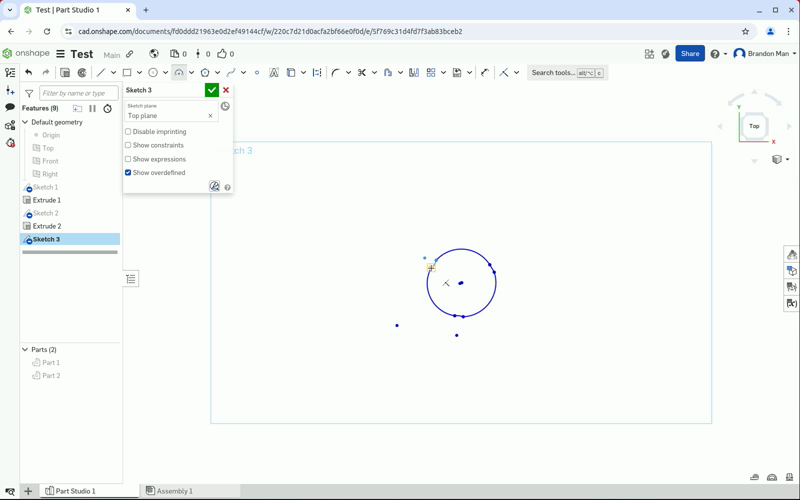
click(431, 267)
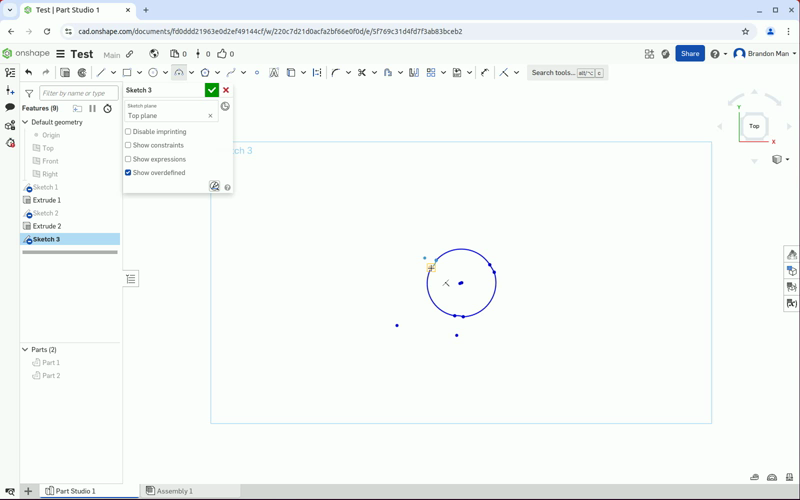
key_down(shift)
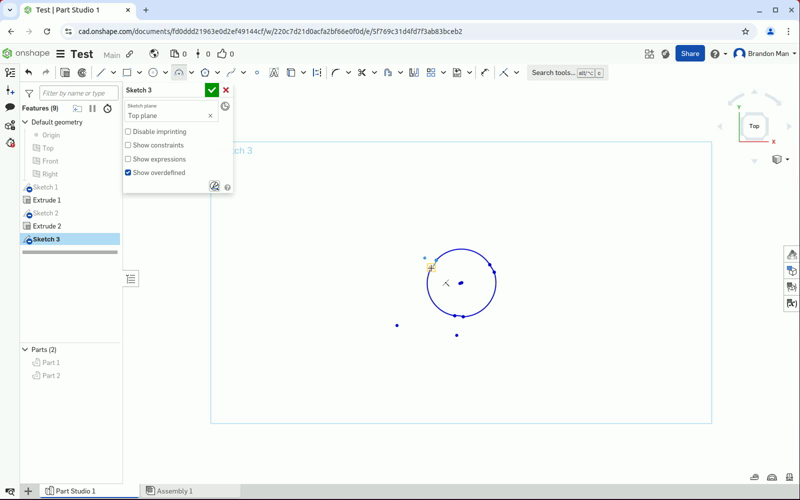
mouse_move(434, 264)
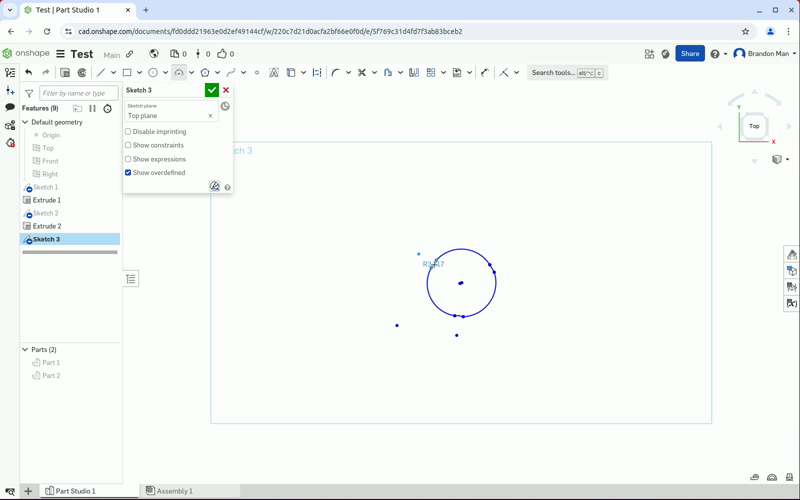
scroll(6)
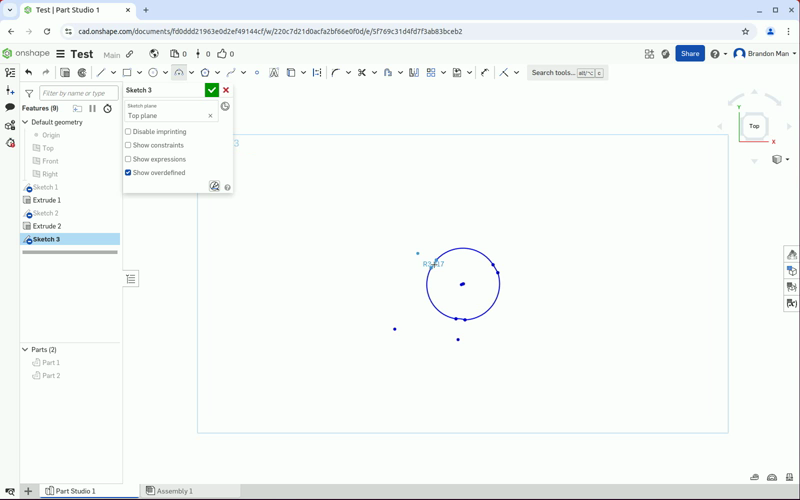
scroll(6)
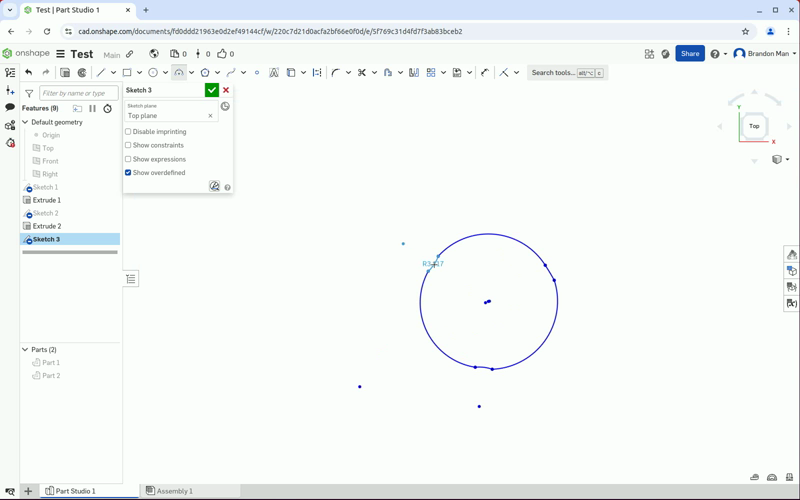
scroll(6)
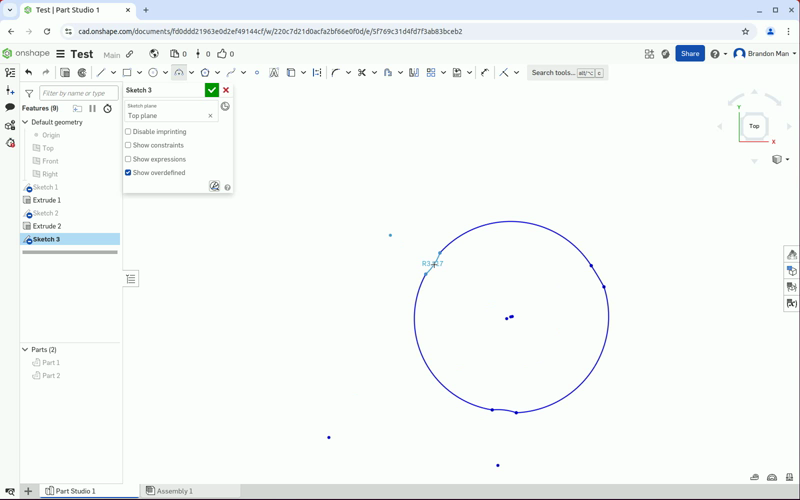
scroll(6)
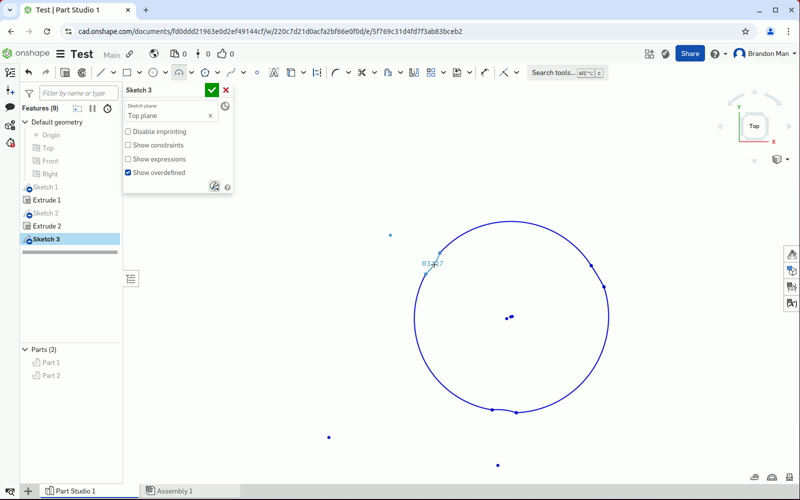
scroll(6)
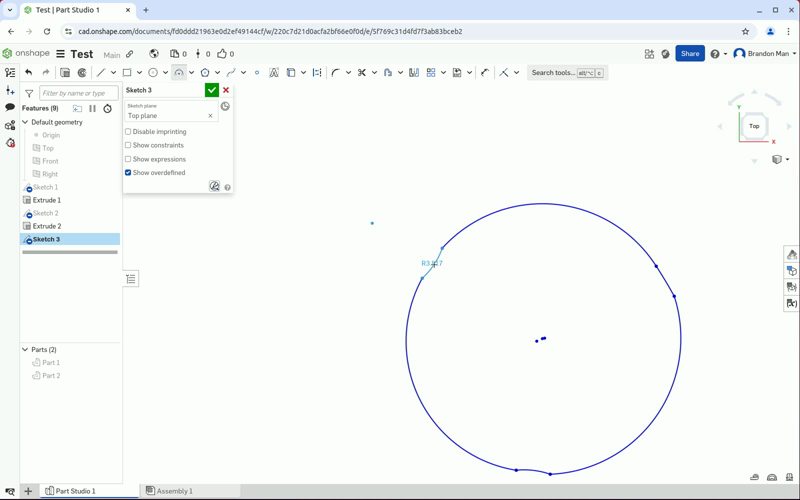
scroll(6)
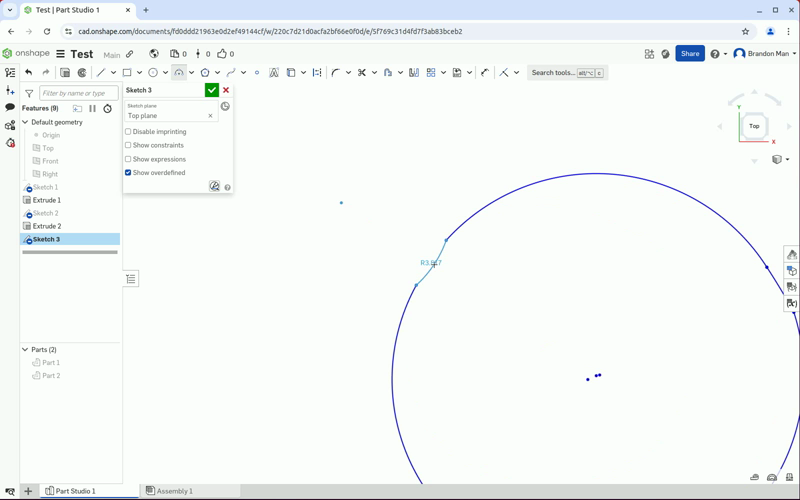
scroll(6)
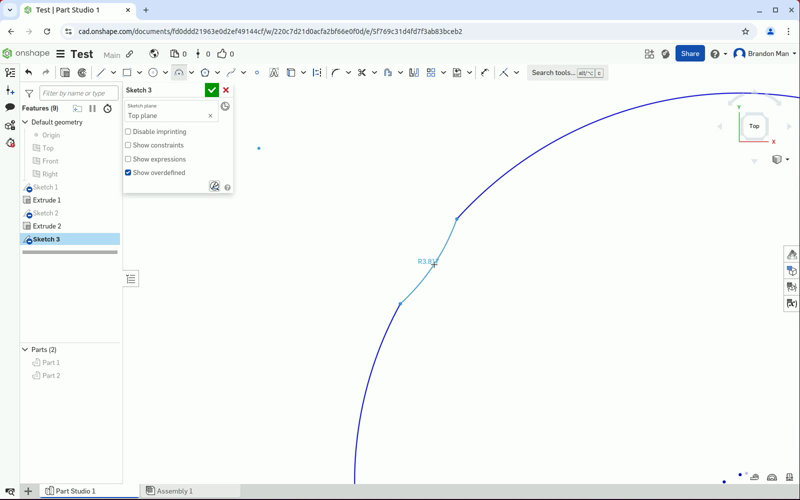
click(434, 264)
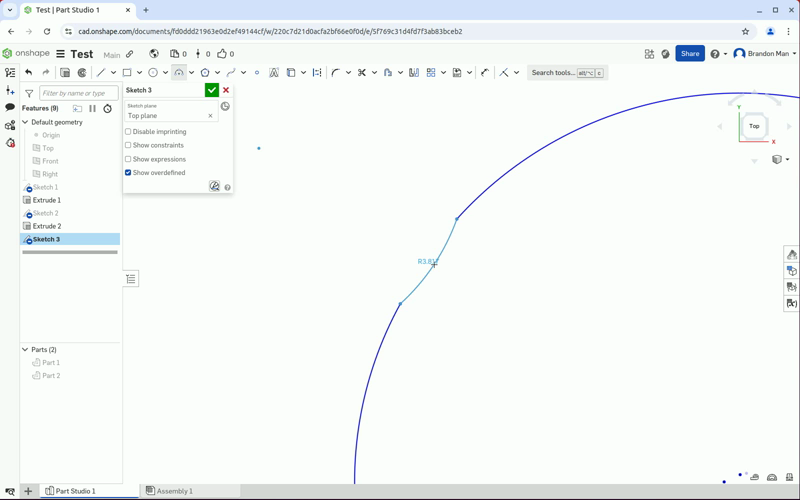
scroll(-6)
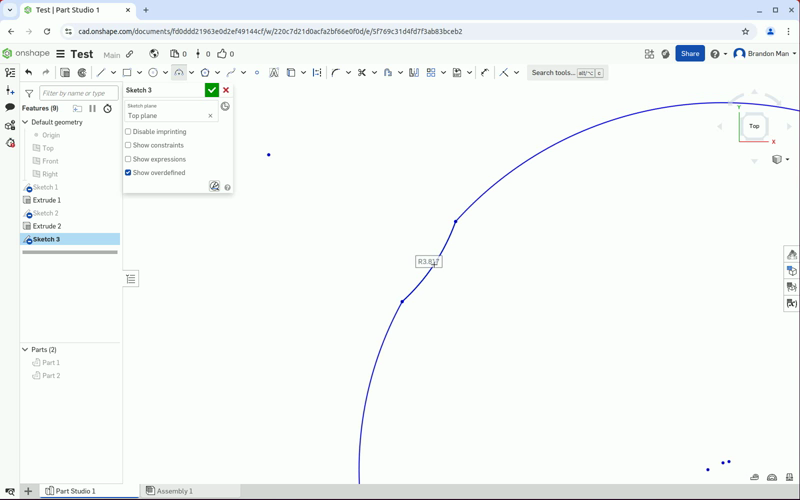
scroll(-6)
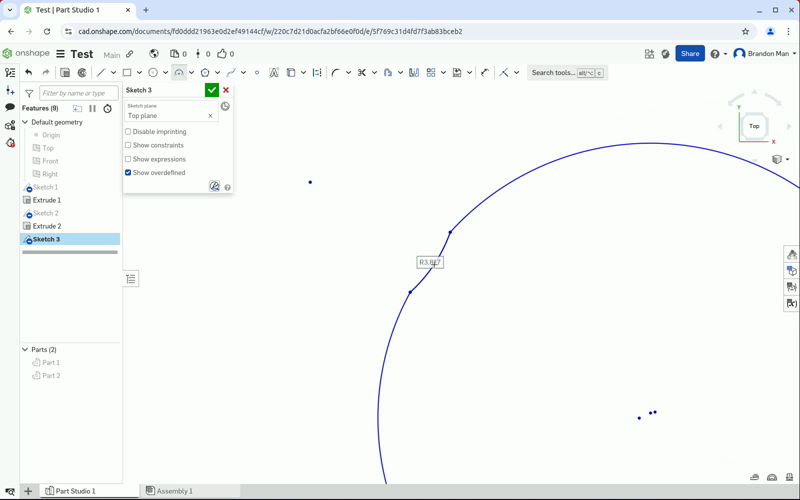
scroll(-6)
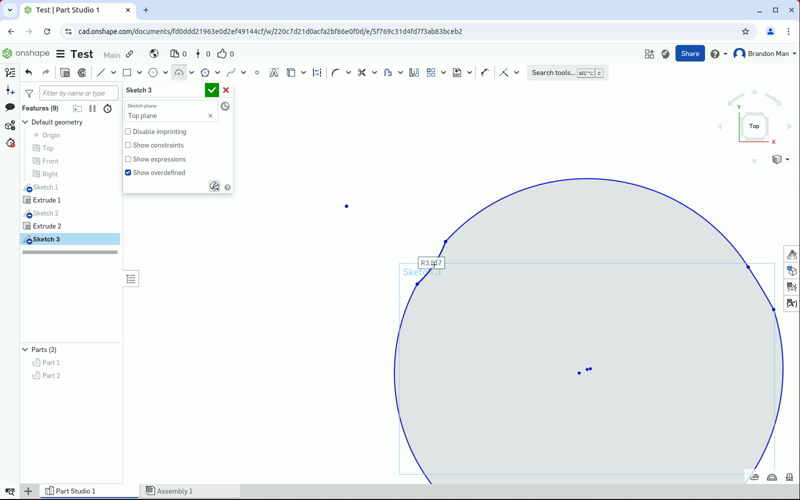
scroll(-6)
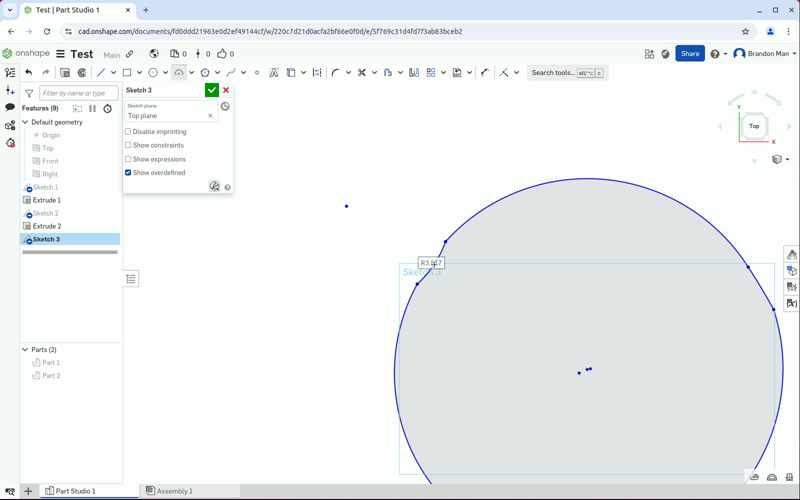
scroll(-6)
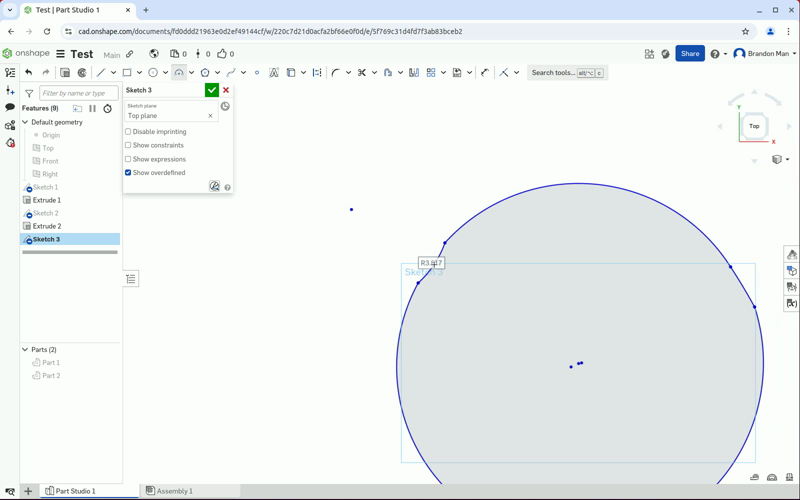
scroll(-6)
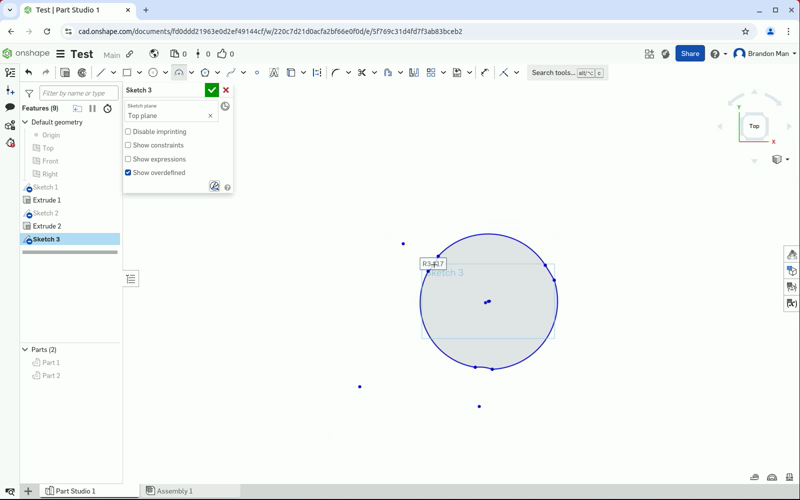
scroll(-6)
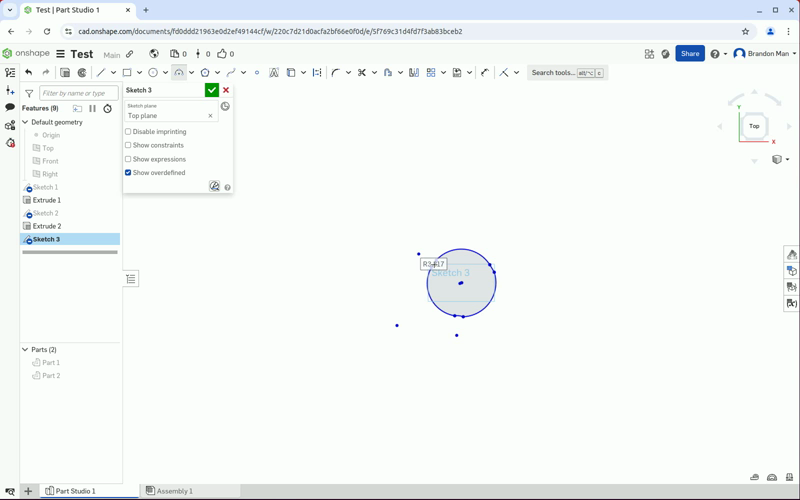
key_up(shift)
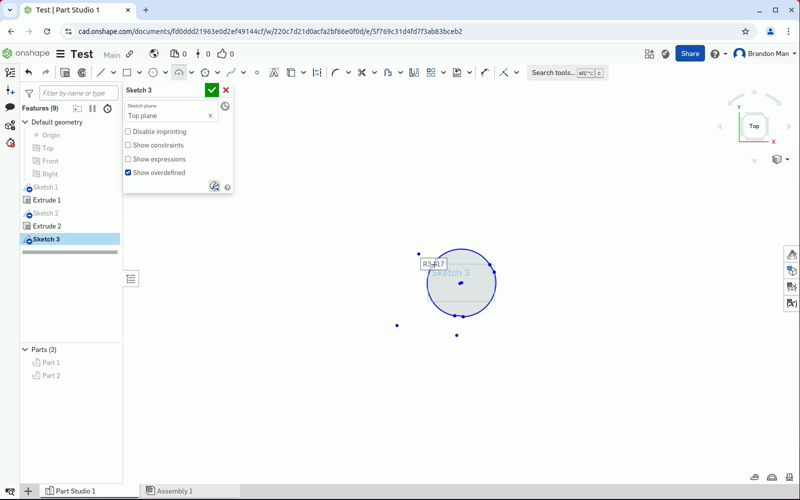
key(esc)
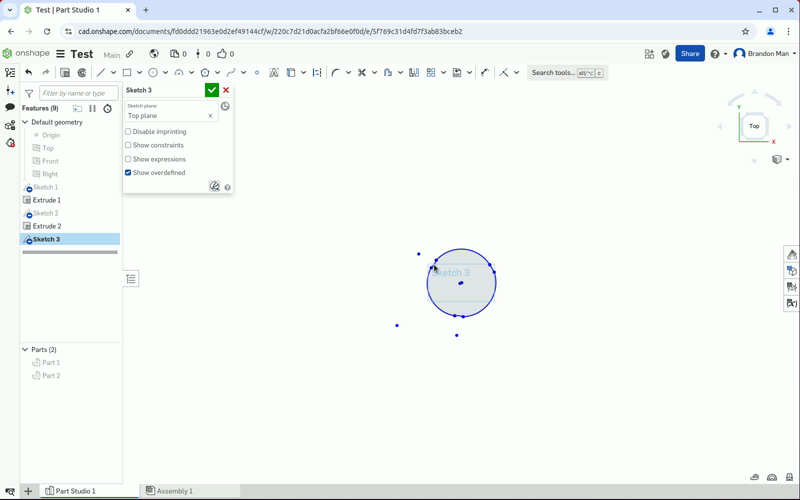
key(c)
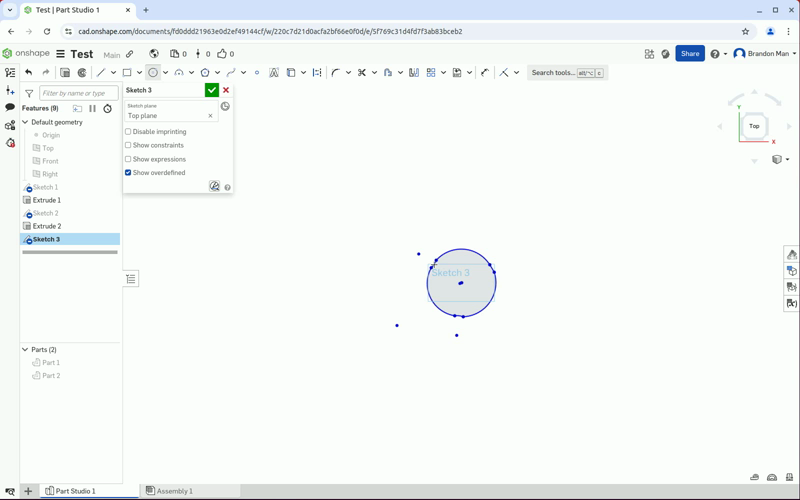
key_down(shift)
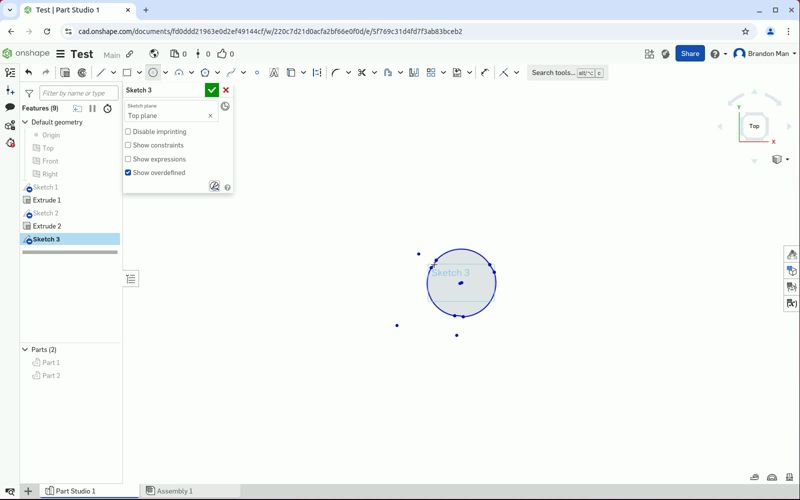
mouse_move(461, 282)
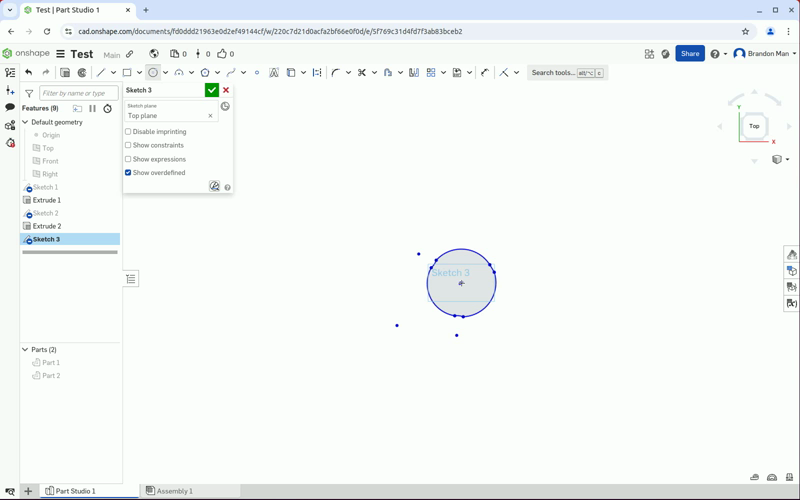
click(461, 282)
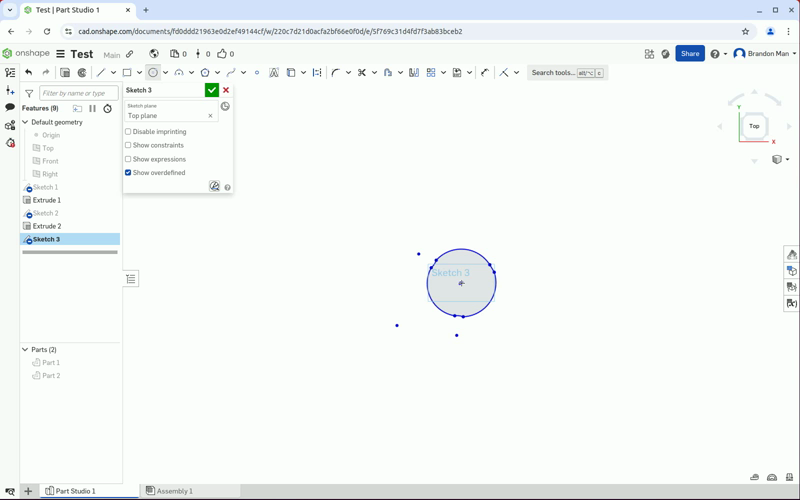
key_up(shift)
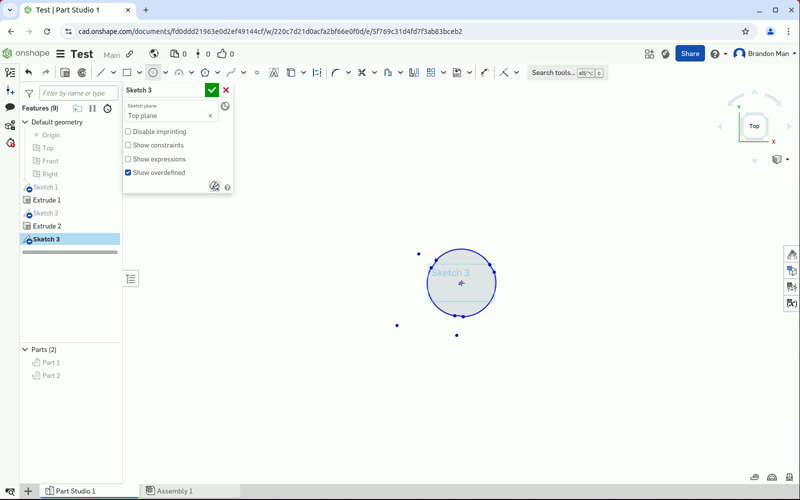
mouse_move(490, 282)
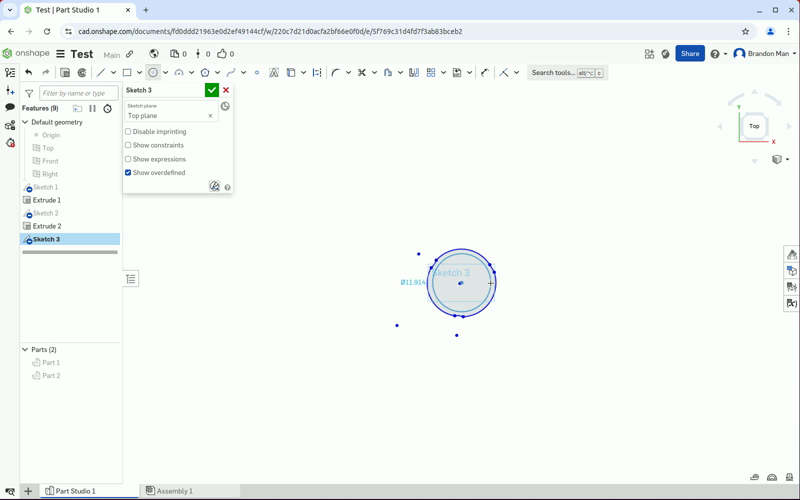
click(490, 282)
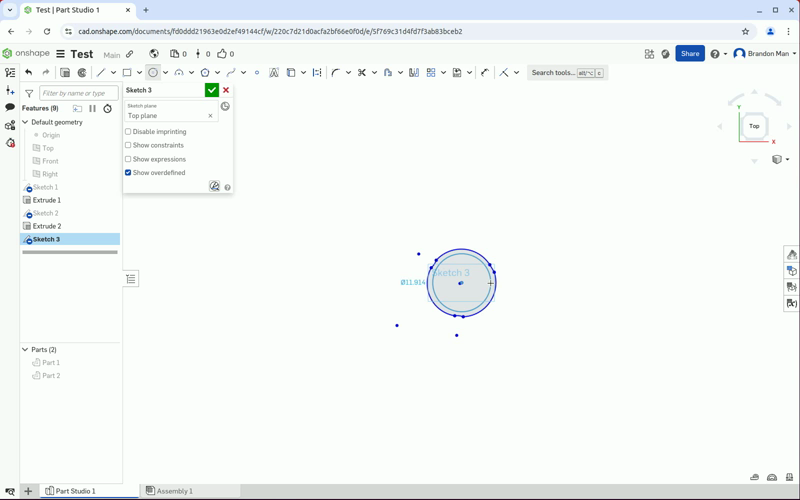
key(esc)
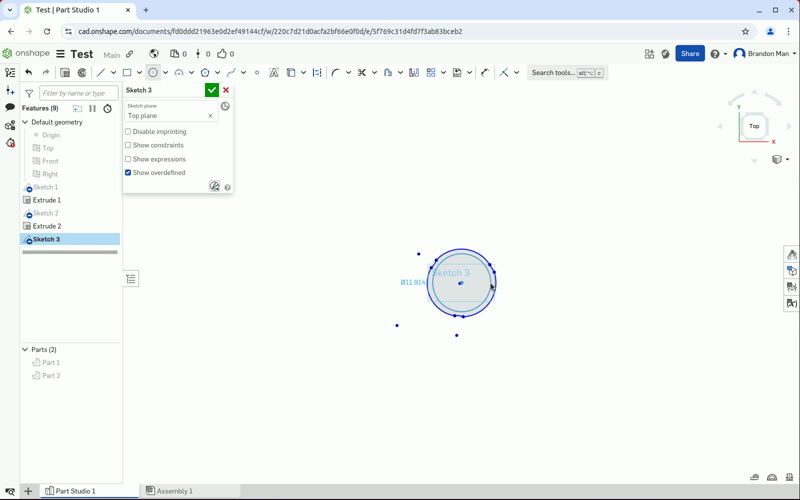
mouse_move(494, 283)
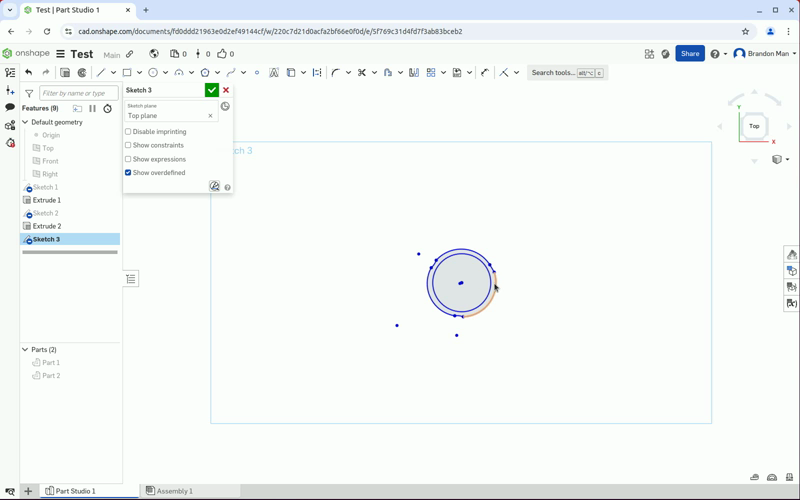
scroll(6)
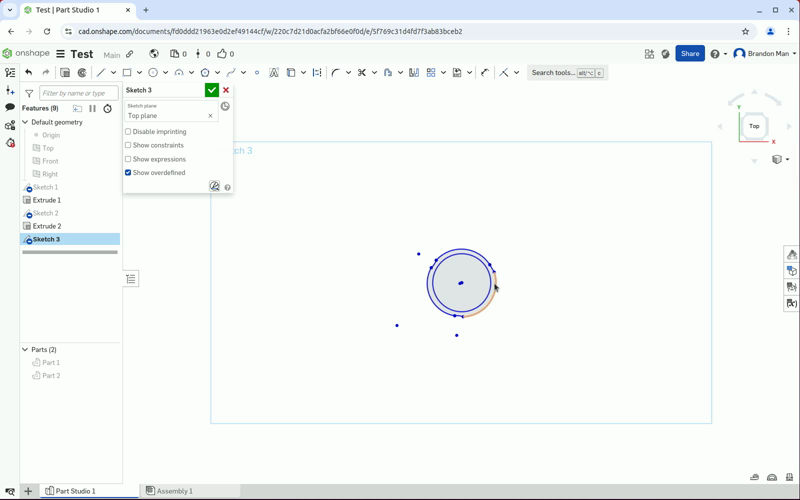
scroll(6)
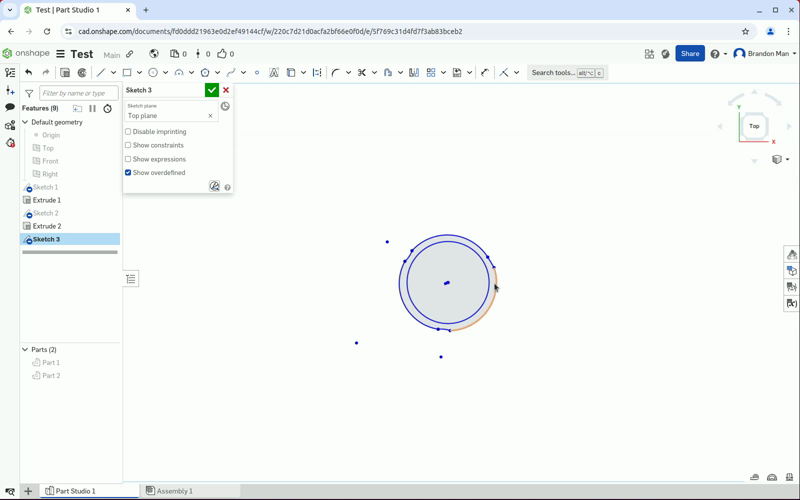
scroll(6)
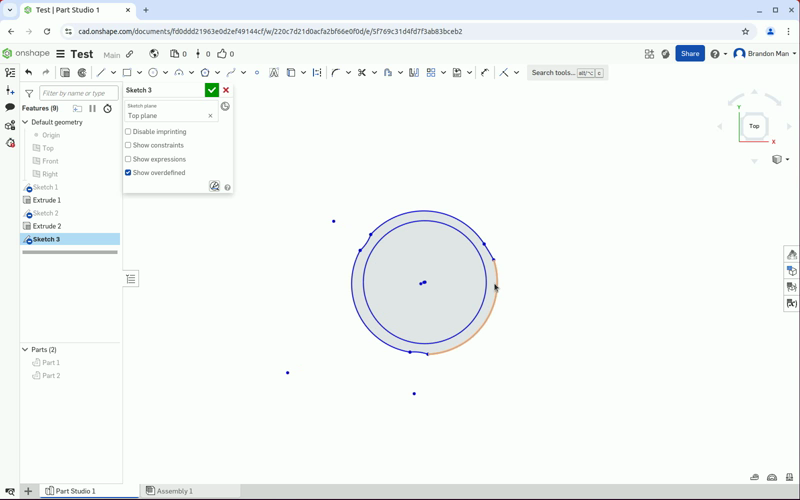
scroll(6)
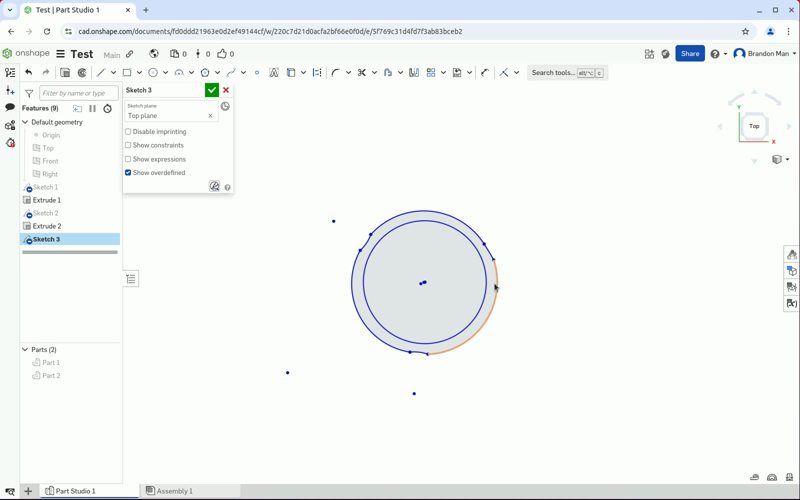
scroll(6)
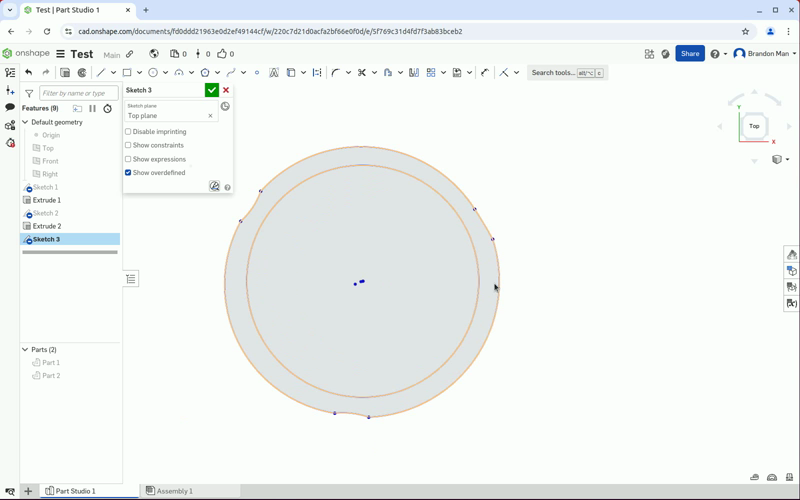
scroll(6)
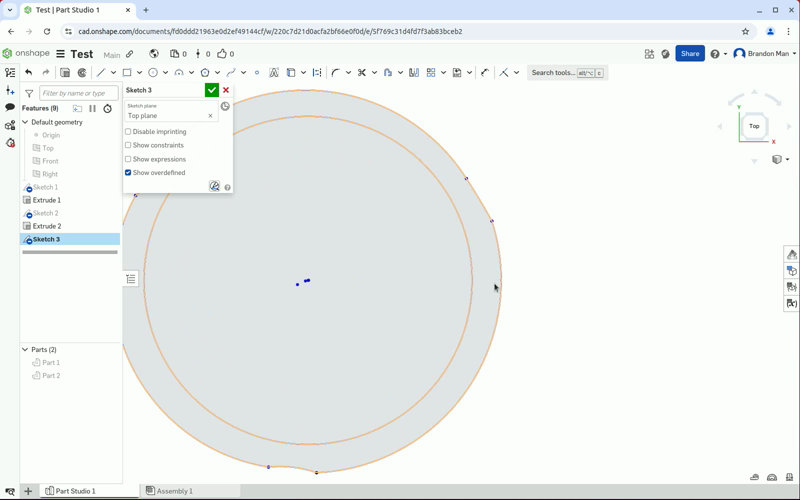
scroll(6)
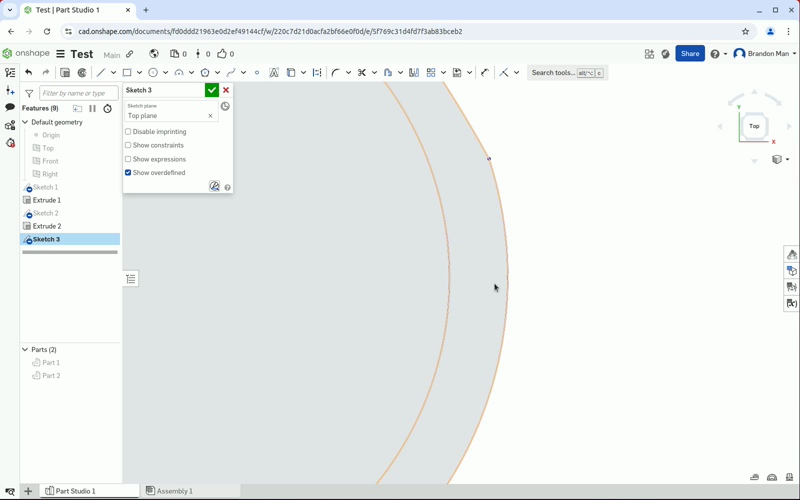
click(494, 283)
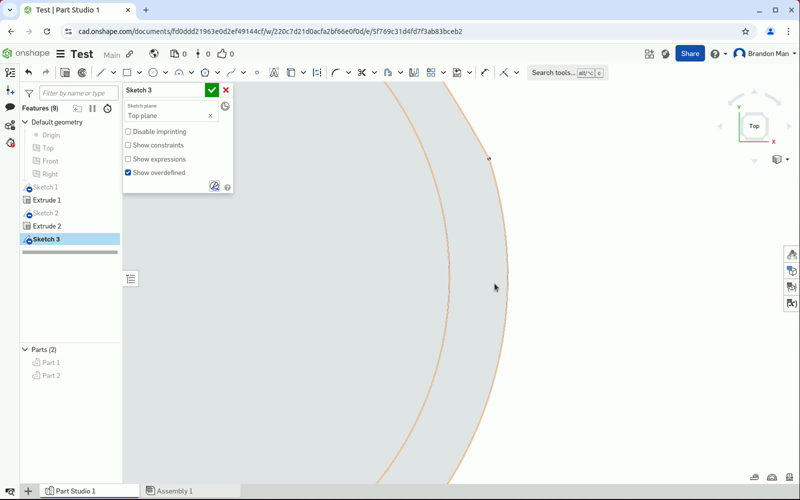
scroll(-6)
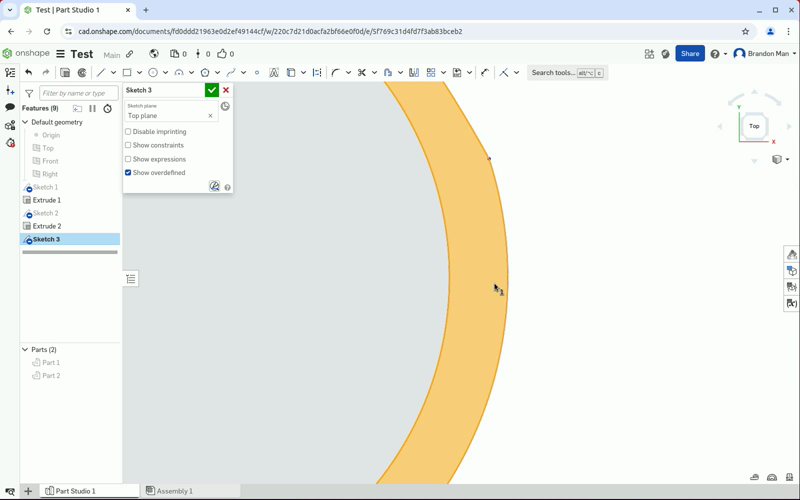
scroll(-6)
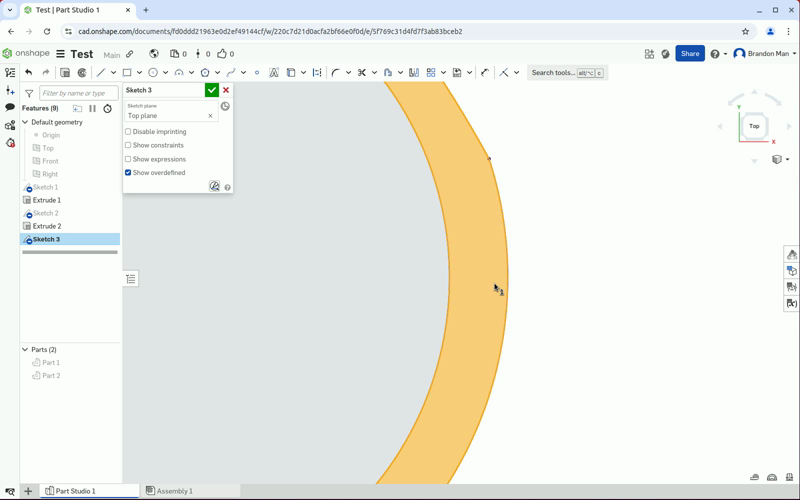
scroll(-6)
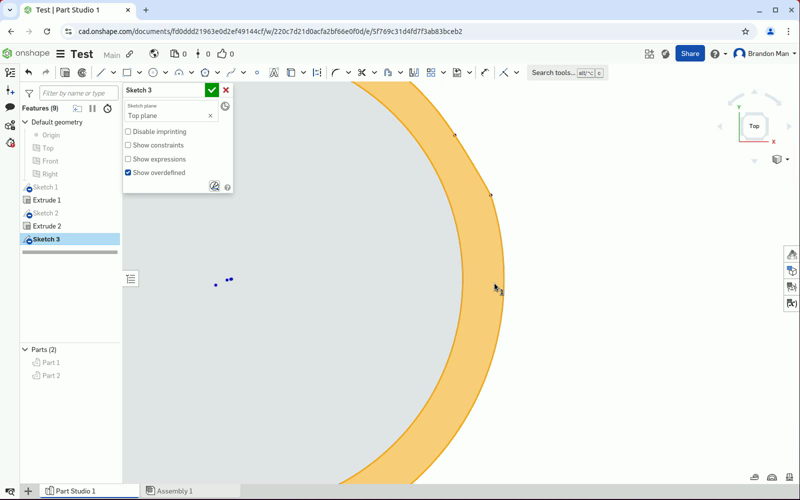
scroll(-6)
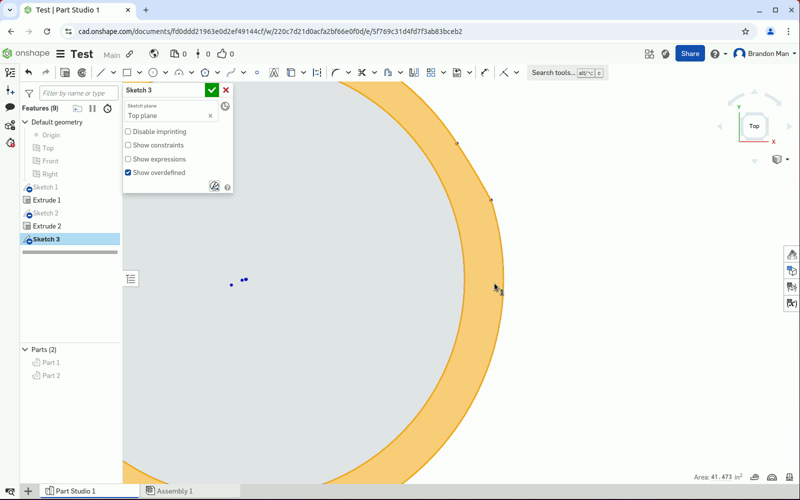
scroll(-6)
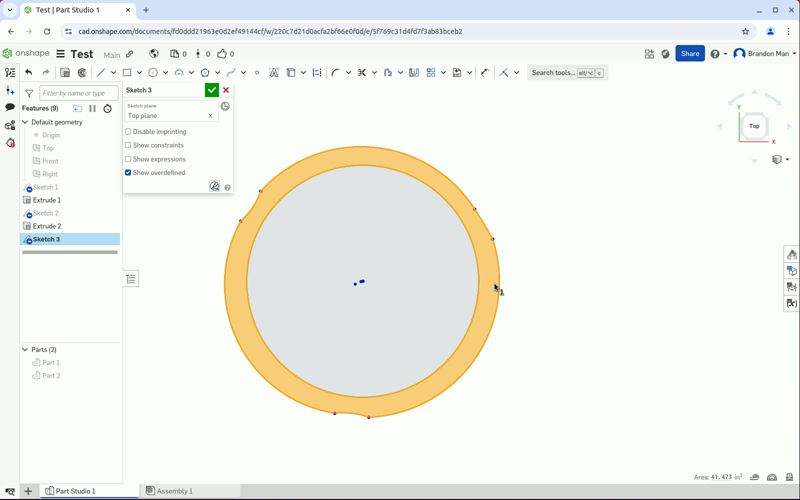
scroll(-6)
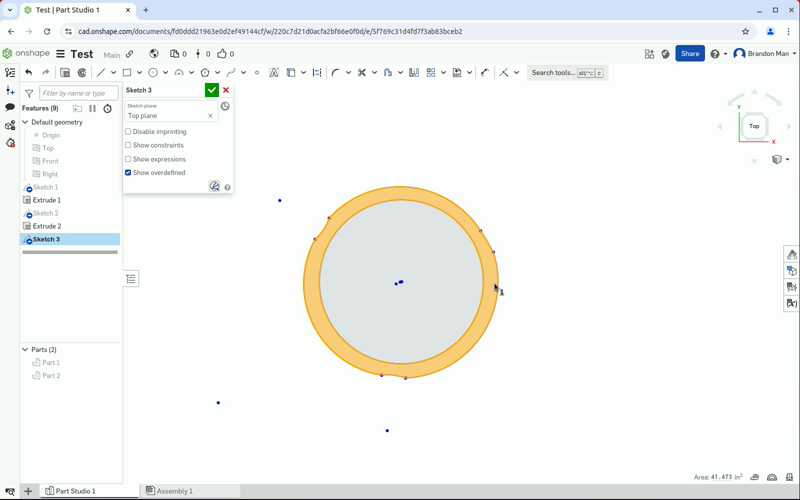
scroll(-6)
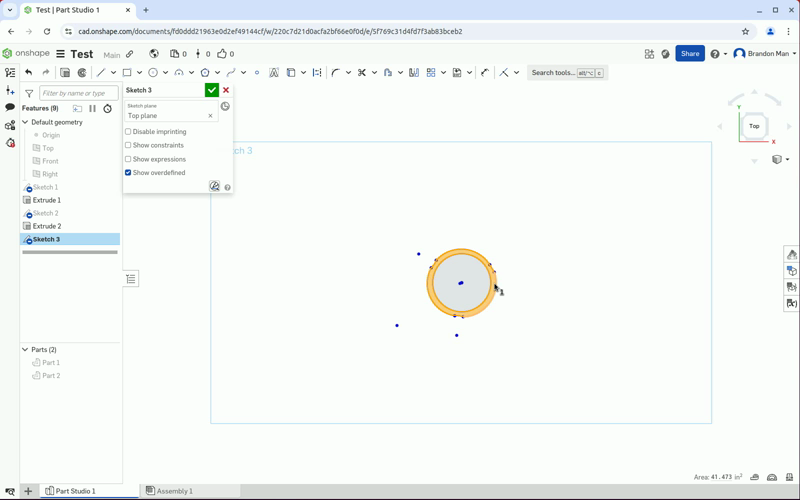
mouse_move(73, 352)
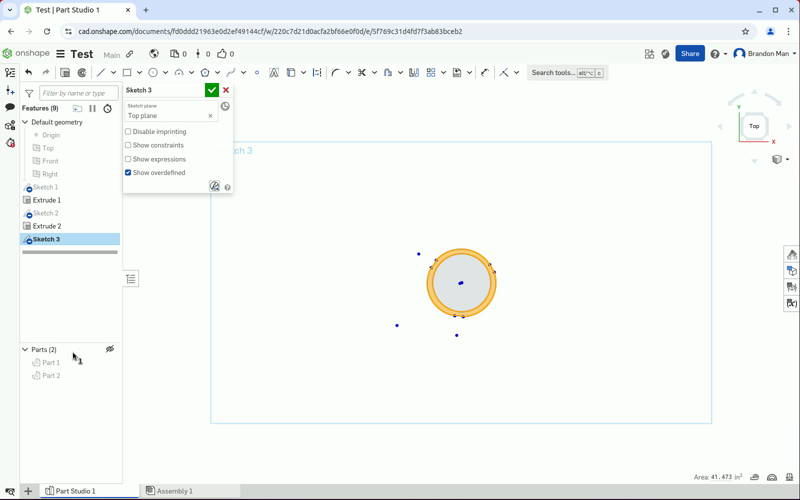
key(shift+y)
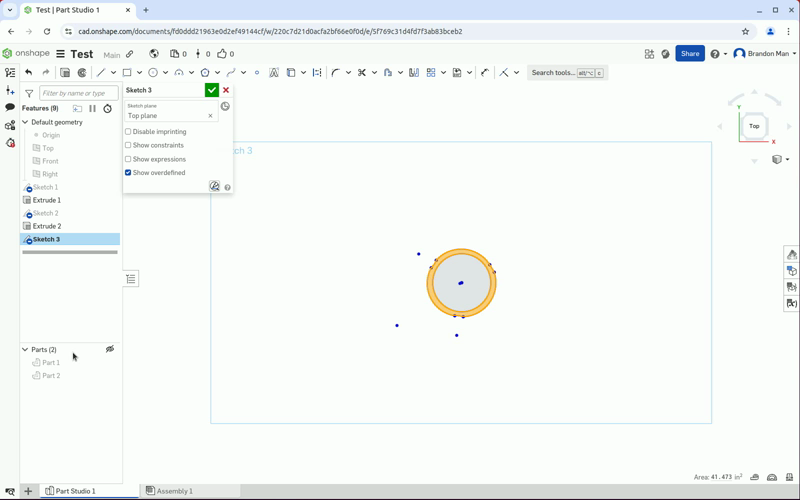
key(shift+e)
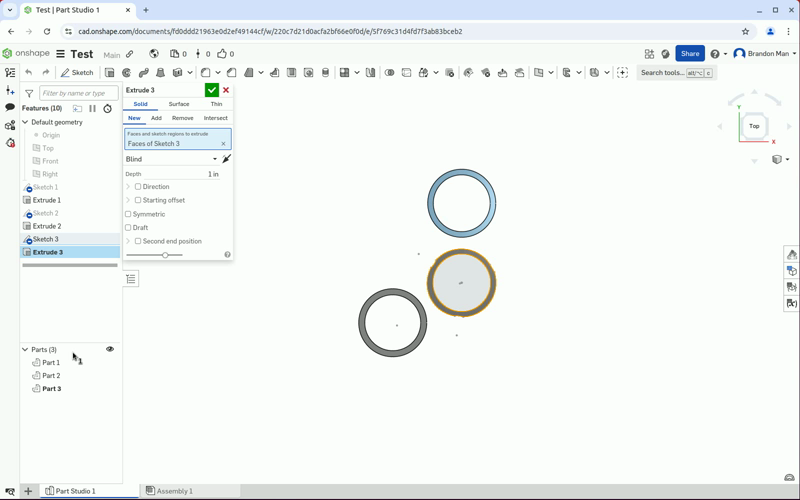
mouse_move(143, 106)
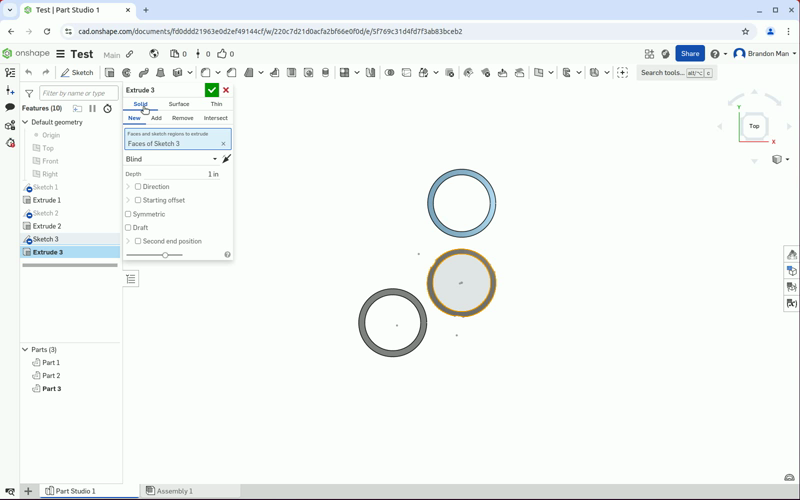
click(143, 106)
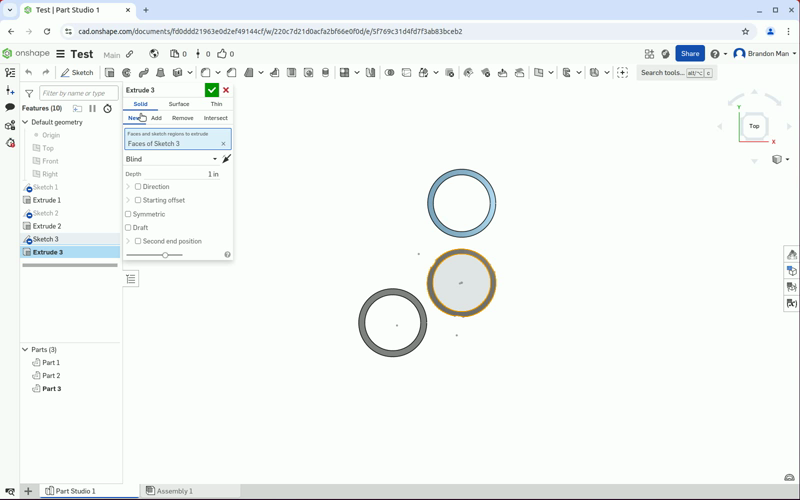
mouse_move(137, 120)
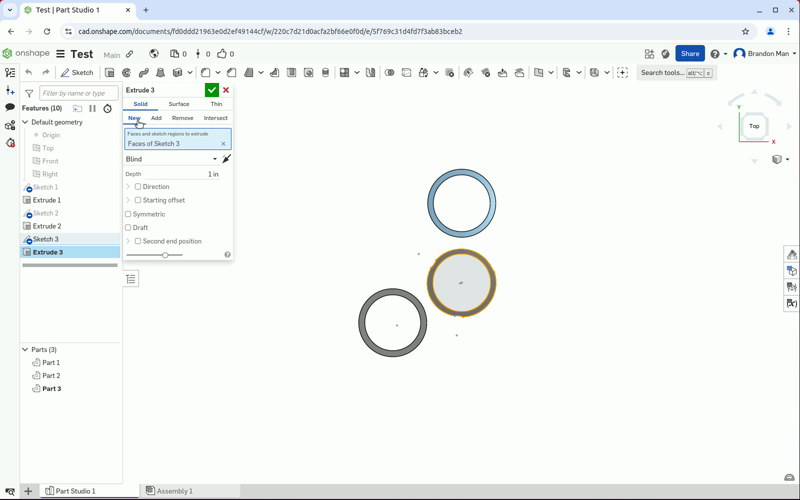
click(137, 120)
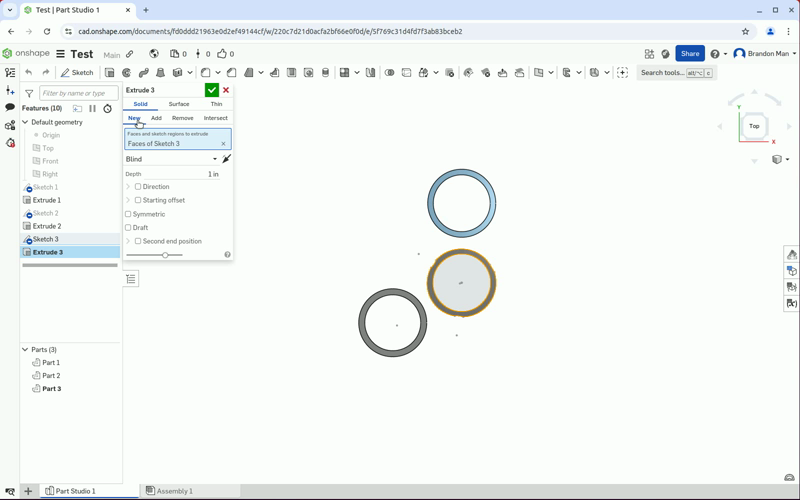
key(tab, 4)
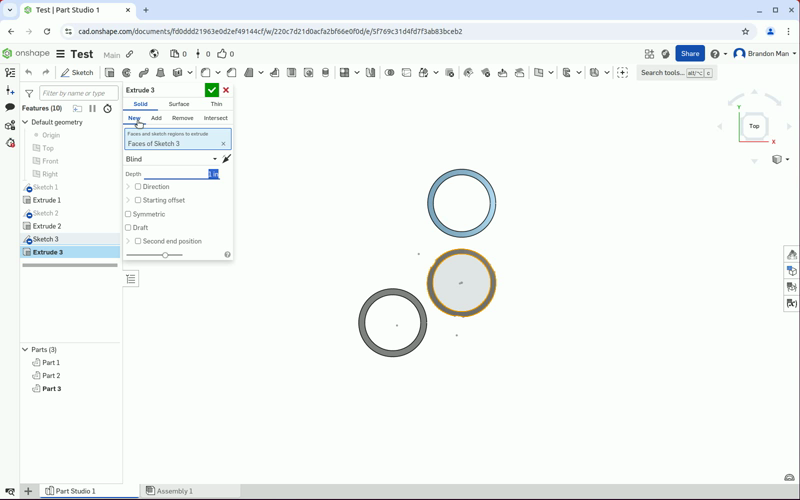
text(3.611)
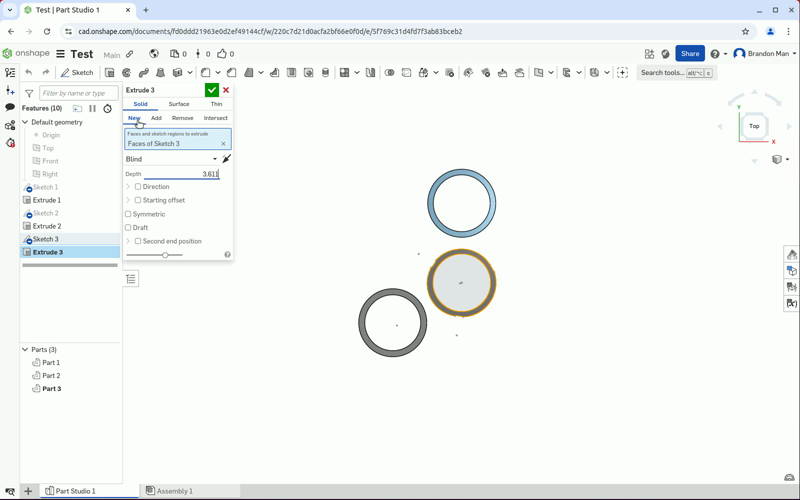
key(enter)
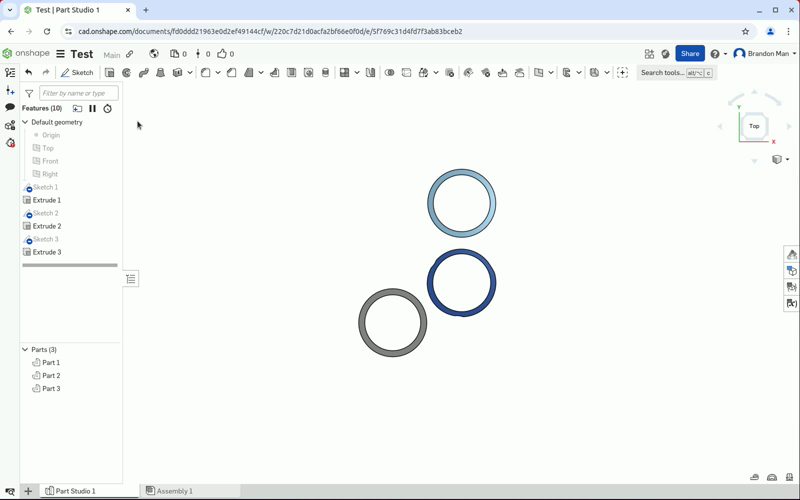
key(shift+h)
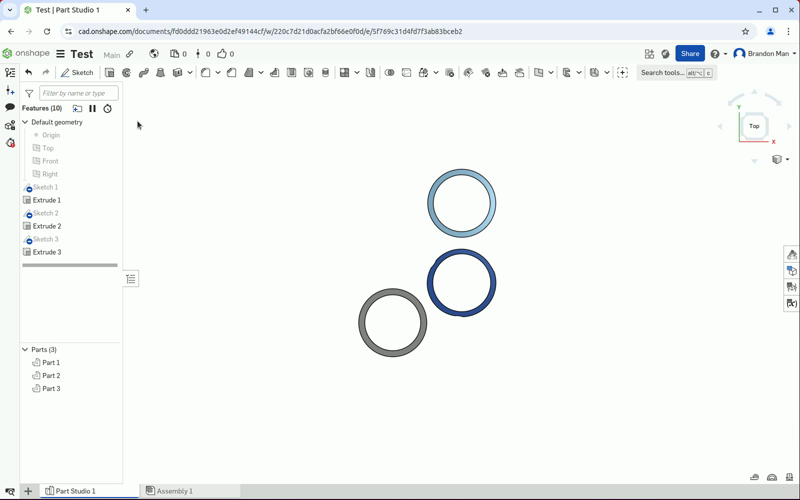
key(shift+h)
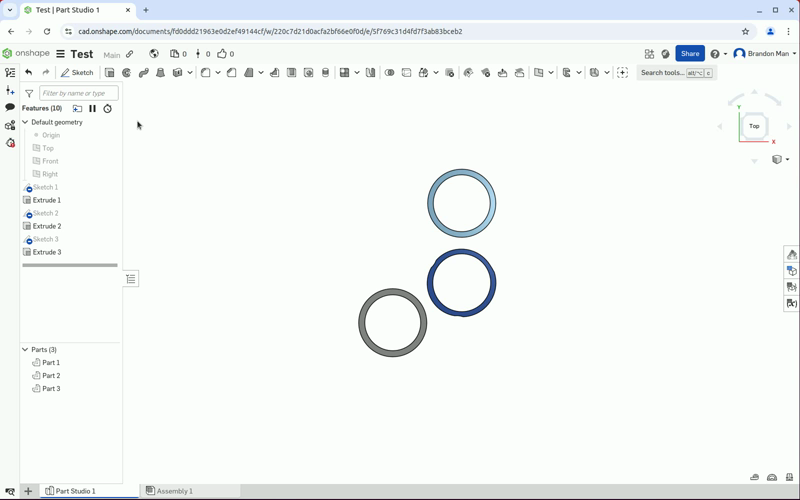
mouse_move(73, 189)
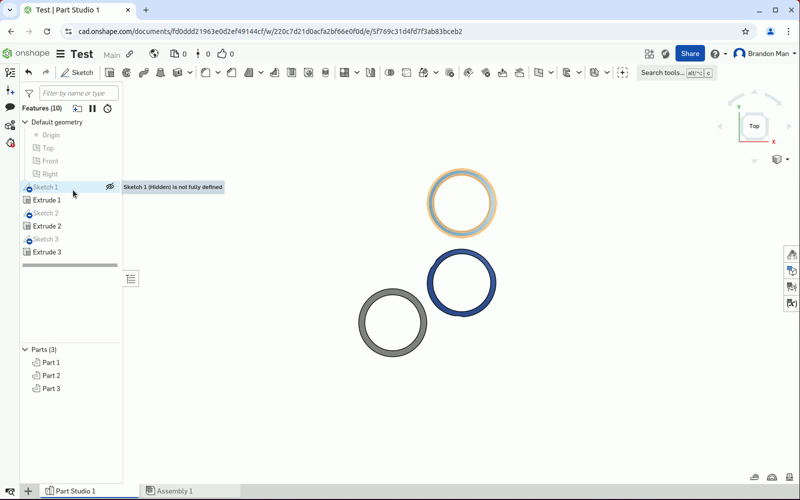
click(73, 189)
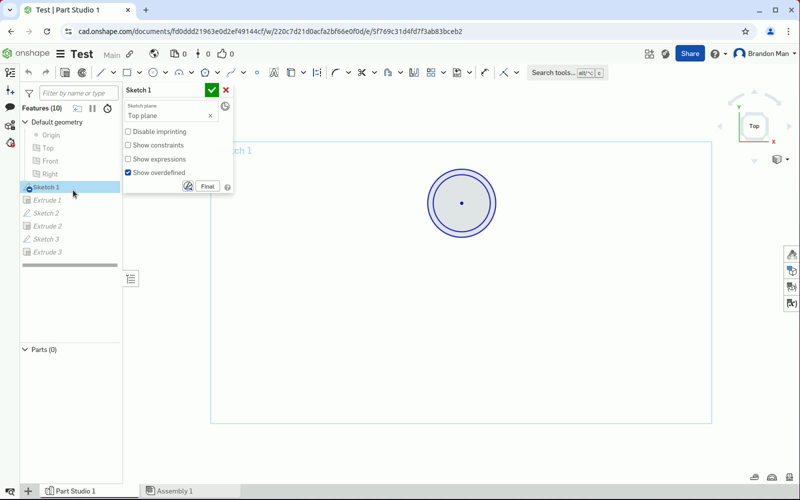
mouse_move(229, 92)
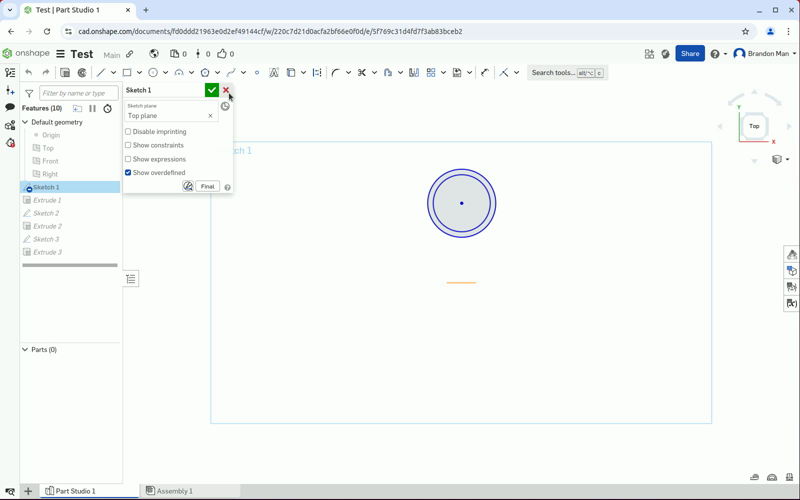
click(229, 92)
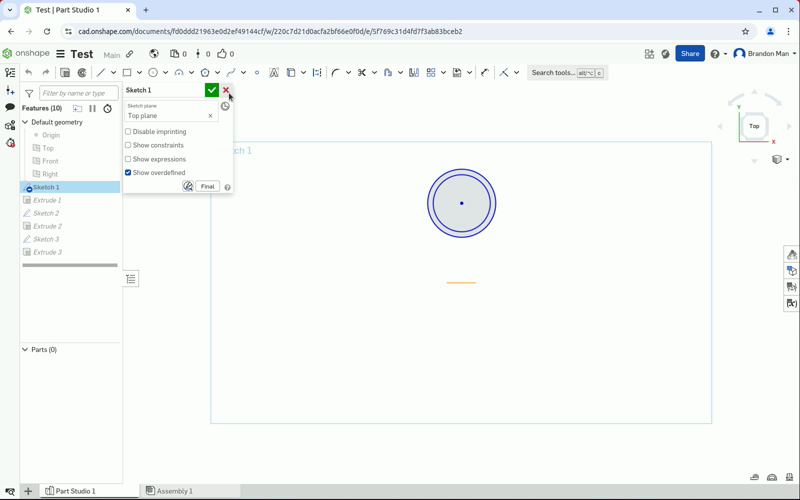
key(shift+s)
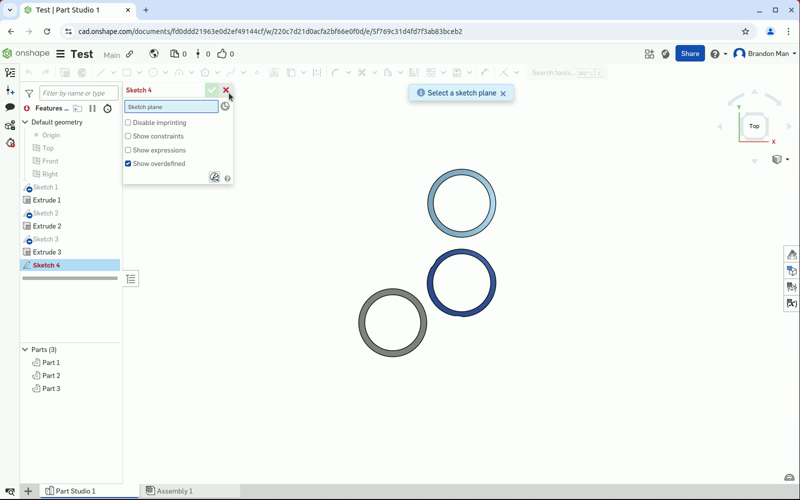
mouse_move(73, 150)
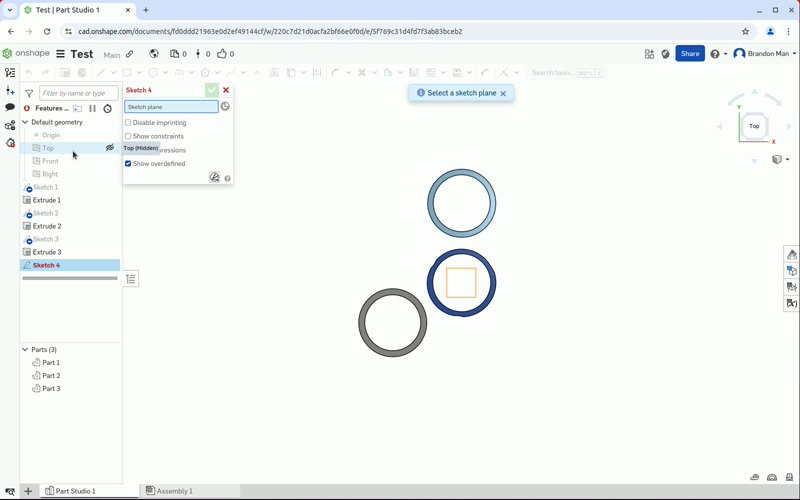
click(73, 150)
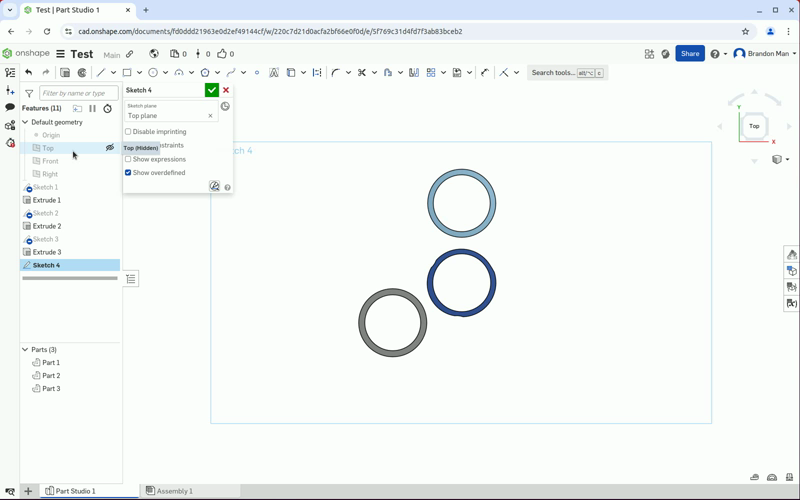
mouse_move(73, 352)
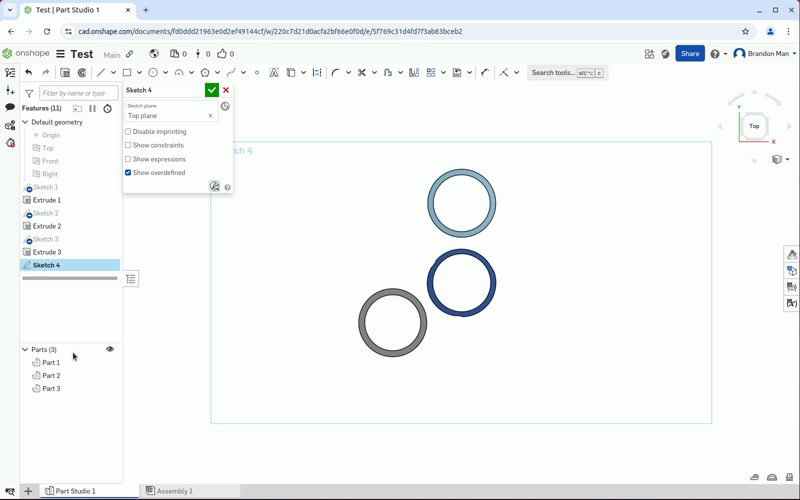
key(y)
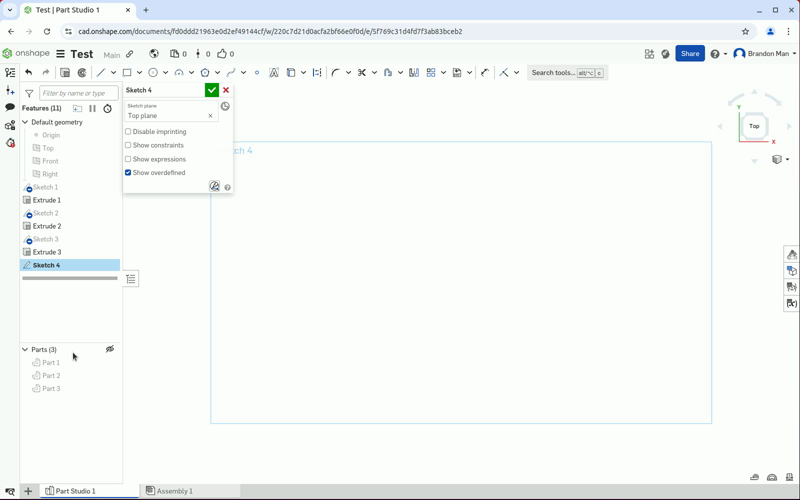
key(a)
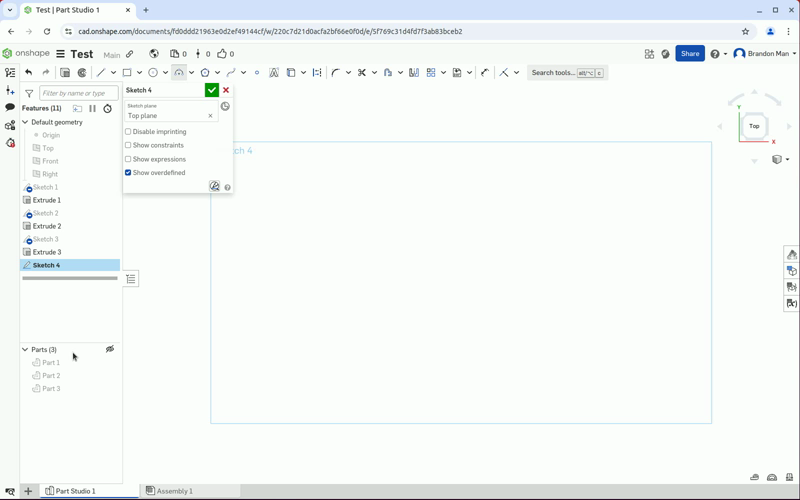
key_down(shift)
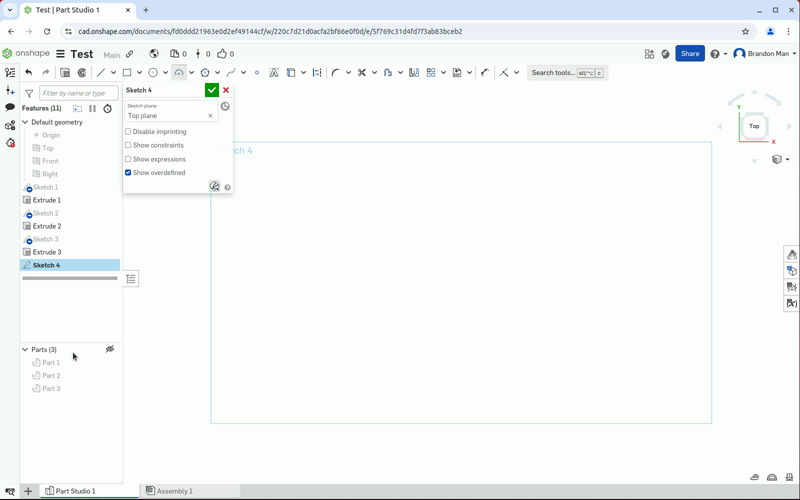
mouse_move(461, 315)
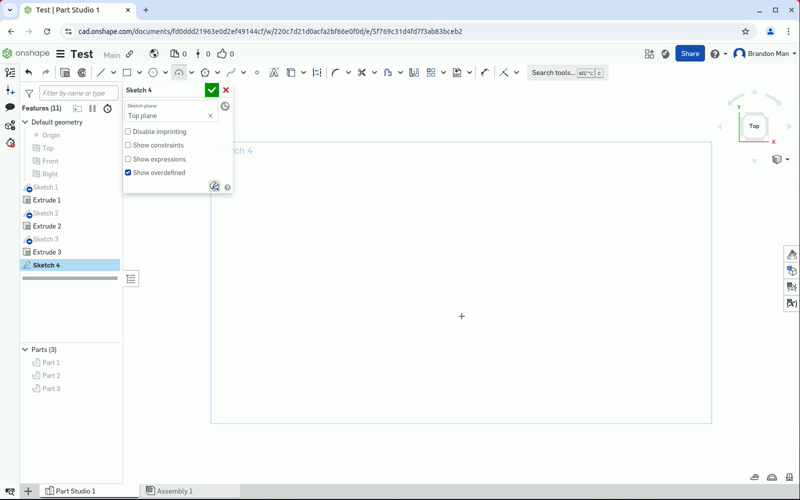
click(461, 315)
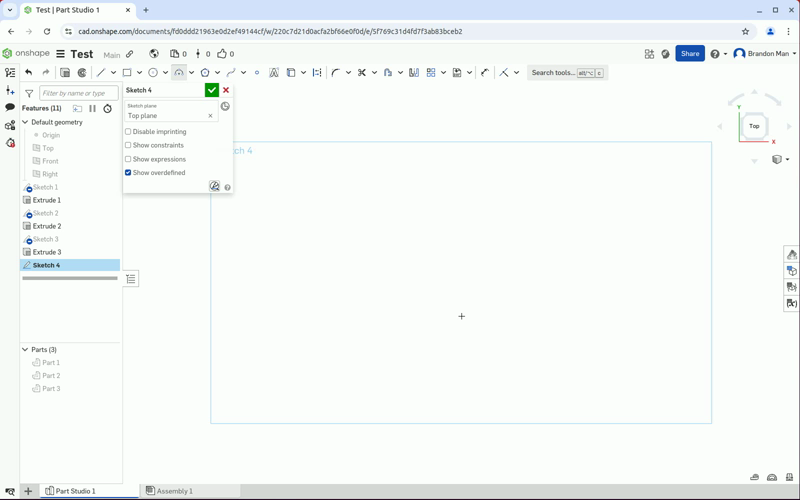
key_up(shift)
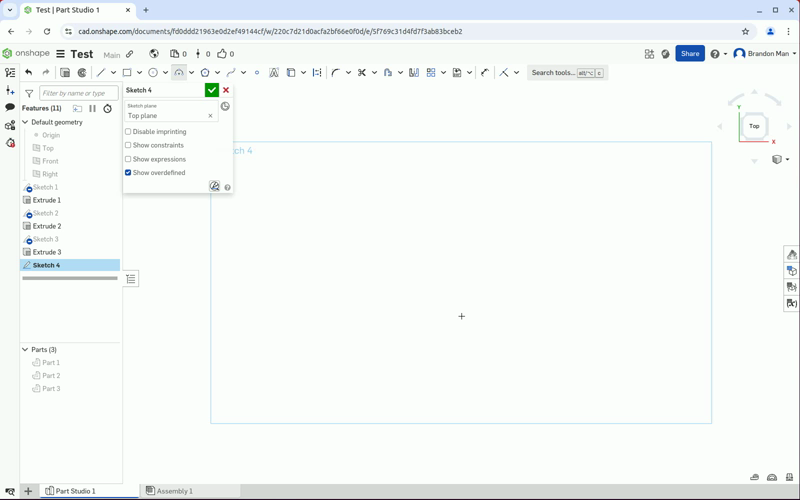
key_down(shift)
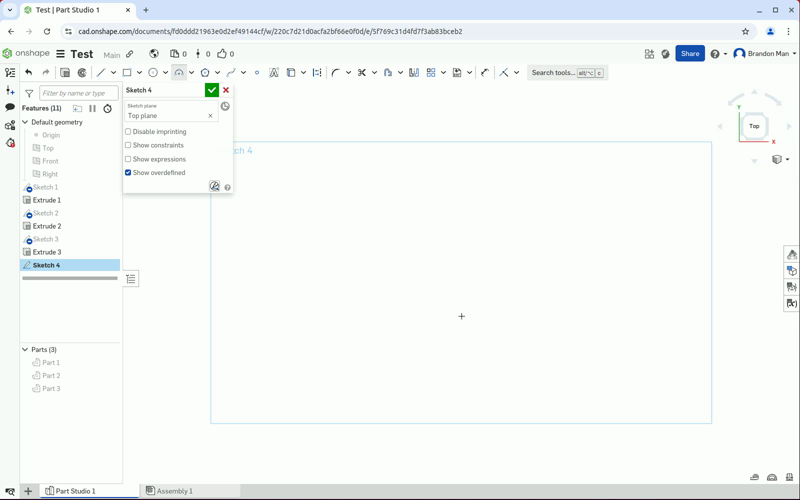
mouse_move(495, 326)
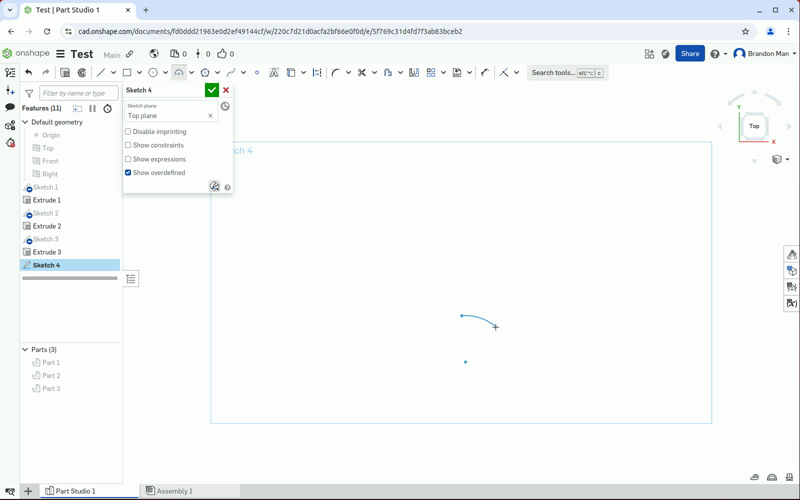
click(495, 326)
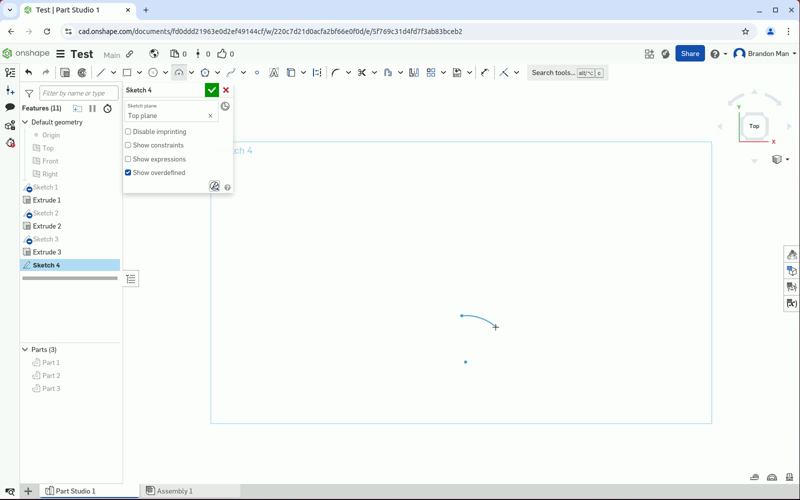
mouse_move(479, 319)
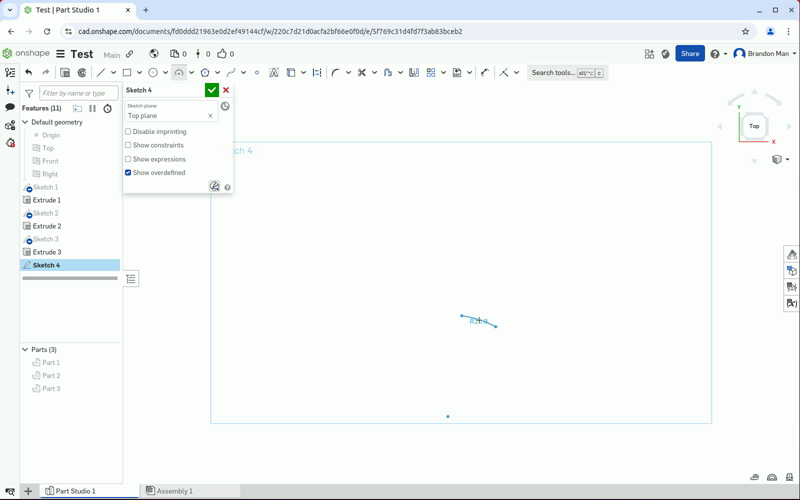
click(479, 319)
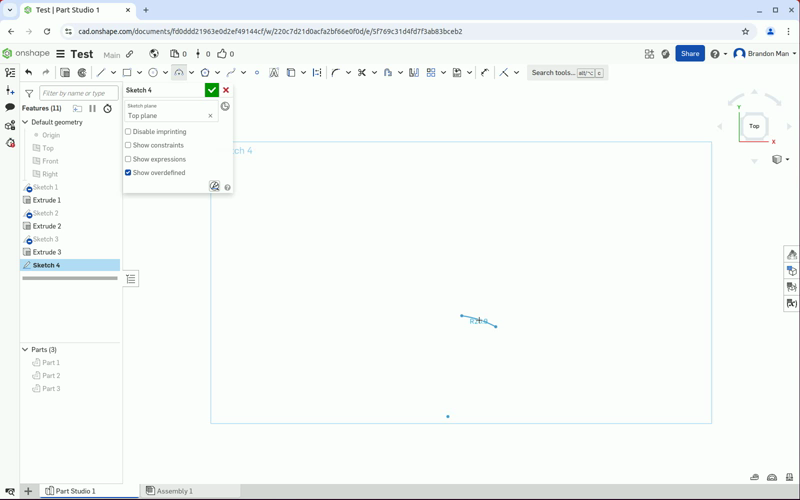
key_up(shift)
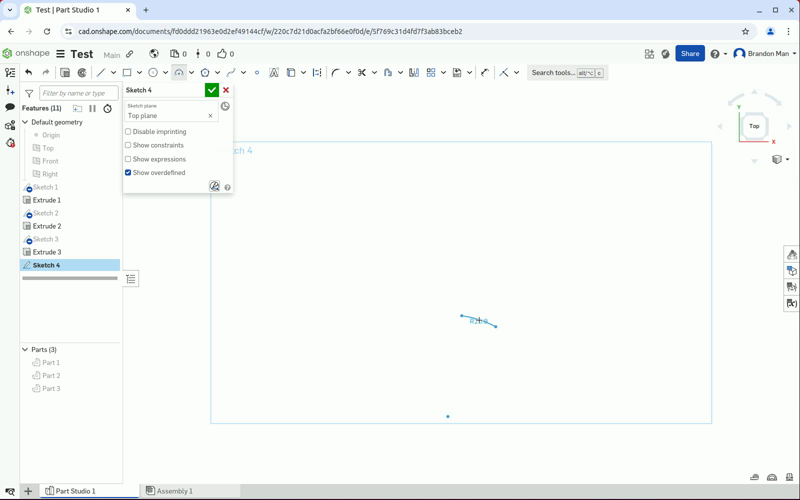
mouse_move(495, 326)
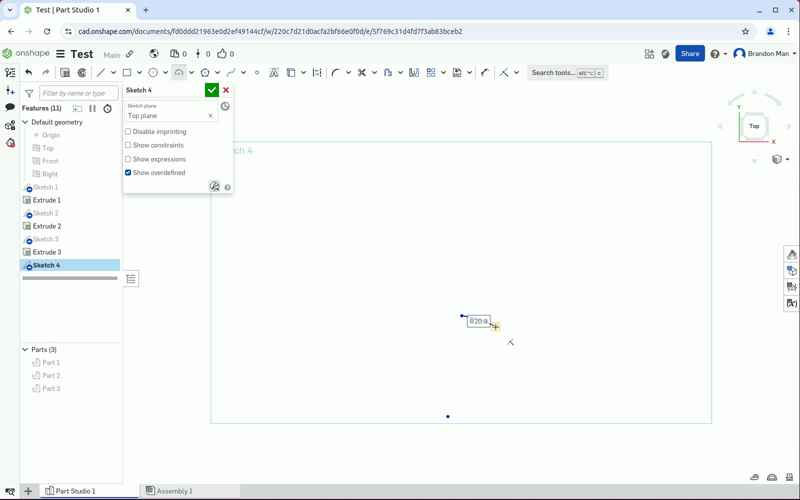
click(495, 326)
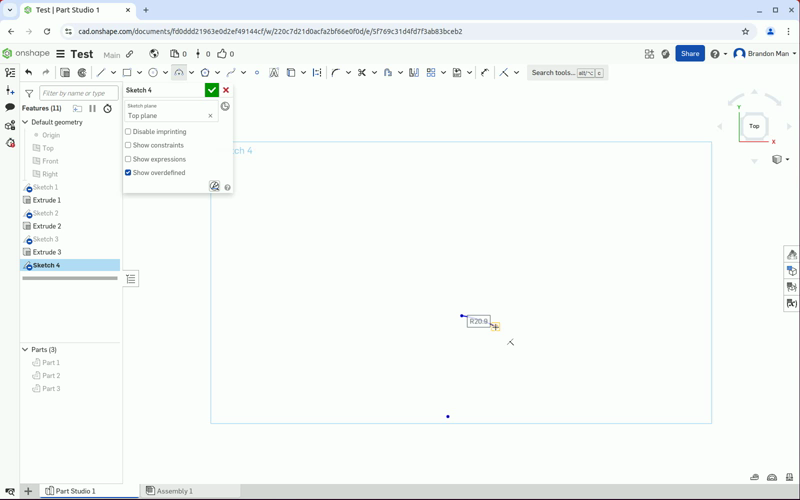
key_down(shift)
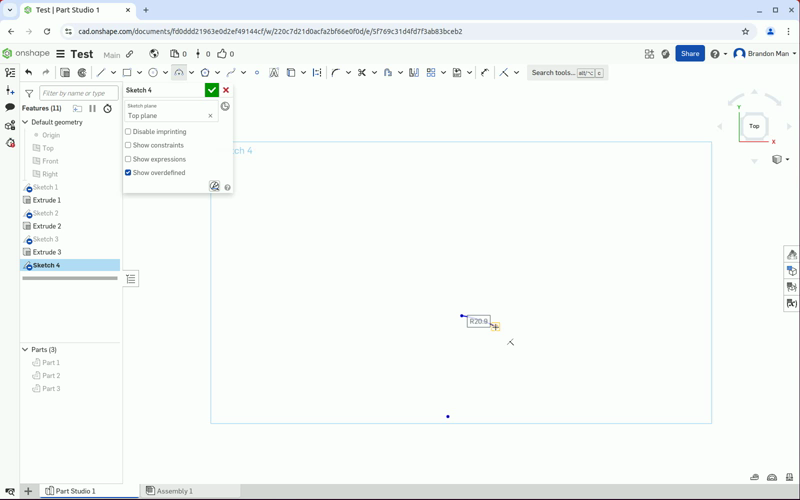
mouse_move(509, 294)
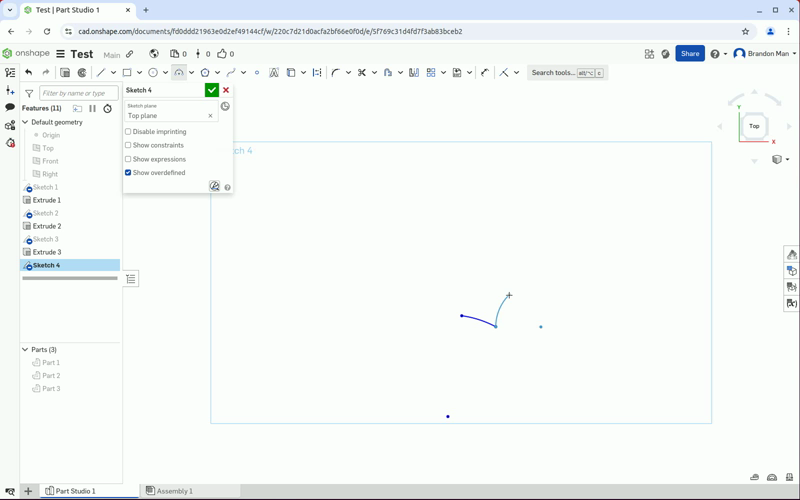
click(509, 294)
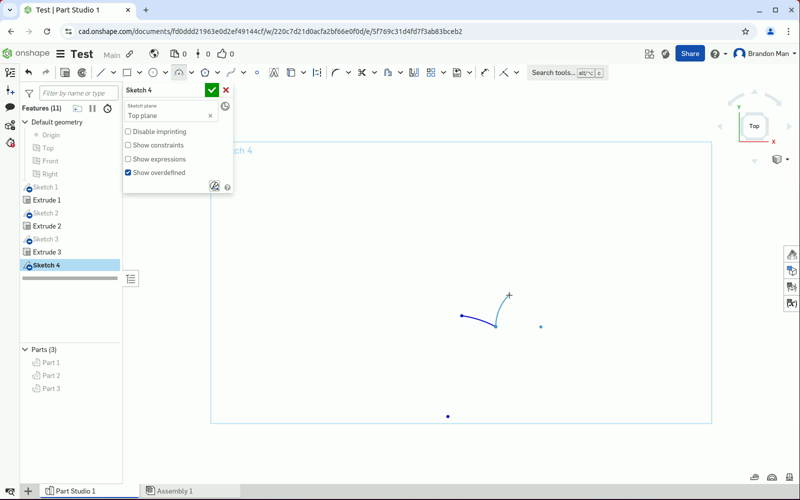
mouse_move(498, 309)
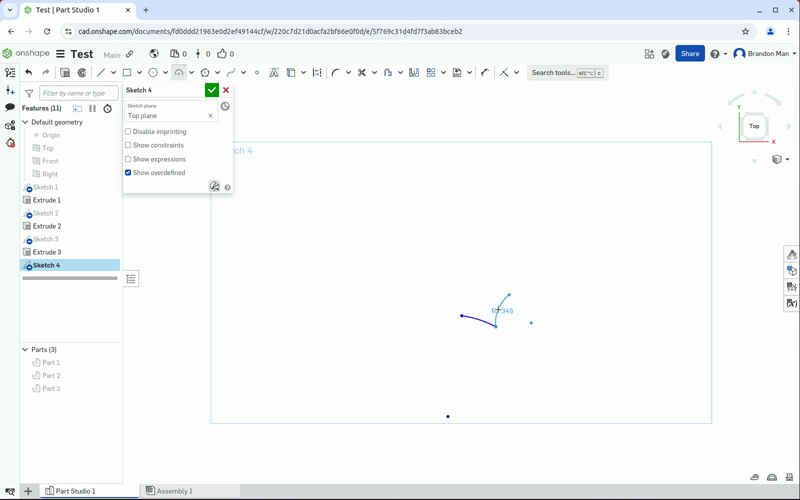
click(498, 309)
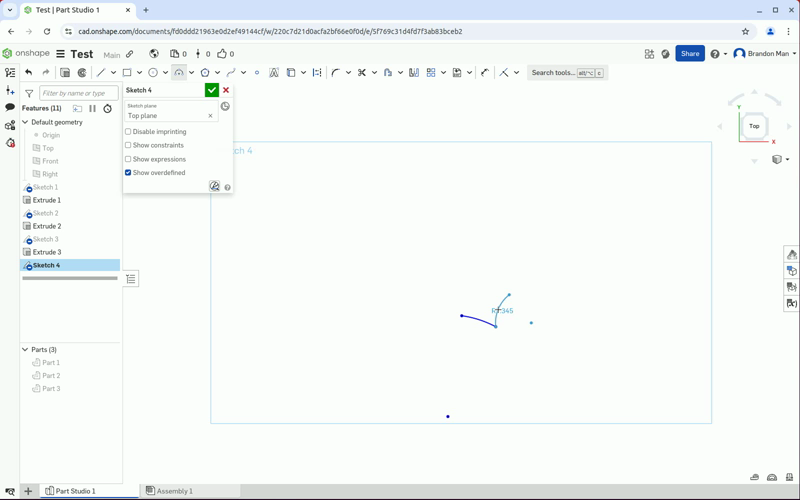
key_up(shift)
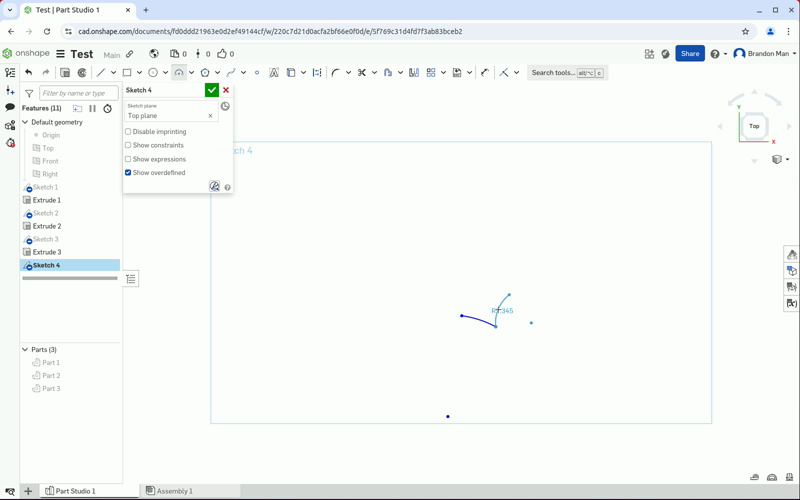
mouse_move(509, 294)
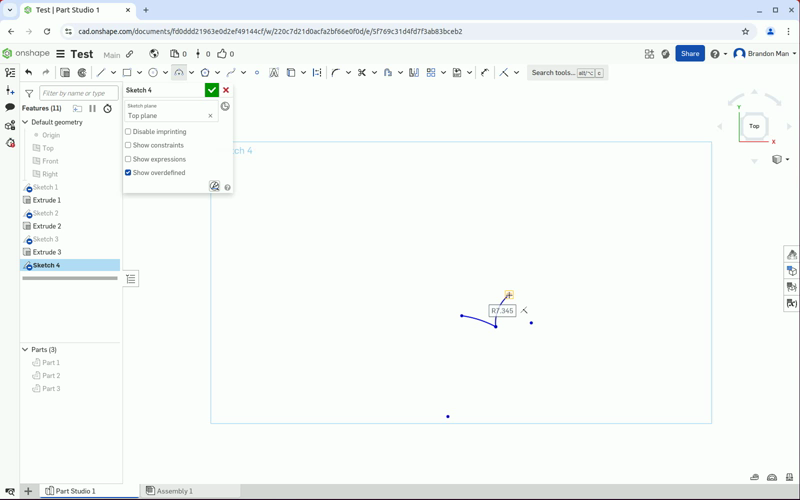
click(509, 294)
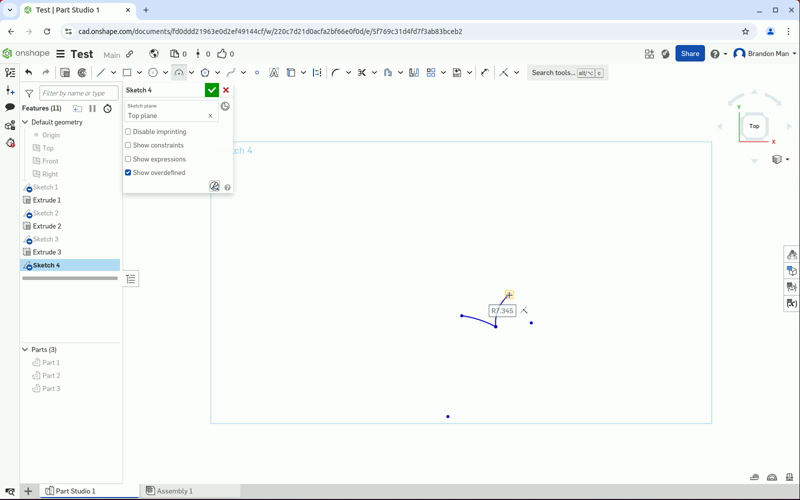
key_down(shift)
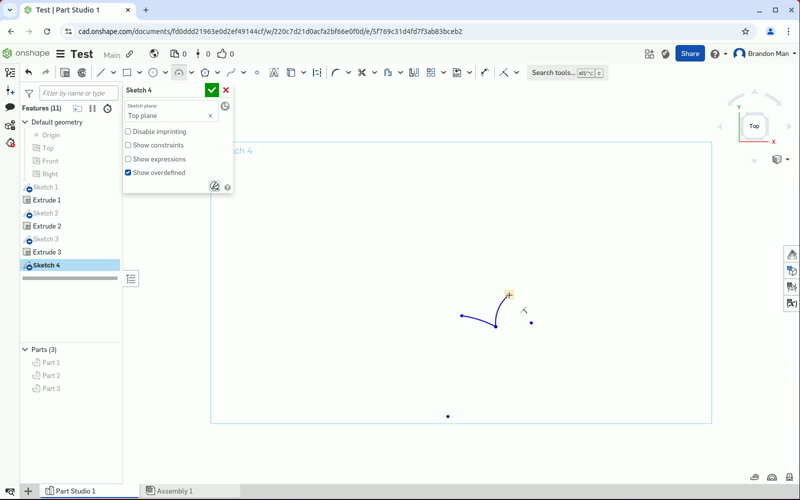
mouse_move(492, 271)
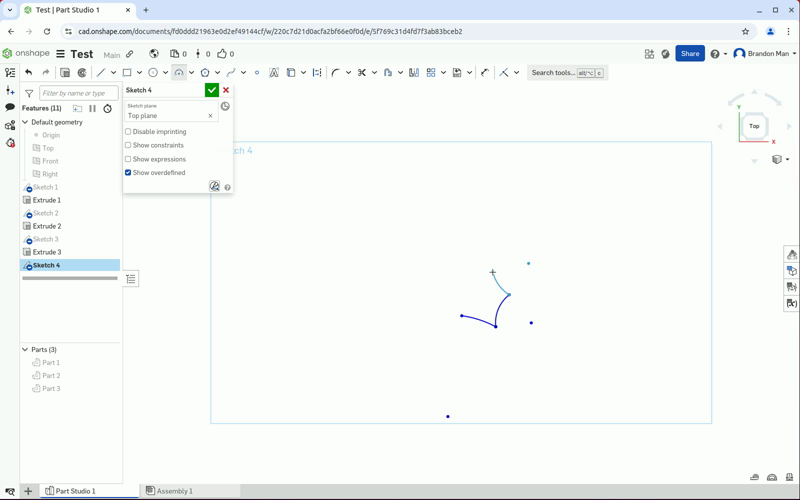
click(492, 271)
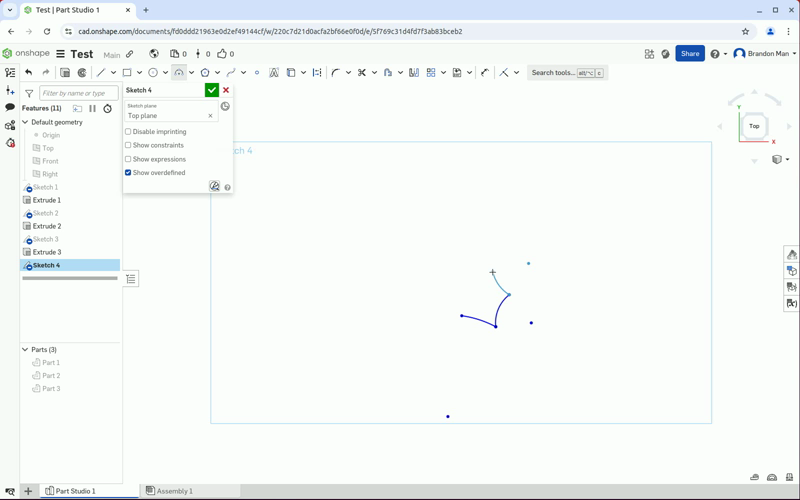
mouse_move(500, 283)
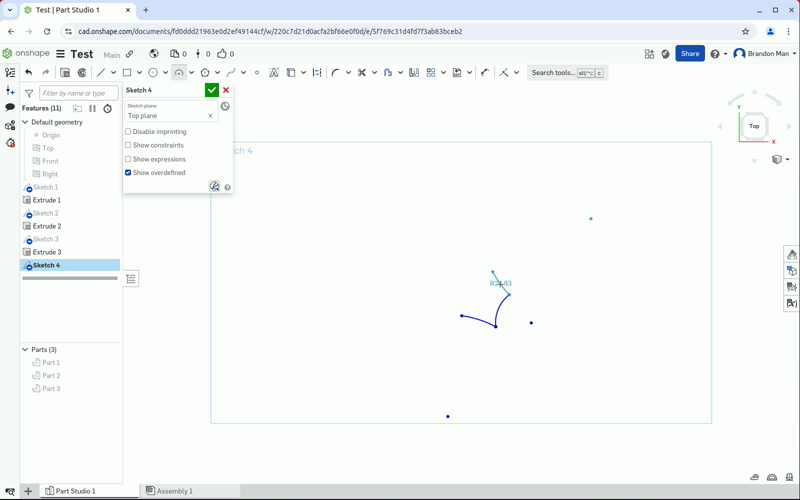
click(500, 283)
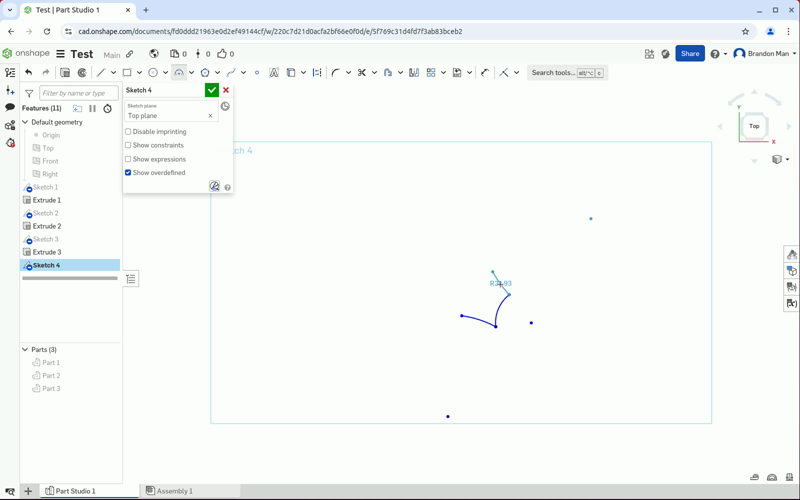
key_up(shift)
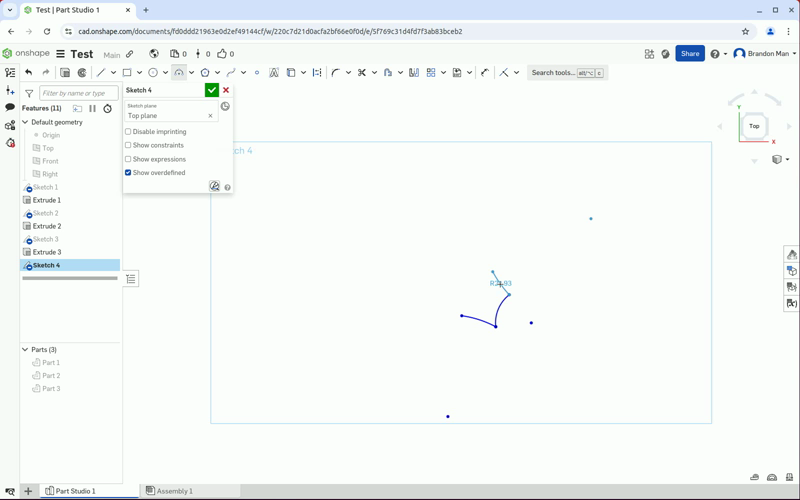
mouse_move(492, 271)
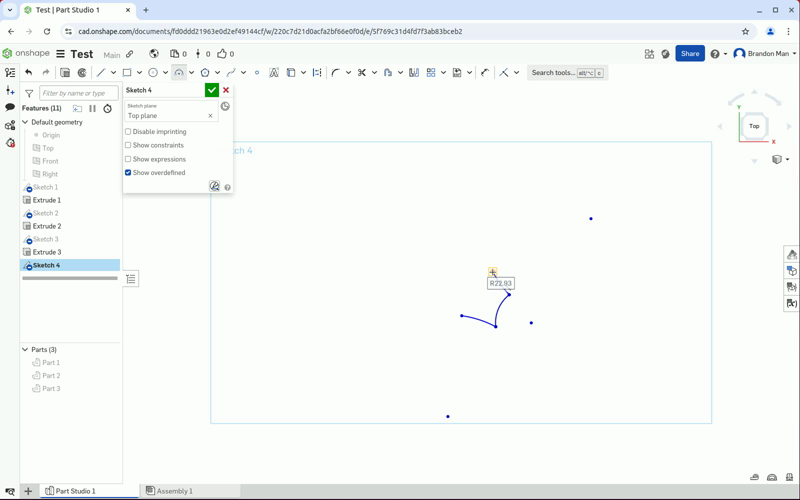
click(492, 271)
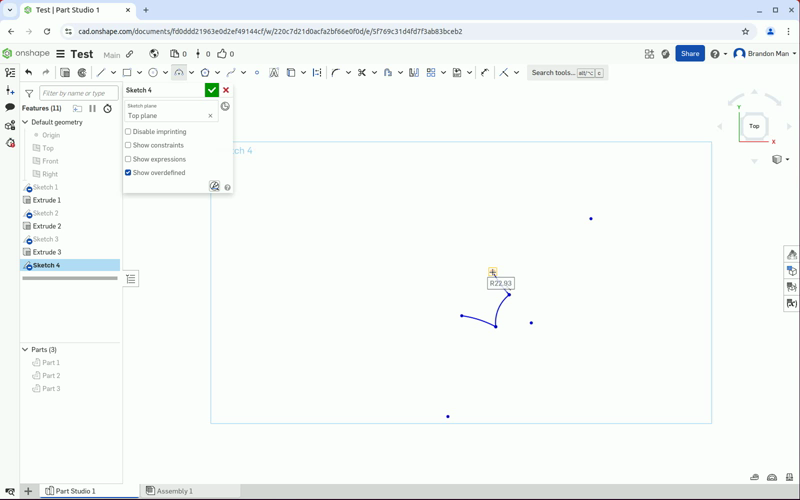
mouse_move(461, 315)
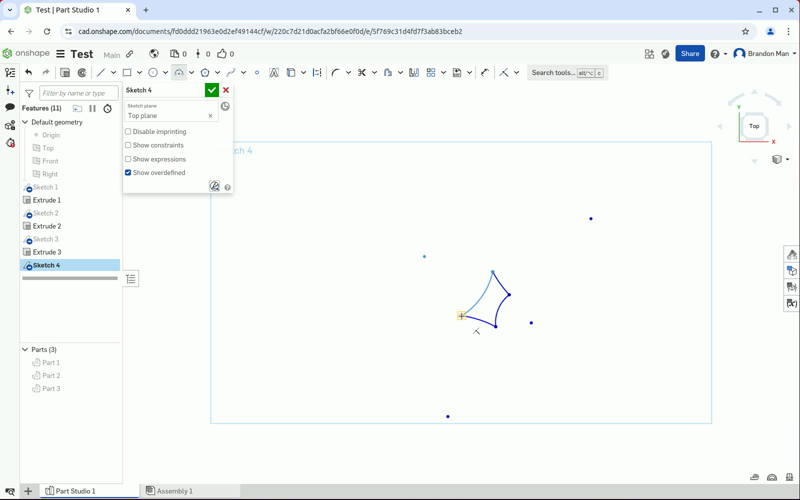
click(461, 315)
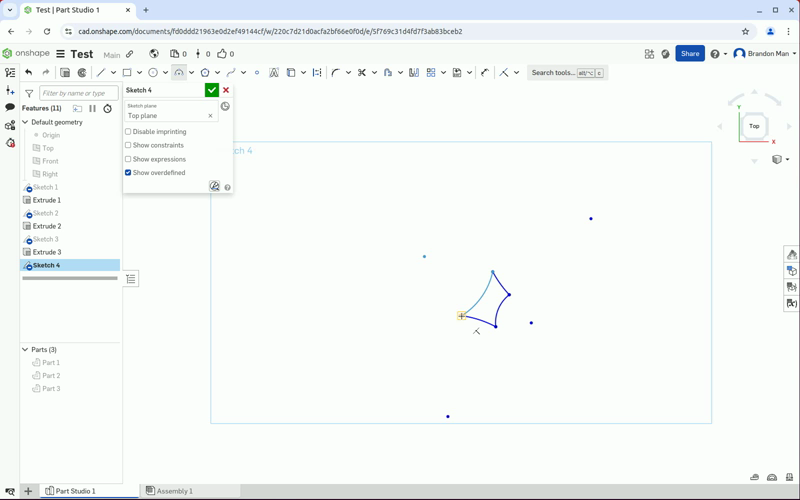
key_down(shift)
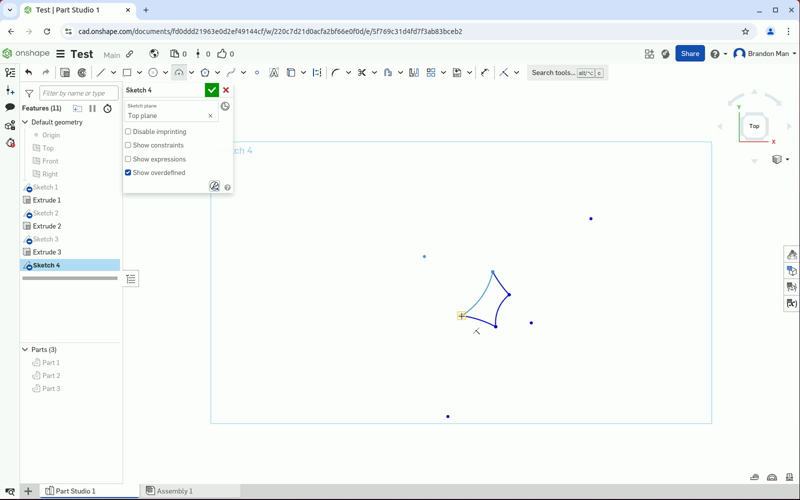
mouse_move(488, 301)
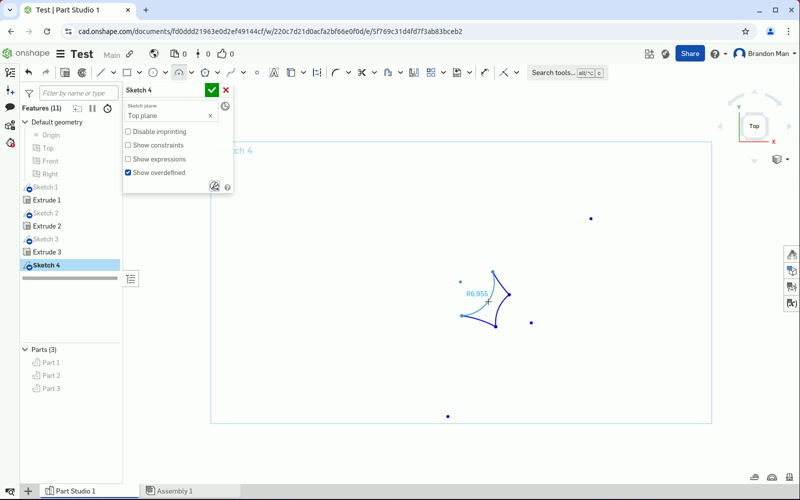
click(488, 301)
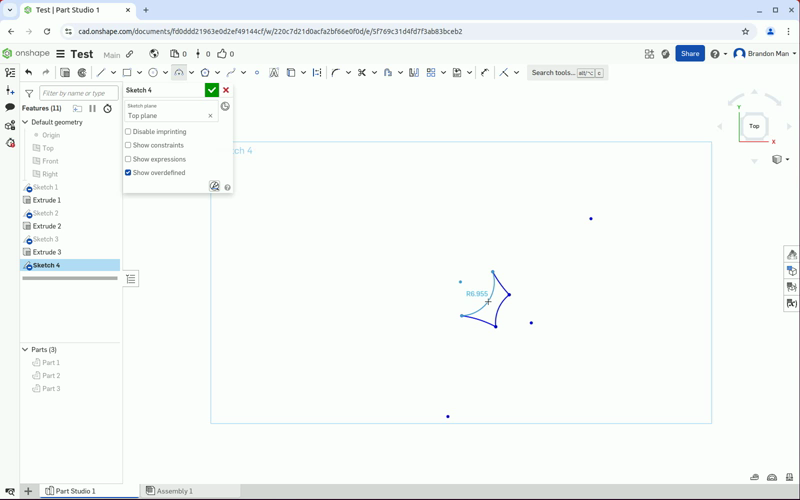
key_up(shift)
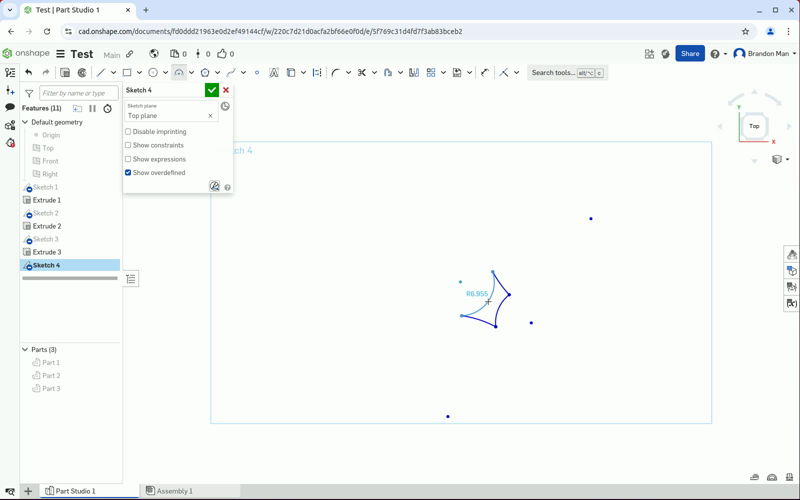
key(esc)
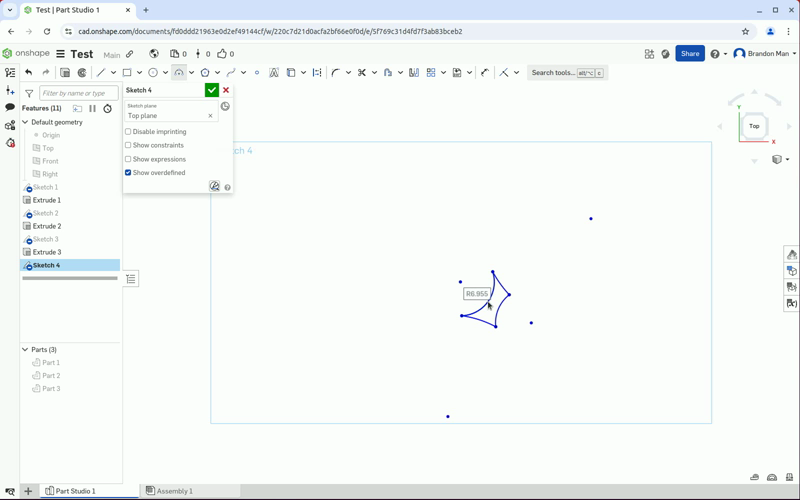
mouse_move(478, 311)
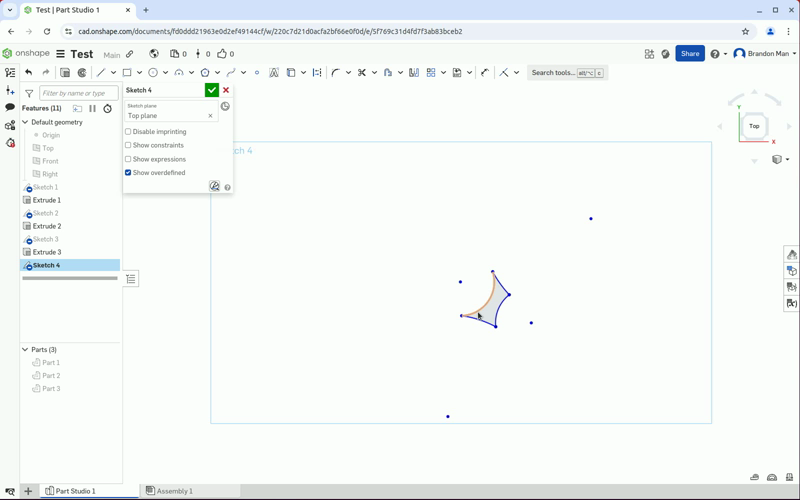
scroll(6)
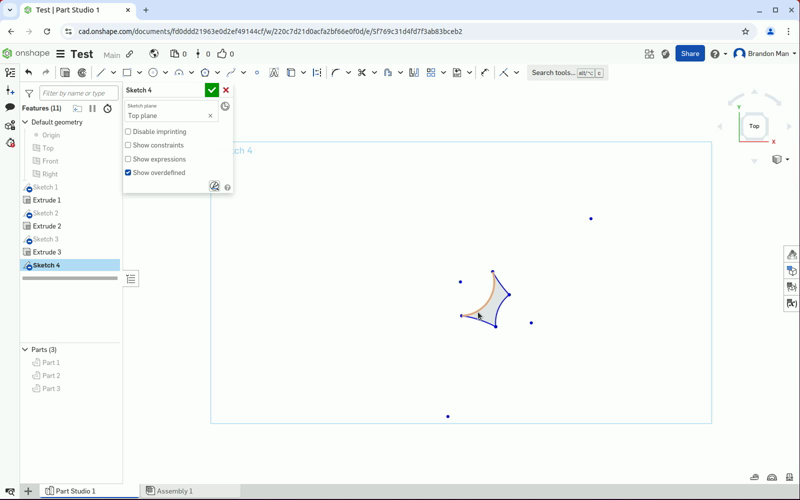
scroll(6)
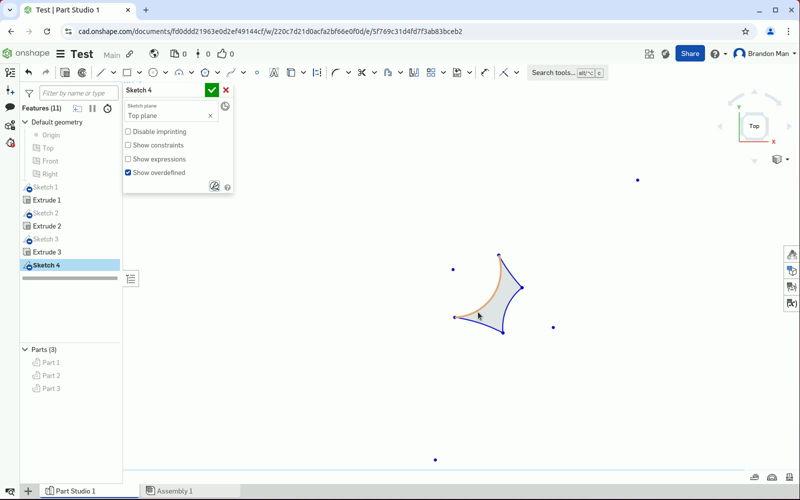
scroll(6)
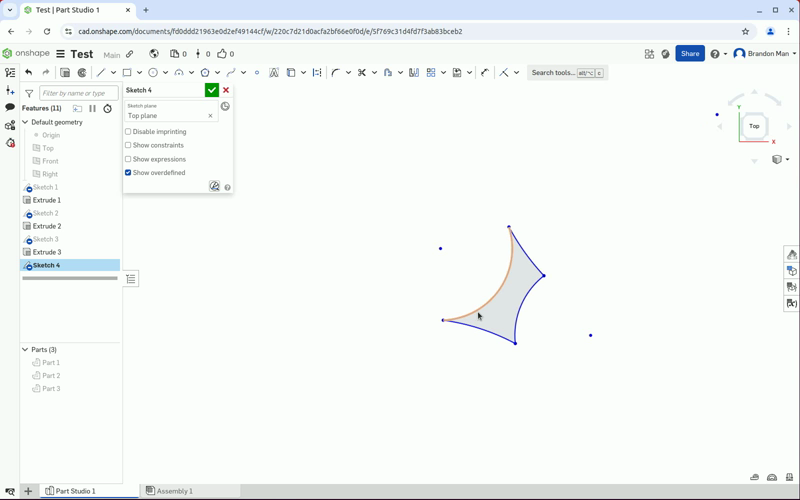
scroll(6)
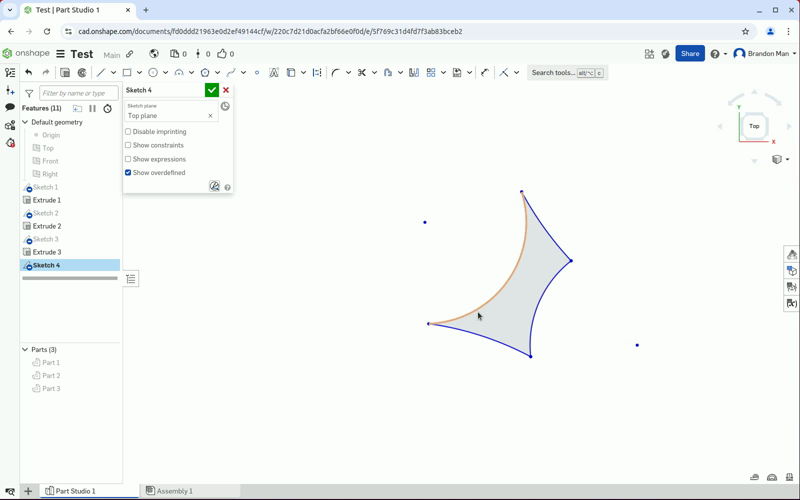
scroll(6)
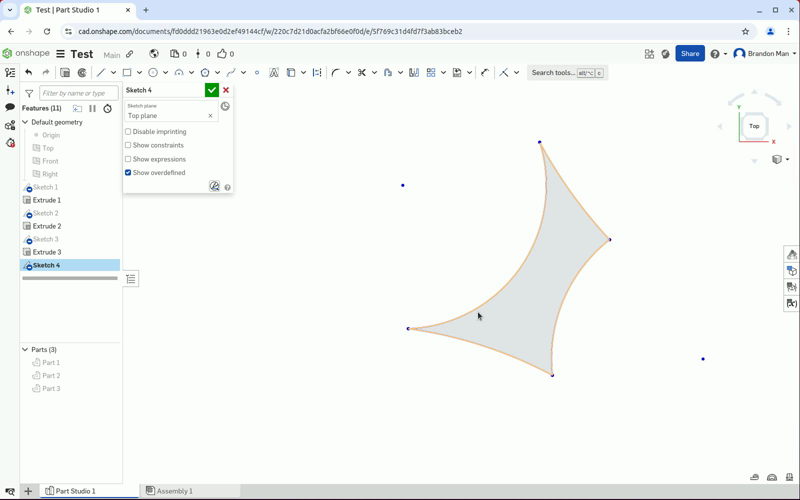
scroll(6)
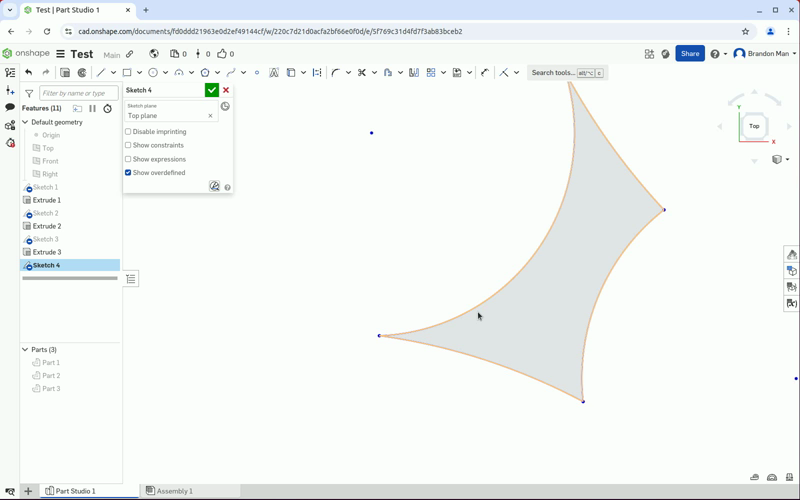
scroll(6)
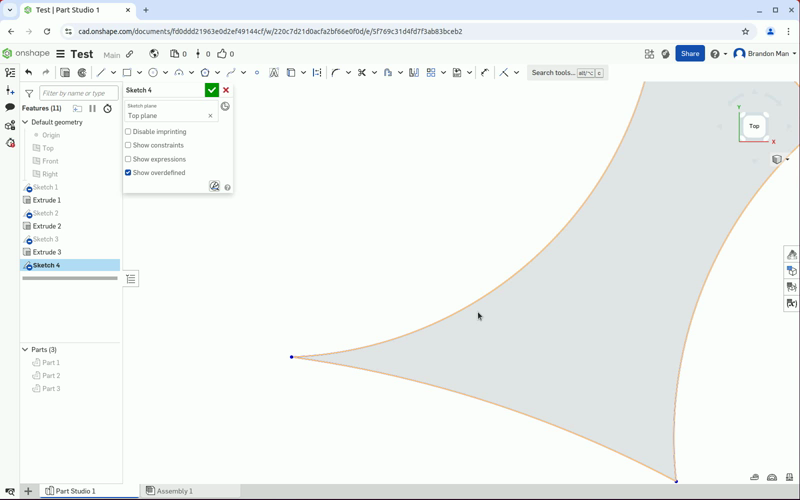
click(478, 311)
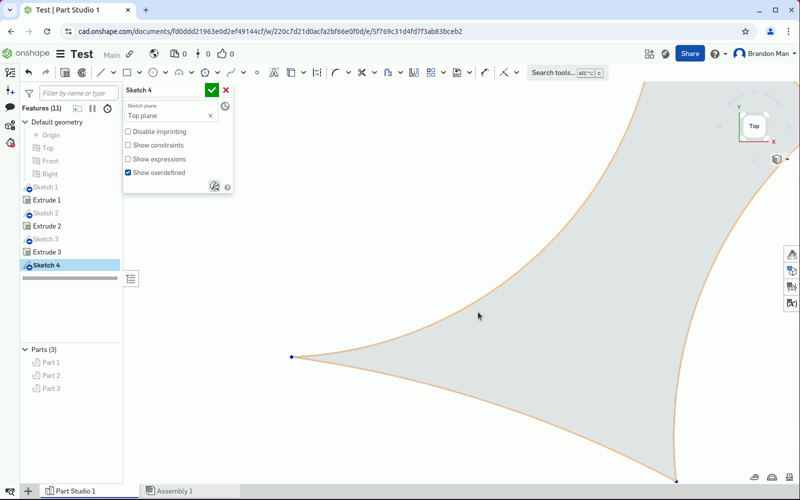
scroll(-6)
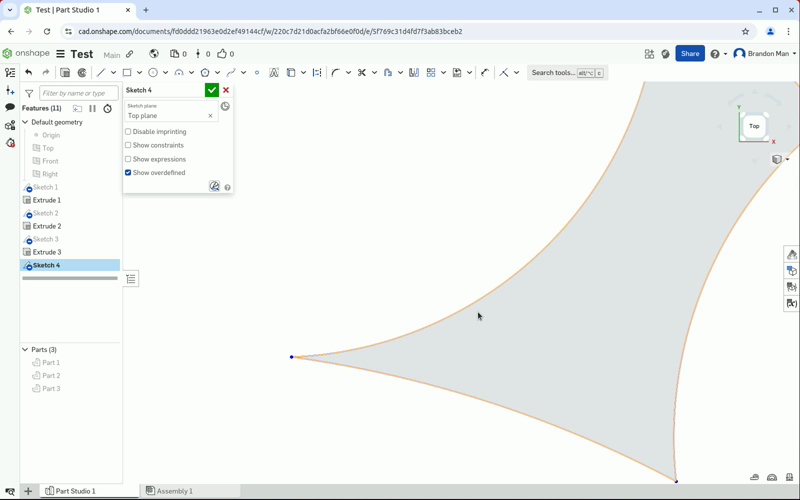
scroll(-6)
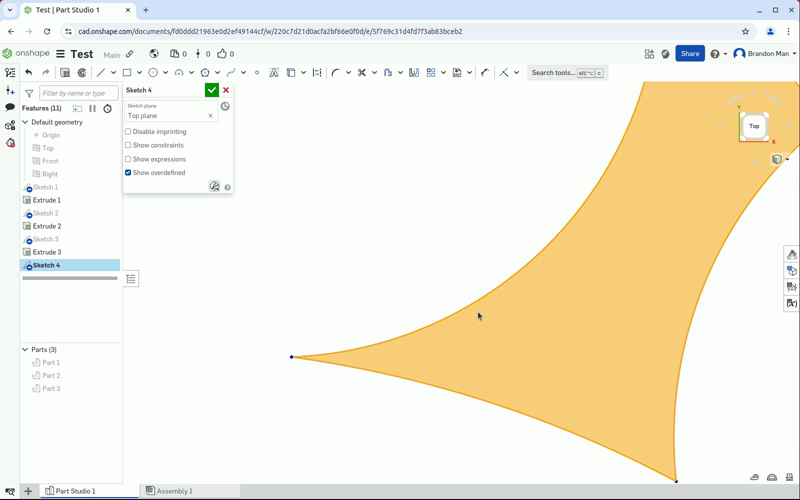
scroll(-6)
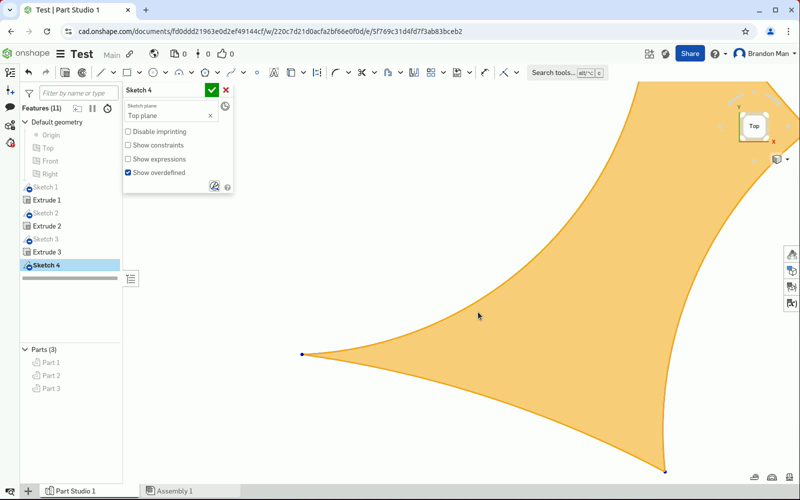
scroll(-6)
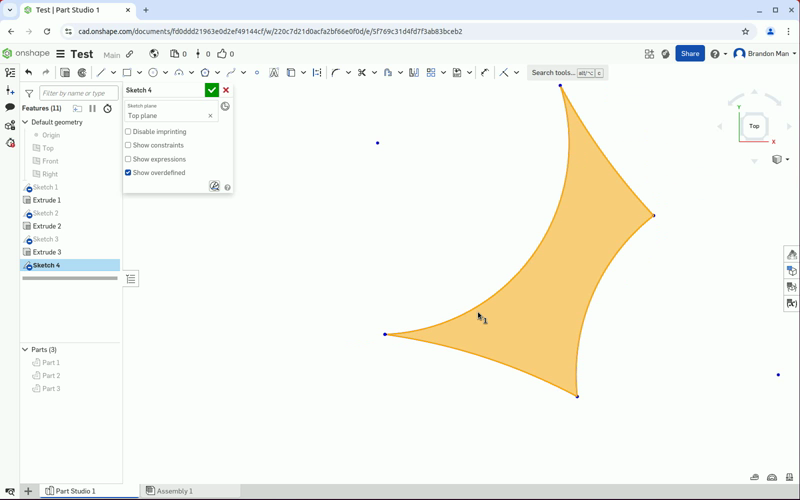
scroll(-6)
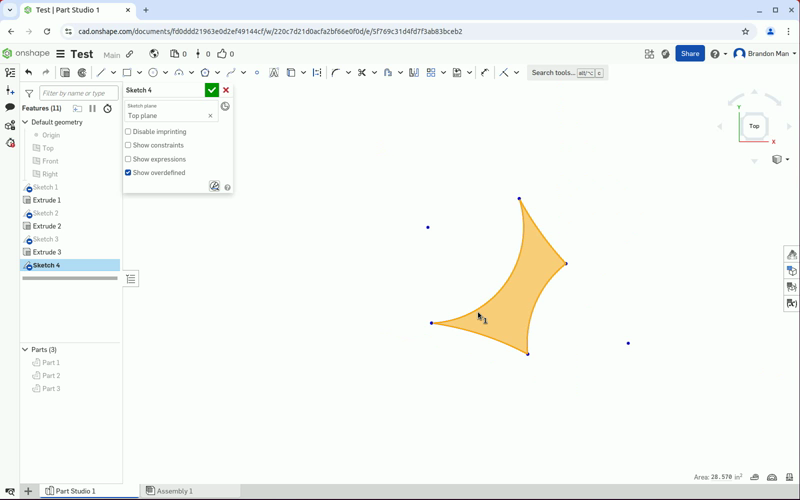
scroll(-6)
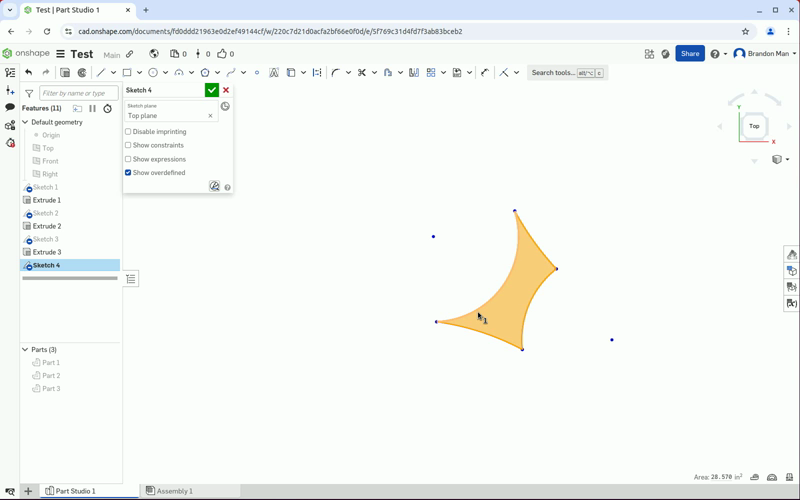
scroll(-6)
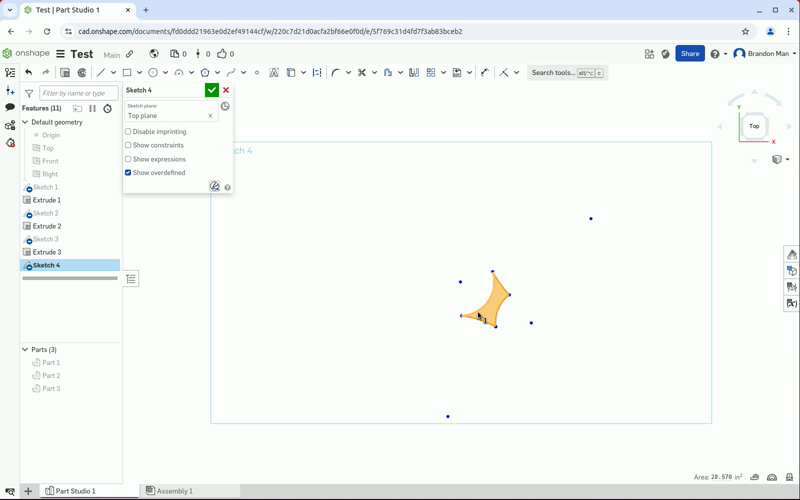
mouse_move(73, 352)
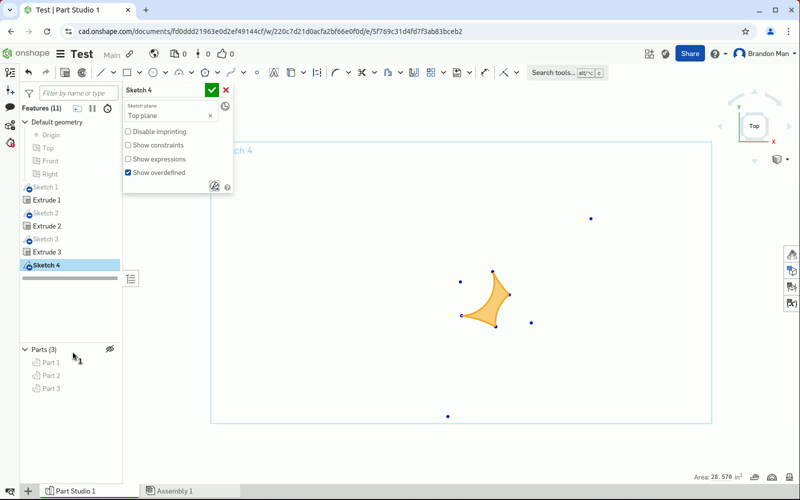
key(shift+y)
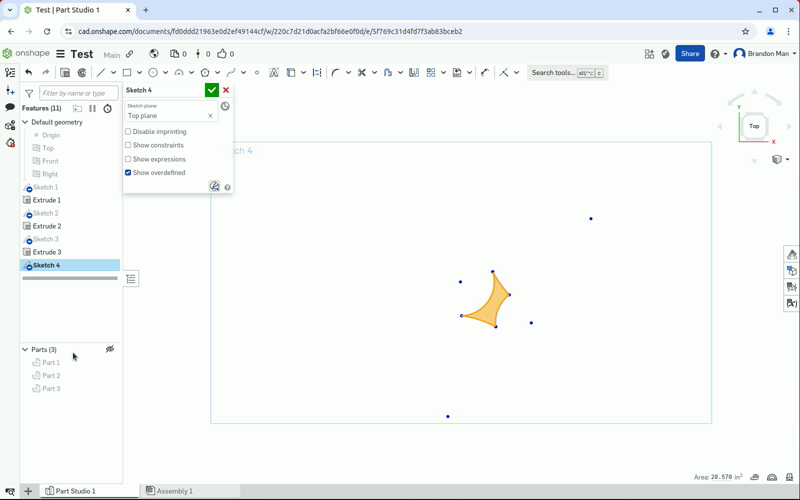
key(shift+e)
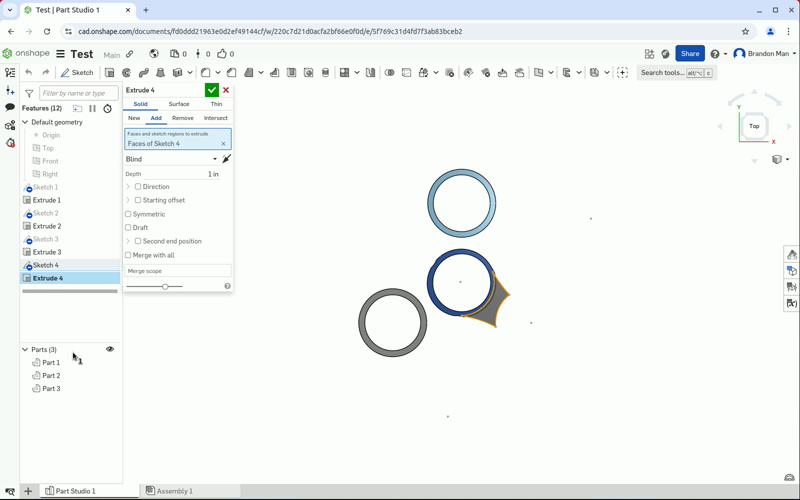
mouse_move(143, 106)
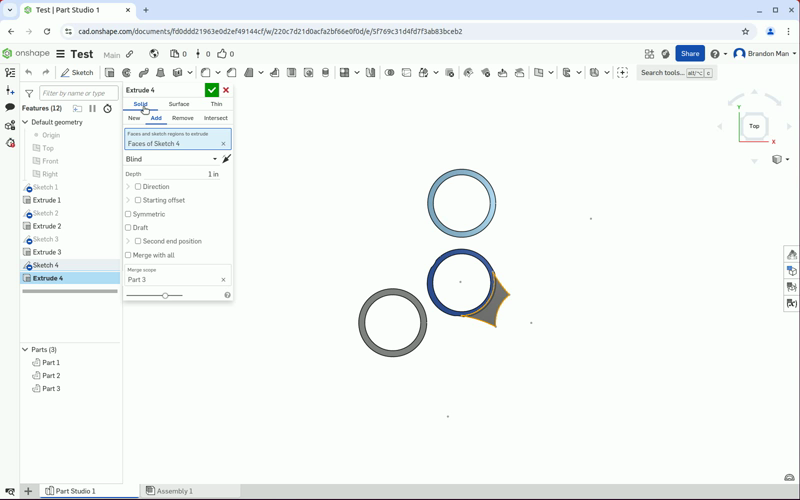
click(143, 106)
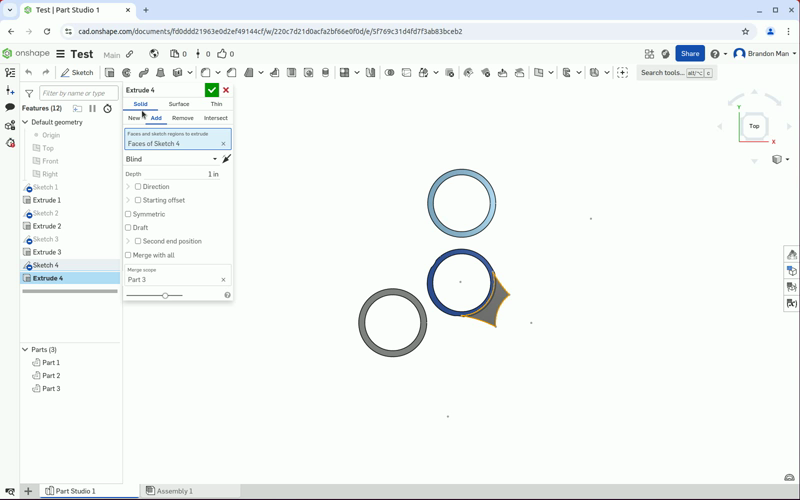
mouse_move(137, 120)
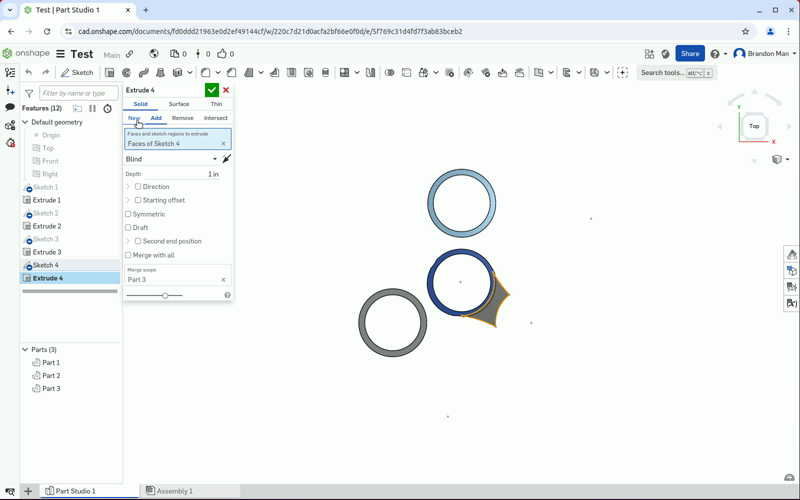
click(137, 120)
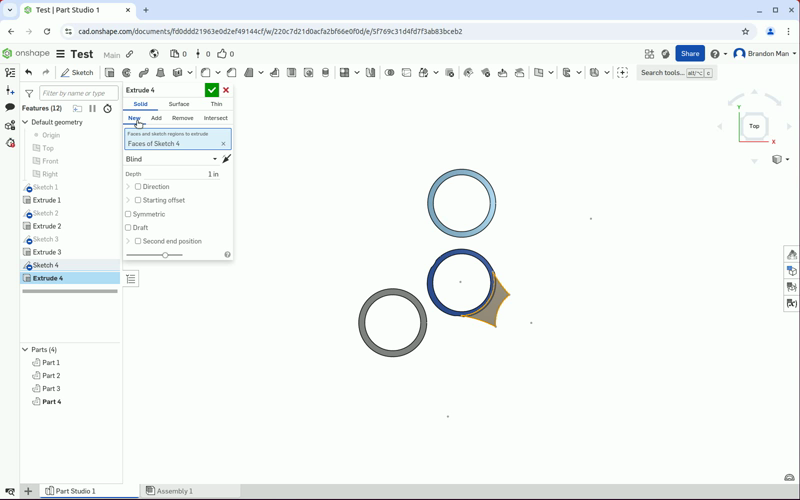
key(tab, 4)
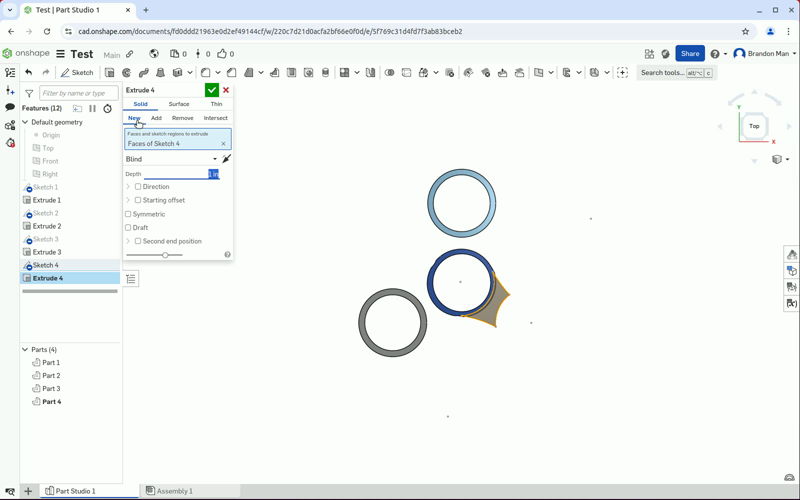
text(3.611)
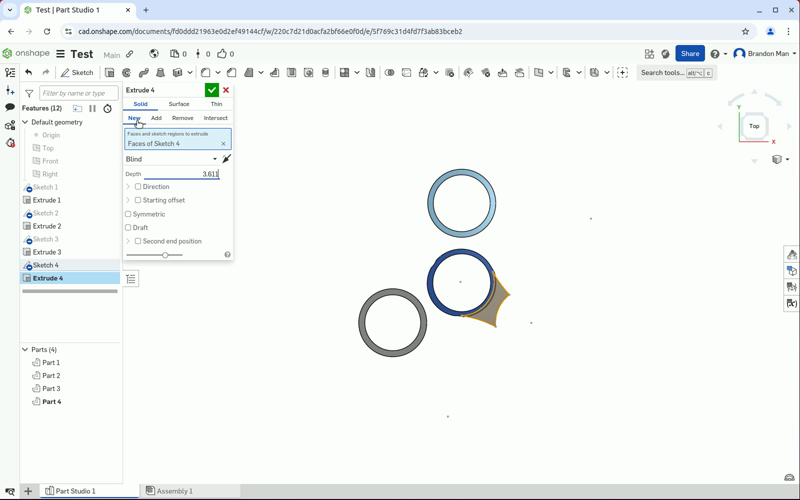
key(enter)
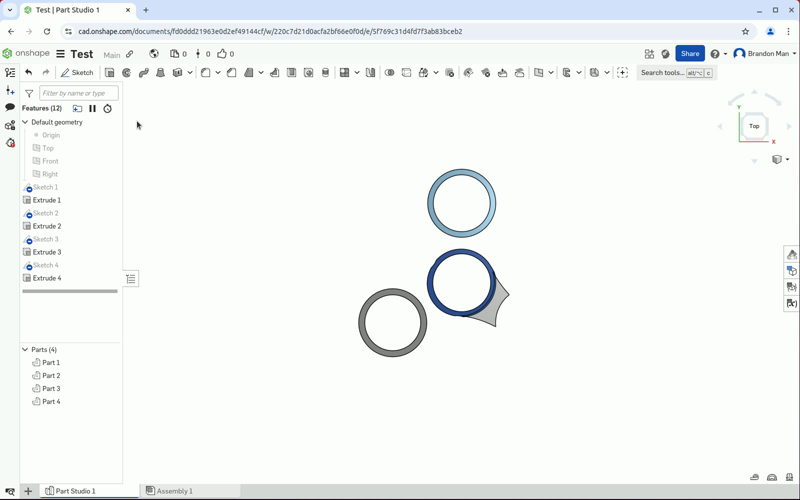
key(shift+h)
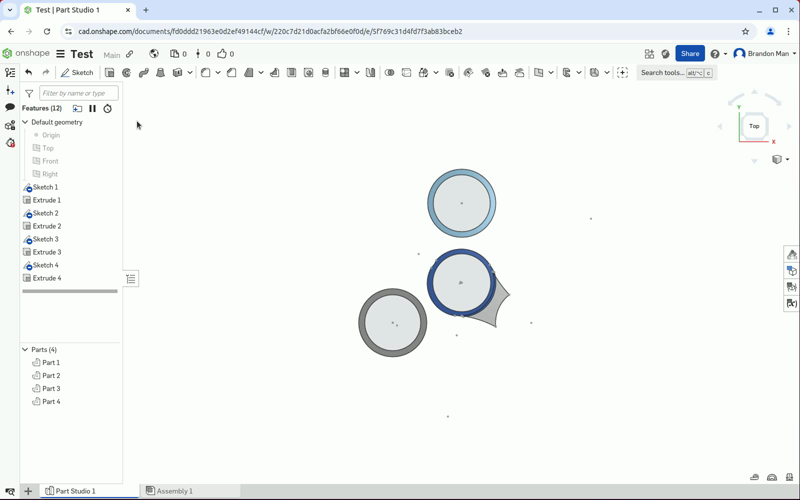
key(shift+h)
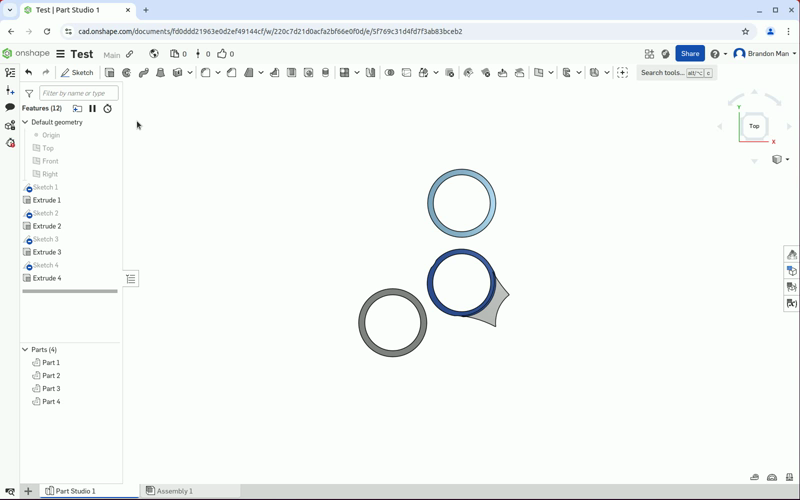
mouse_move(73, 189)
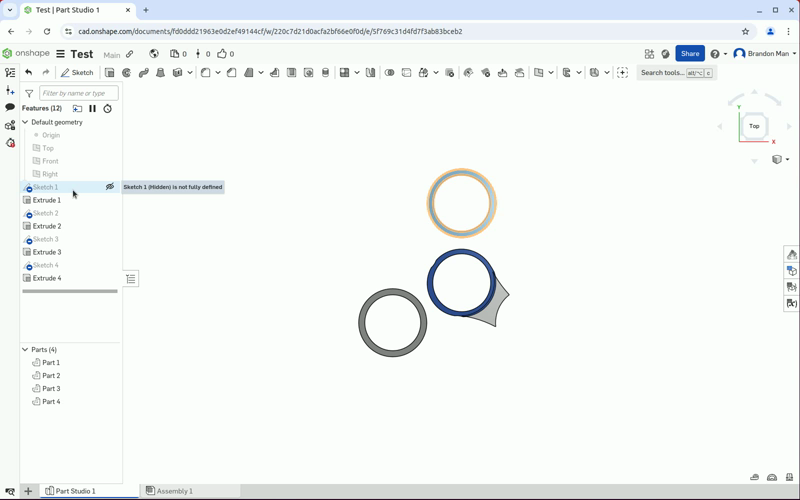
click(73, 189)
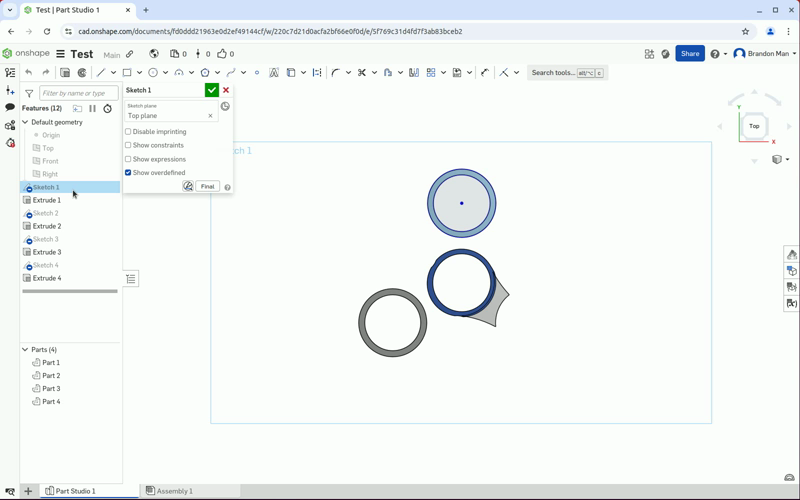
mouse_move(229, 92)
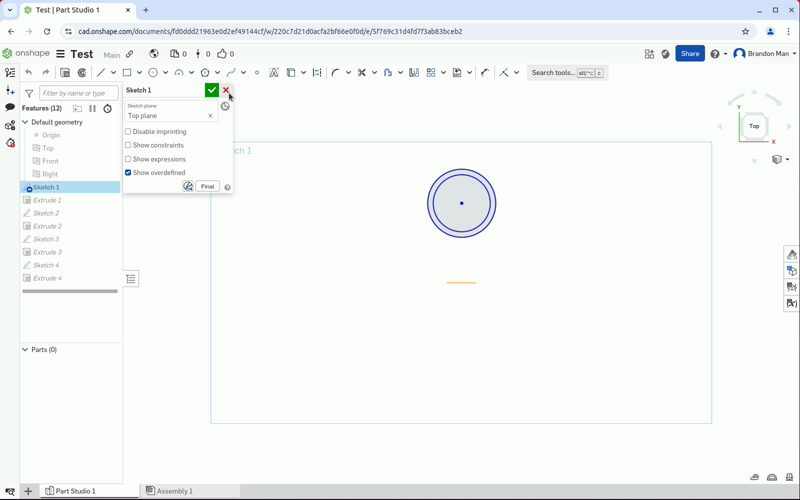
click(229, 92)
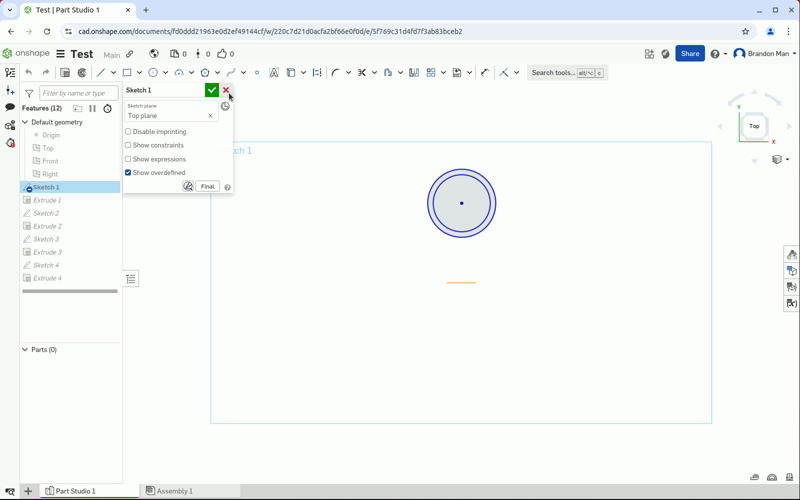
key(shift+s)
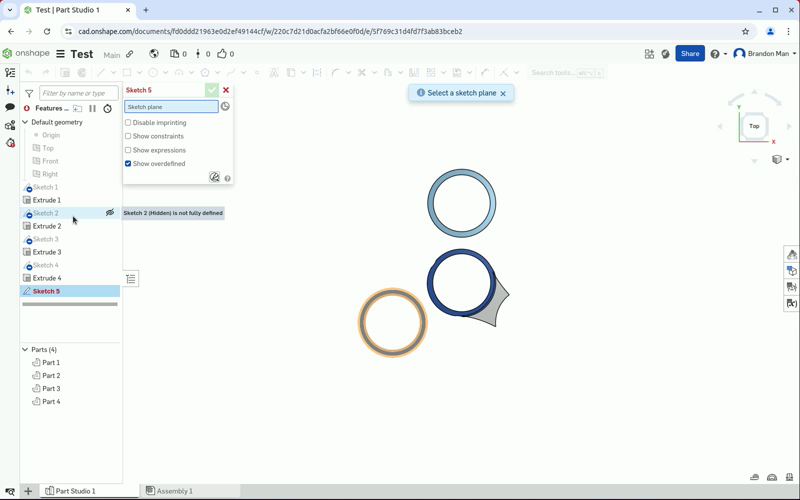
scroll(3)
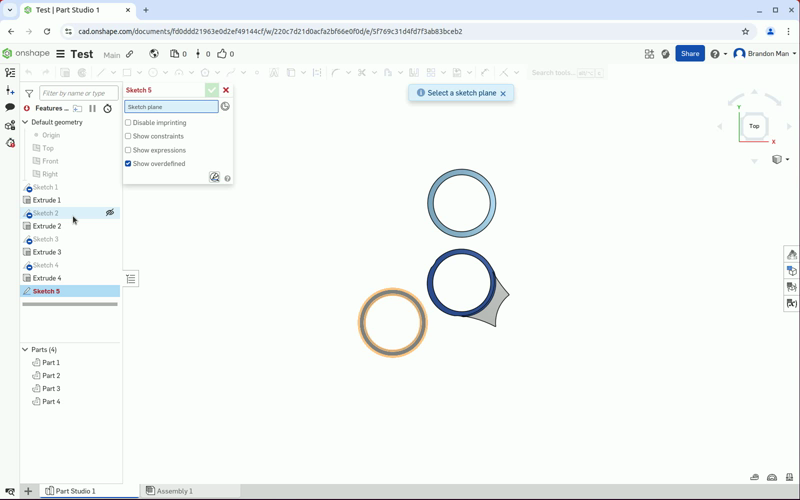
mouse_move(73, 150)
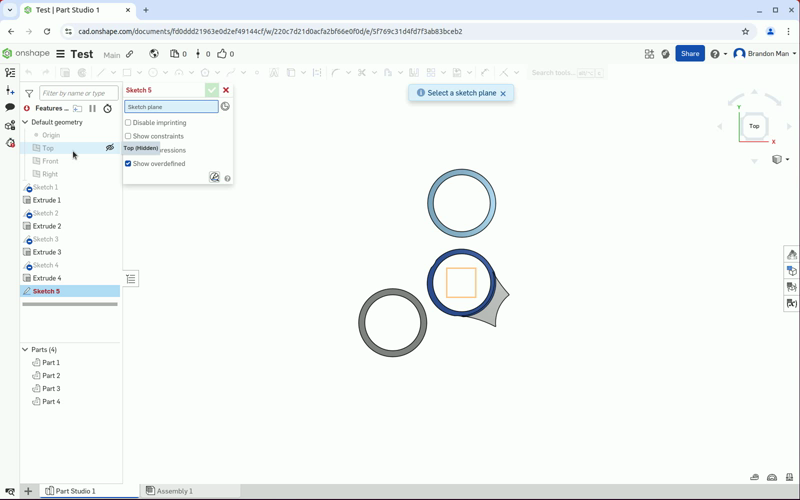
click(73, 150)
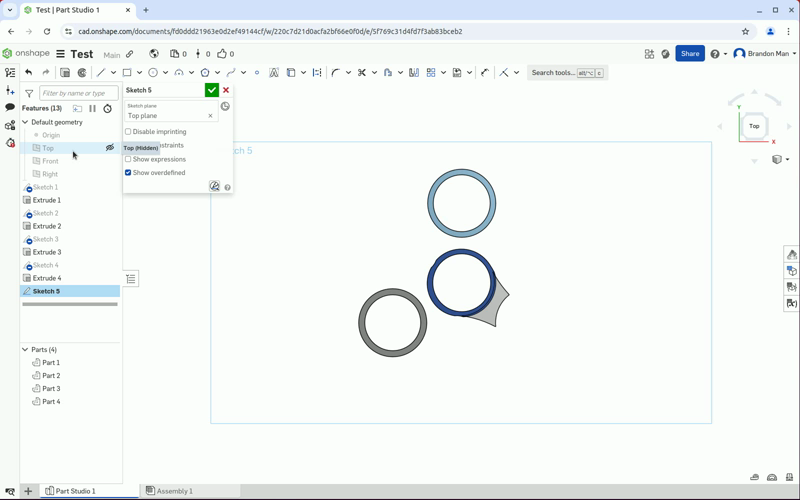
mouse_move(73, 352)
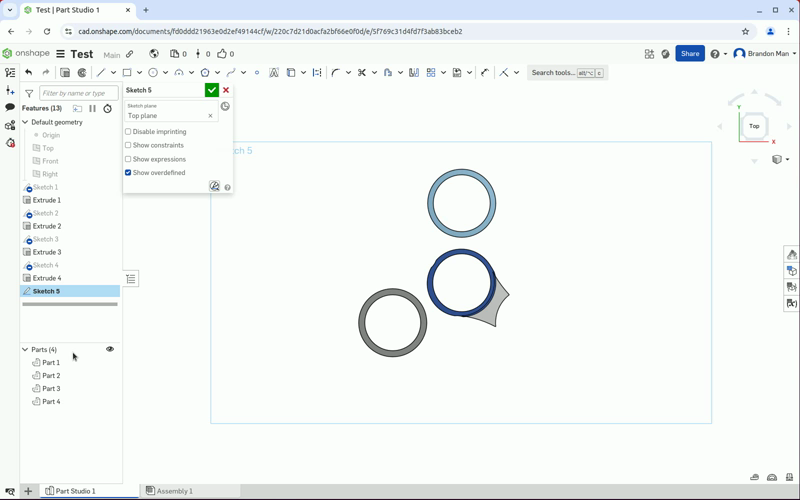
key(y)
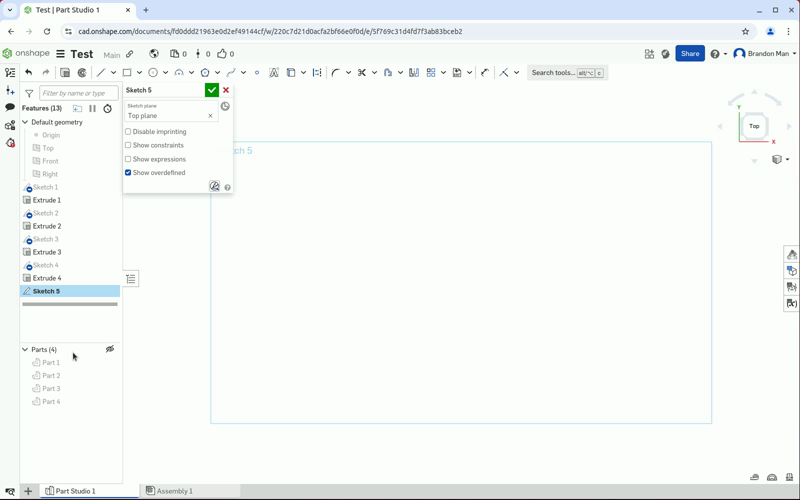
key(c)
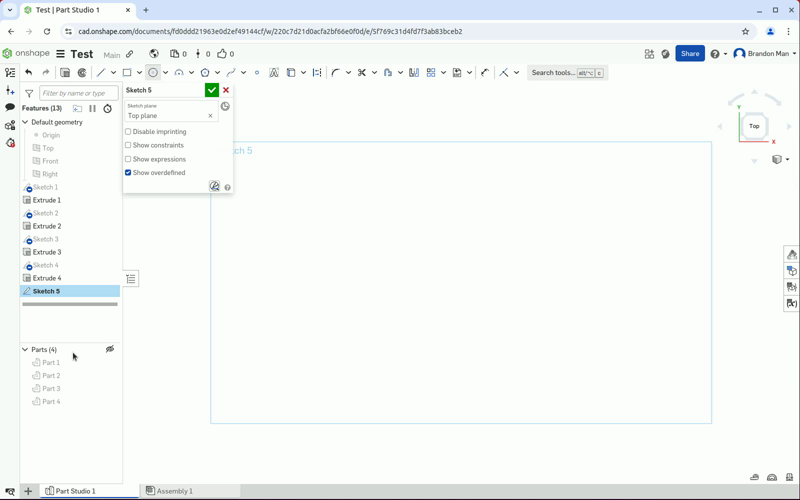
key_down(shift)
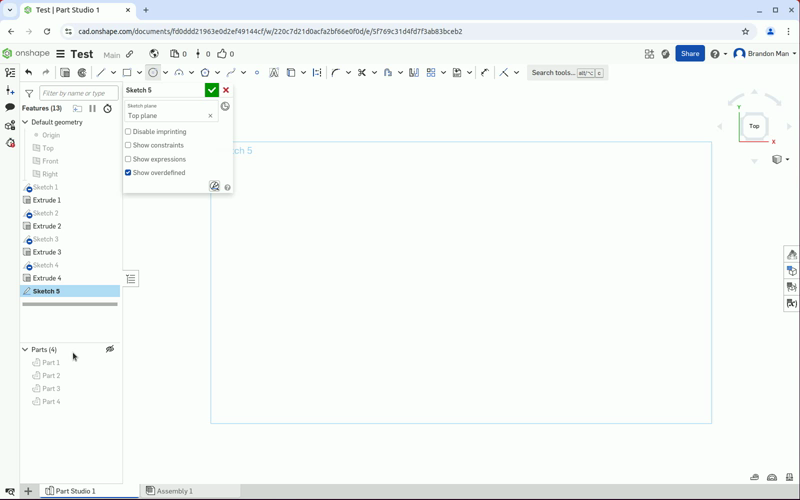
mouse_move(529, 322)
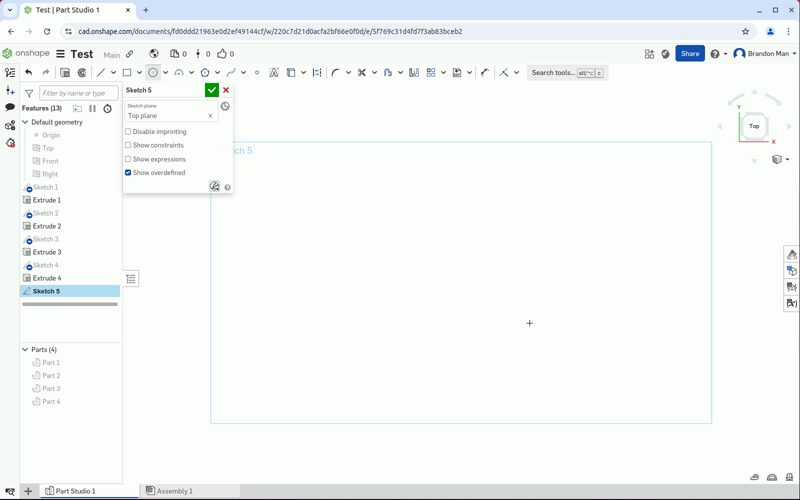
click(529, 322)
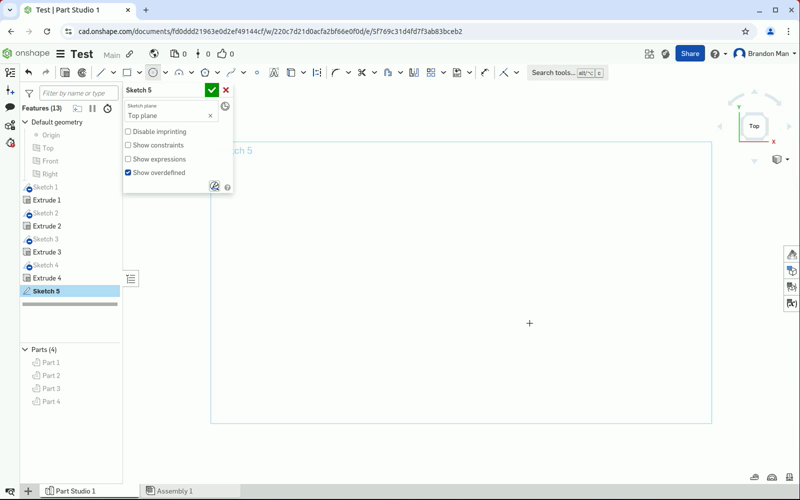
key_up(shift)
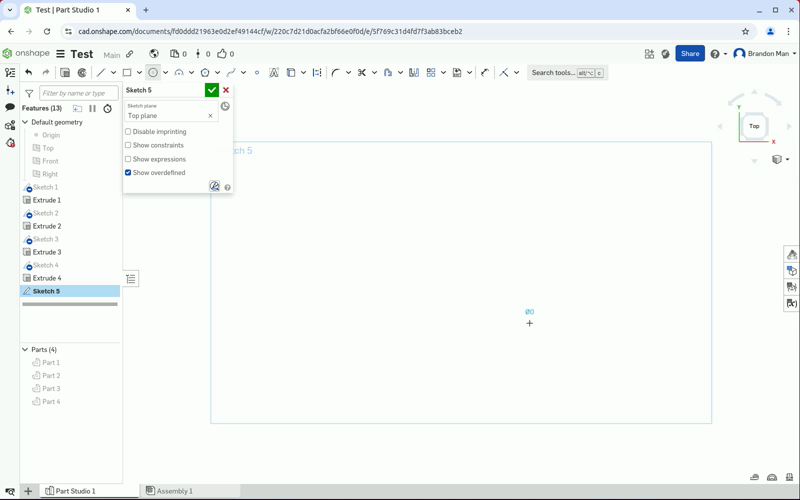
mouse_move(563, 322)
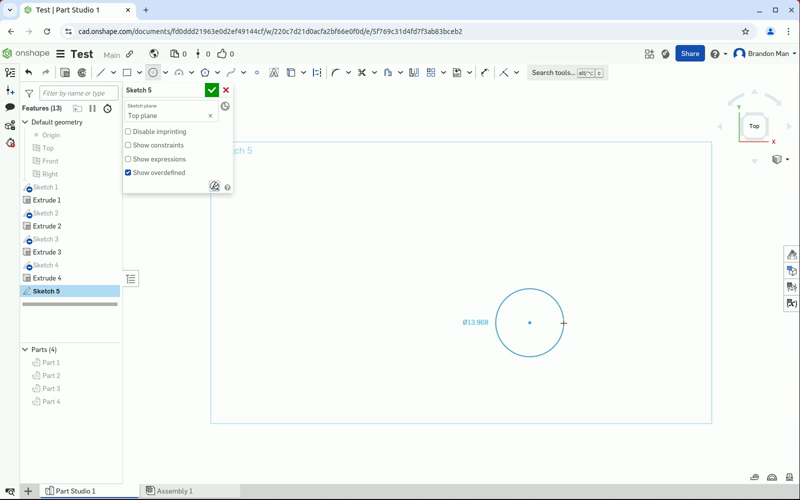
click(563, 322)
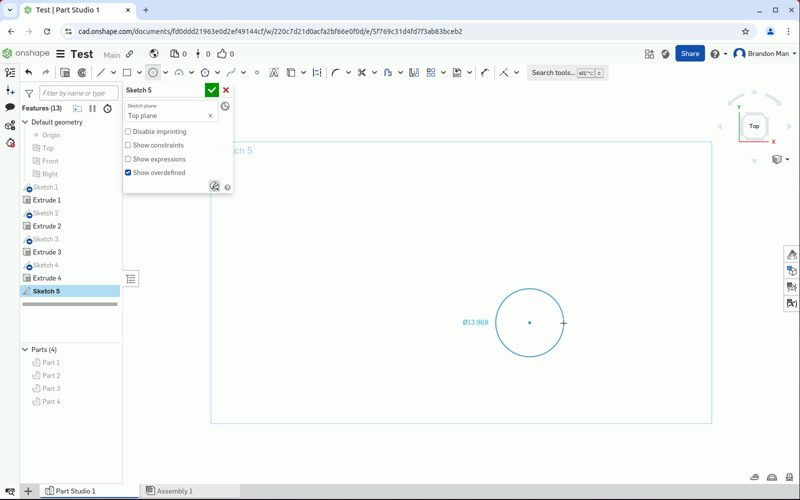
key(esc)
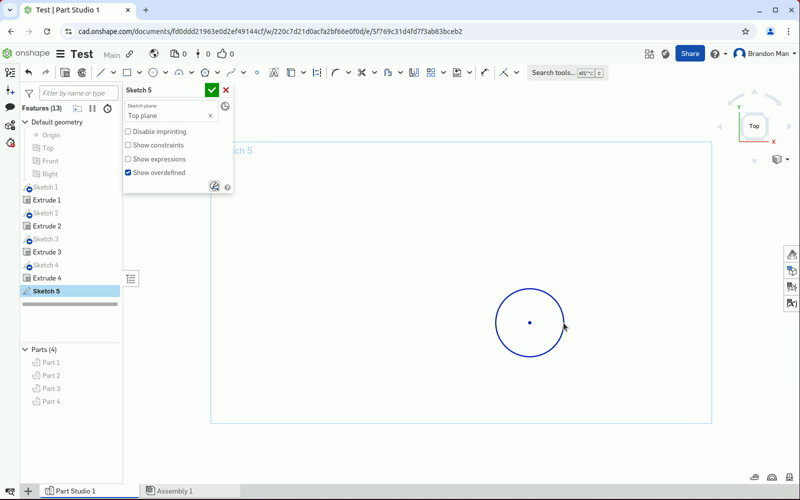
key(c)
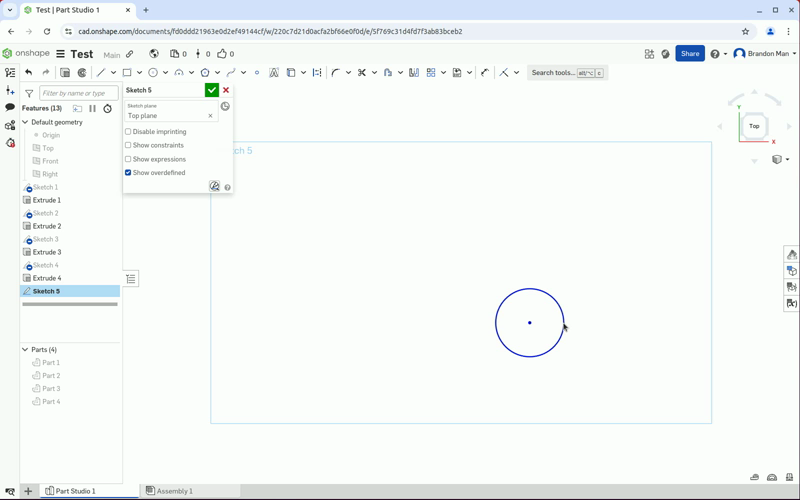
key_down(shift)
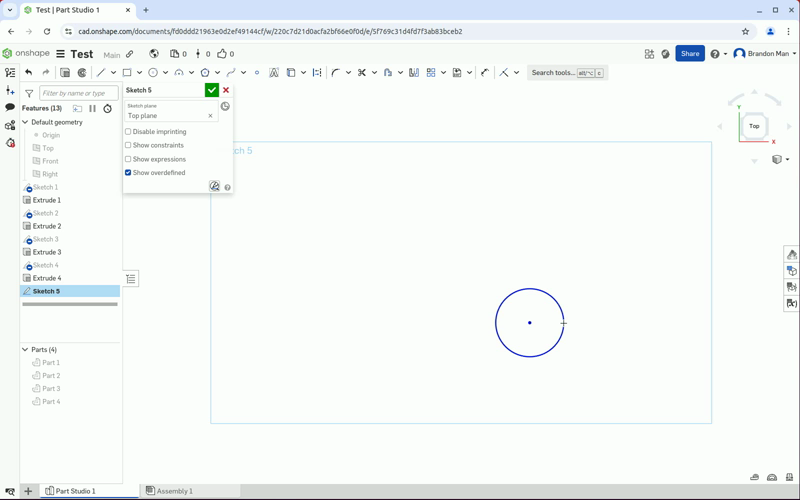
mouse_move(529, 322)
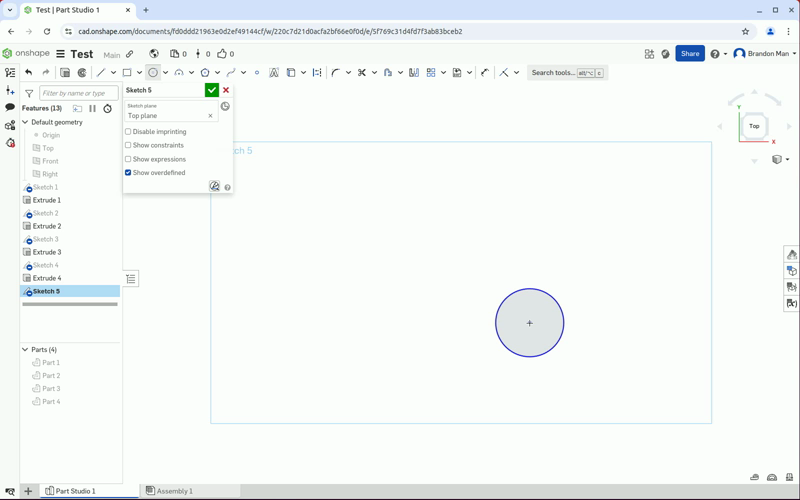
click(529, 322)
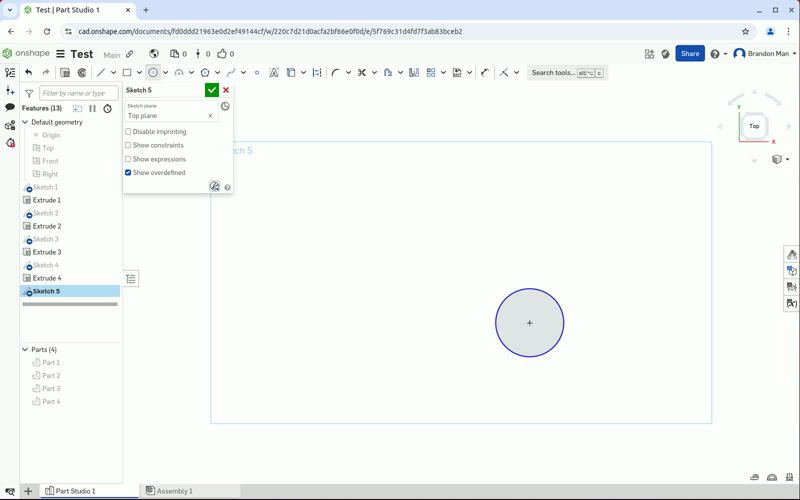
key_up(shift)
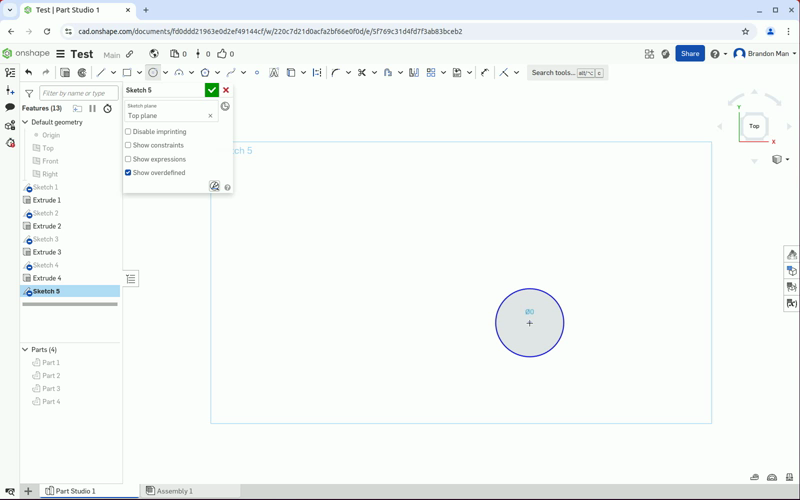
mouse_move(558, 322)
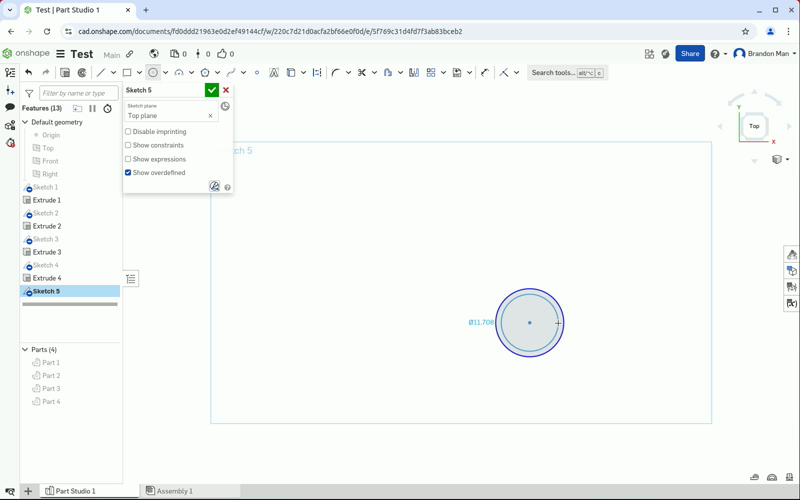
click(558, 322)
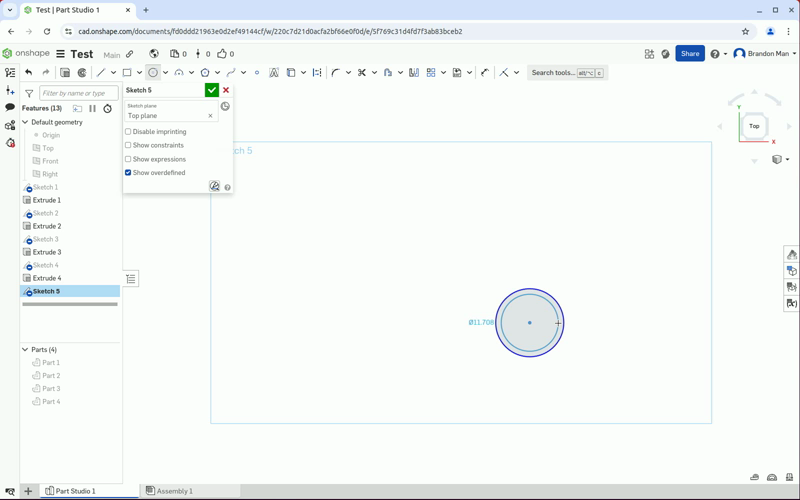
key(esc)
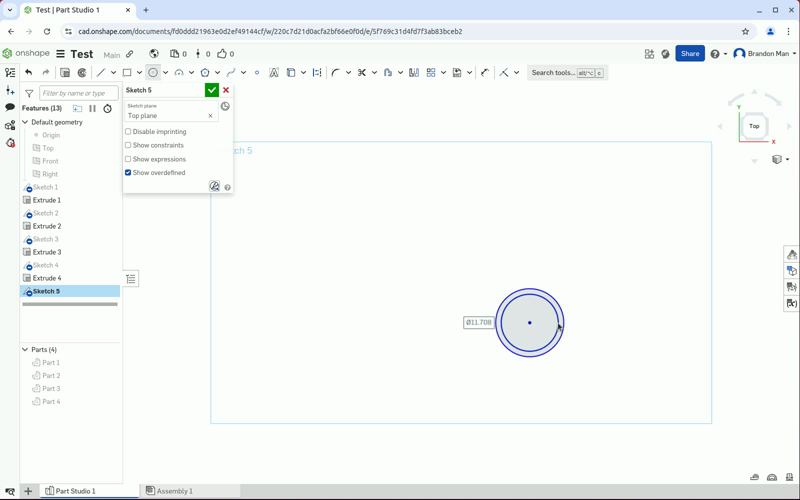
mouse_move(499, 325)
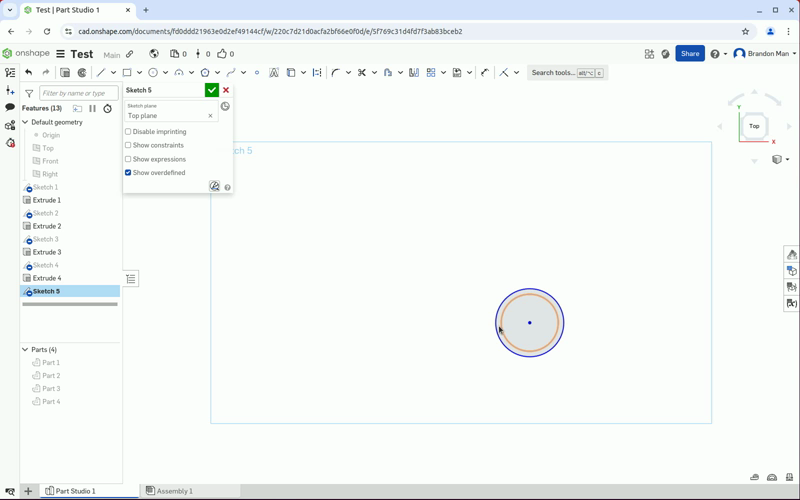
scroll(6)
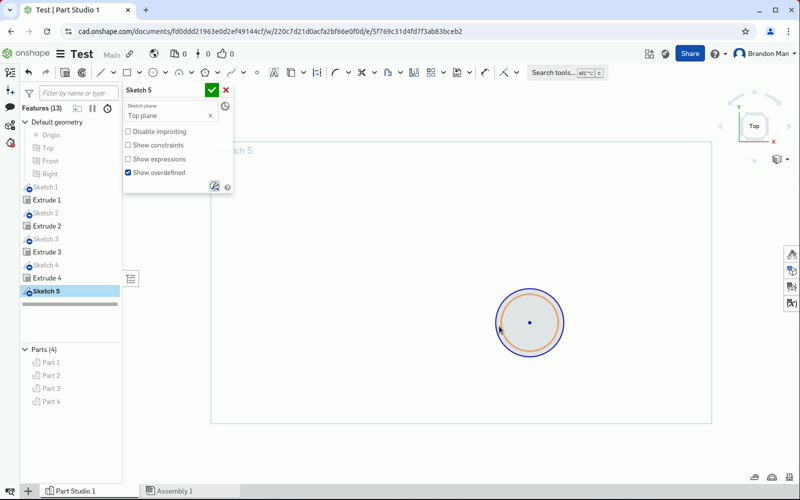
scroll(6)
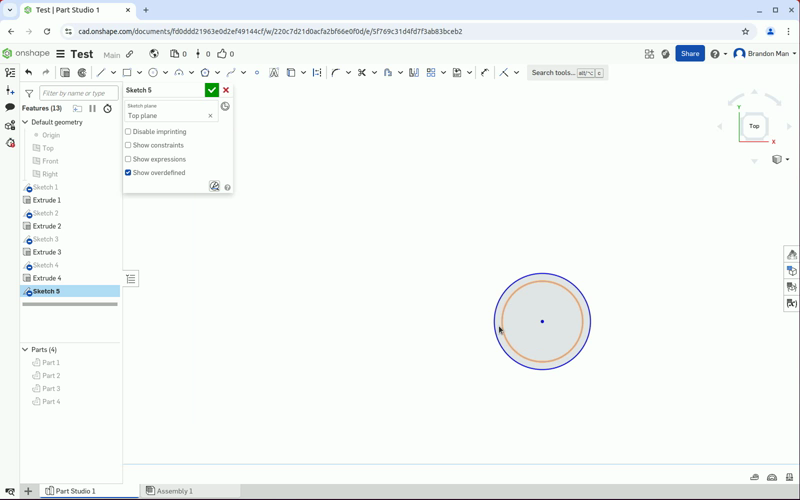
scroll(6)
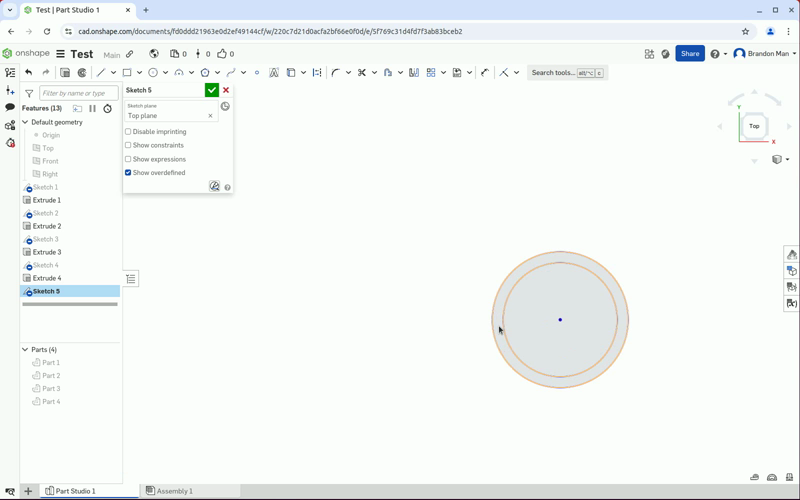
scroll(6)
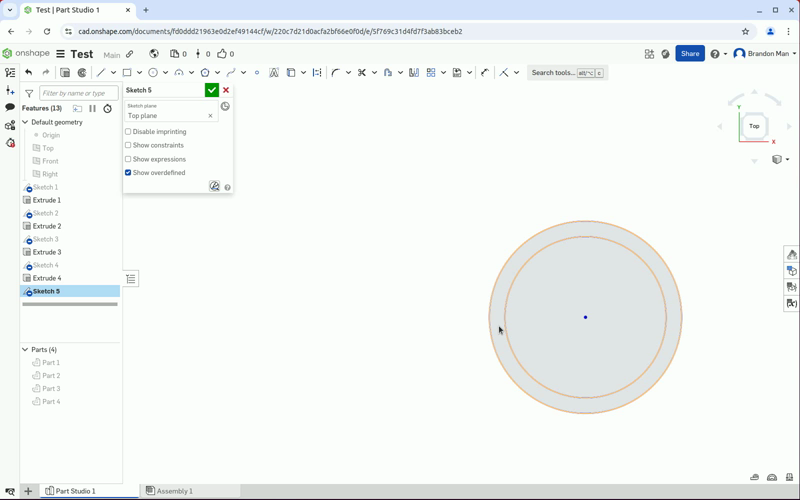
scroll(6)
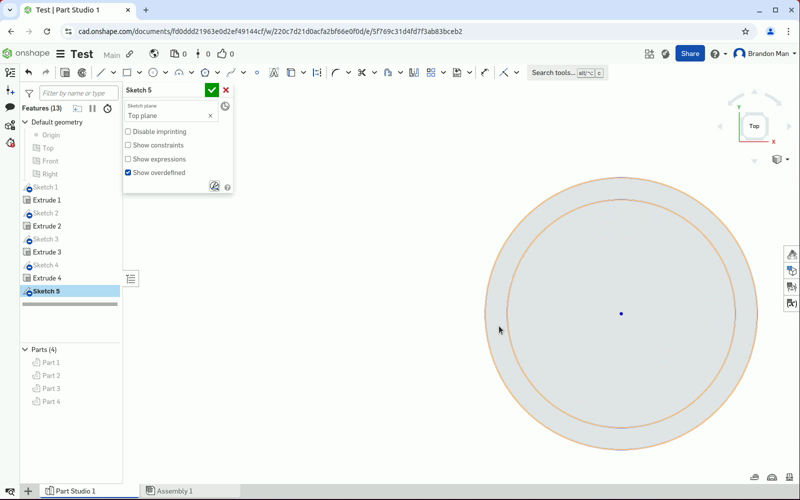
scroll(6)
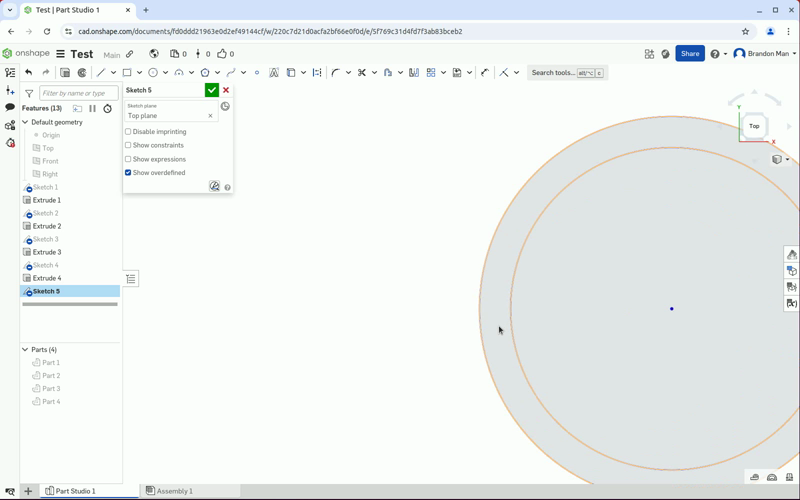
scroll(6)
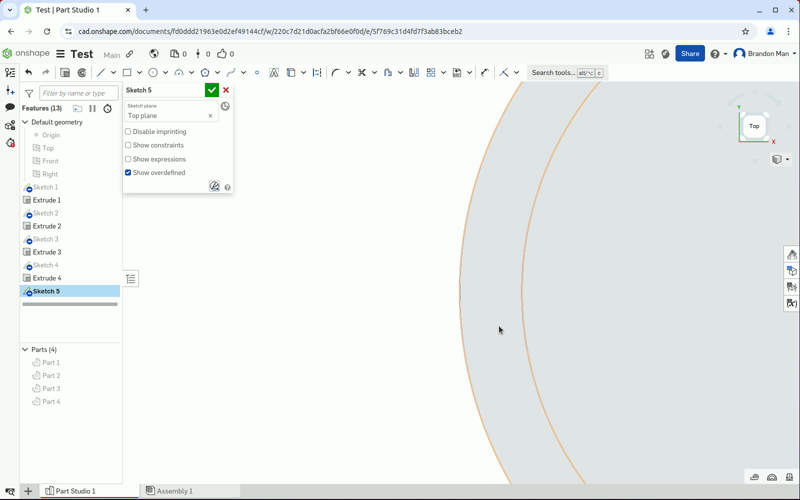
click(499, 325)
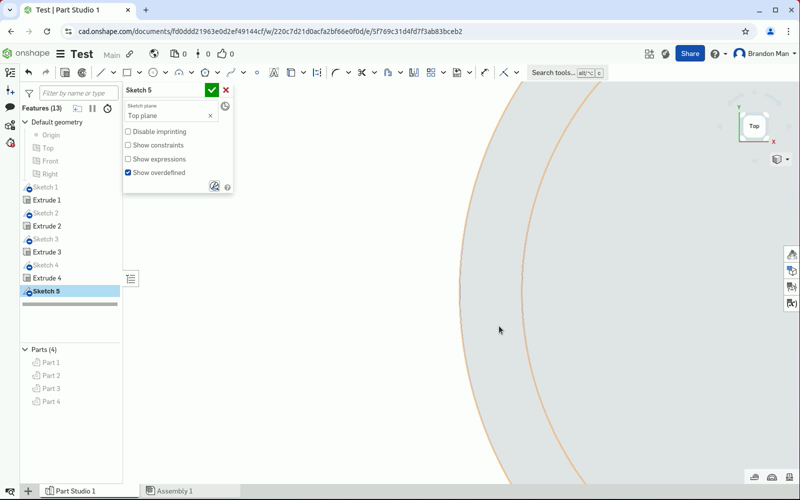
scroll(-6)
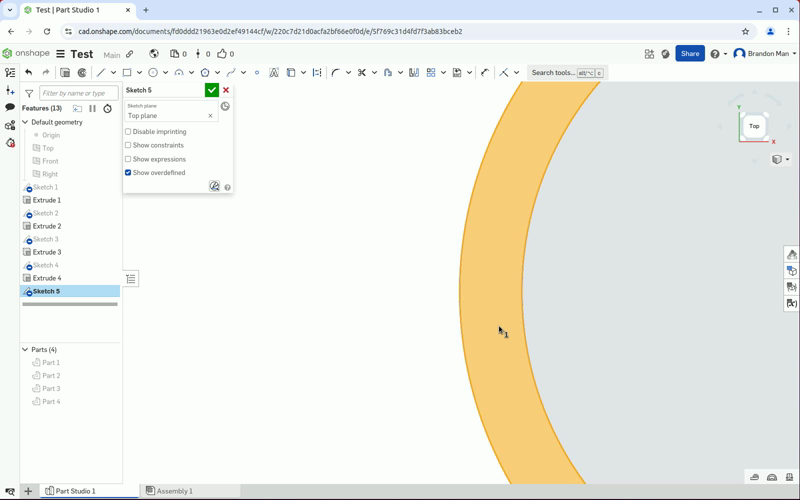
scroll(-6)
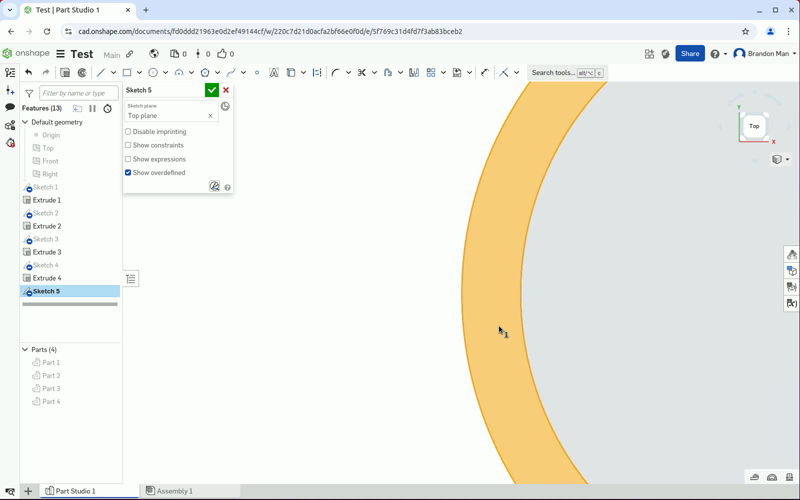
scroll(-6)
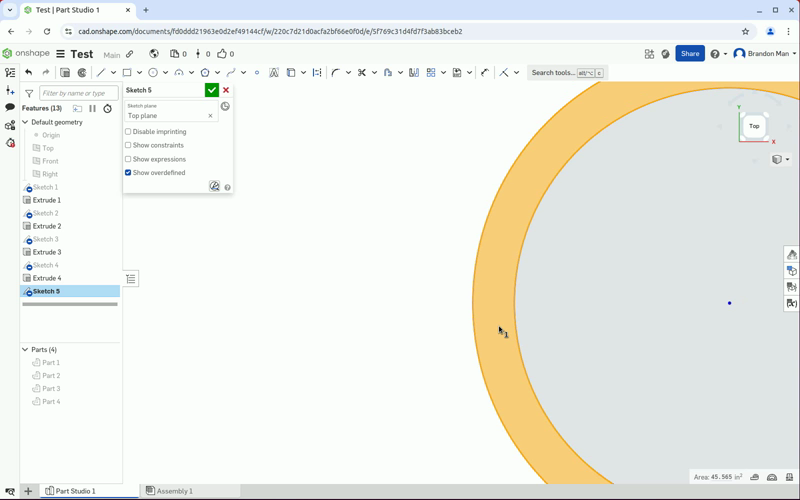
scroll(-6)
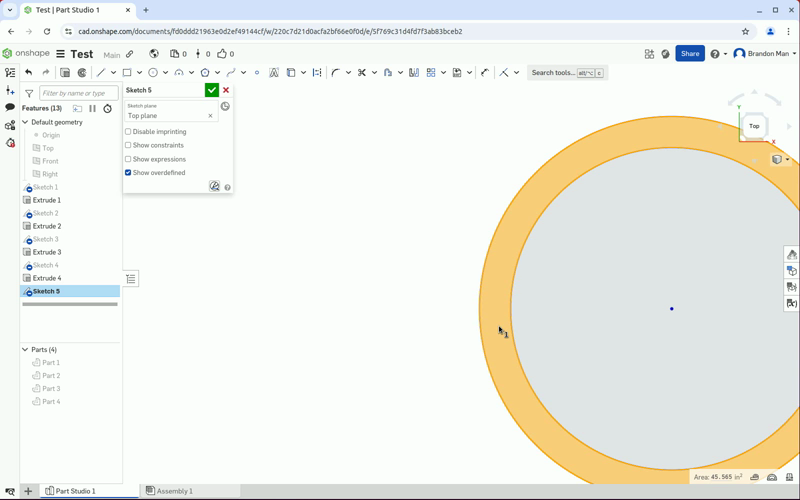
scroll(-6)
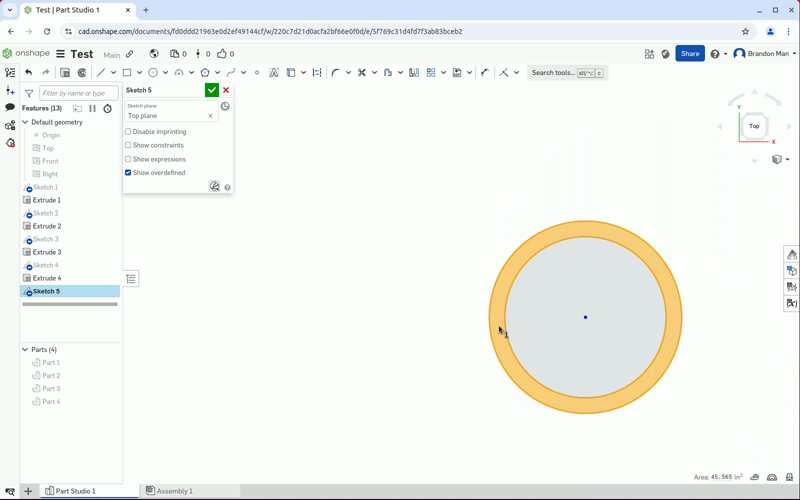
scroll(-6)
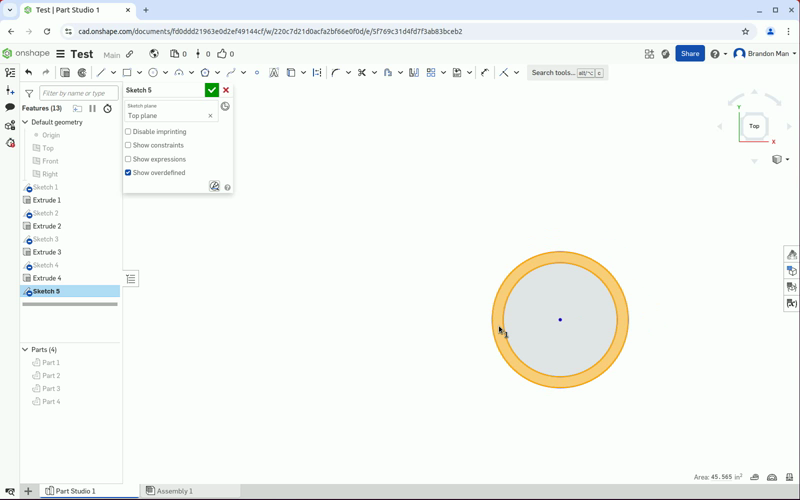
scroll(-6)
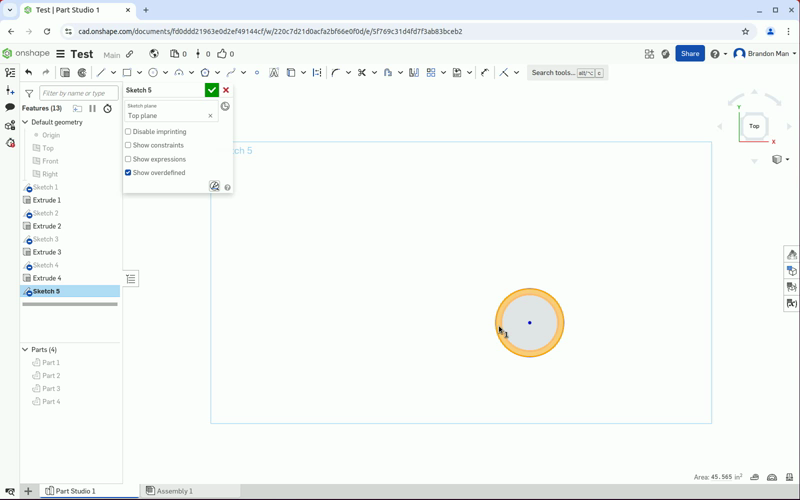
mouse_move(73, 352)
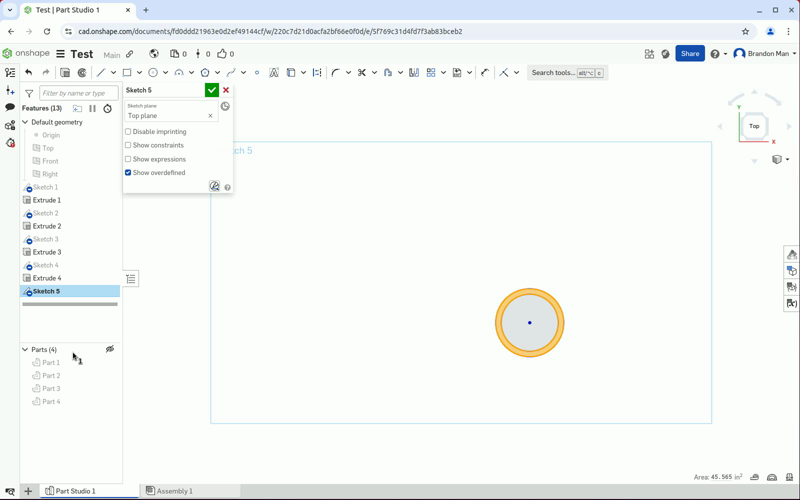
key(shift+y)
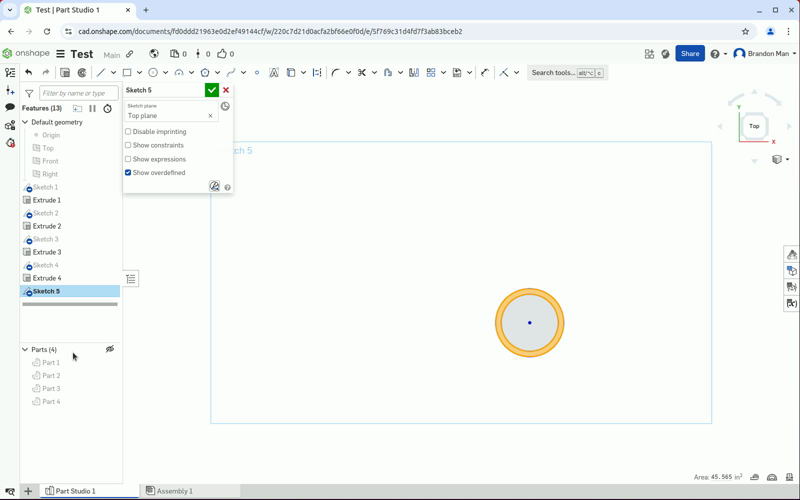
key(shift+e)
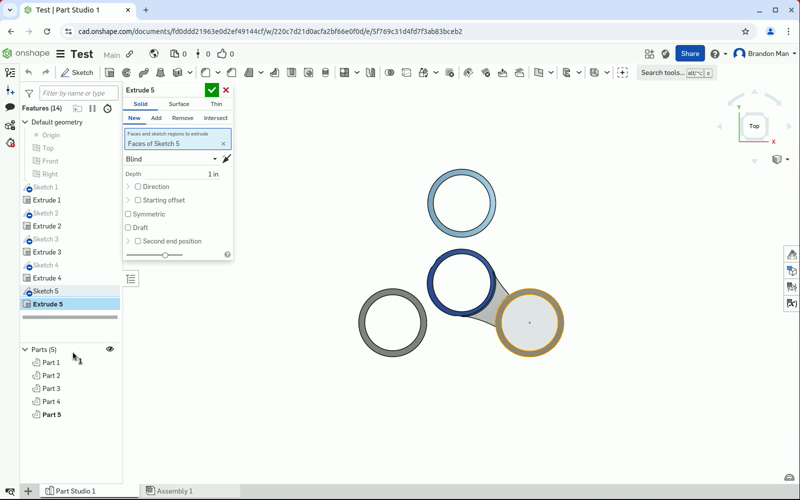
mouse_move(143, 106)
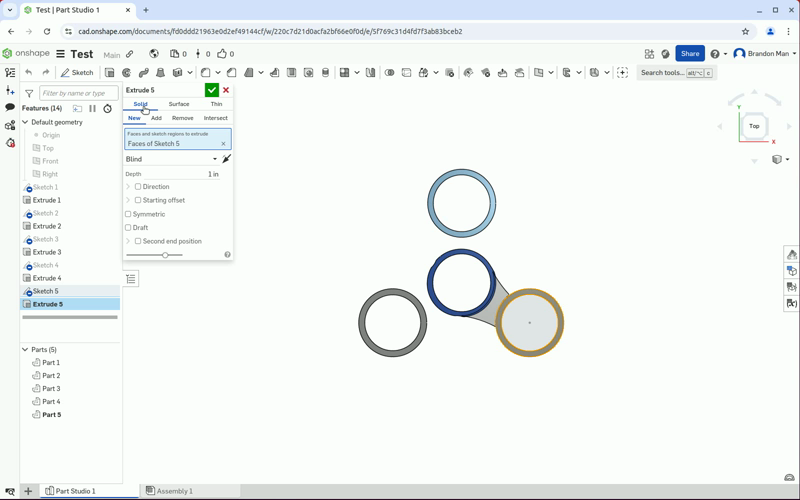
click(143, 106)
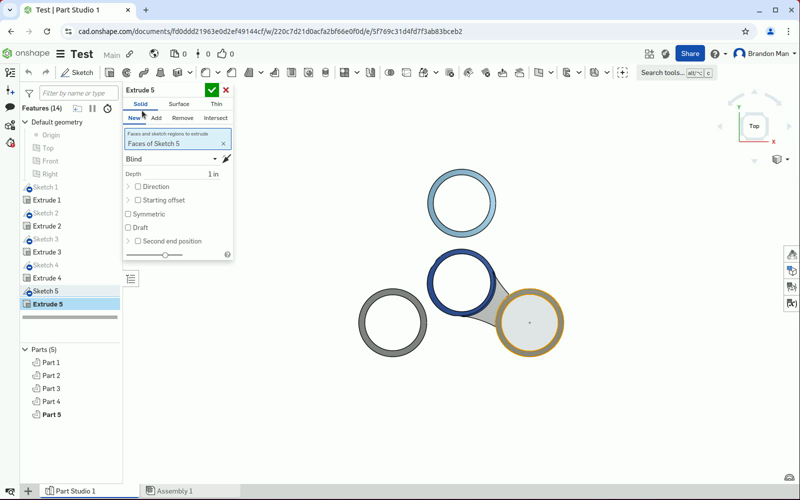
mouse_move(137, 120)
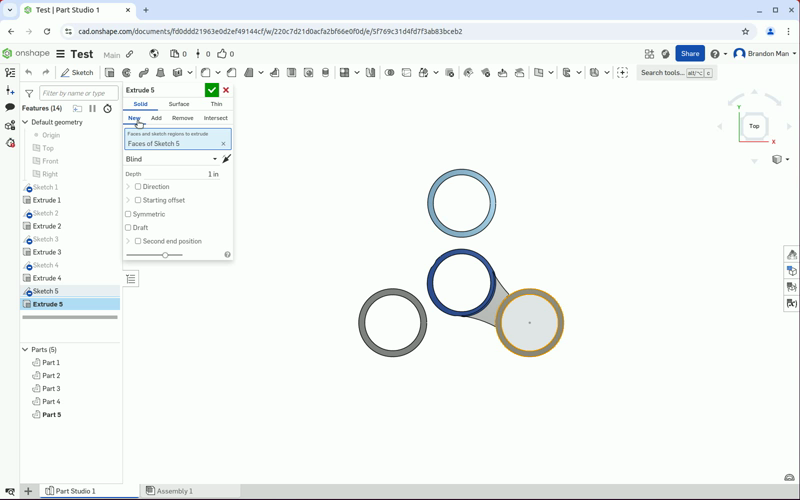
click(137, 120)
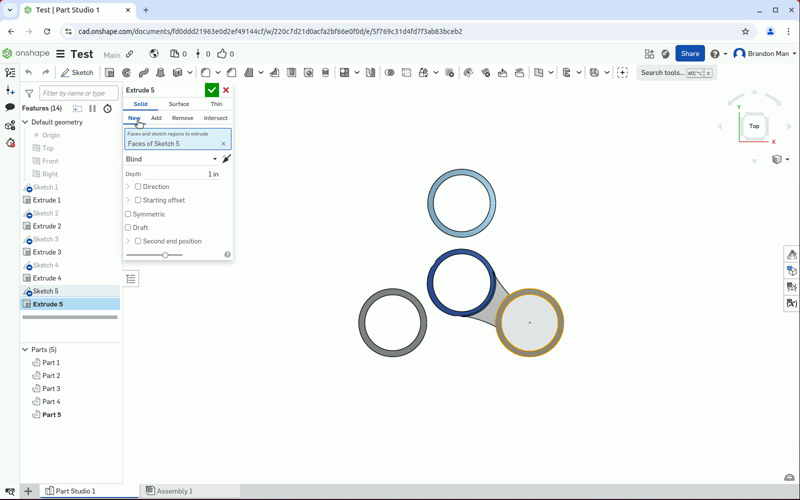
key(tab, 4)
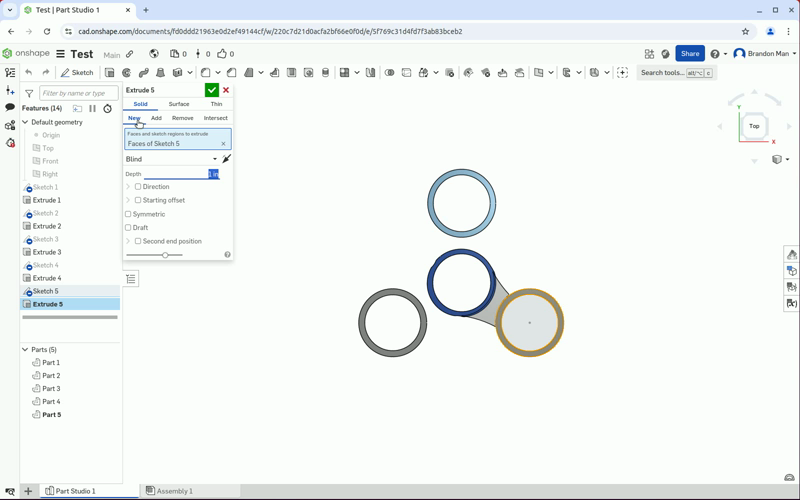
text(3.611)
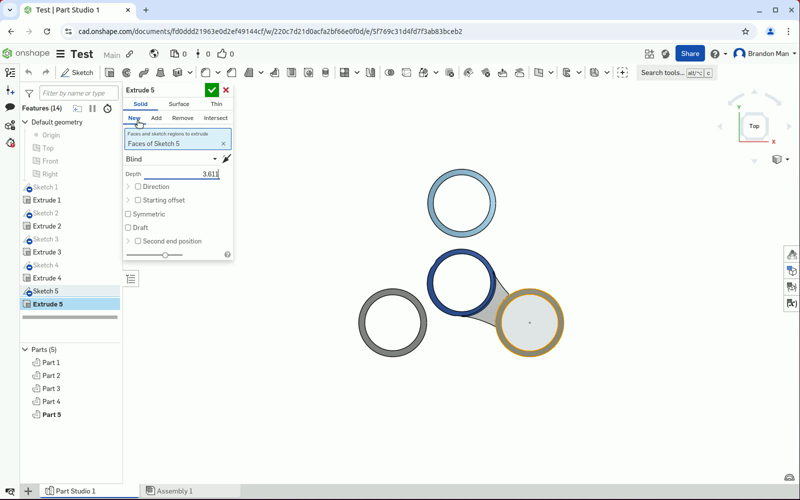
key(enter)
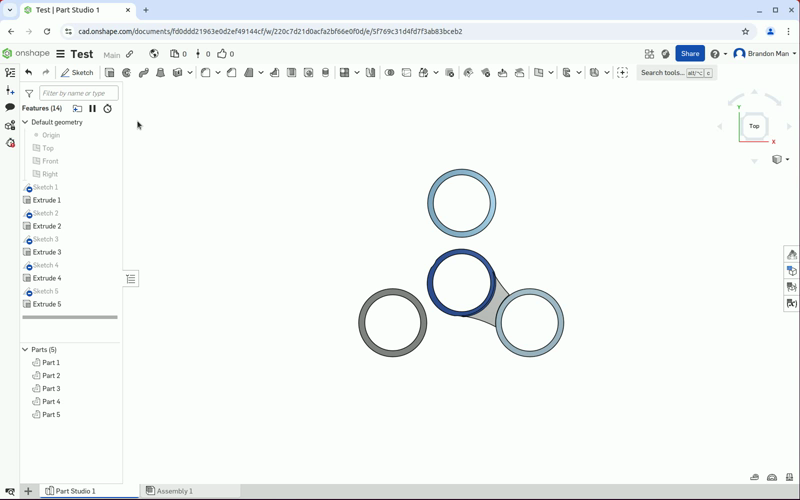
key(shift+h)
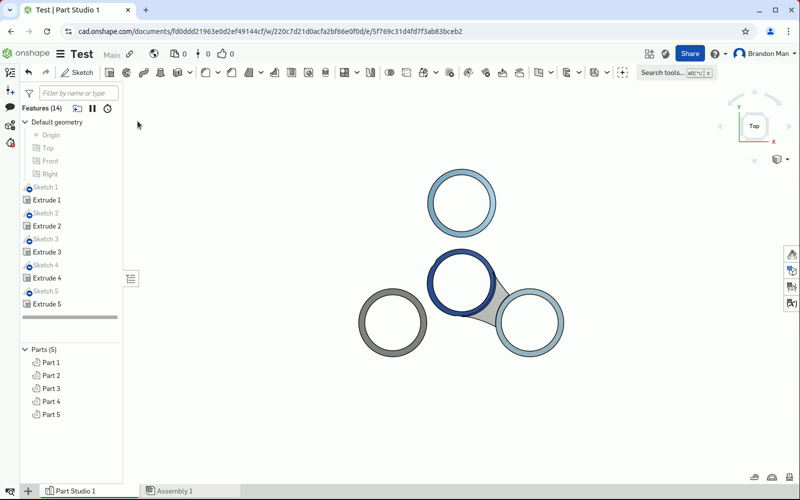
key(shift+h)
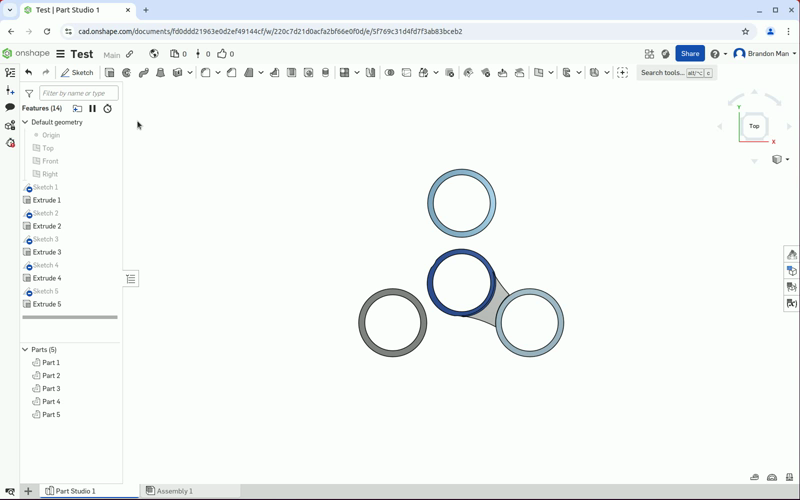
mouse_move(73, 189)
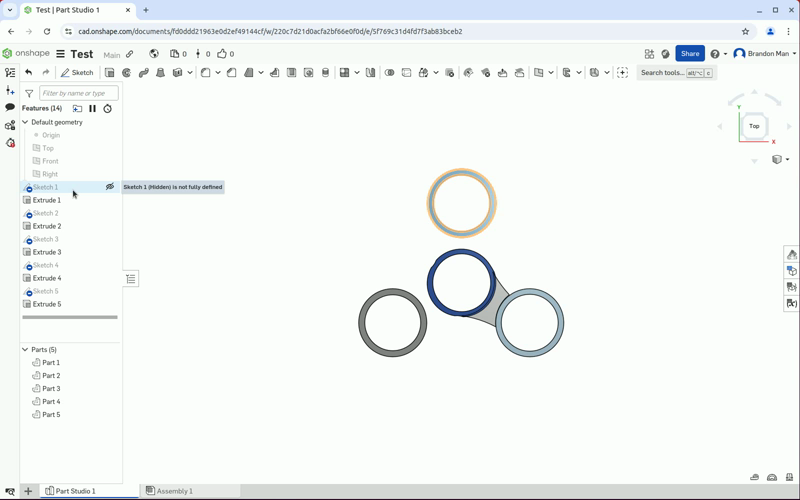
click(73, 189)
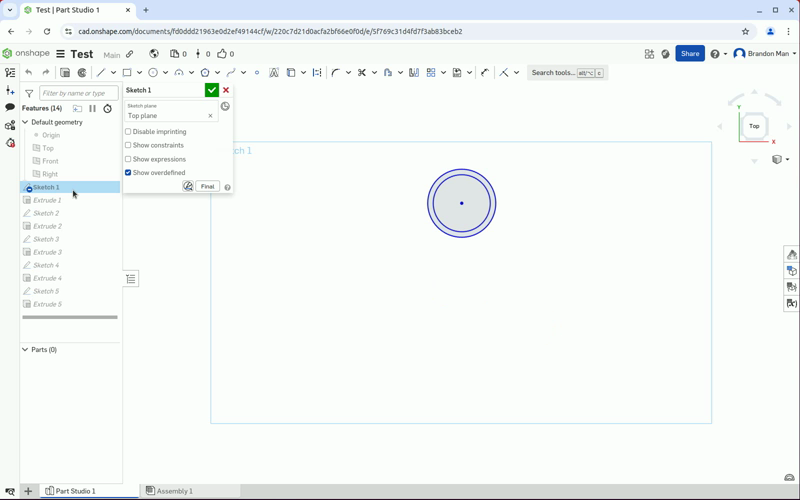
mouse_move(229, 92)
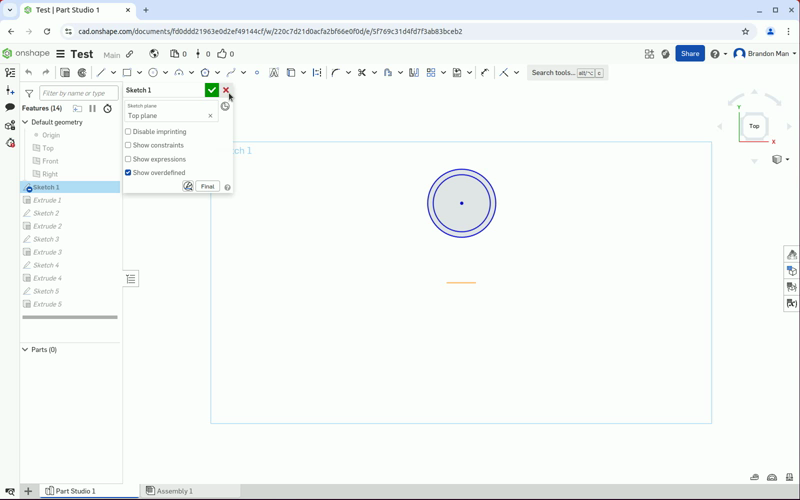
click(229, 92)
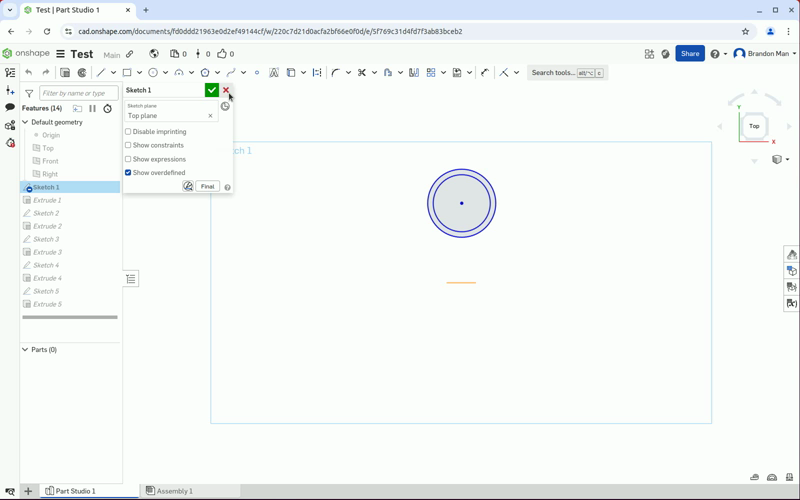
key(shift+s)
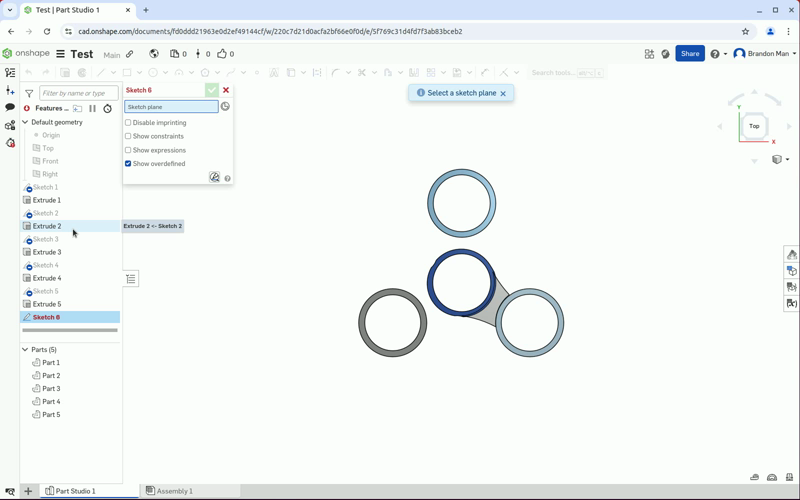
scroll(3)
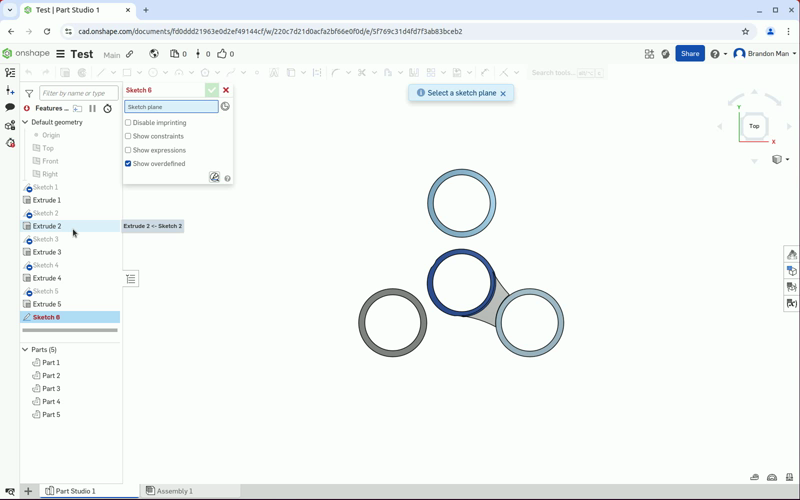
mouse_move(73, 150)
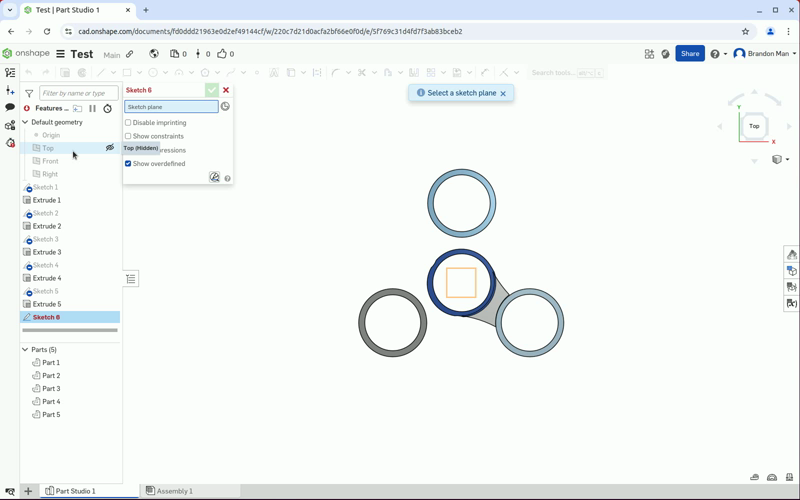
click(73, 150)
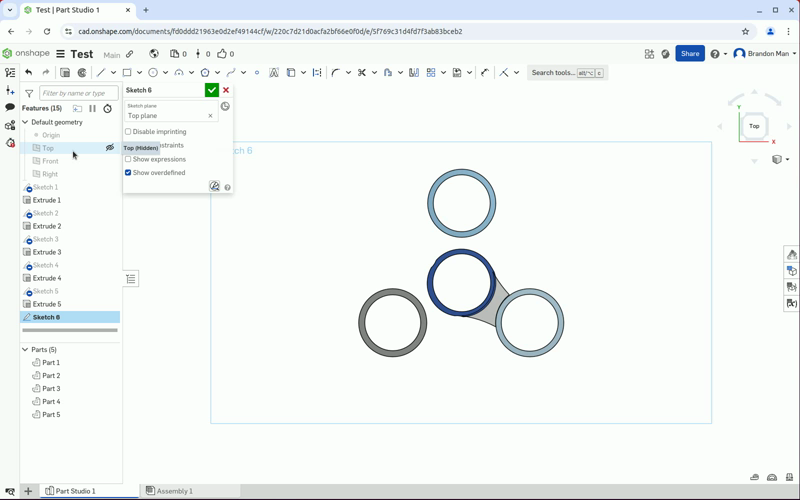
mouse_move(73, 352)
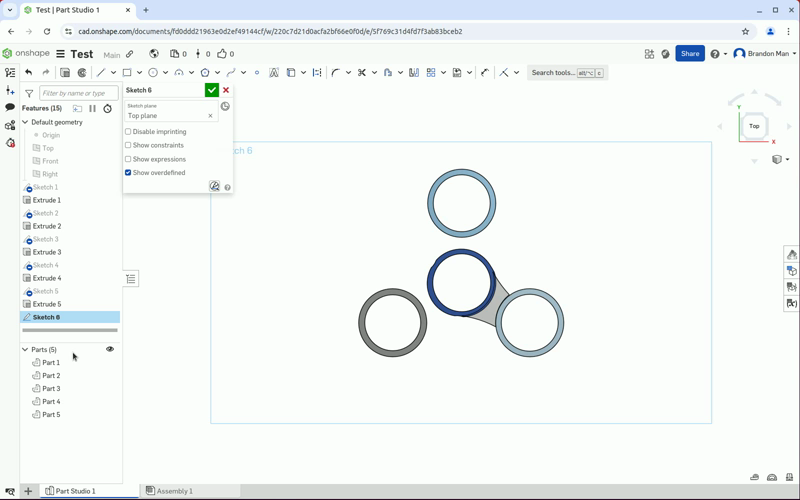
key(y)
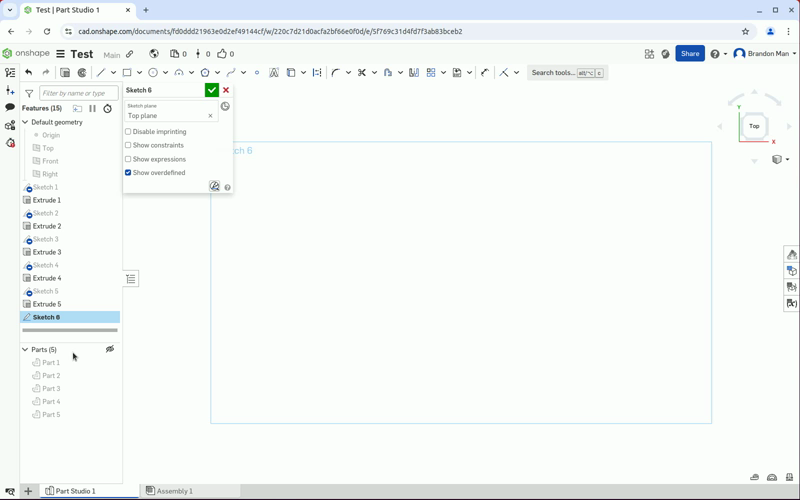
key(a)
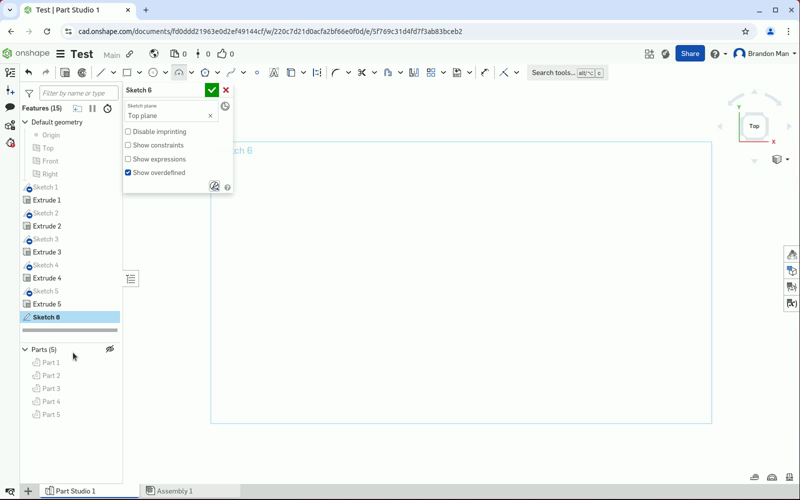
key_down(shift)
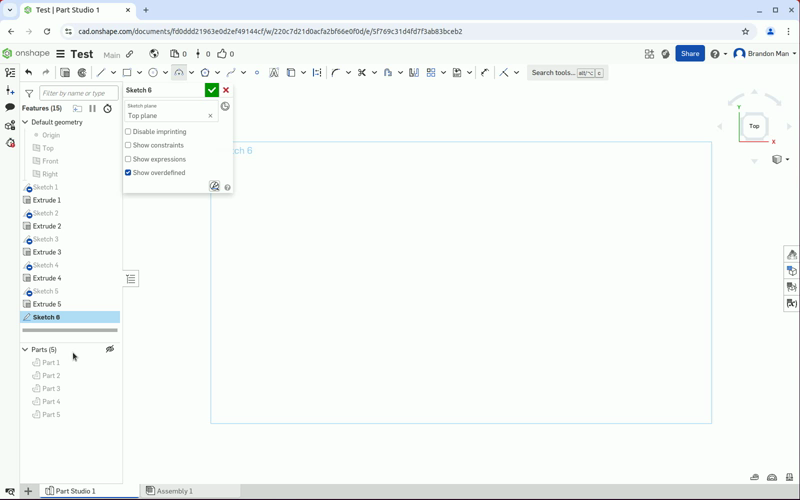
mouse_move(436, 260)
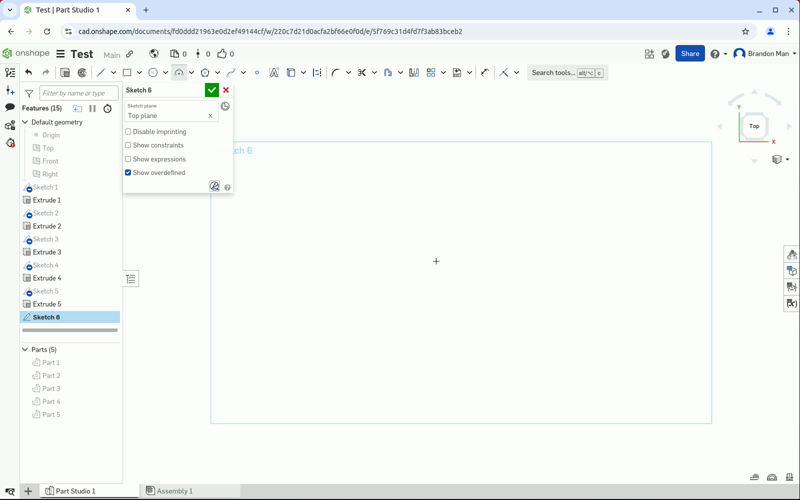
click(436, 260)
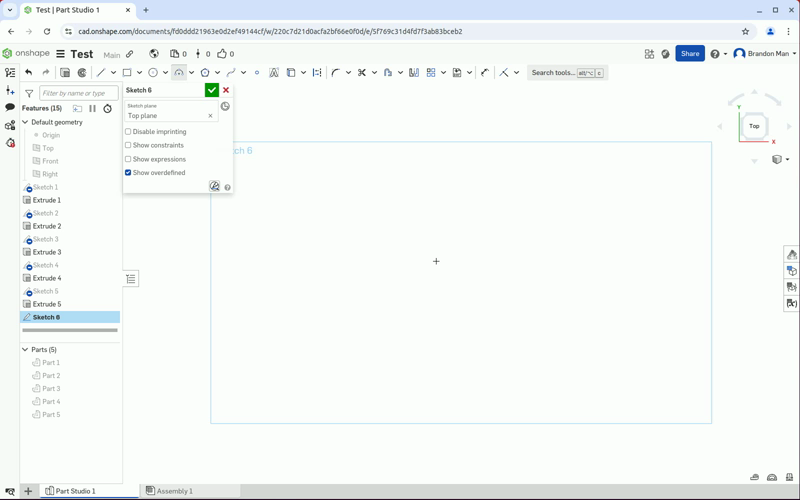
key_up(shift)
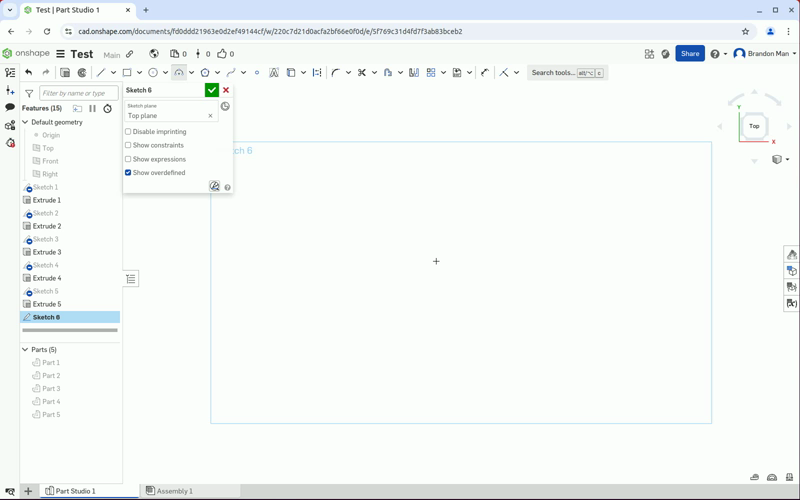
key_down(shift)
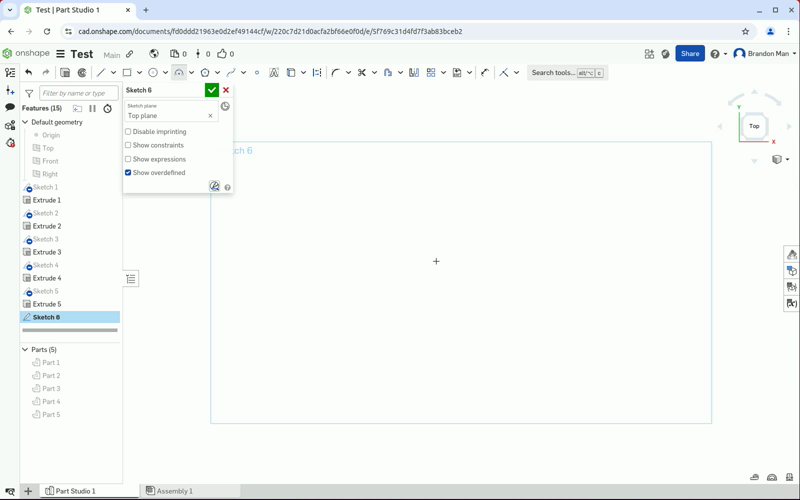
mouse_move(489, 265)
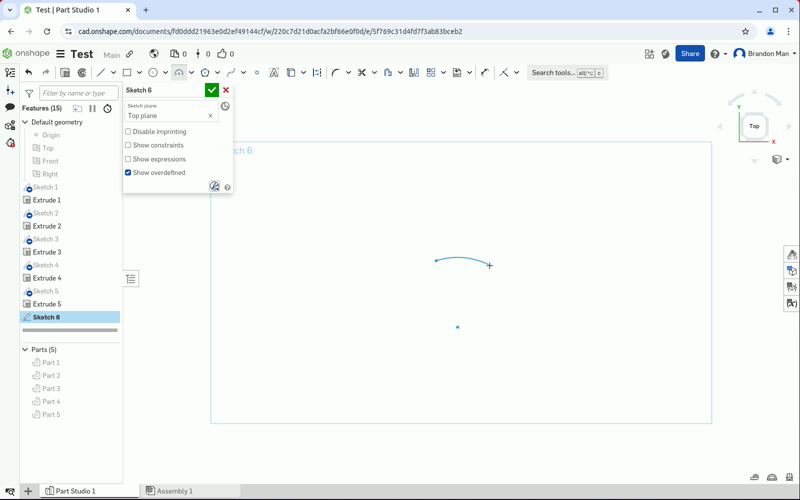
click(489, 265)
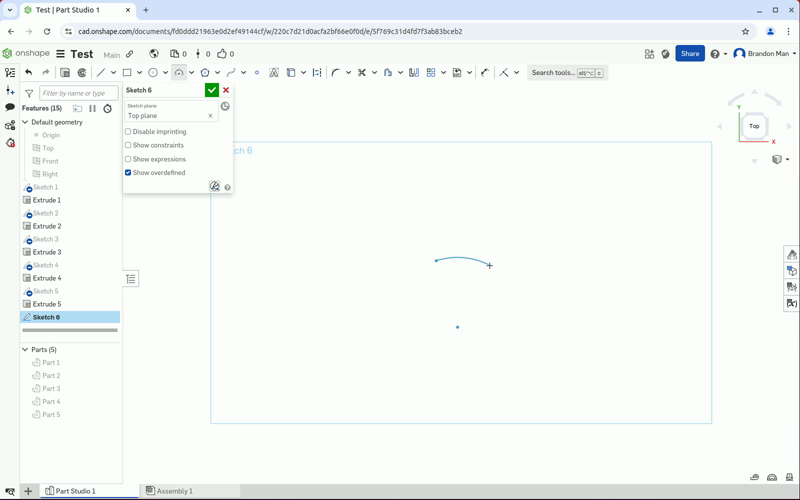
mouse_move(464, 249)
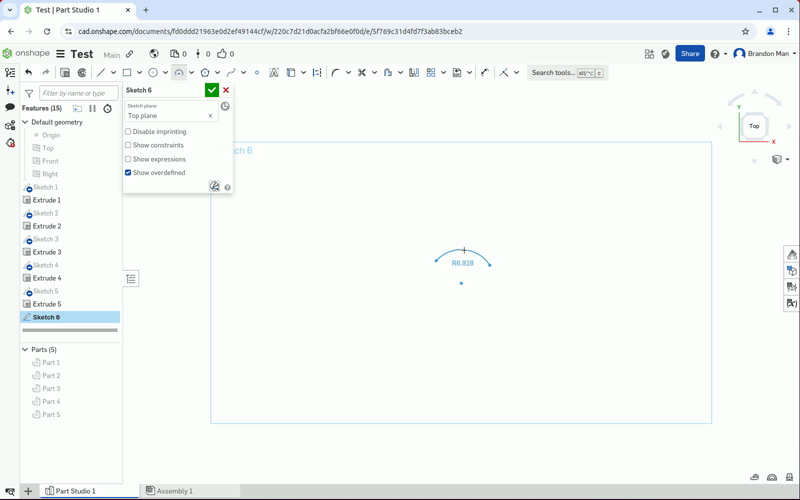
click(464, 249)
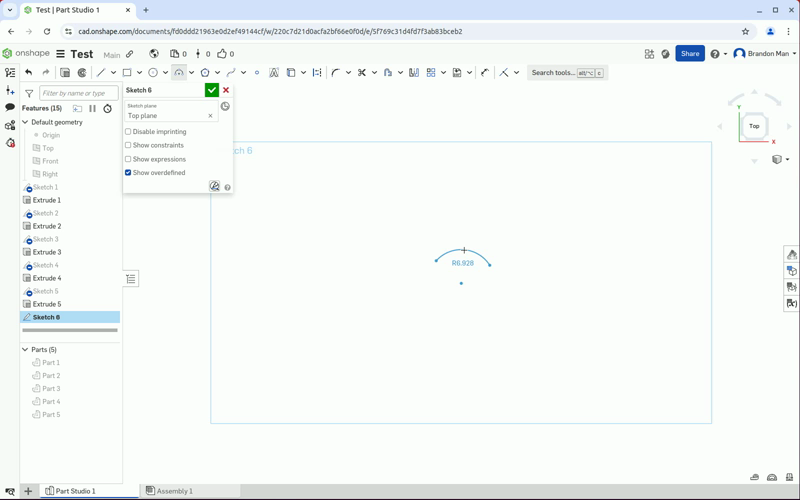
key_up(shift)
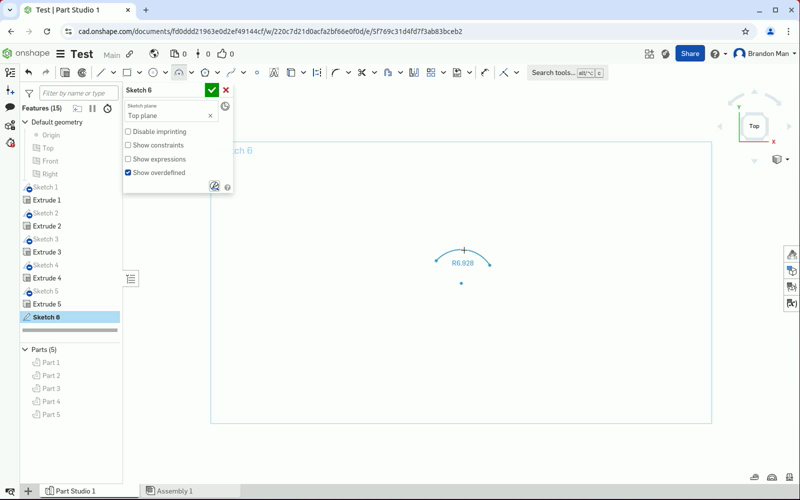
mouse_move(489, 265)
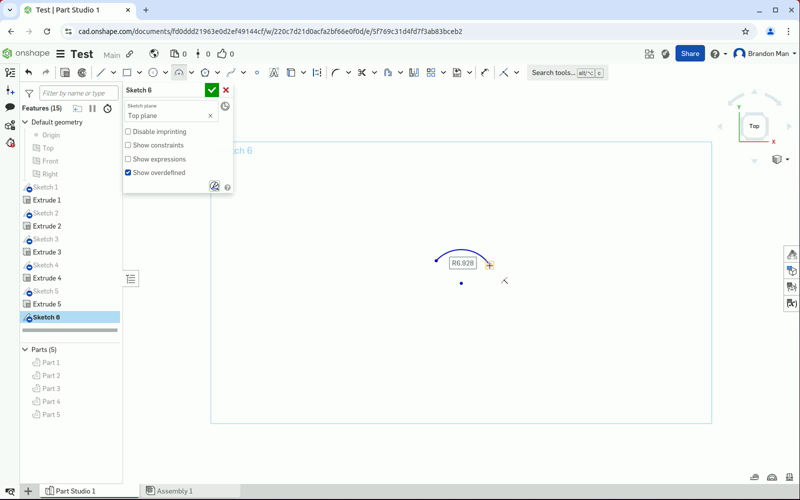
click(489, 265)
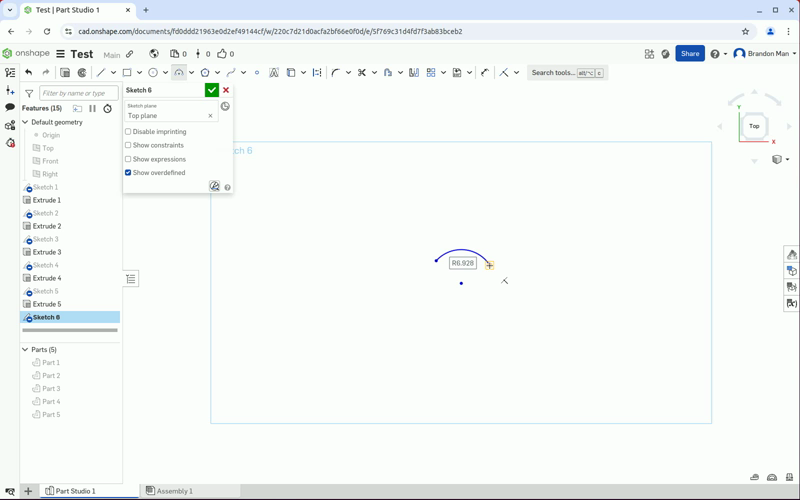
key_down(shift)
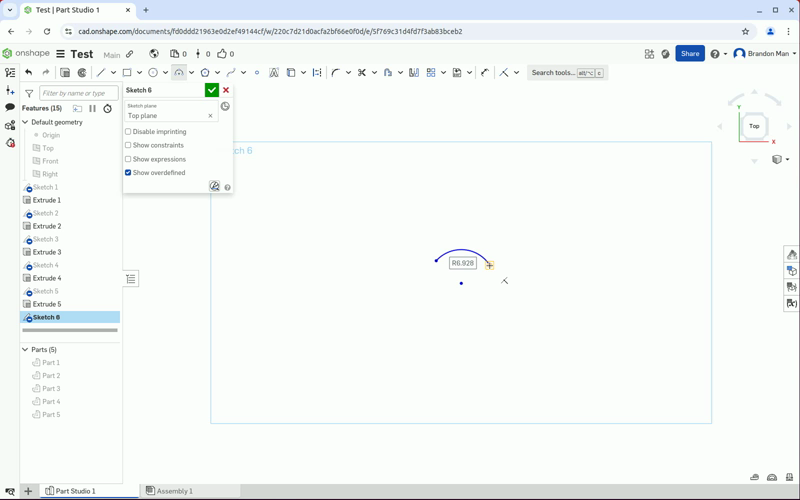
mouse_move(482, 229)
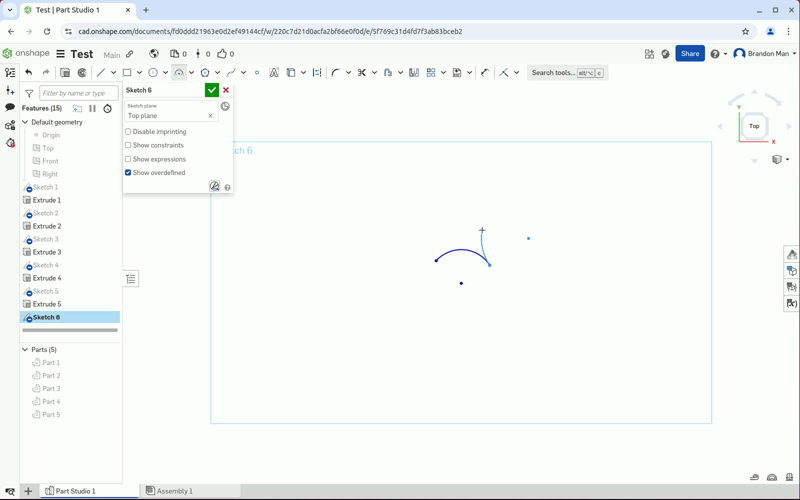
click(482, 229)
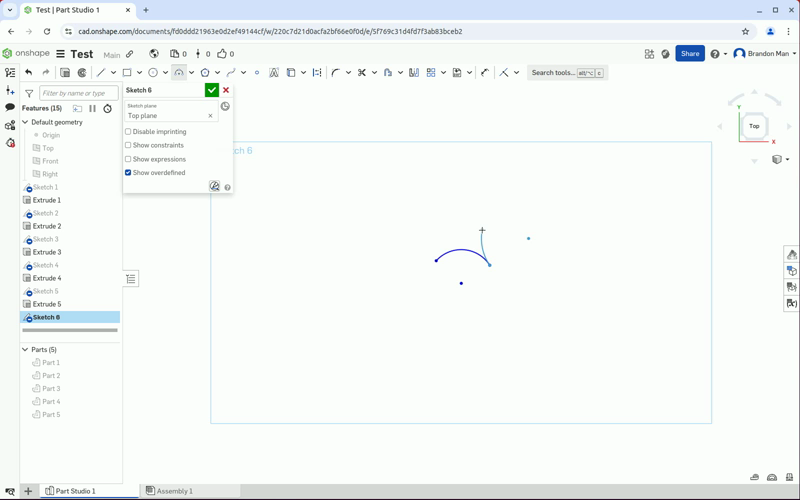
mouse_move(484, 247)
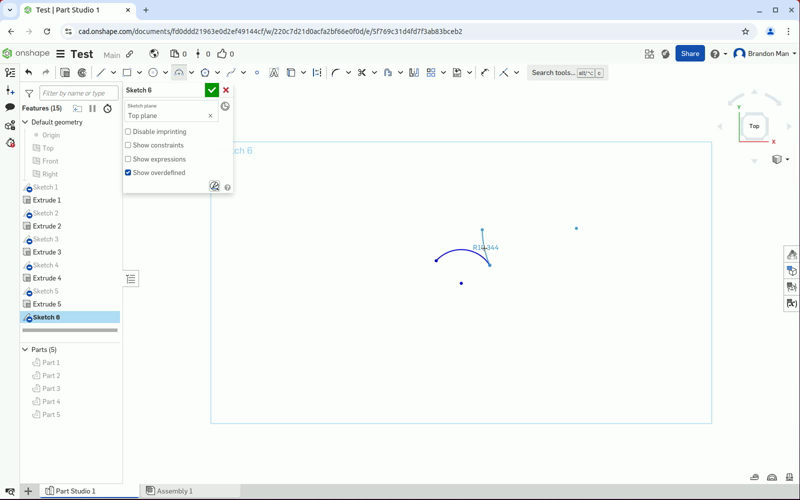
click(484, 247)
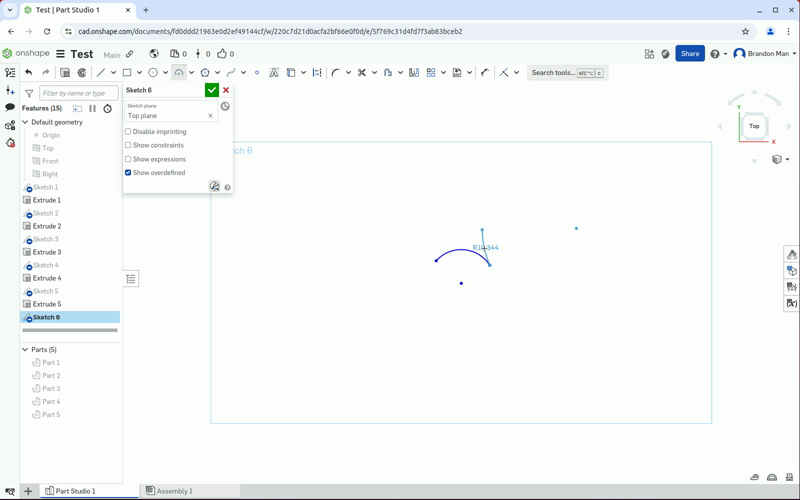
key_up(shift)
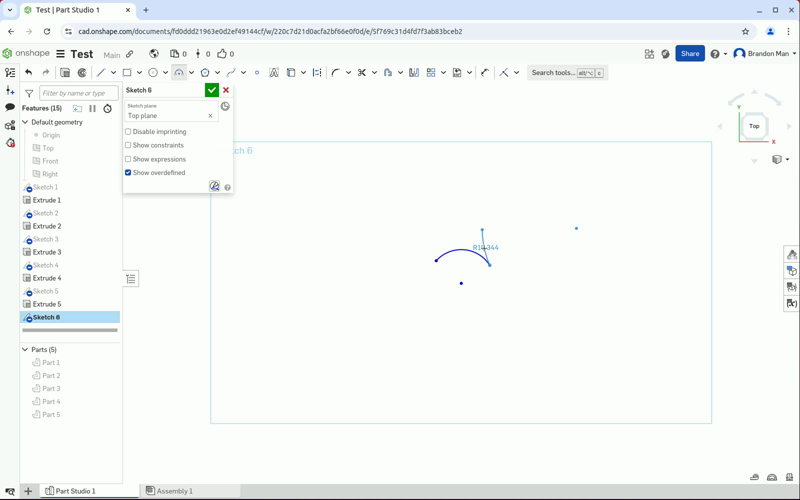
mouse_move(482, 229)
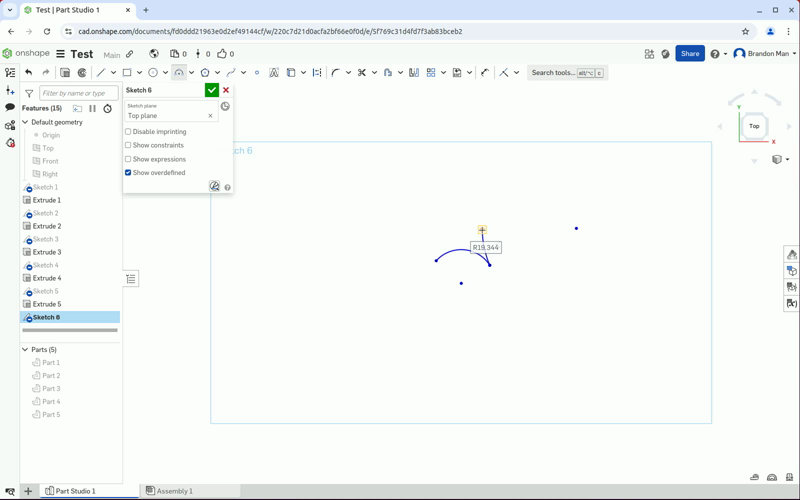
click(482, 229)
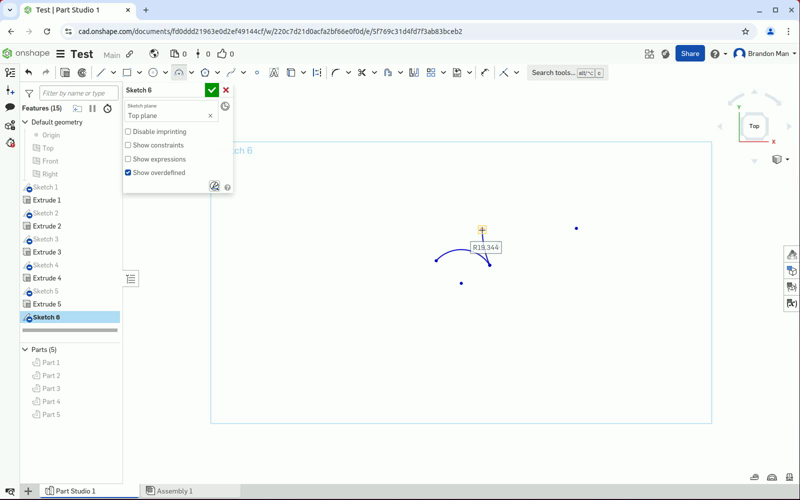
key_down(shift)
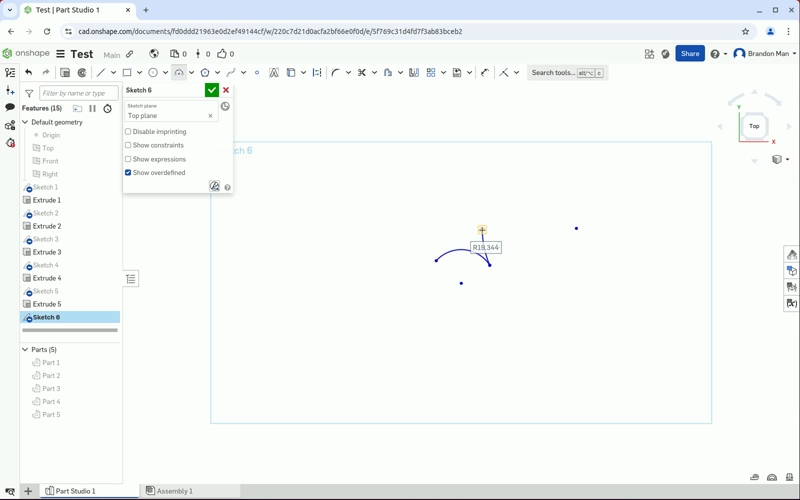
mouse_move(447, 234)
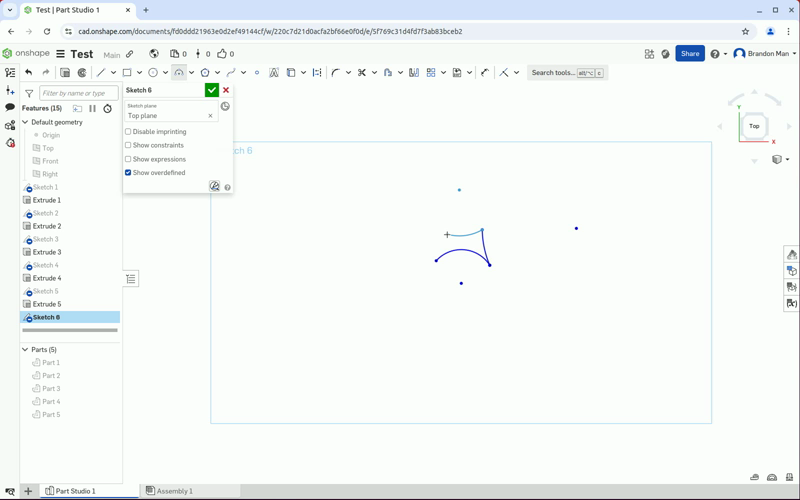
click(447, 234)
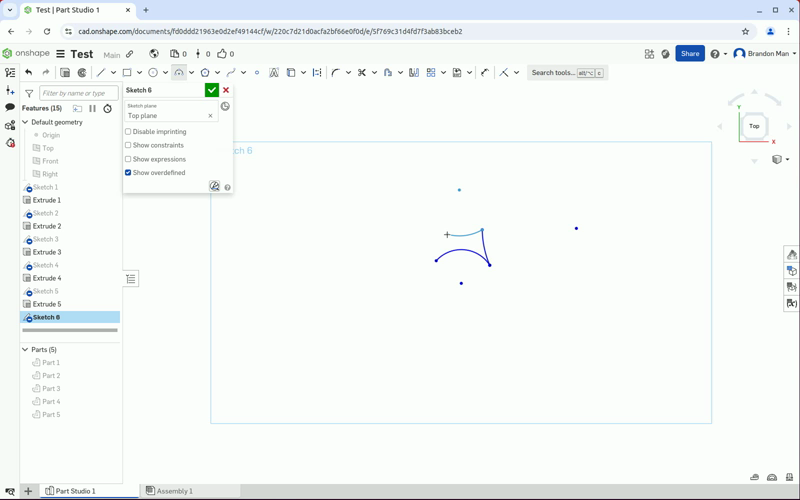
mouse_move(465, 237)
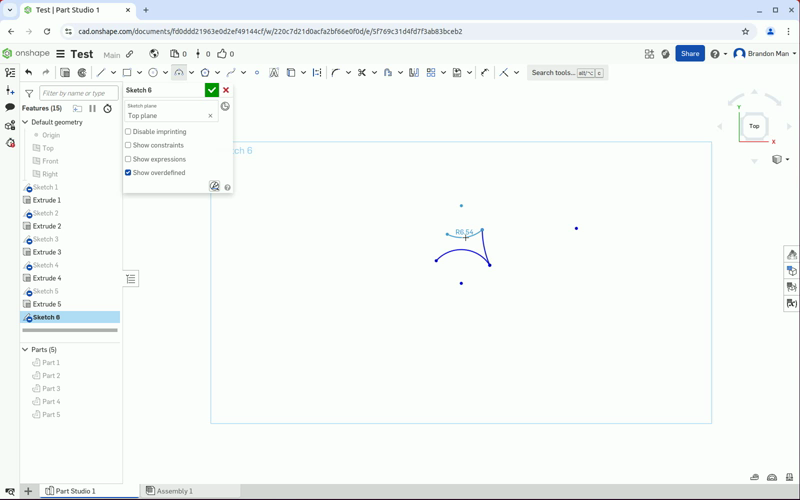
click(465, 237)
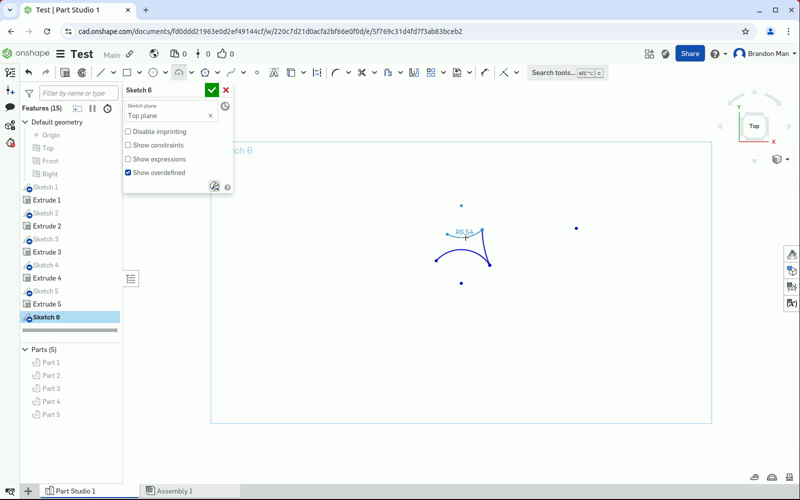
key_up(shift)
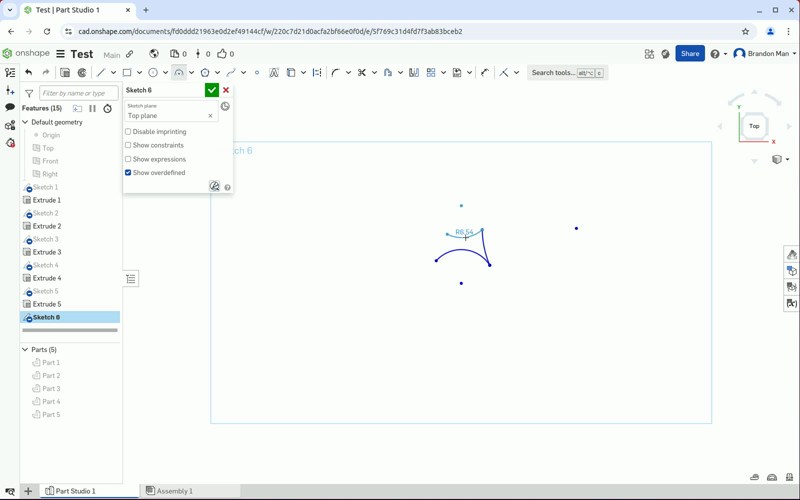
mouse_move(447, 234)
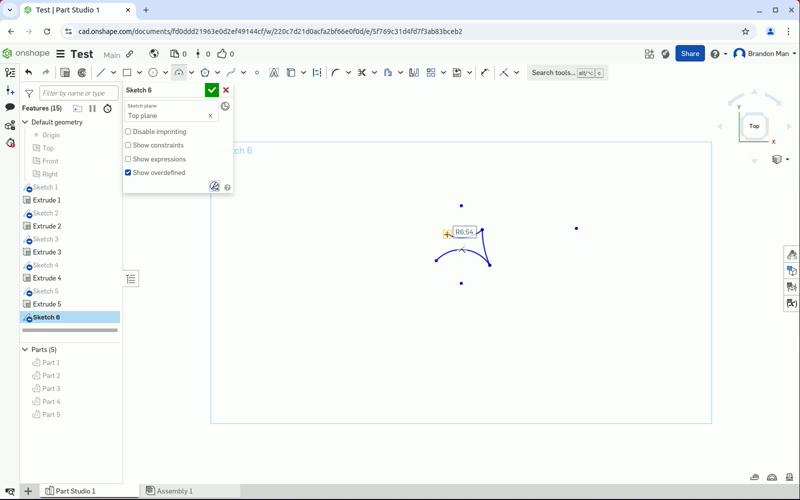
click(447, 234)
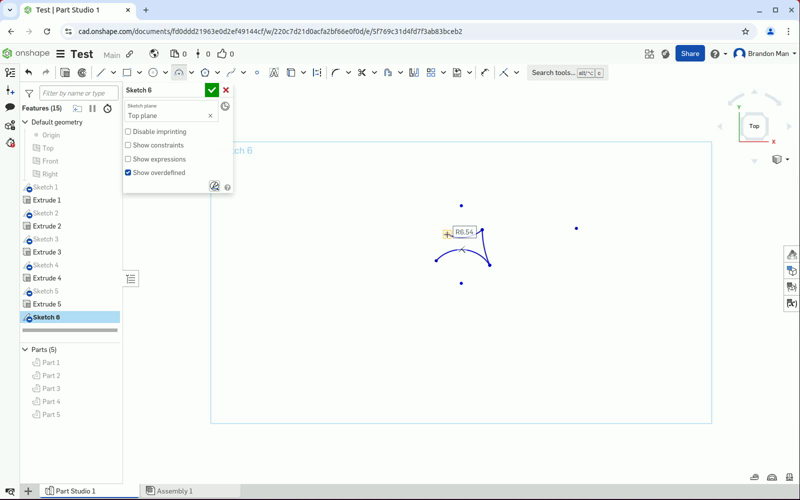
mouse_move(436, 260)
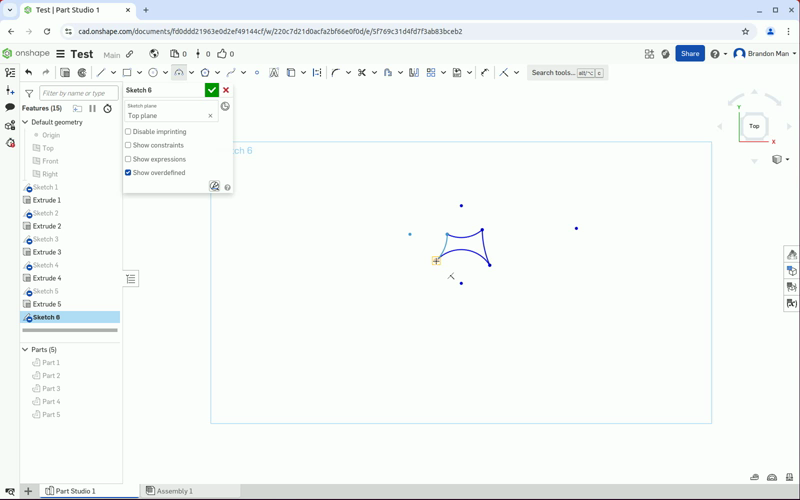
click(436, 260)
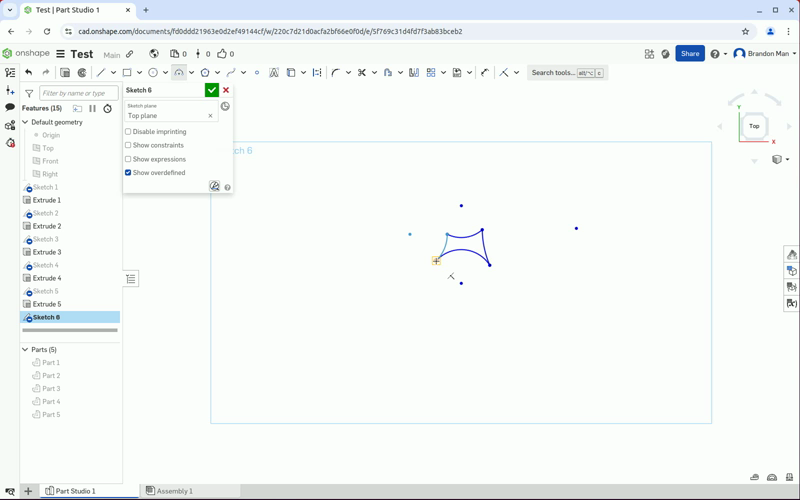
key_down(shift)
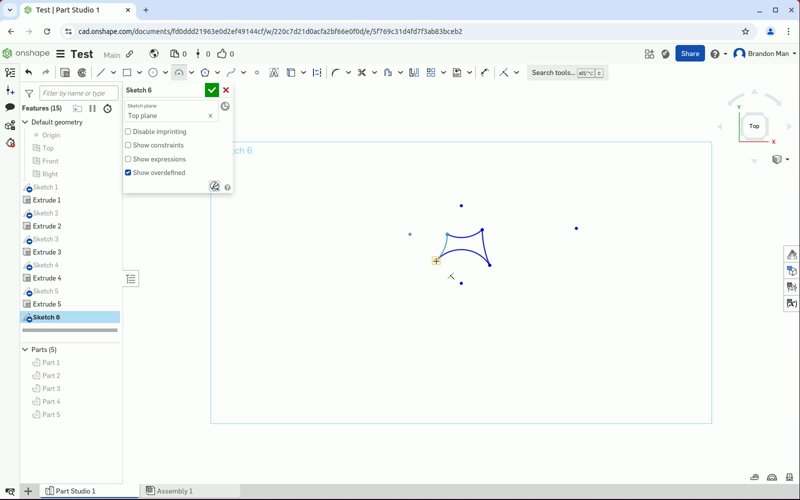
mouse_move(442, 247)
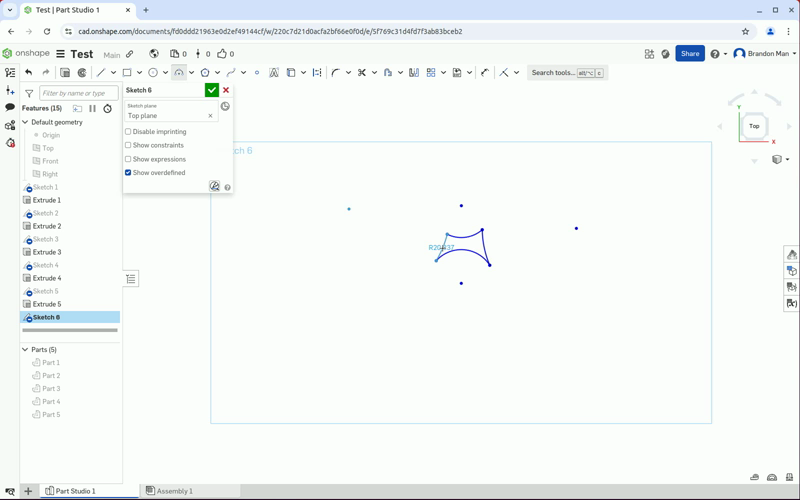
click(442, 247)
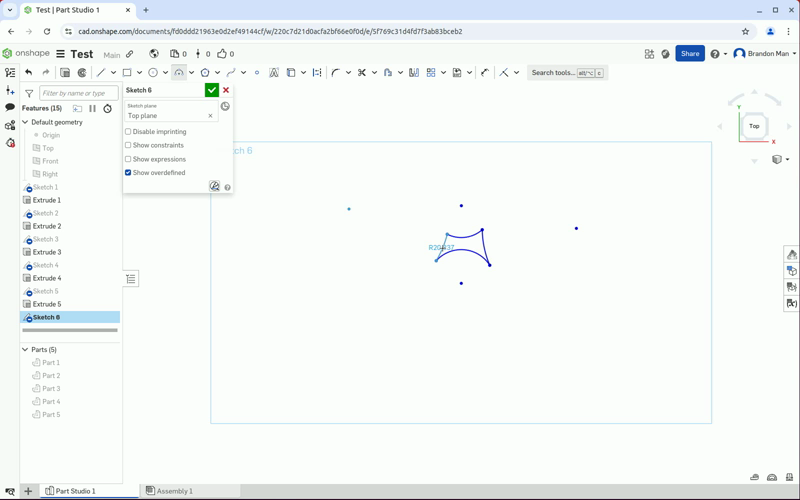
key_up(shift)
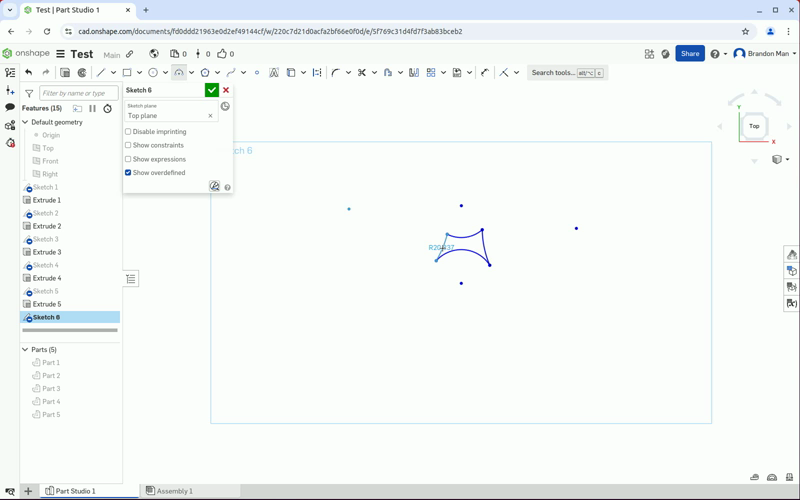
key(esc)
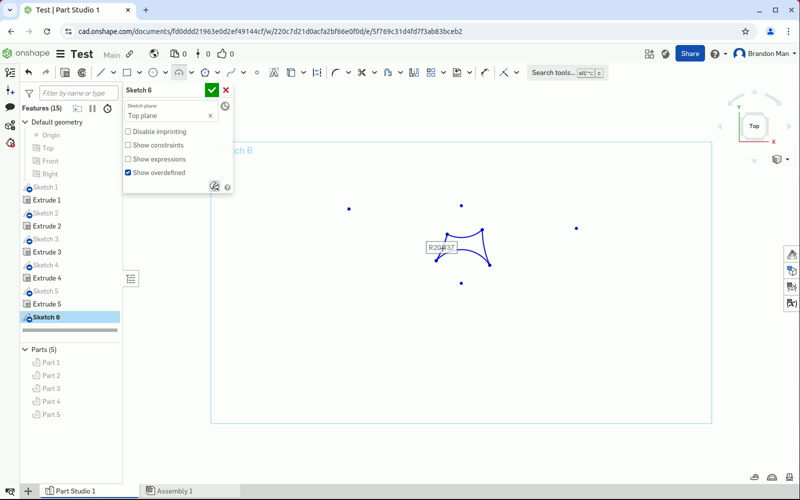
mouse_move(478, 238)
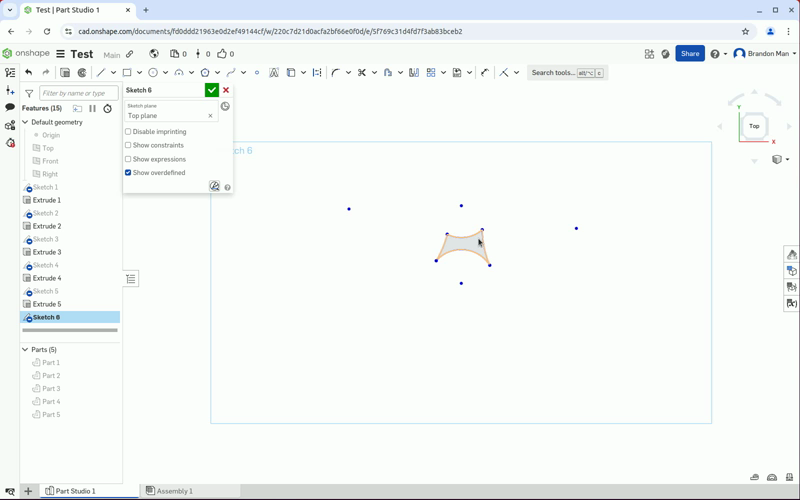
scroll(6)
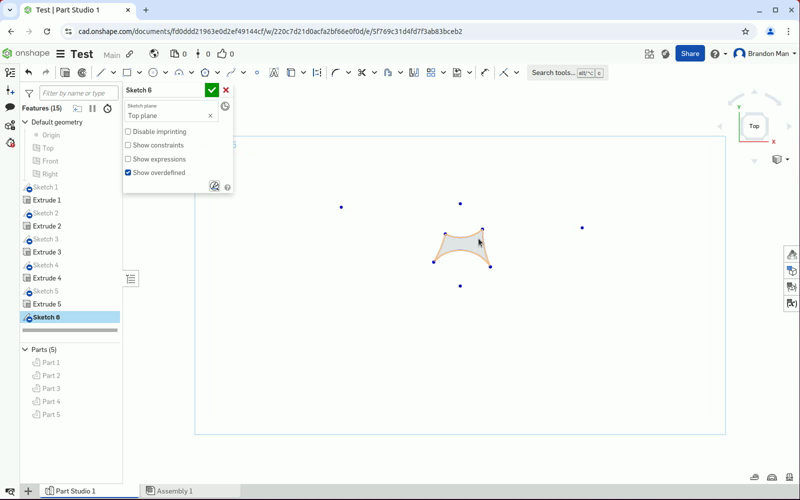
scroll(6)
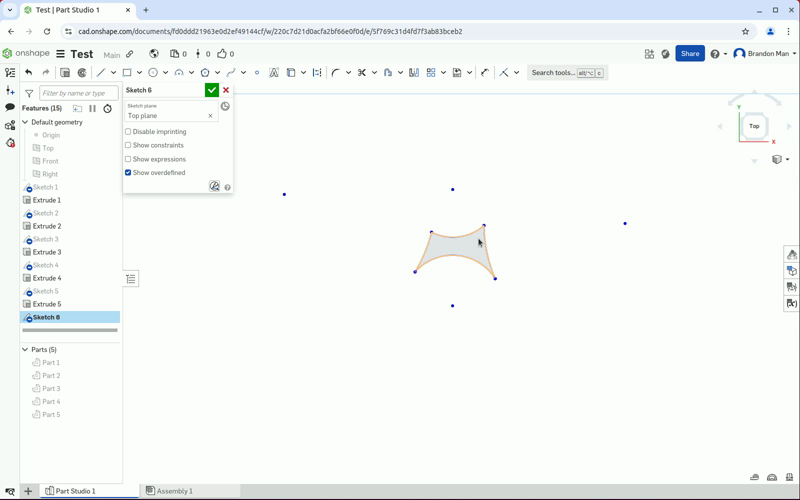
scroll(6)
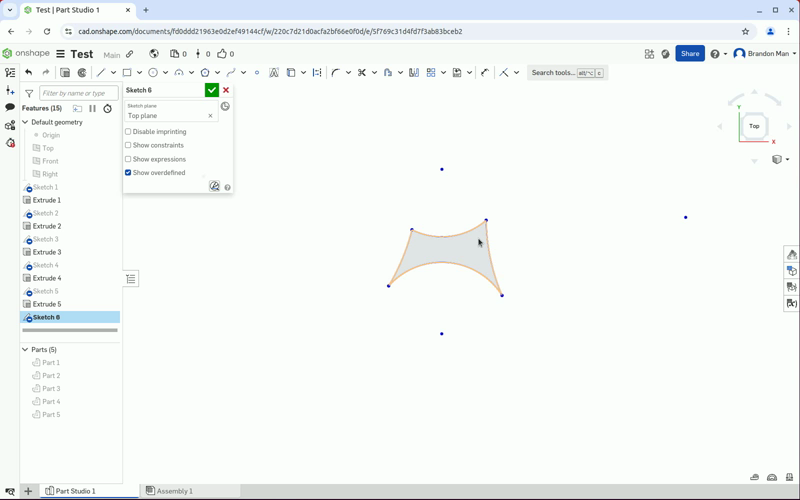
scroll(6)
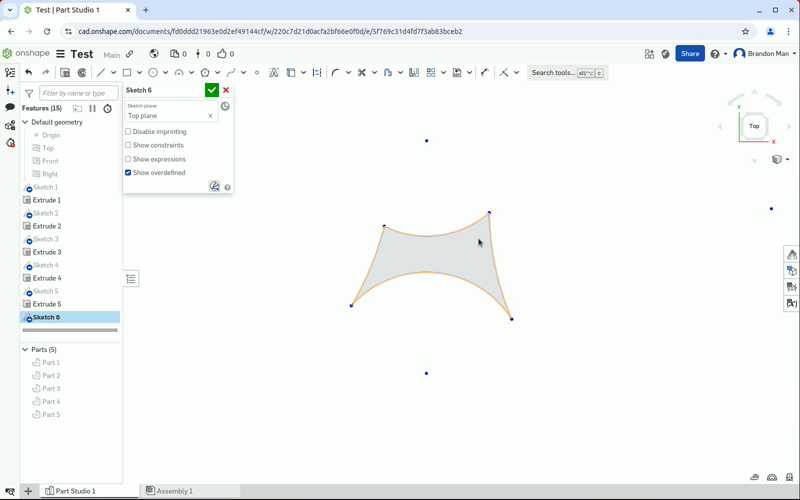
scroll(6)
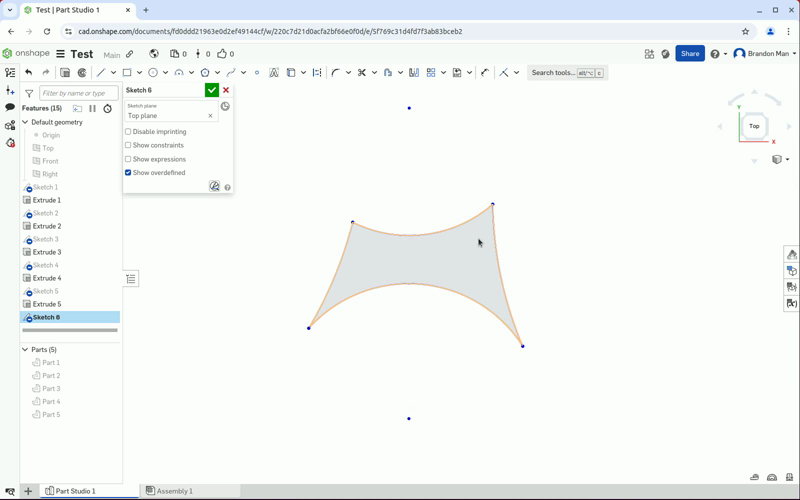
scroll(6)
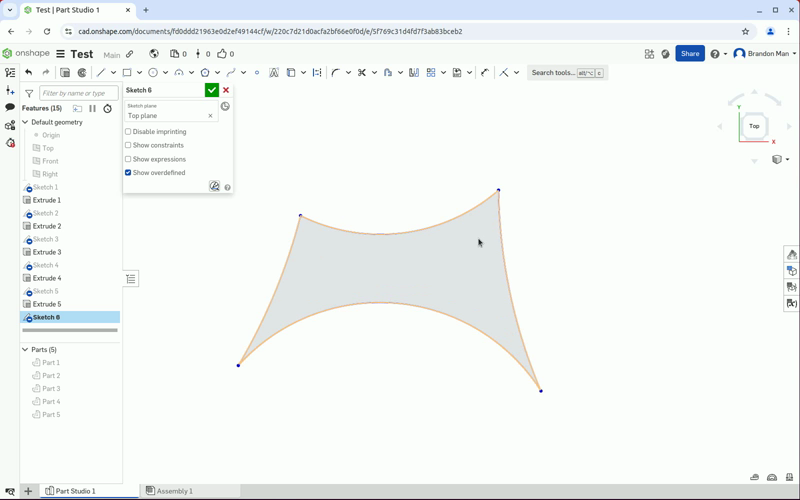
scroll(6)
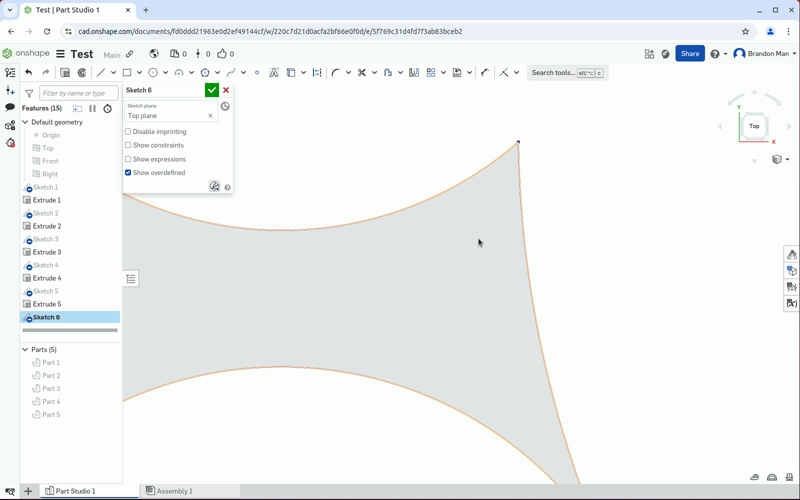
click(478, 238)
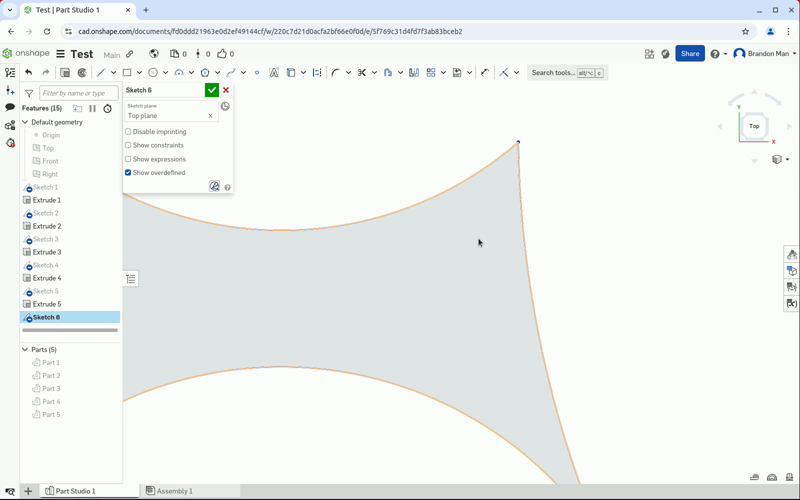
scroll(-6)
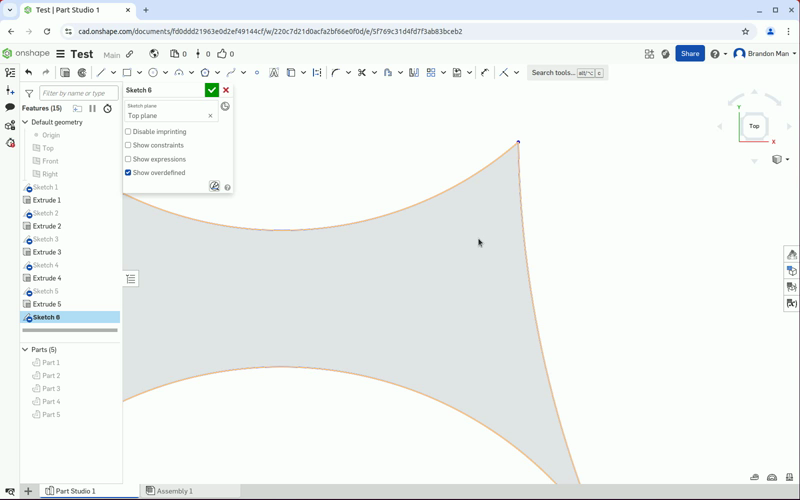
scroll(-6)
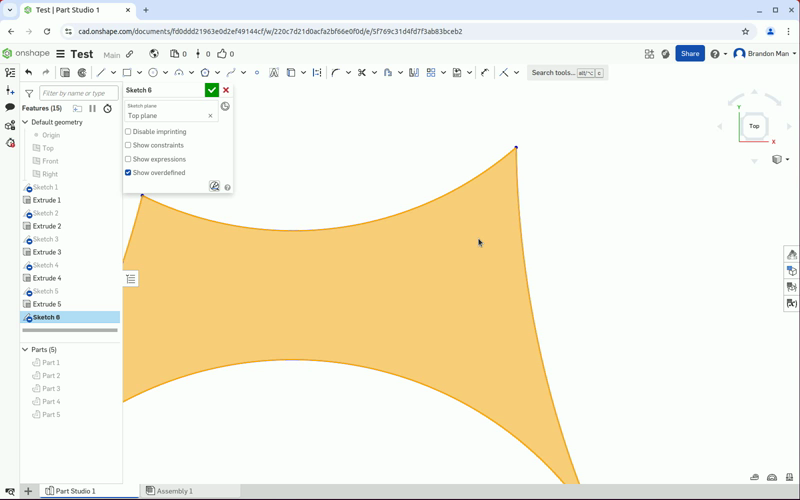
scroll(-6)
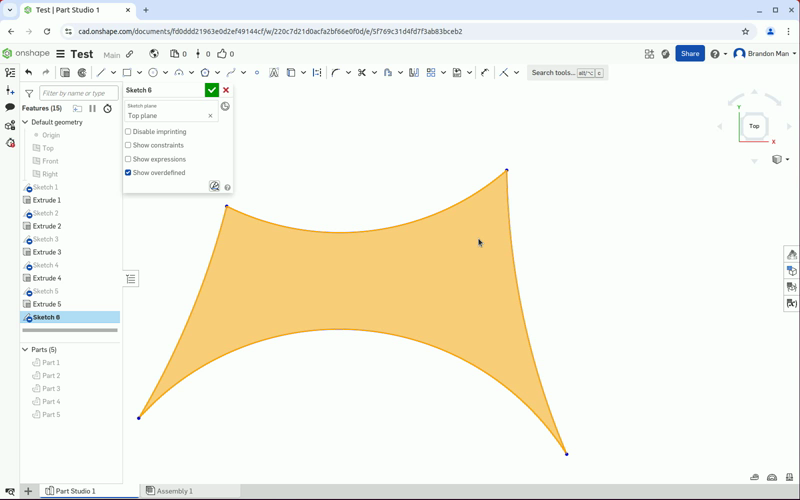
scroll(-6)
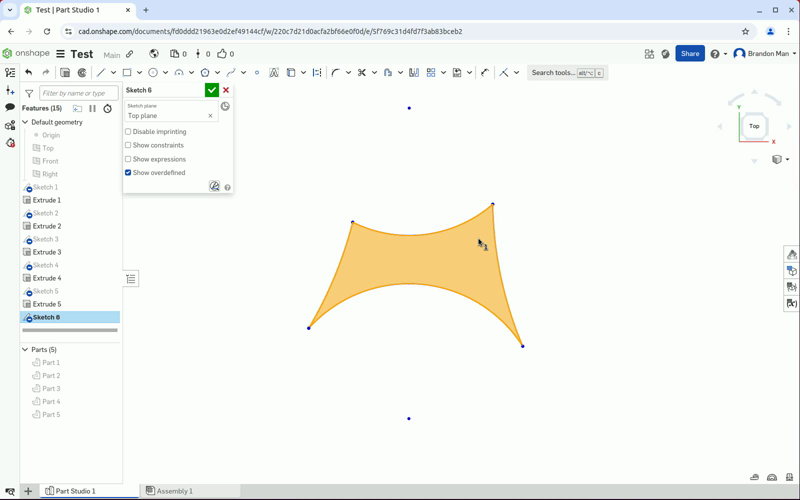
scroll(-6)
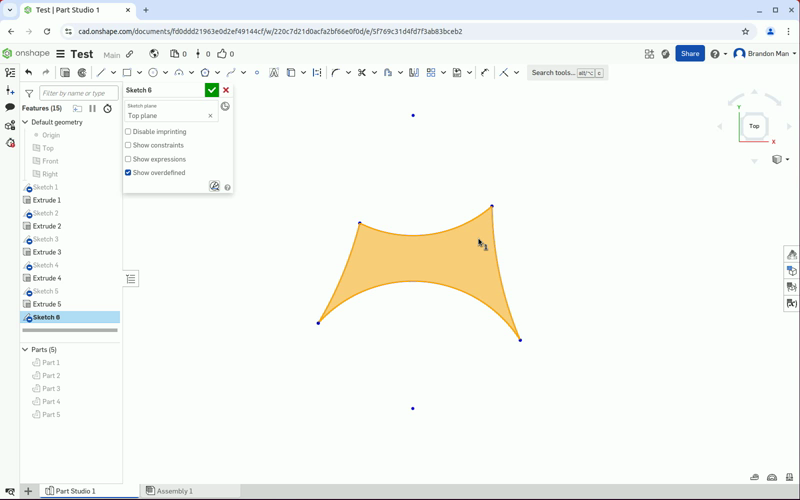
scroll(-6)
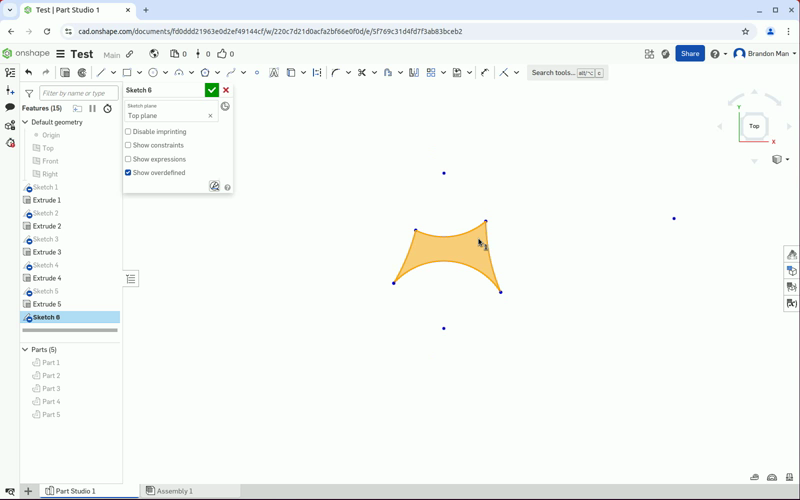
scroll(-6)
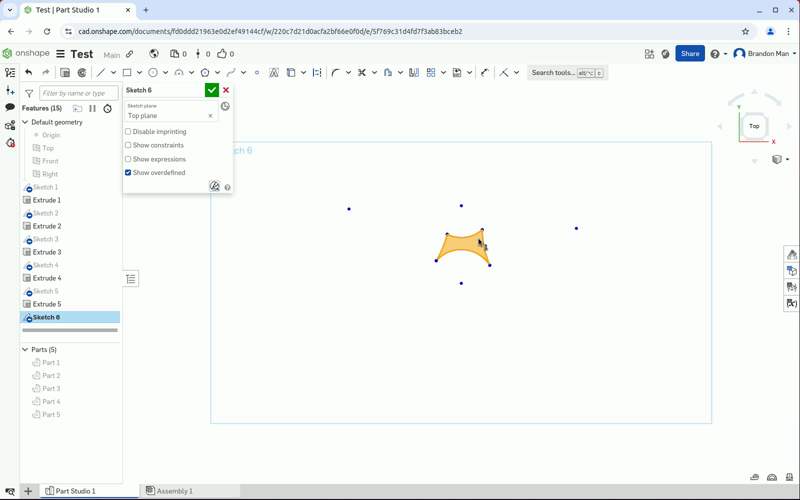
mouse_move(73, 352)
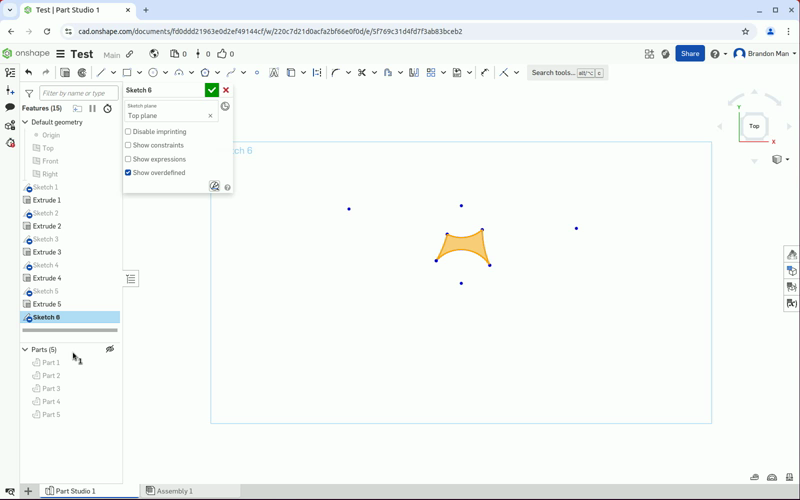
key(shift+y)
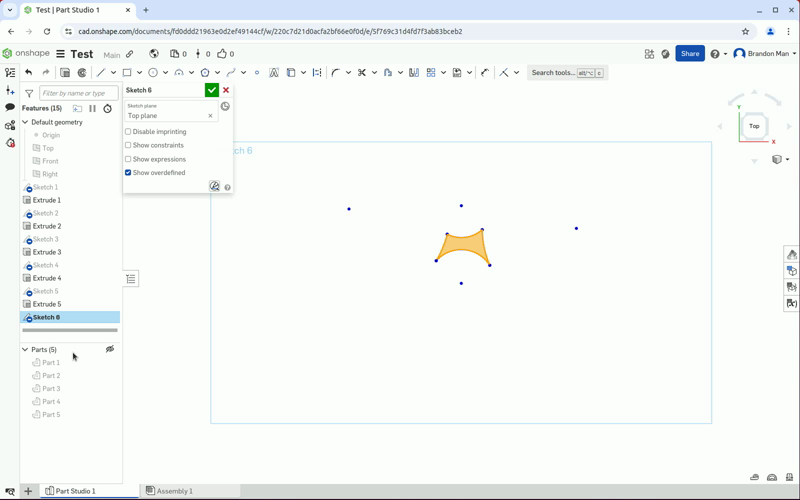
key(shift+e)
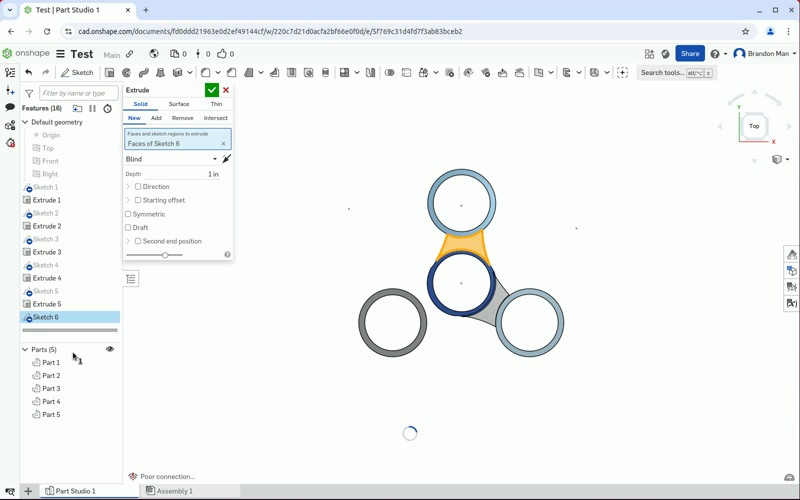
mouse_move(143, 106)
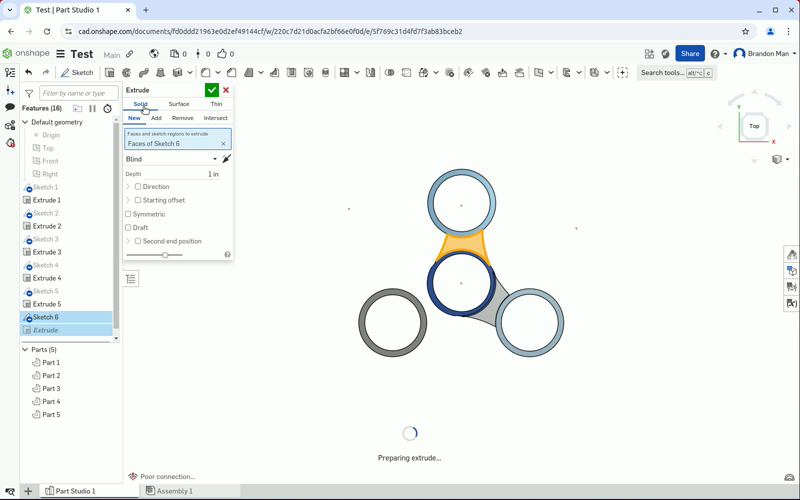
click(143, 106)
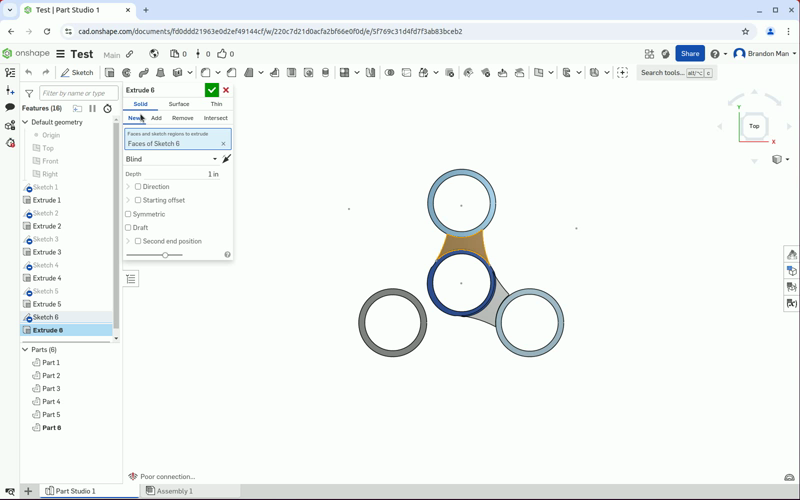
mouse_move(137, 120)
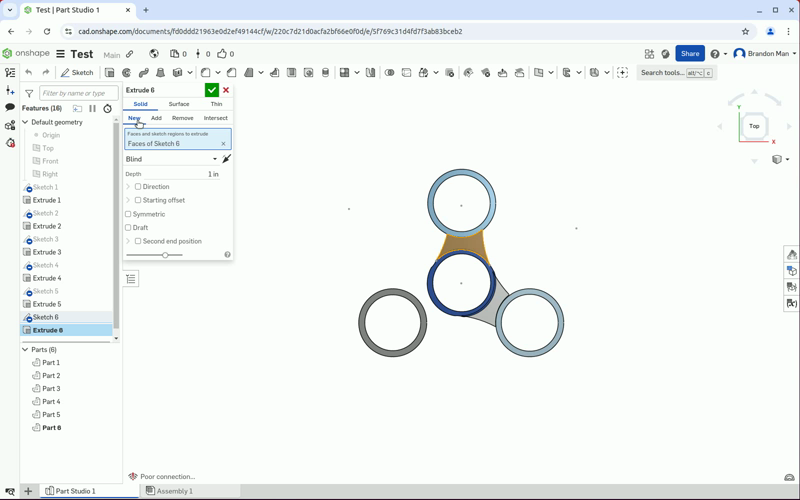
click(137, 120)
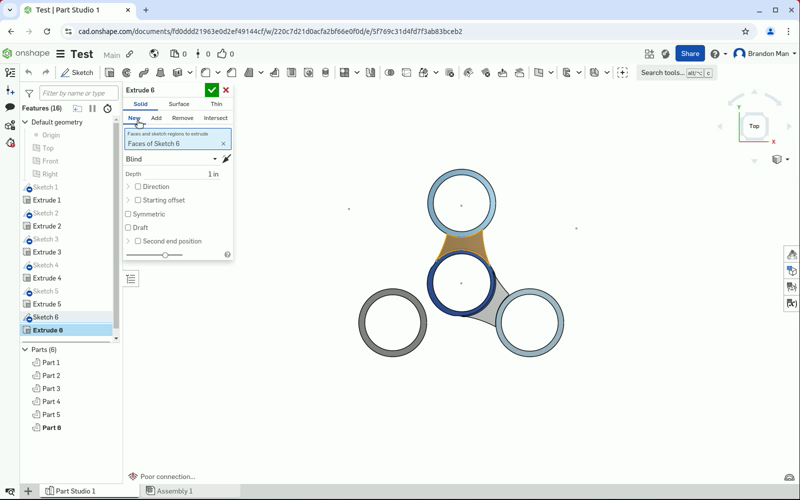
key(tab, 4)
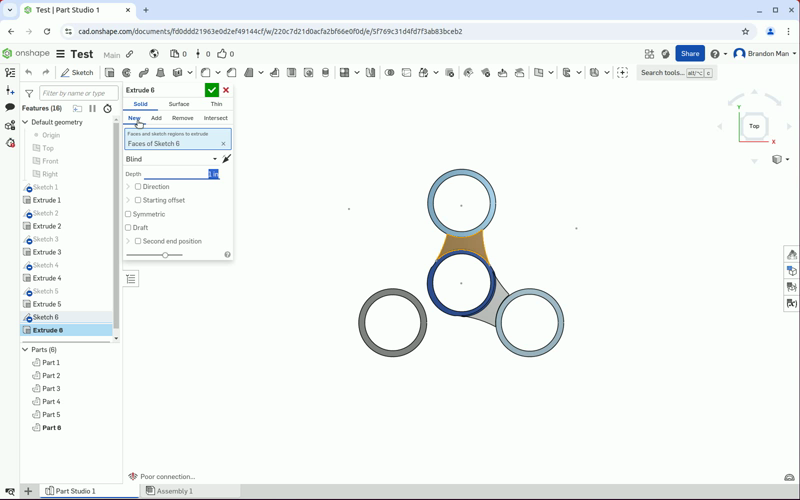
text(3.611)
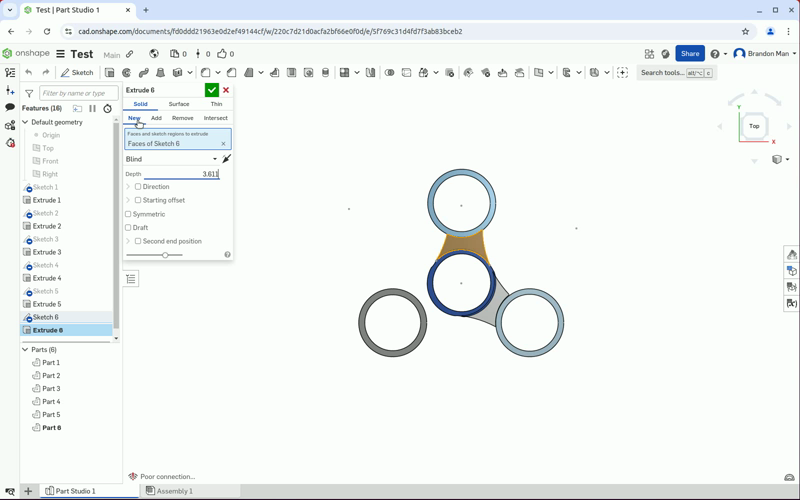
key(enter)
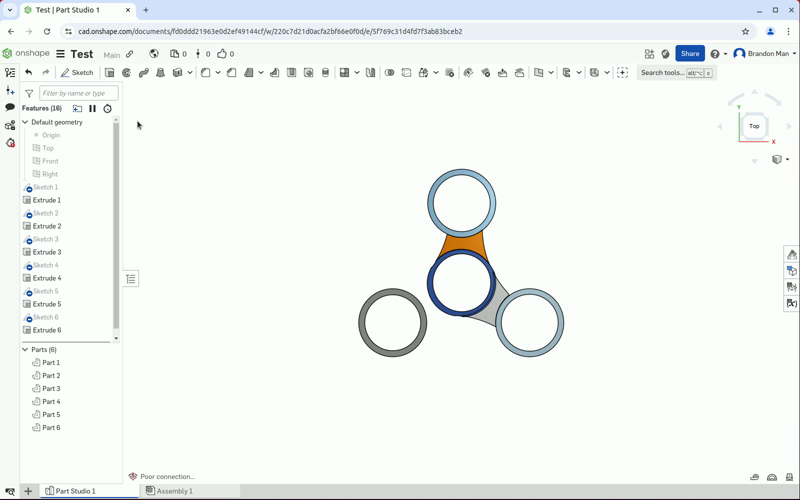
key(shift+h)
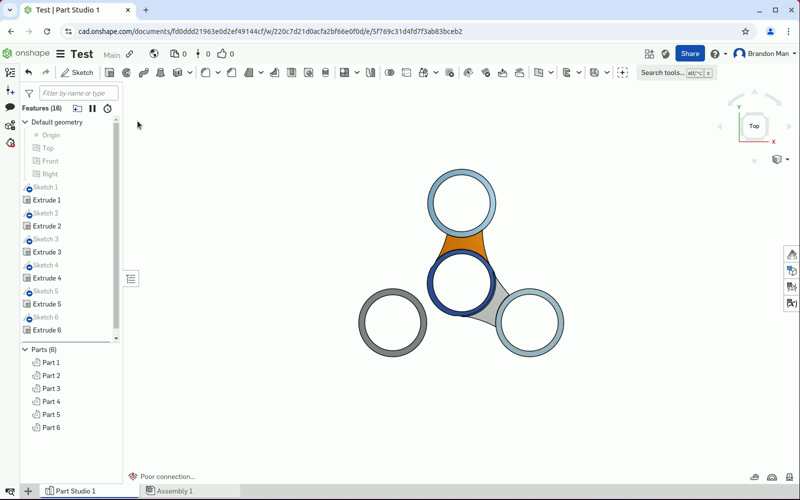
key(shift+h)
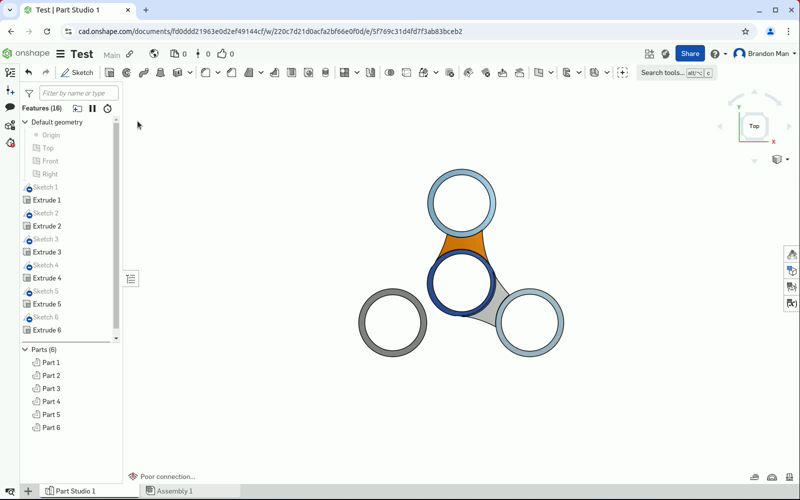
mouse_move(69, 189)
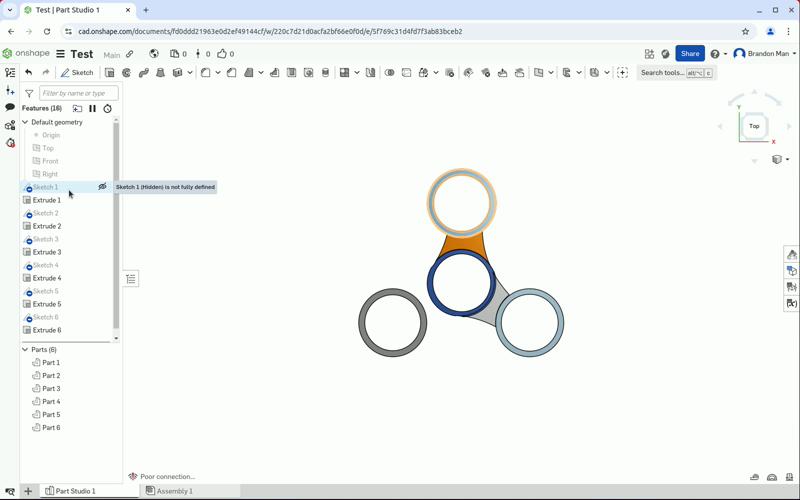
click(69, 189)
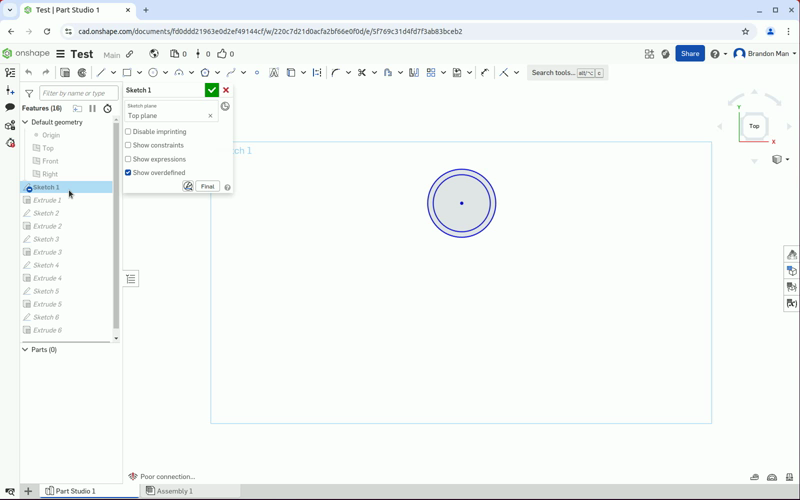
mouse_move(229, 92)
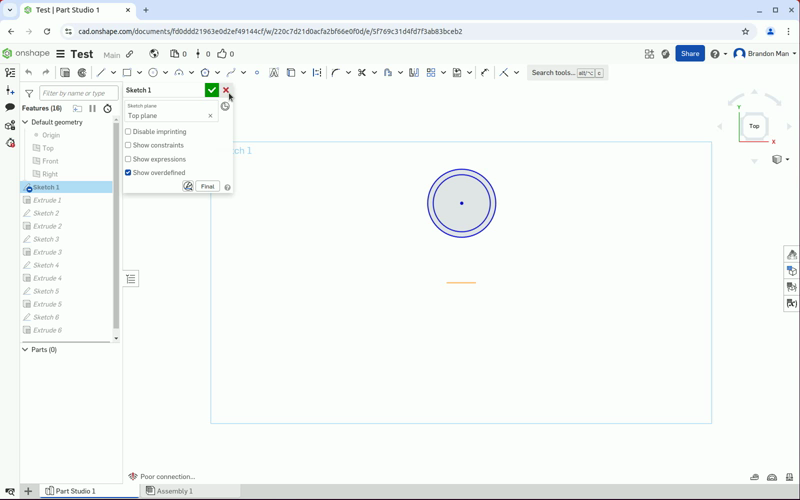
click(229, 92)
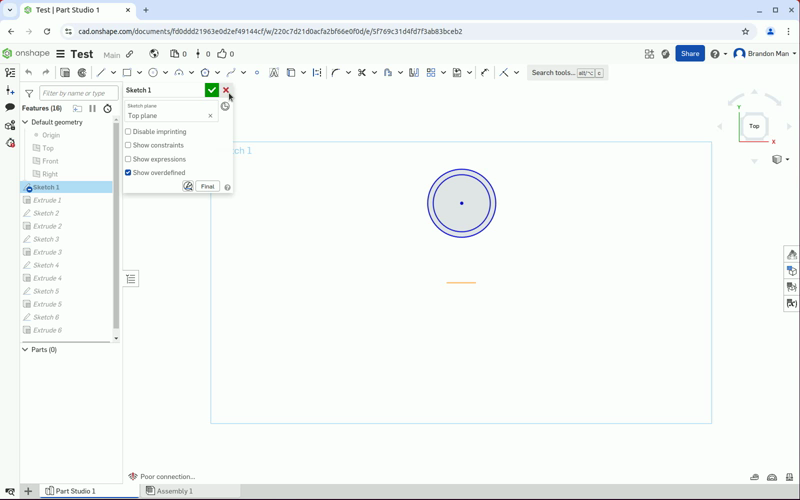
key(shift+s)
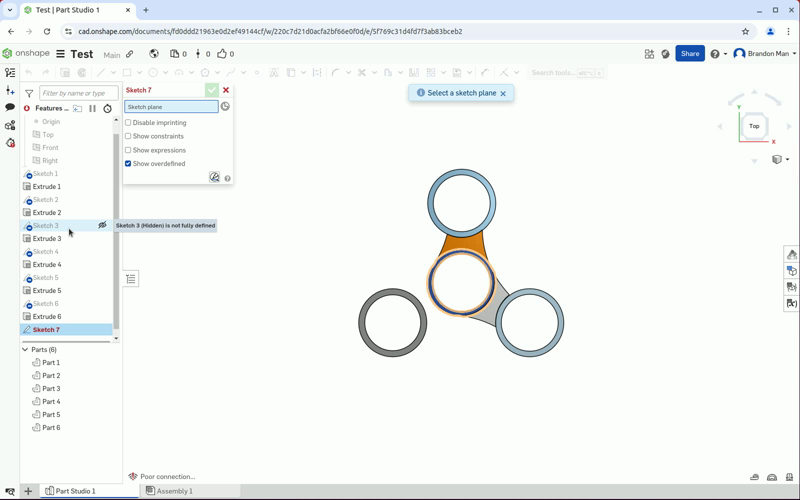
scroll(3)
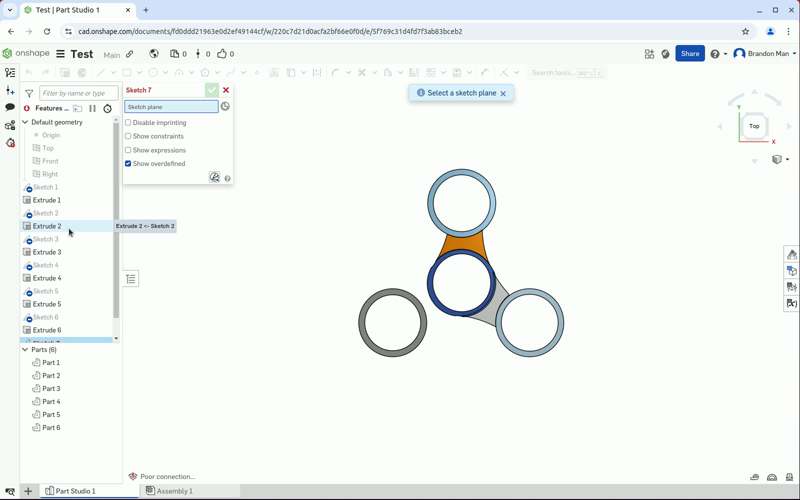
mouse_move(69, 150)
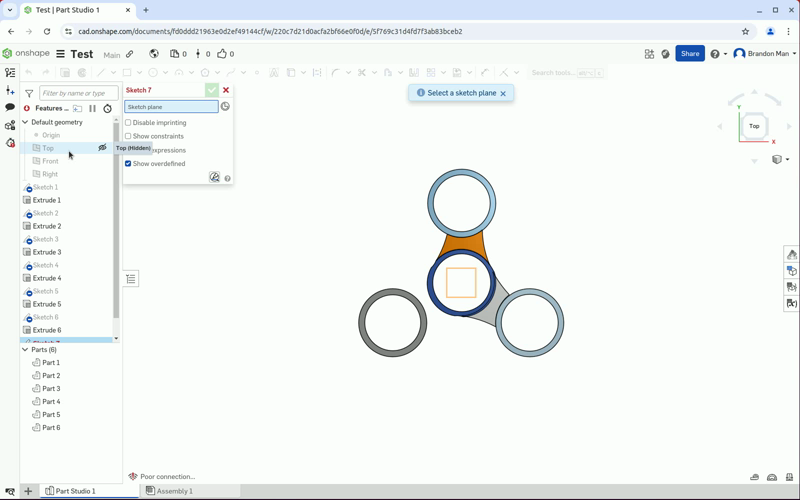
click(69, 150)
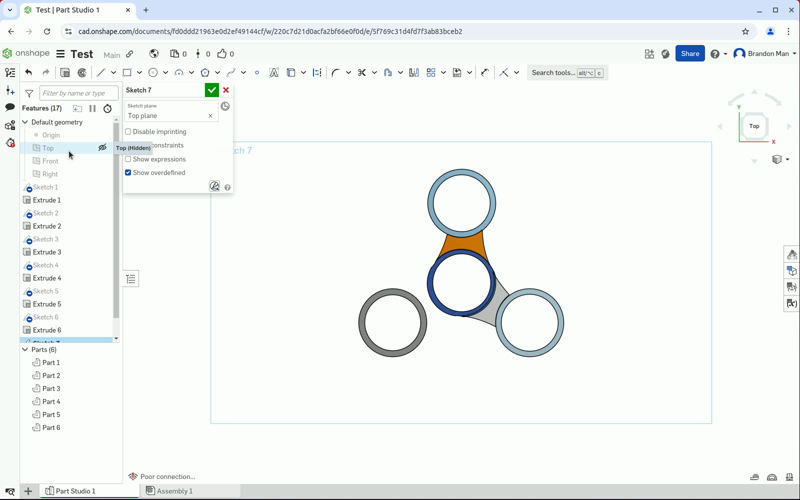
mouse_move(73, 352)
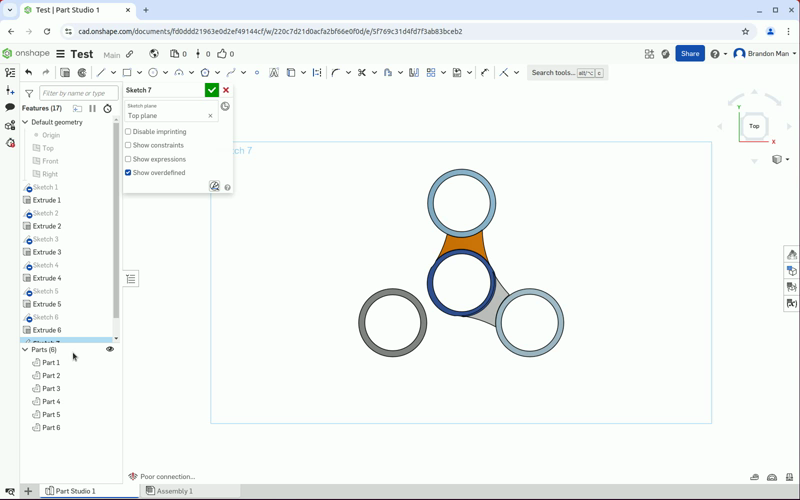
key(y)
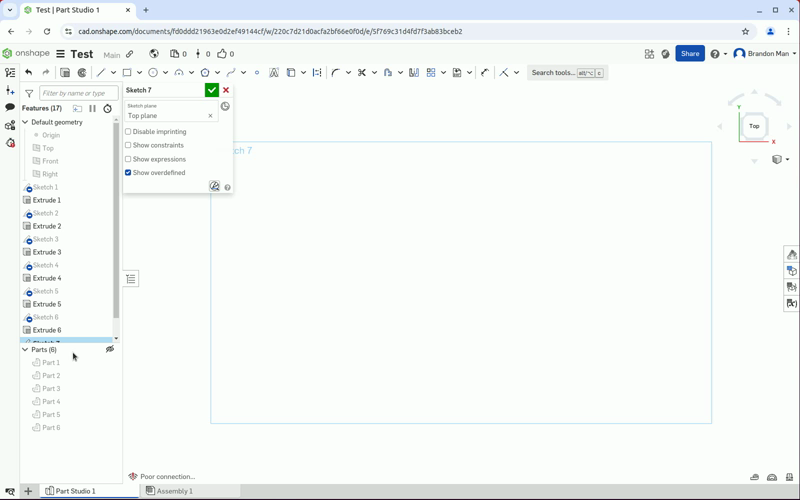
key(a)
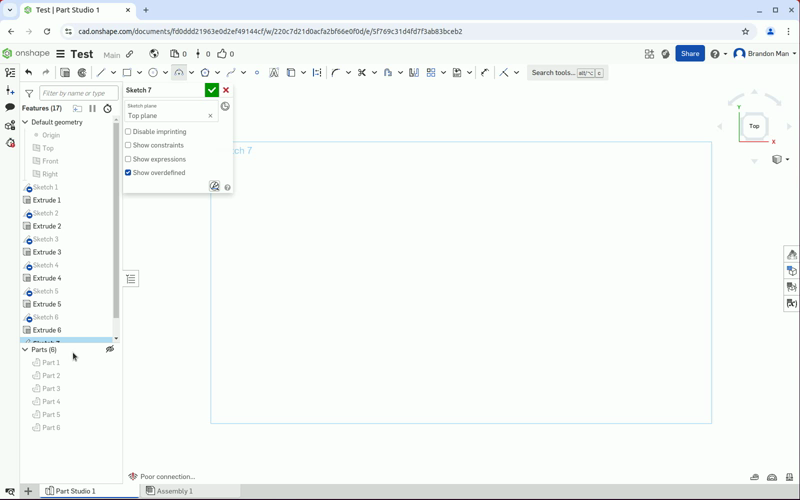
key_down(shift)
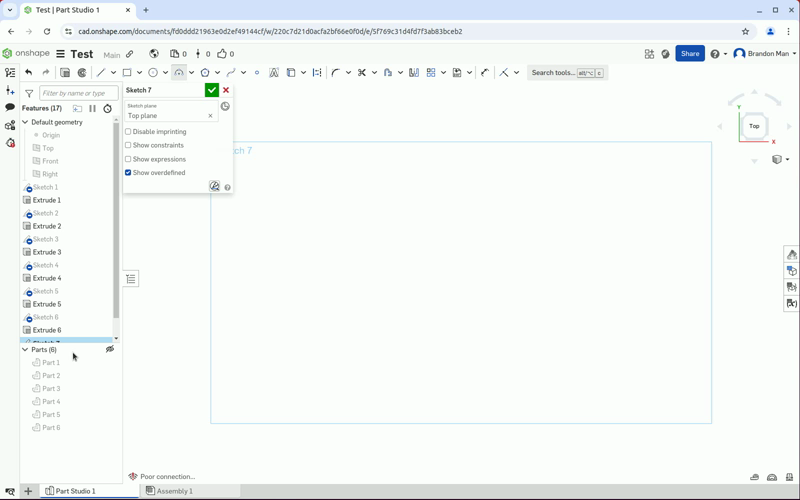
mouse_move(404, 291)
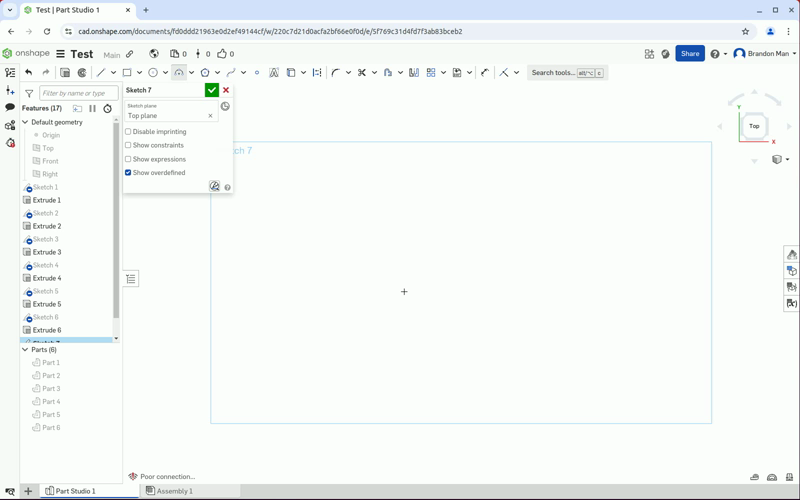
click(404, 291)
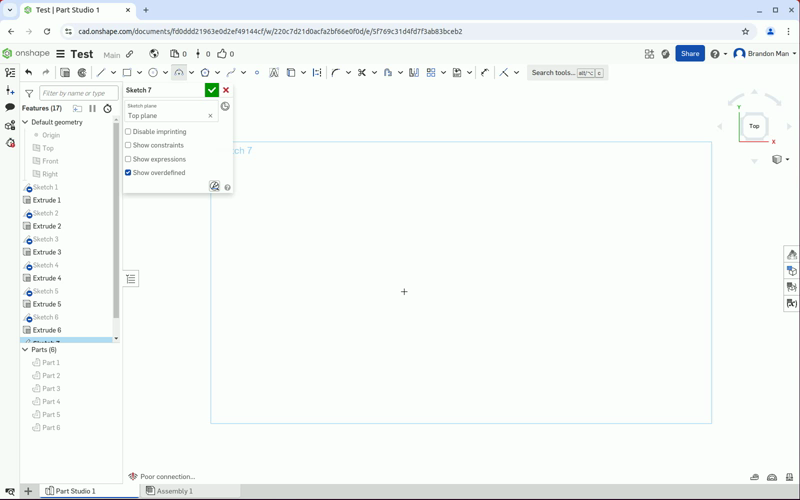
key_up(shift)
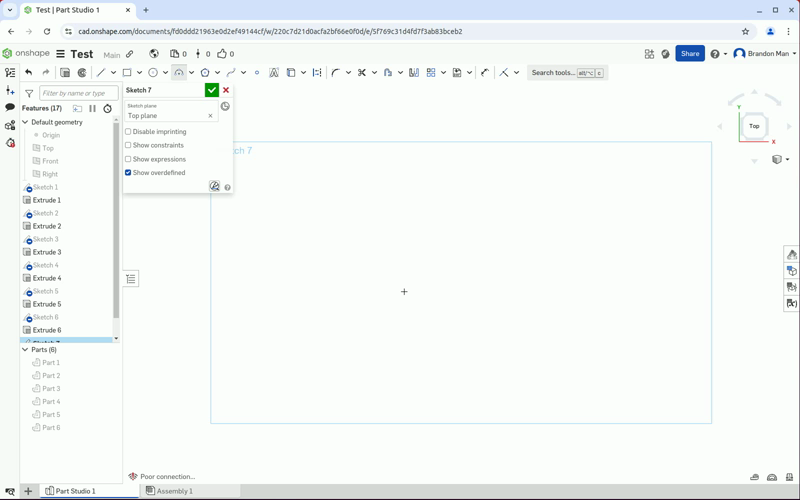
key_down(shift)
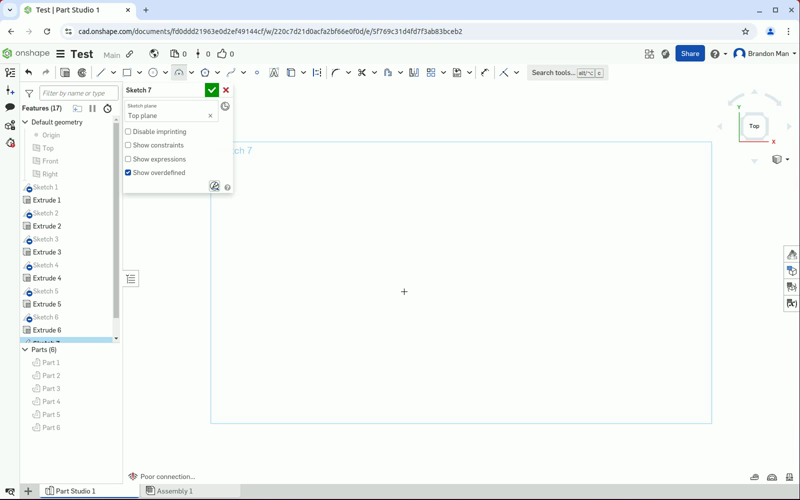
mouse_move(425, 318)
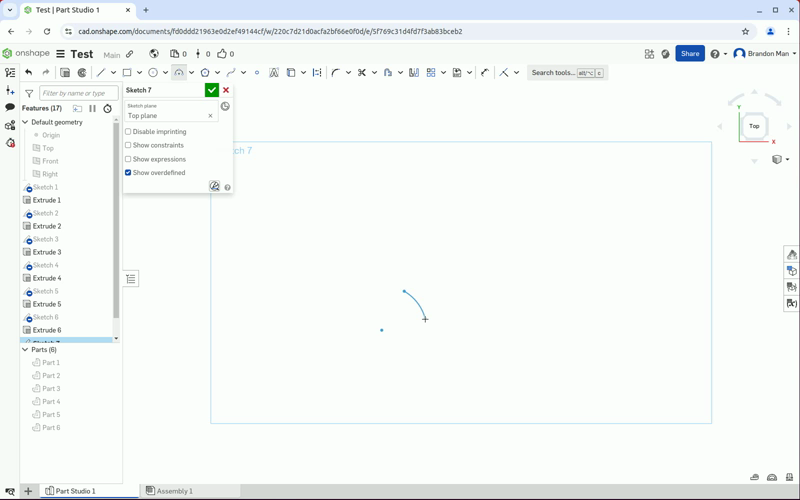
click(425, 318)
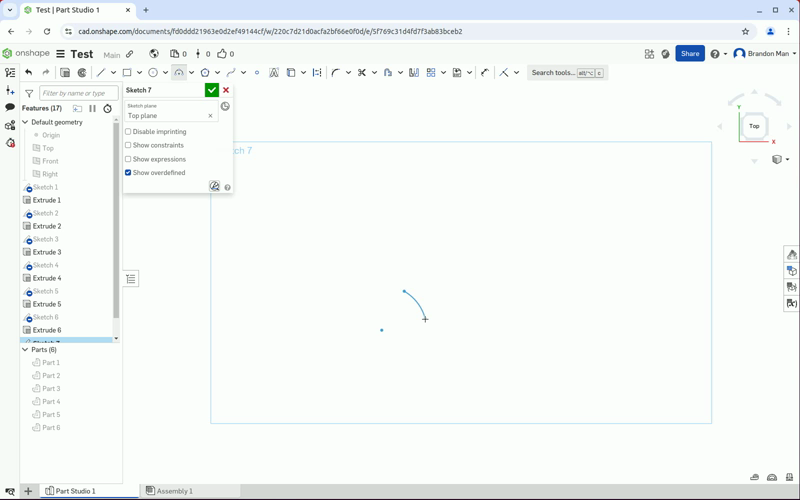
mouse_move(418, 302)
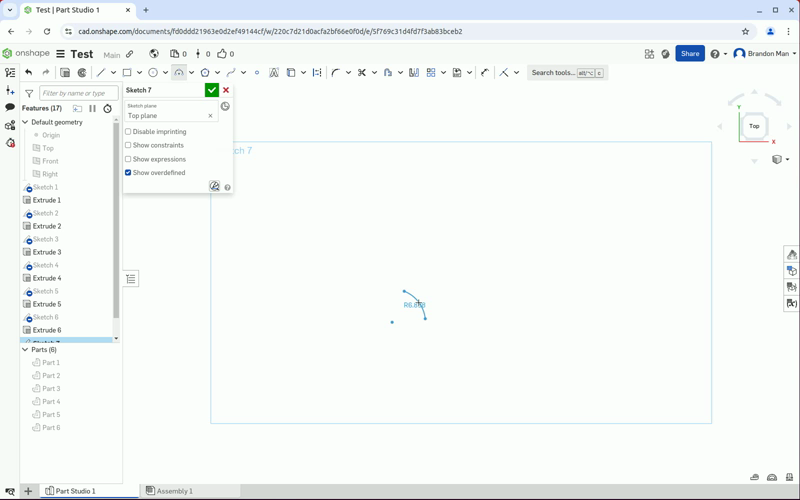
click(418, 302)
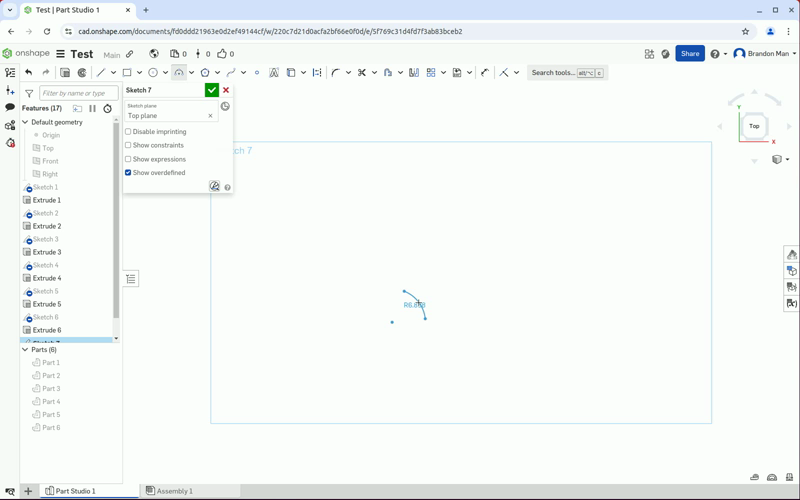
key_up(shift)
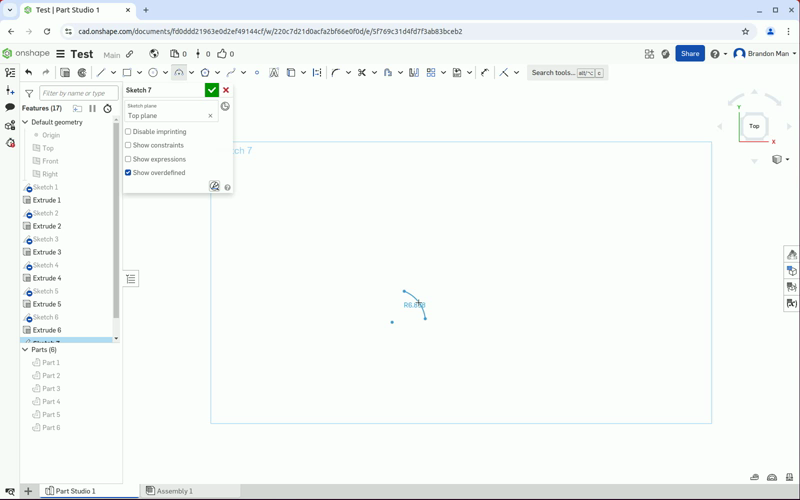
mouse_move(425, 318)
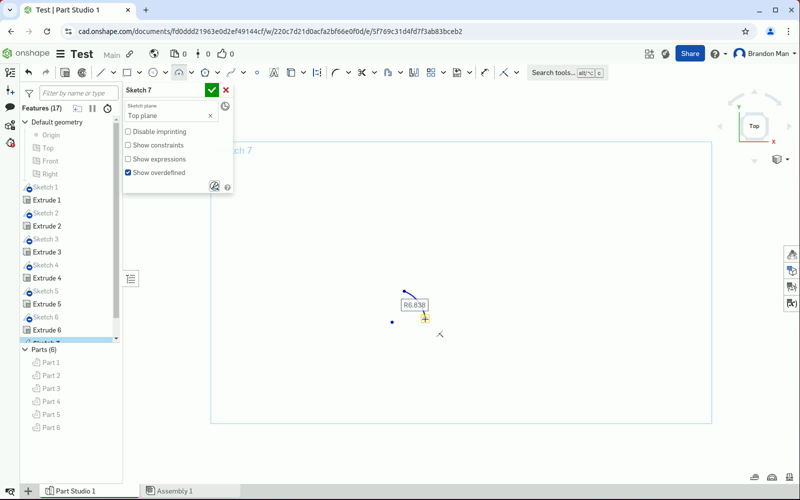
click(425, 318)
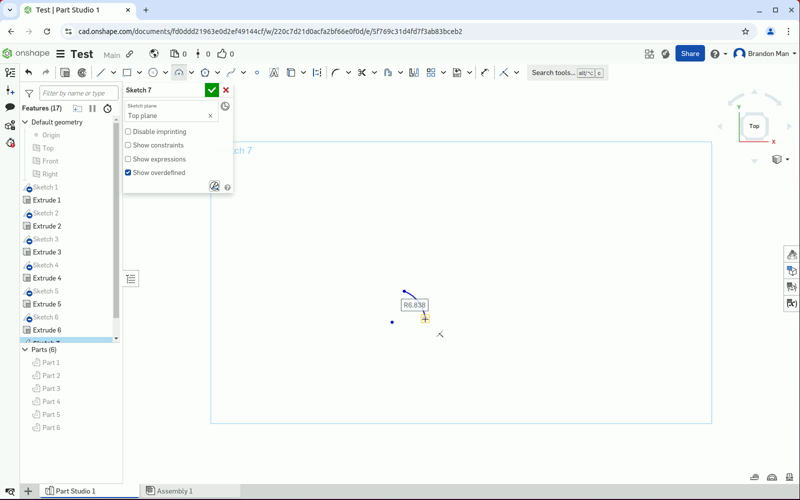
key_down(shift)
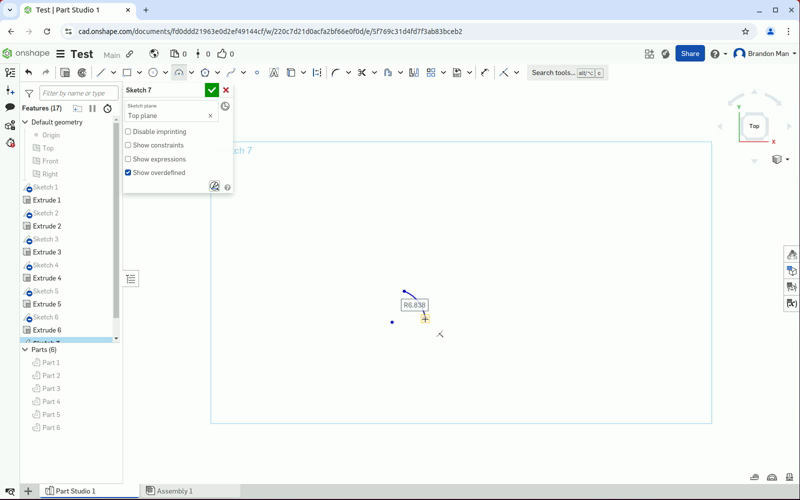
mouse_move(454, 315)
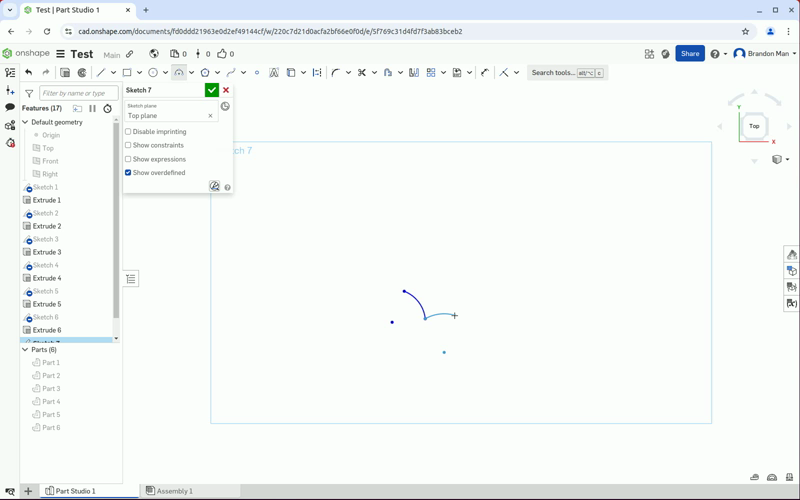
click(454, 315)
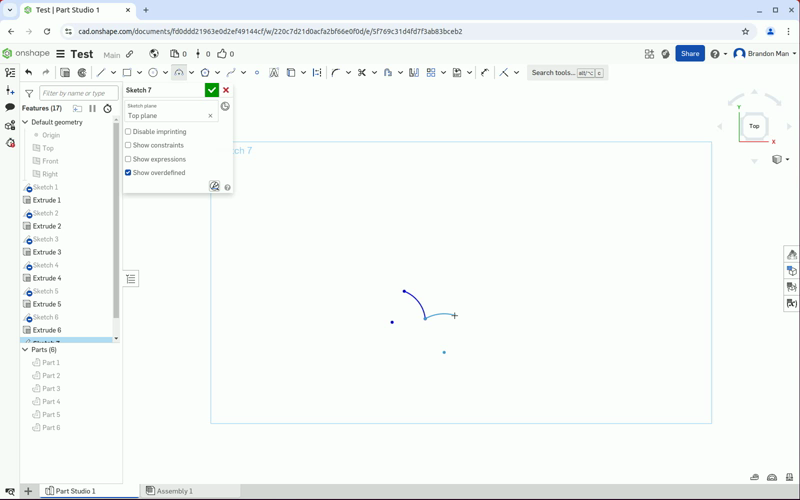
mouse_move(439, 316)
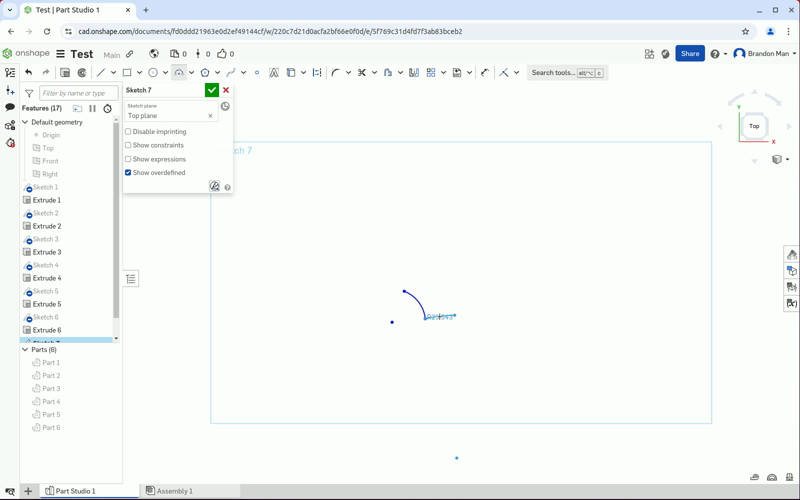
click(439, 316)
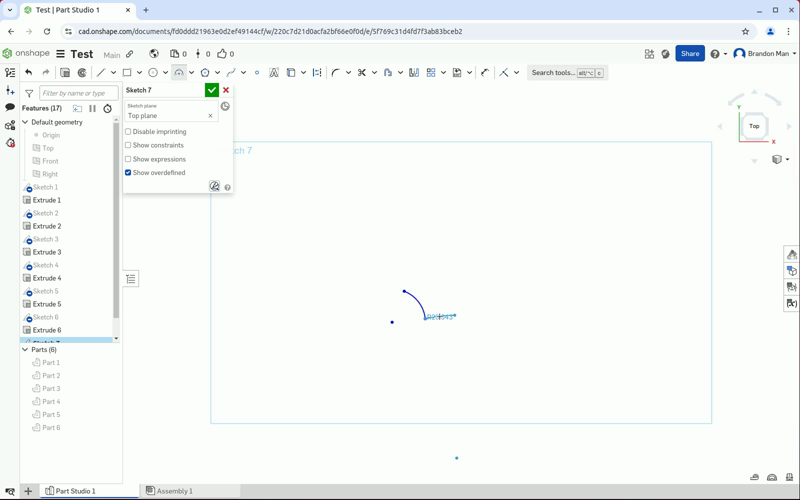
key_up(shift)
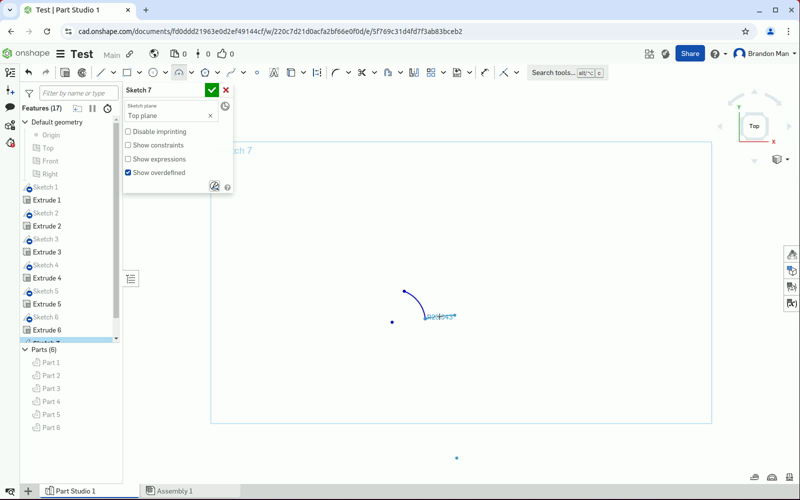
mouse_move(454, 315)
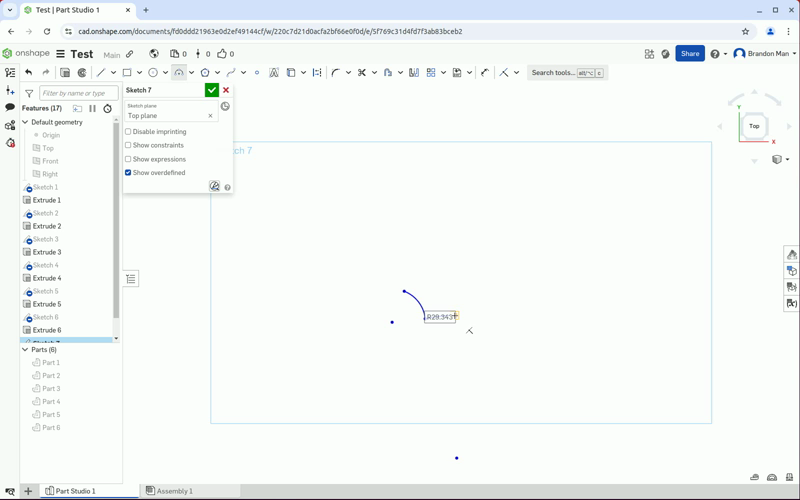
click(454, 315)
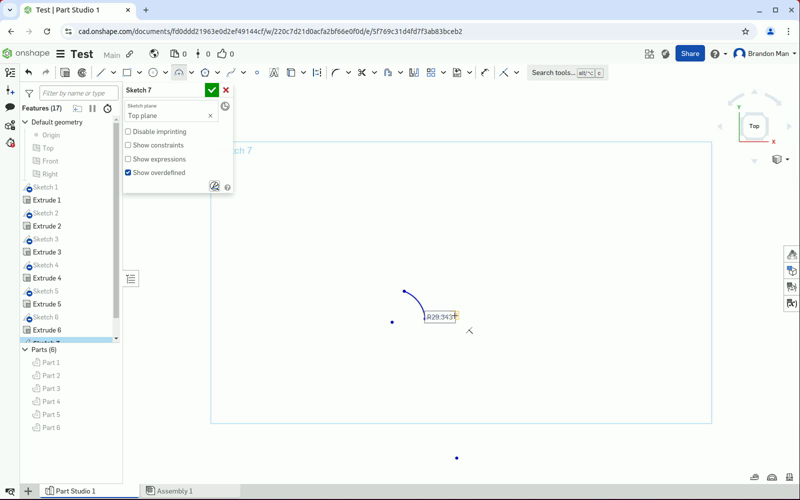
key_down(shift)
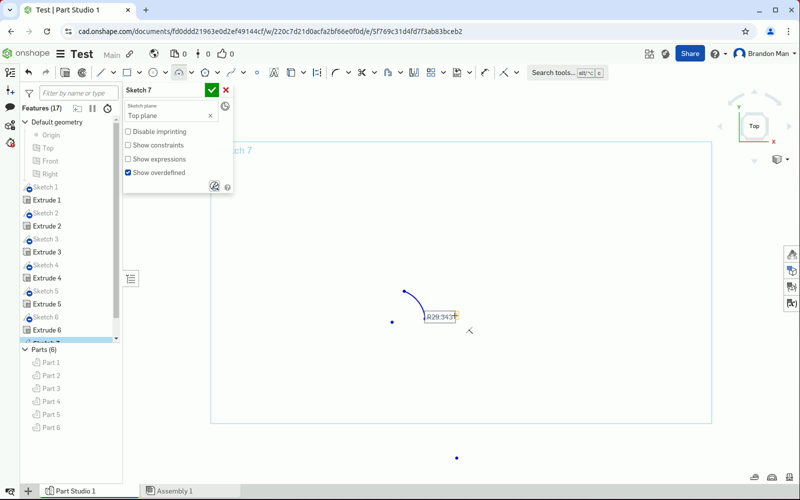
mouse_move(431, 267)
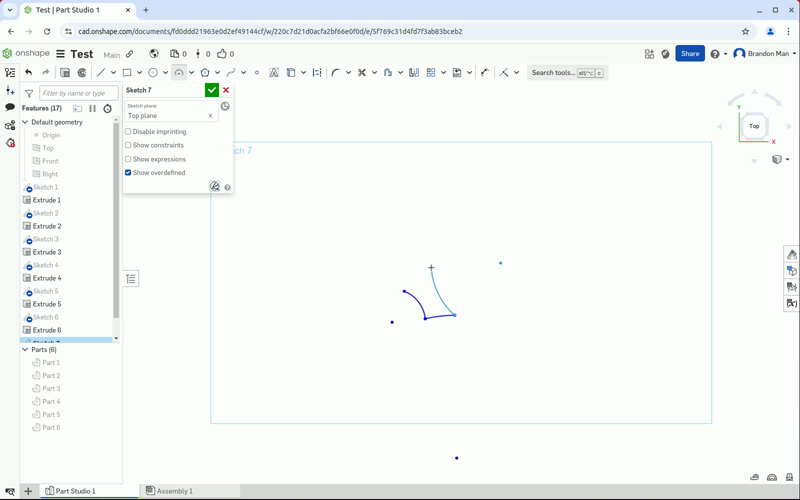
click(431, 267)
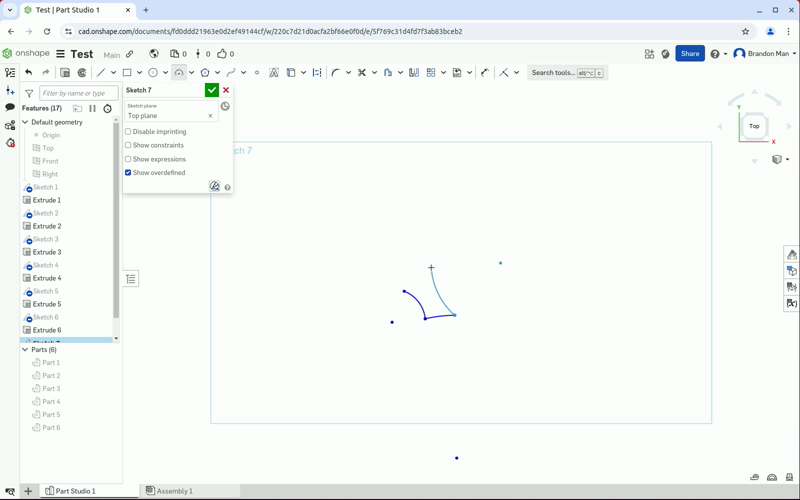
mouse_move(430, 297)
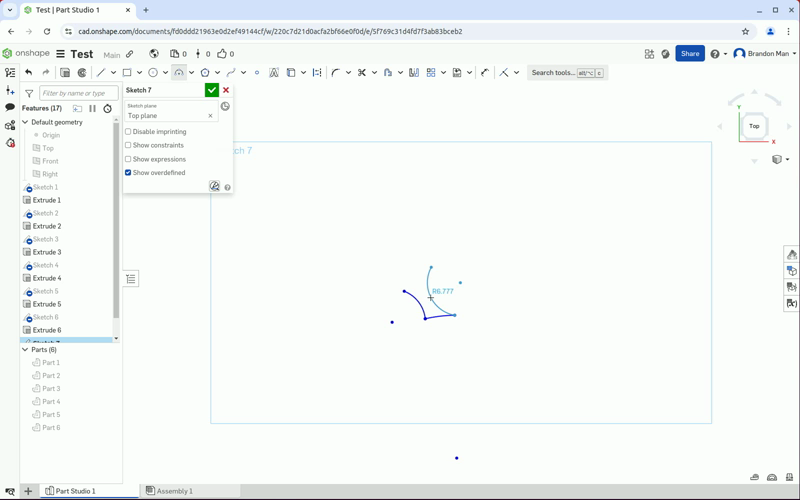
click(430, 297)
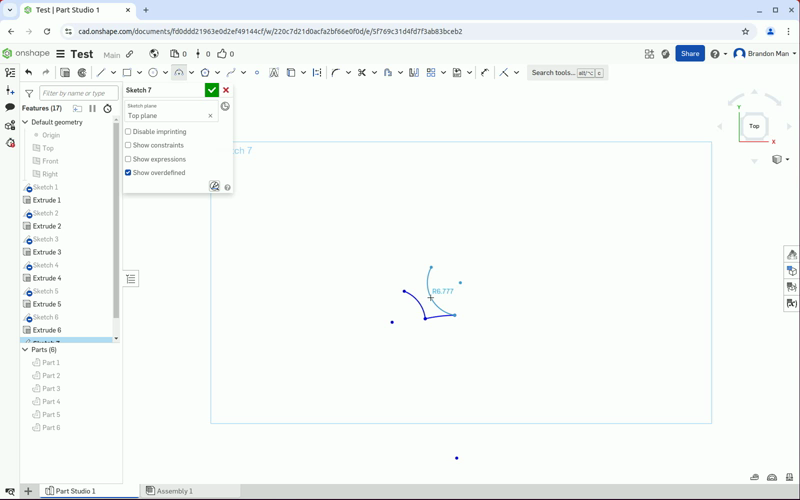
key_up(shift)
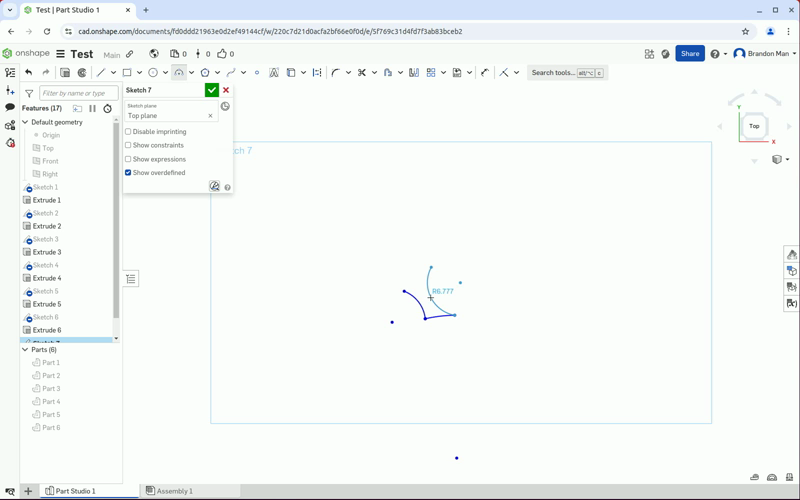
mouse_move(431, 267)
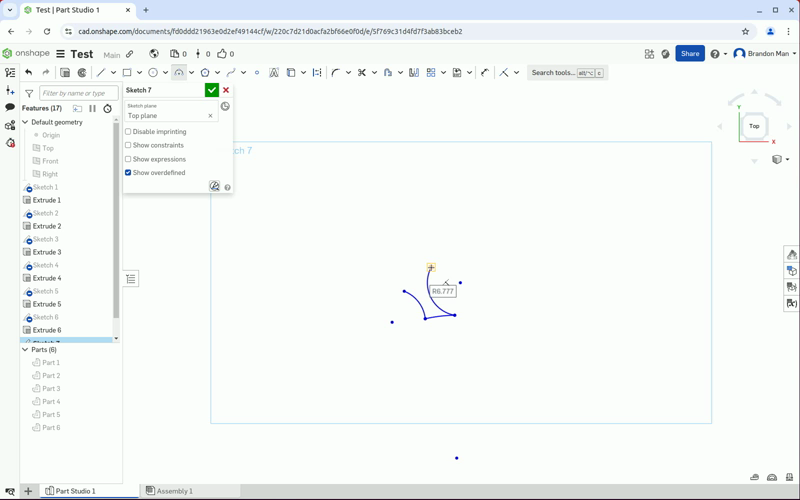
click(431, 267)
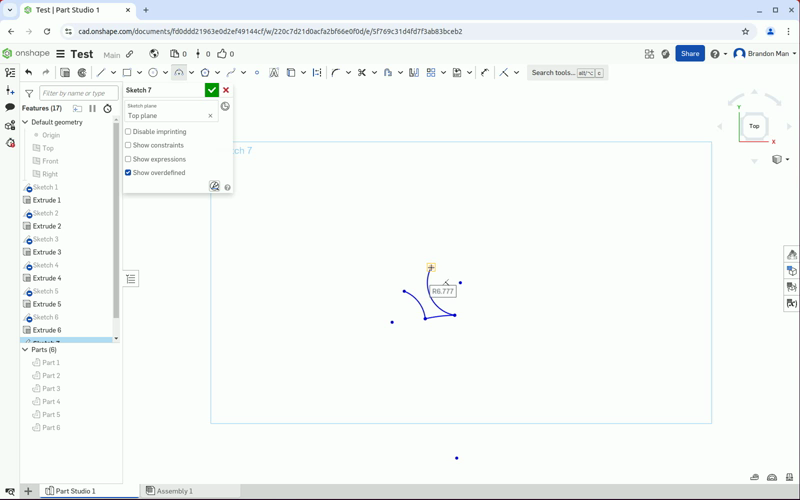
mouse_move(404, 291)
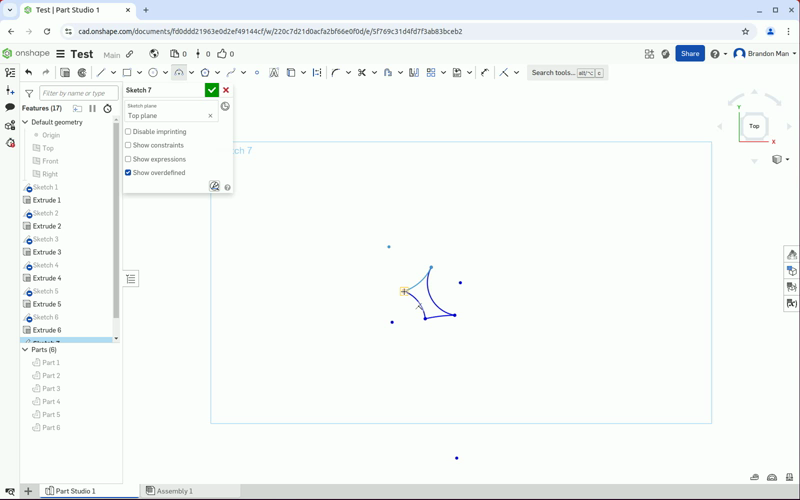
click(404, 291)
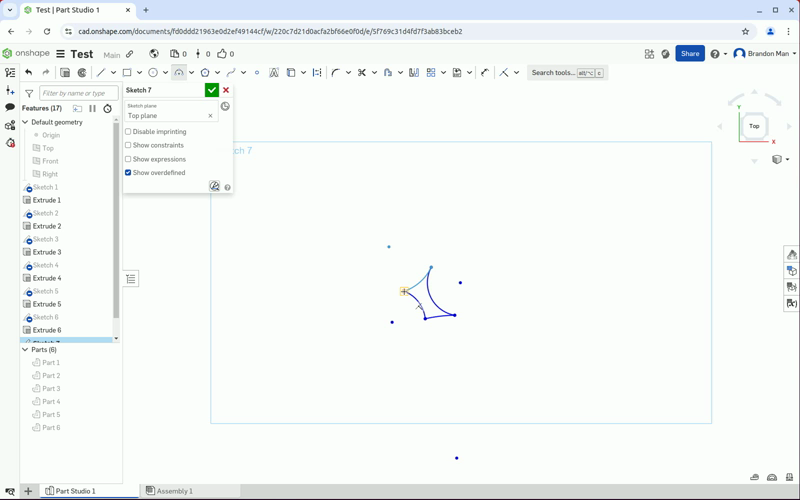
key_down(shift)
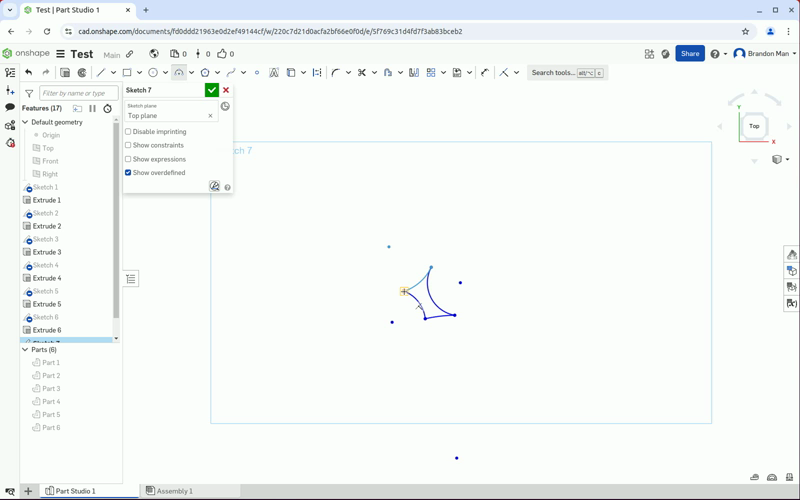
mouse_move(419, 280)
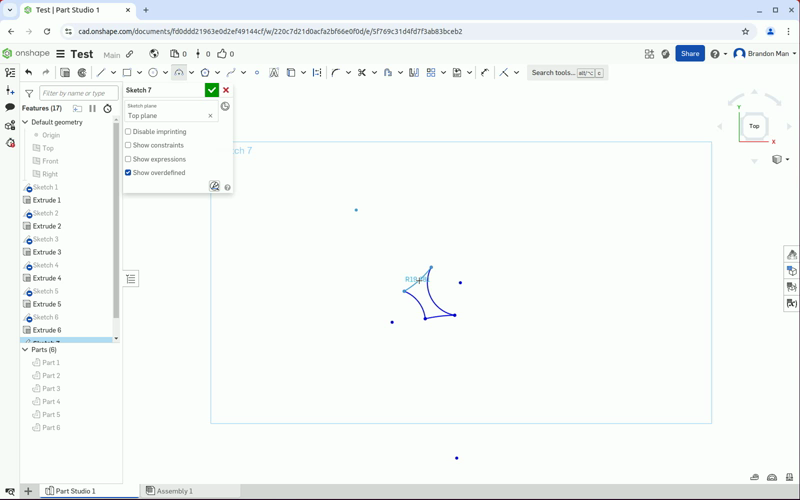
click(419, 280)
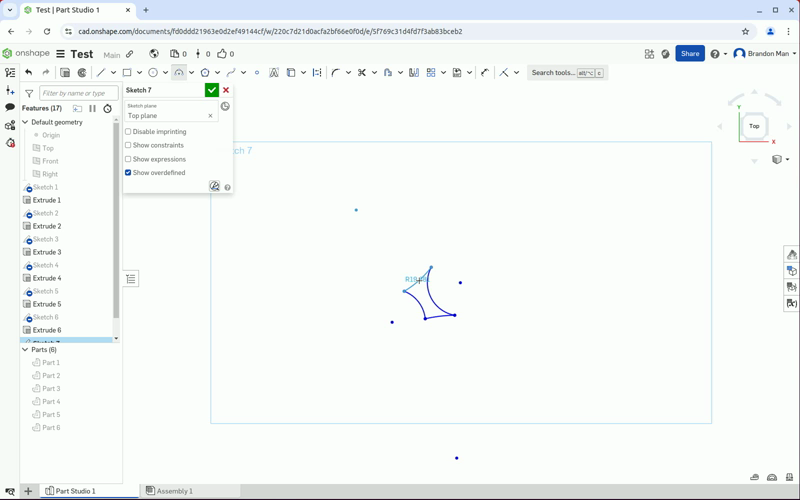
key_up(shift)
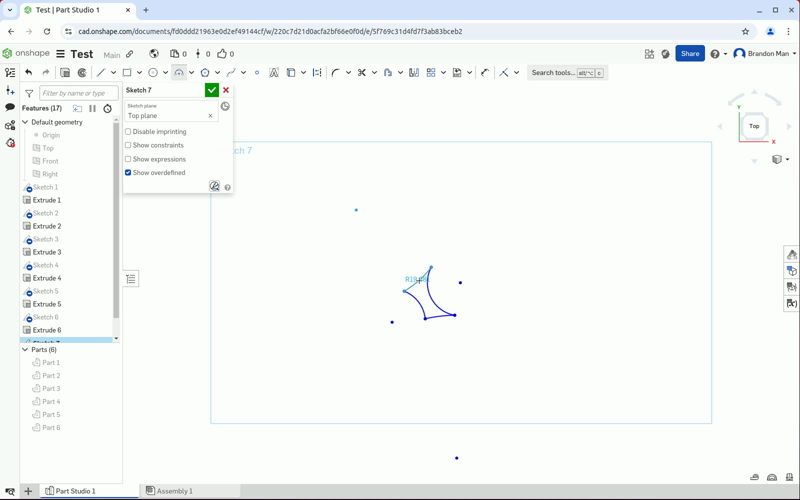
key(esc)
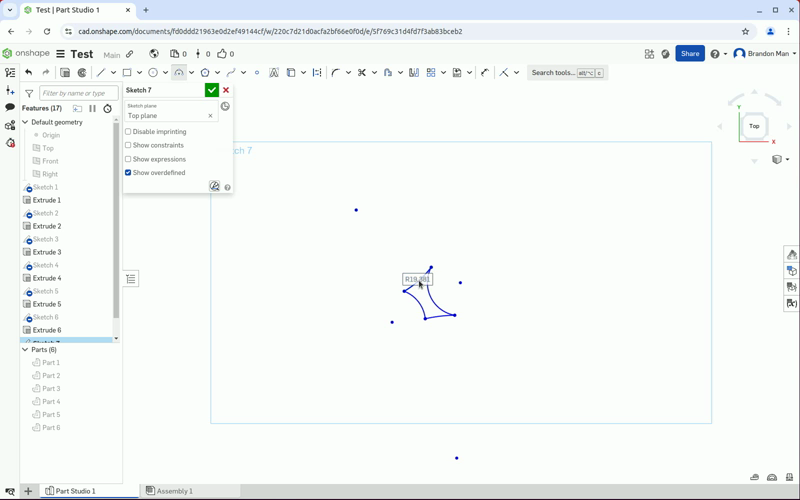
mouse_move(412, 291)
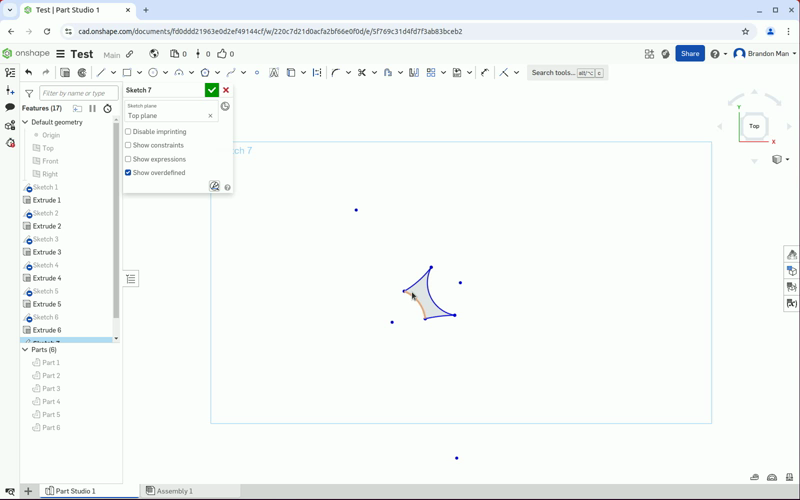
scroll(6)
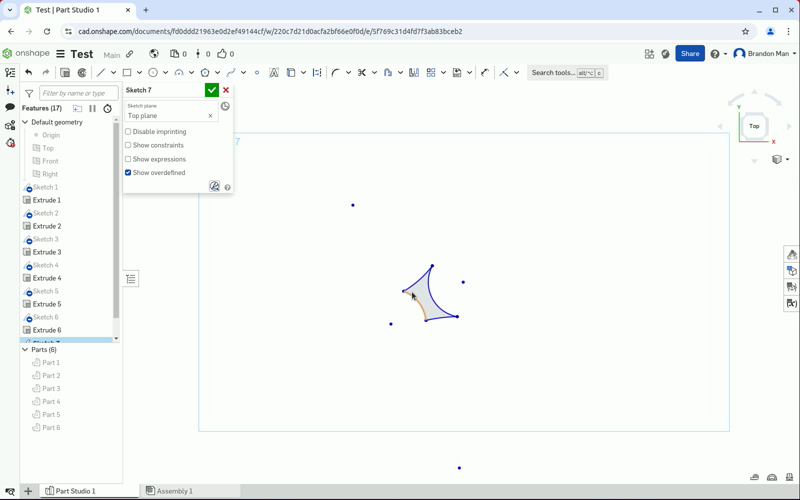
scroll(6)
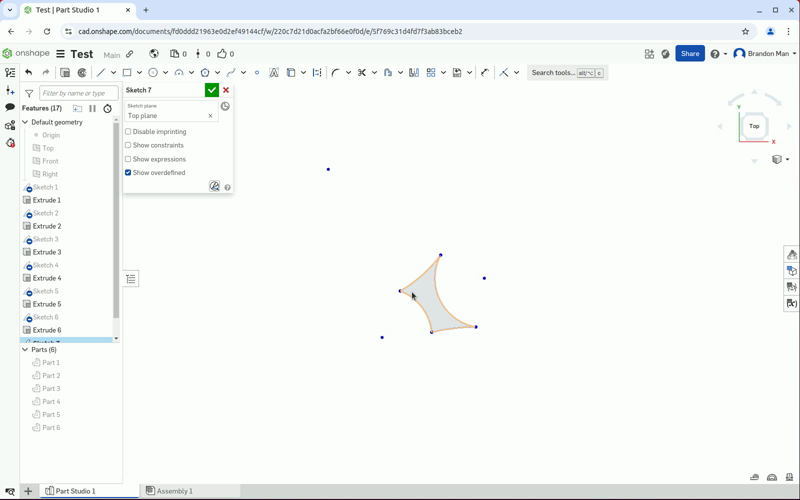
scroll(6)
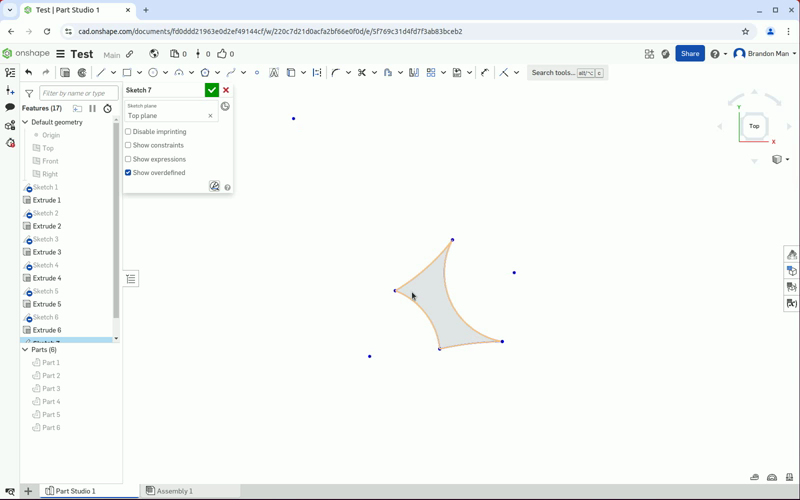
scroll(6)
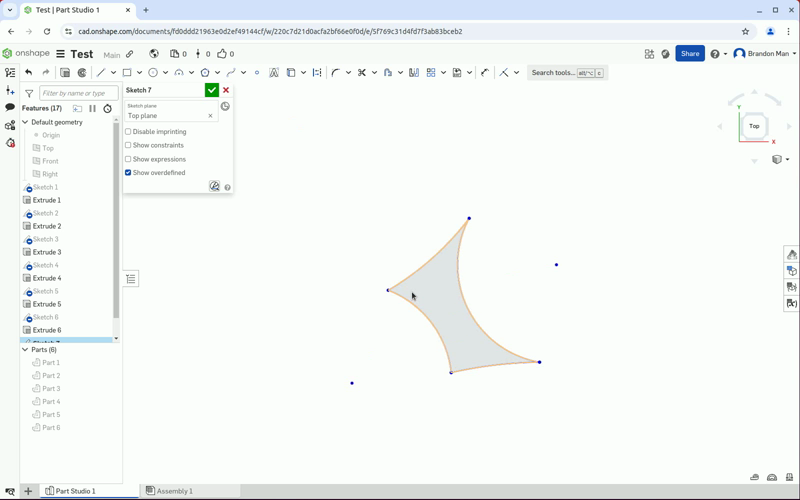
scroll(6)
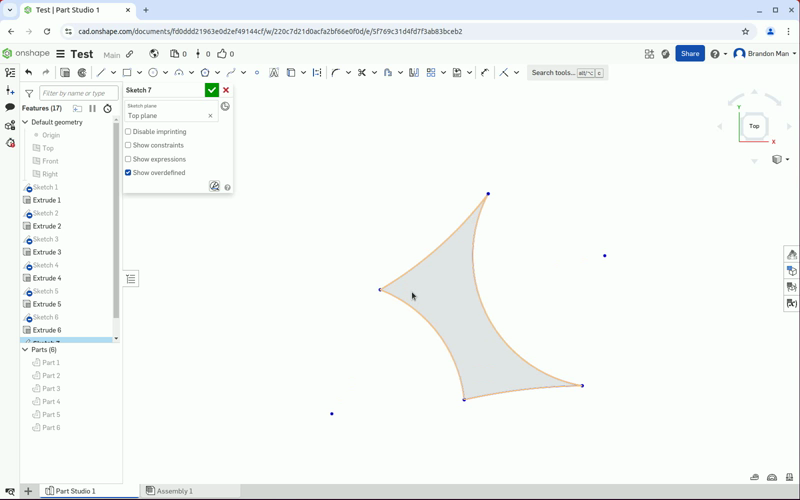
scroll(6)
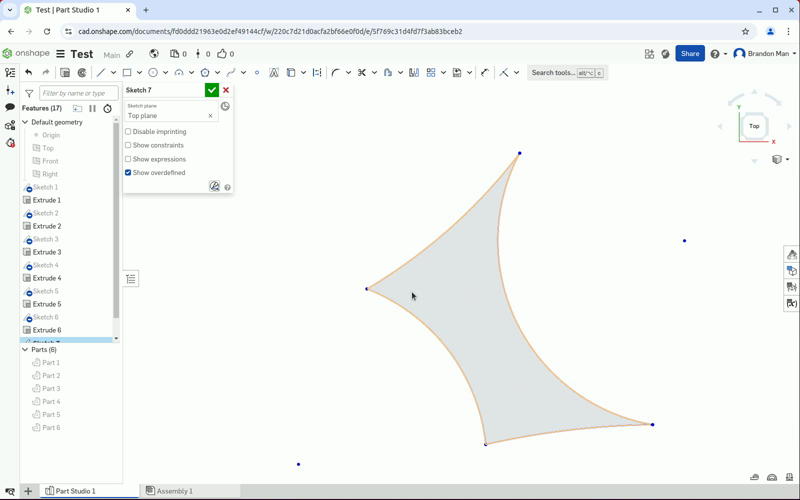
scroll(6)
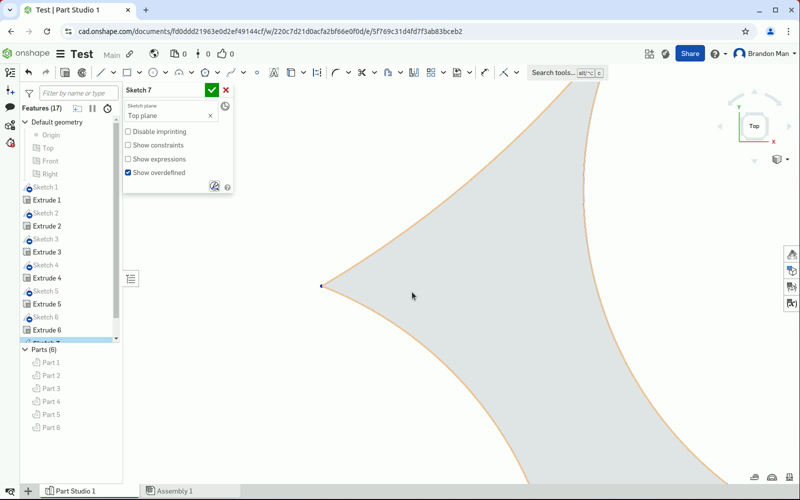
click(412, 291)
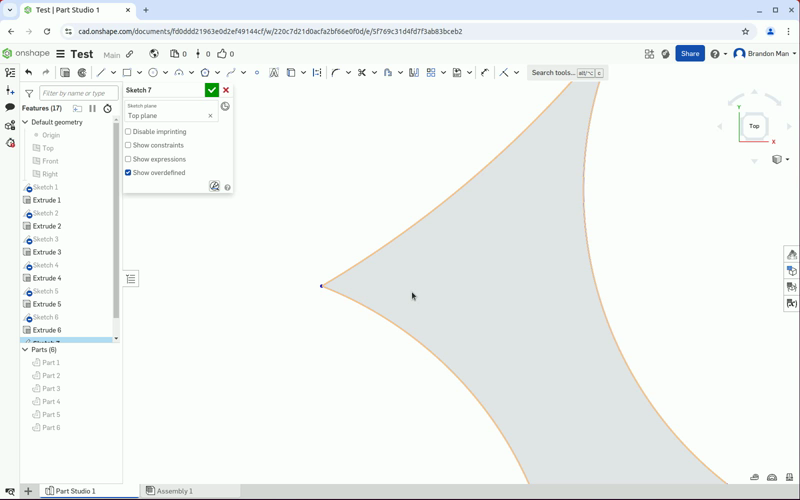
scroll(-6)
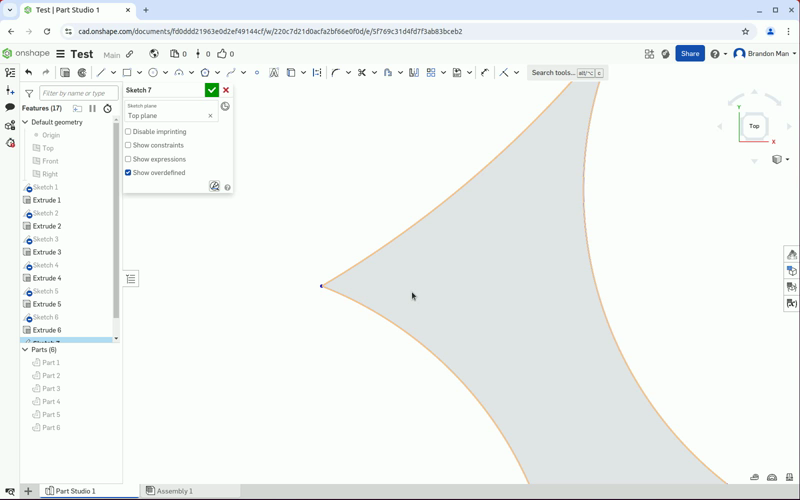
scroll(-6)
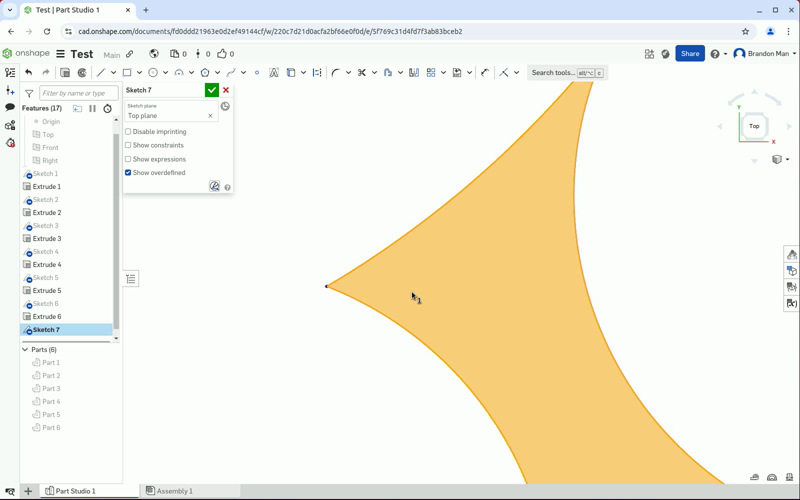
scroll(-6)
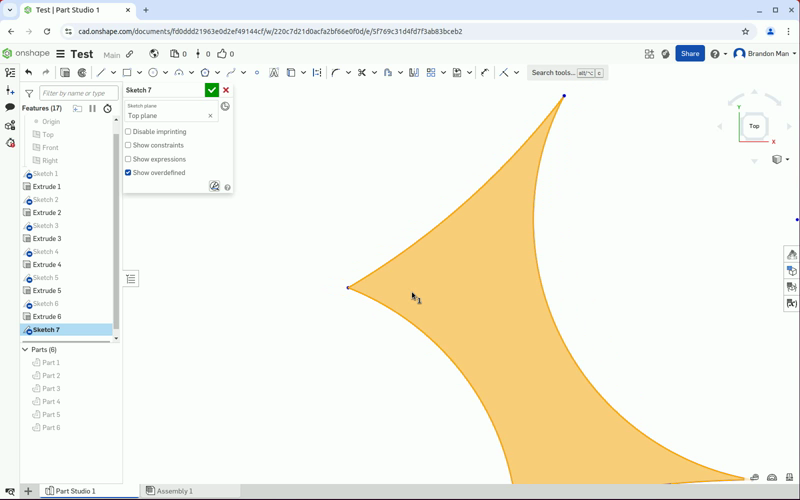
scroll(-6)
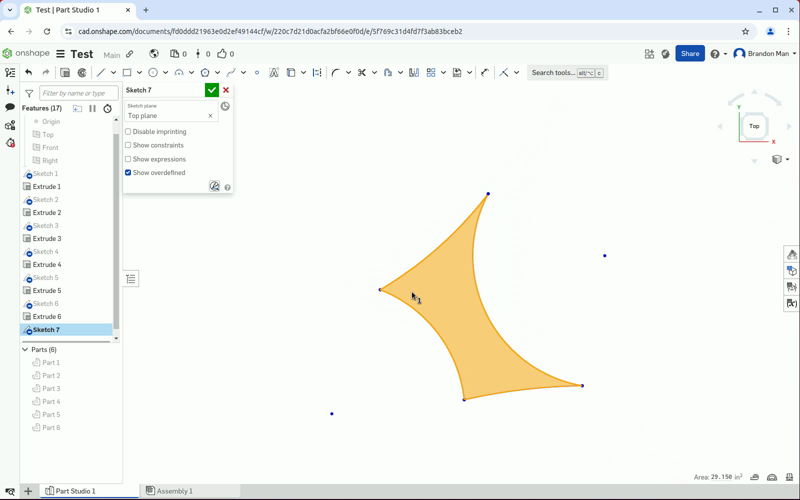
scroll(-6)
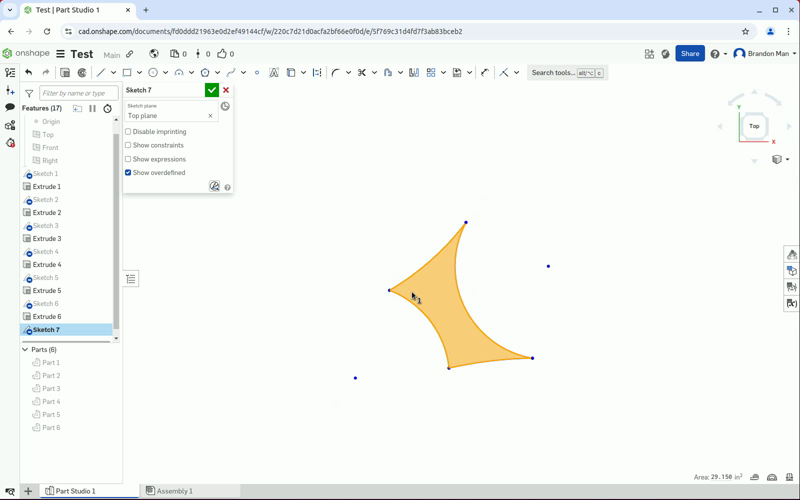
scroll(-6)
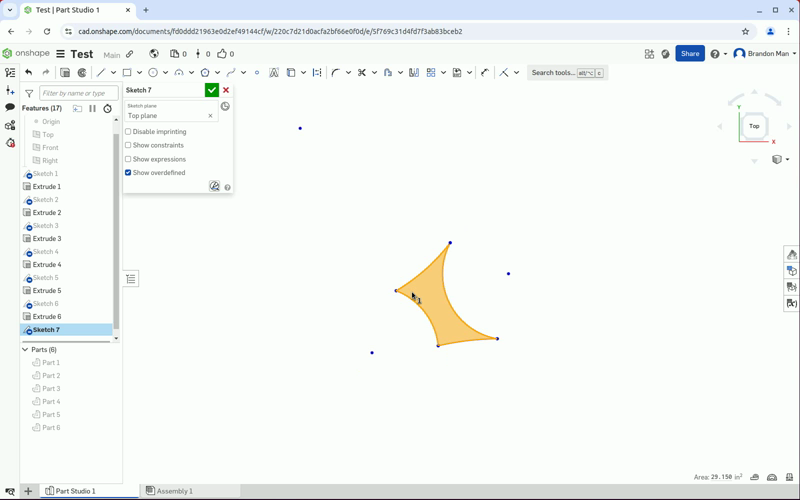
scroll(-6)
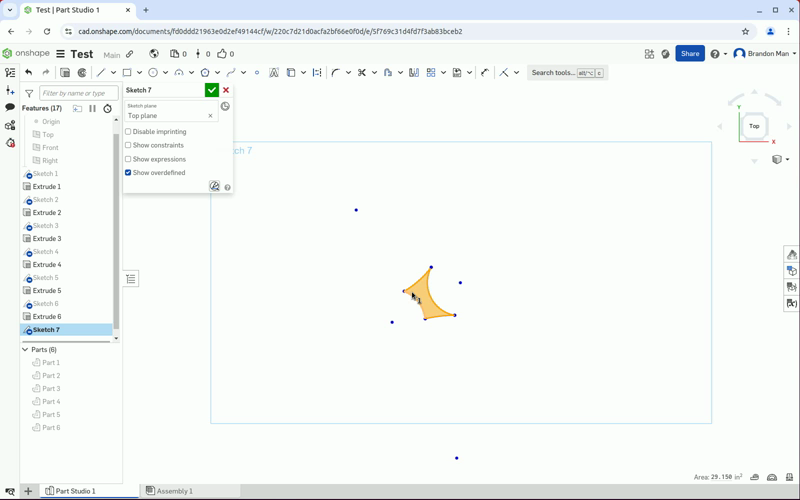
mouse_move(73, 352)
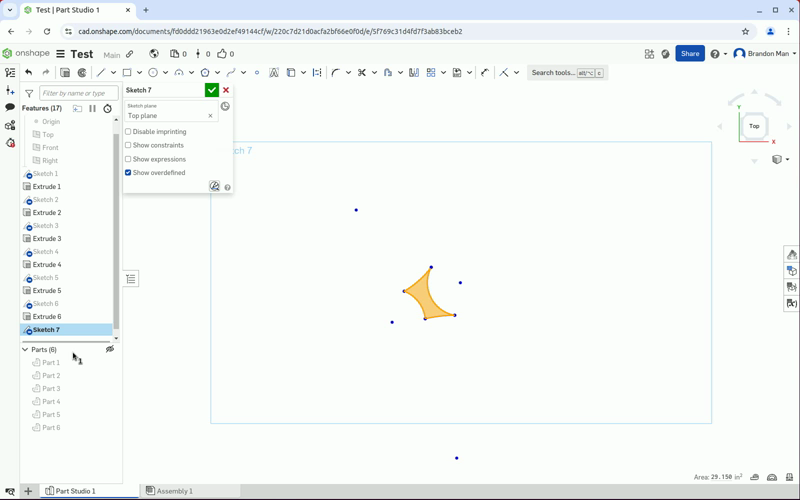
key(shift+y)
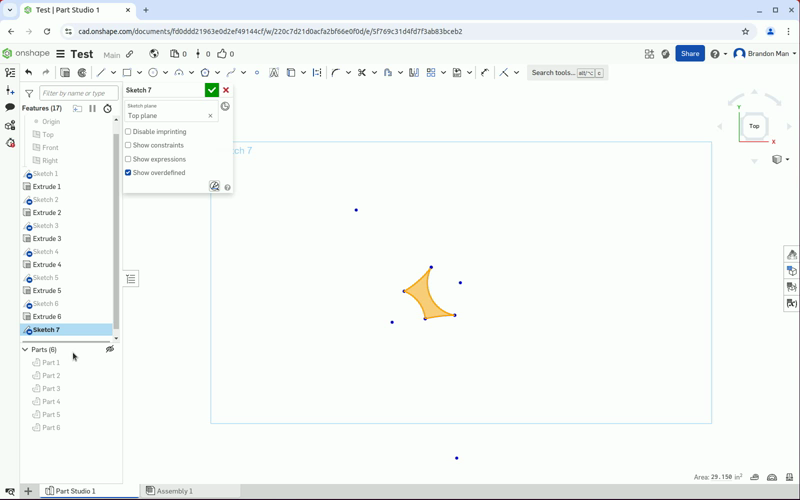
key(shift+e)
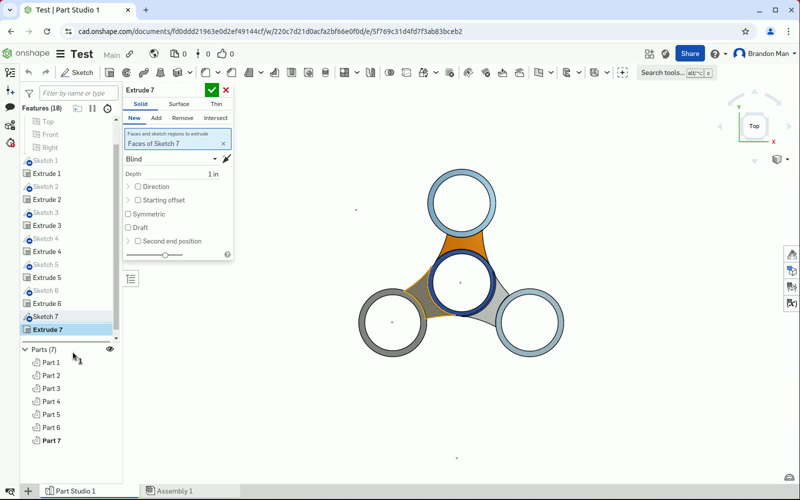
mouse_move(143, 106)
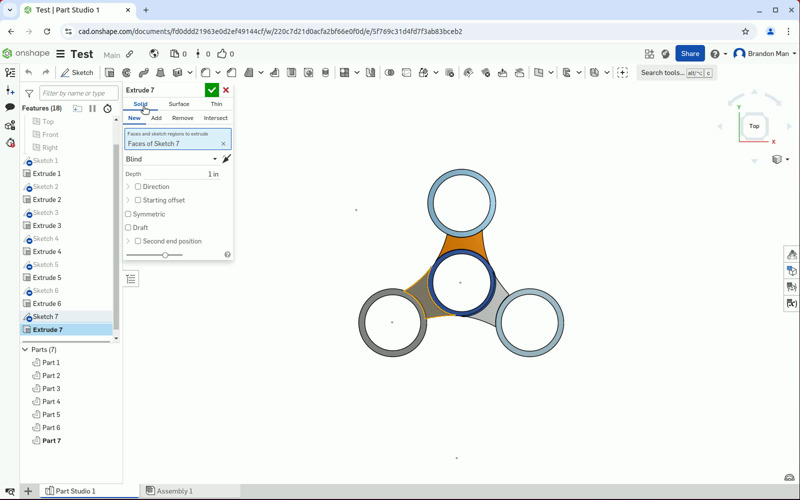
click(143, 106)
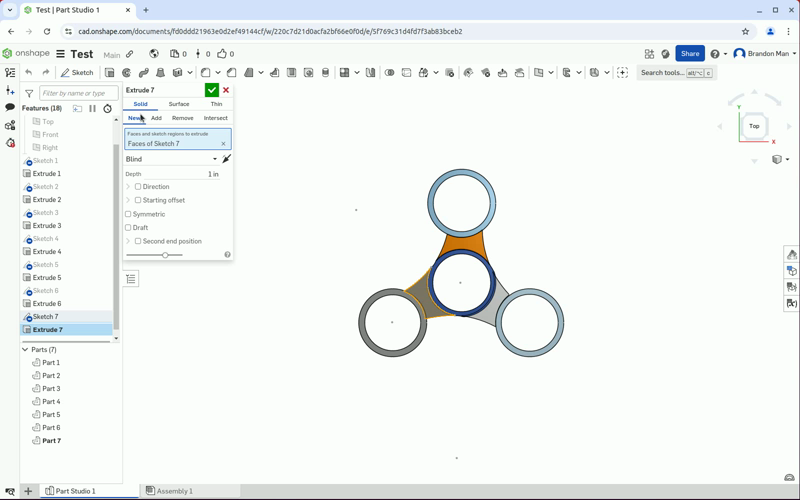
mouse_move(137, 120)
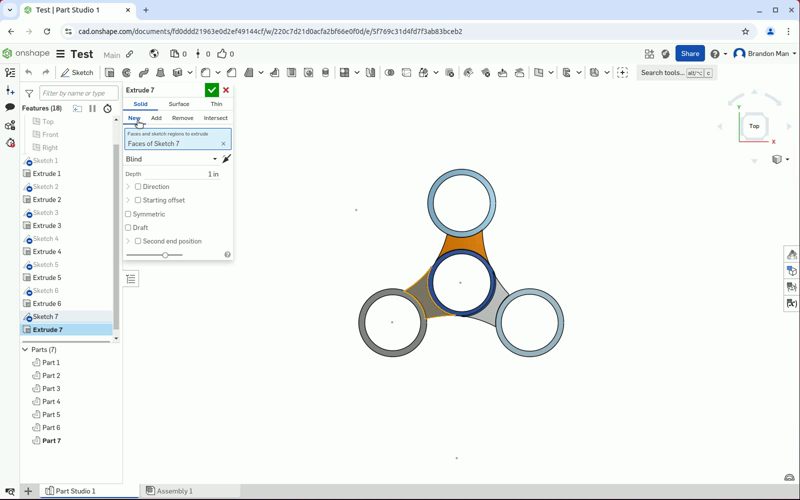
click(137, 120)
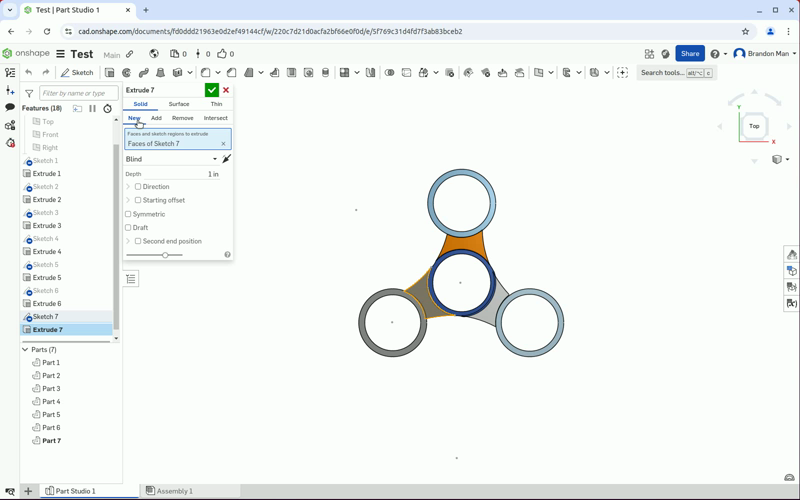
key(tab, 4)
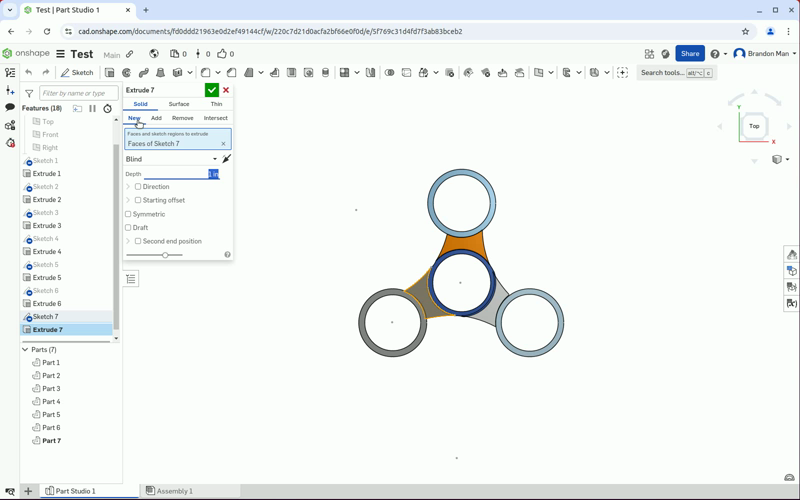
text(3.611)
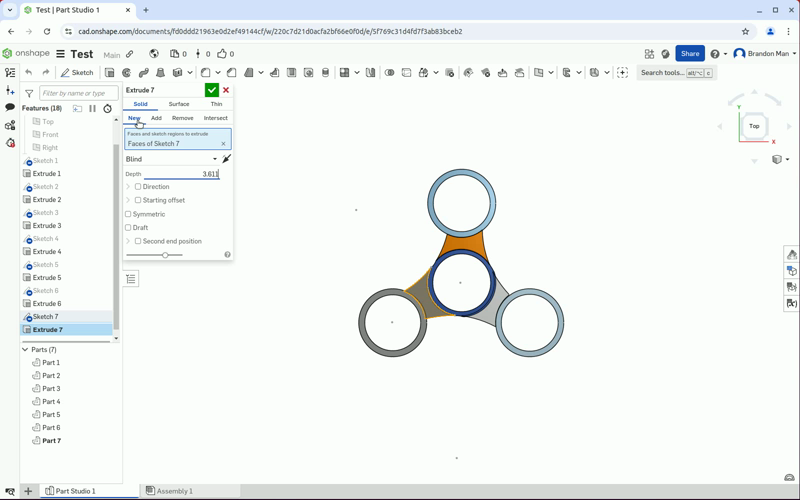
key(enter)
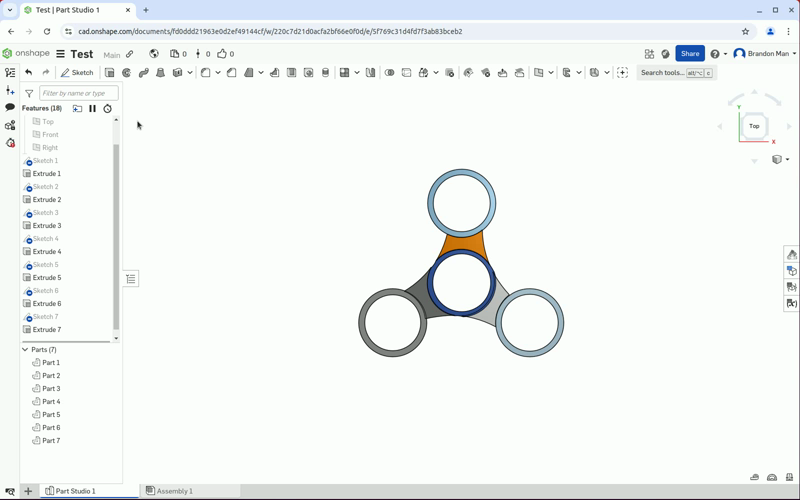
key(shift+h)
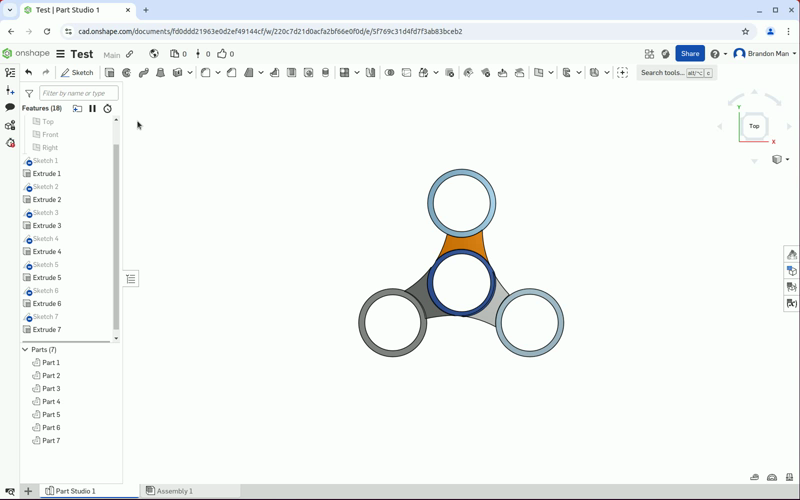
key(shift+h)
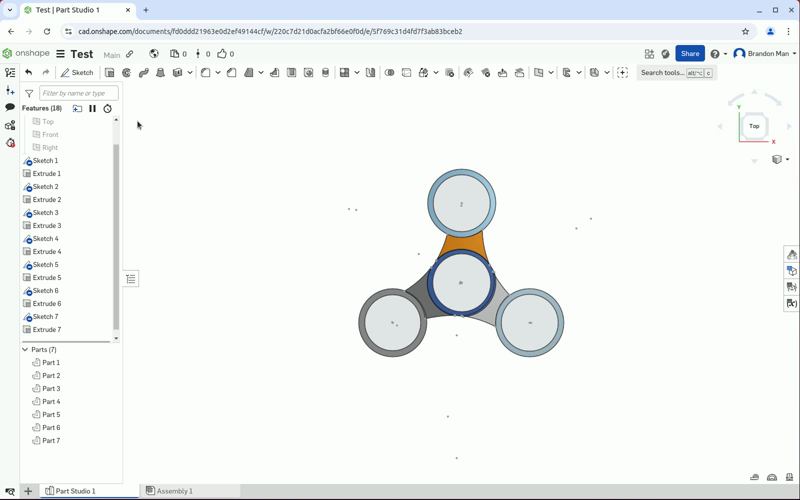
key(shift+7)
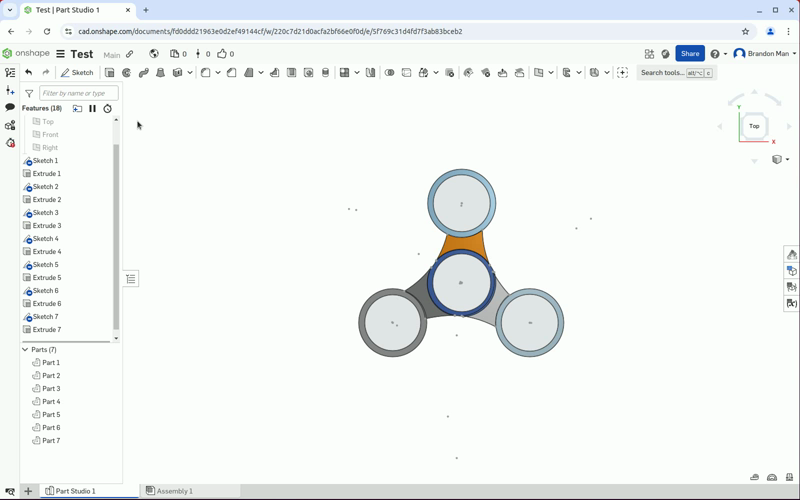
key(up, 3)
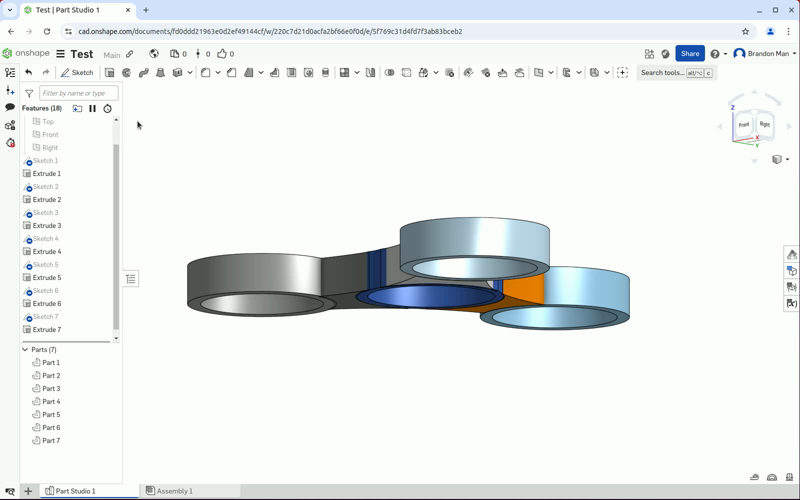
key(left, 3)
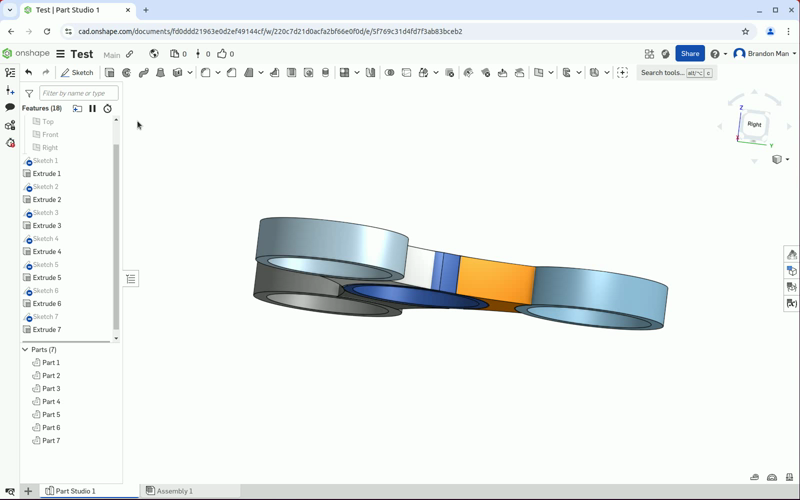
key(right, 3)
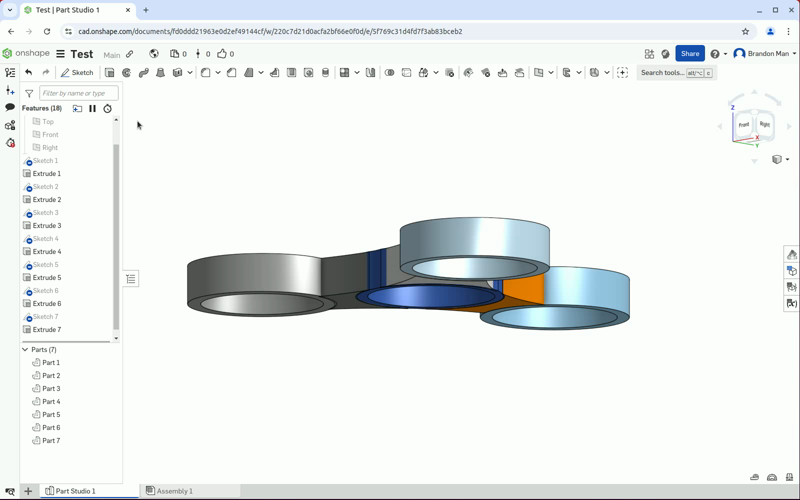
key(down, 3)
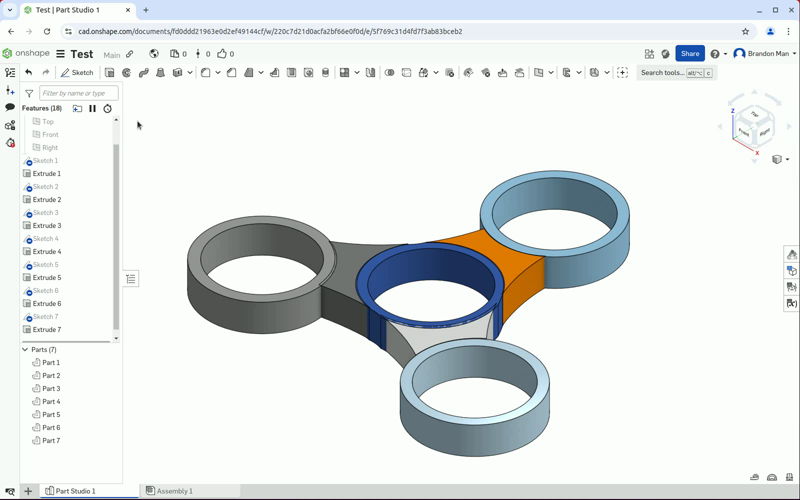
mouse_move(69, 163)
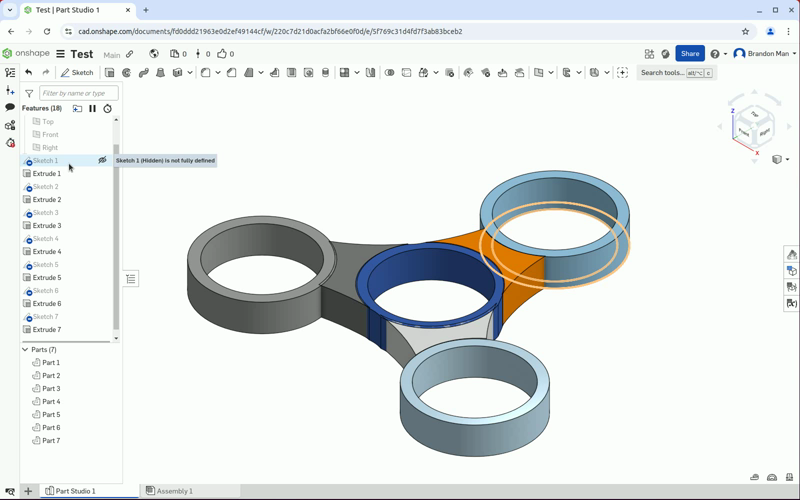
click(69, 163)